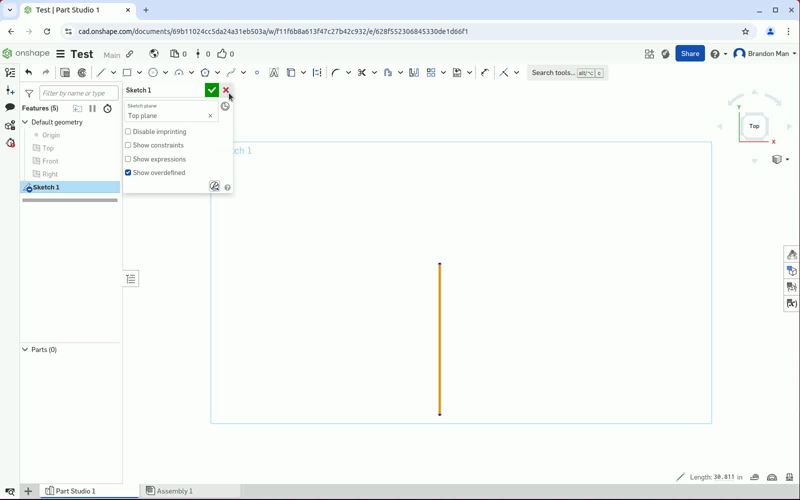
key(shift+h)
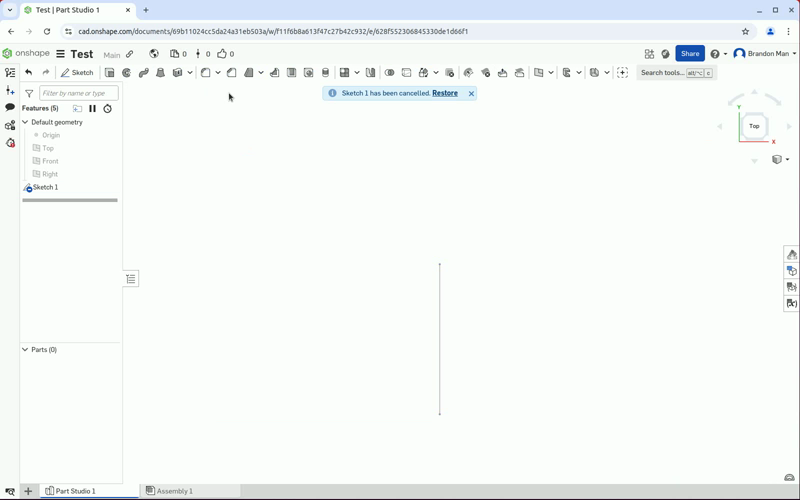
key(shift+s)
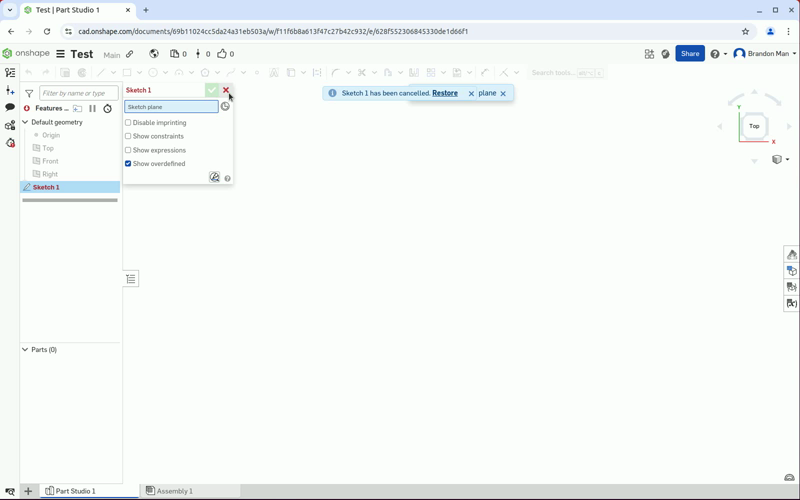
mouse_move(73, 150)
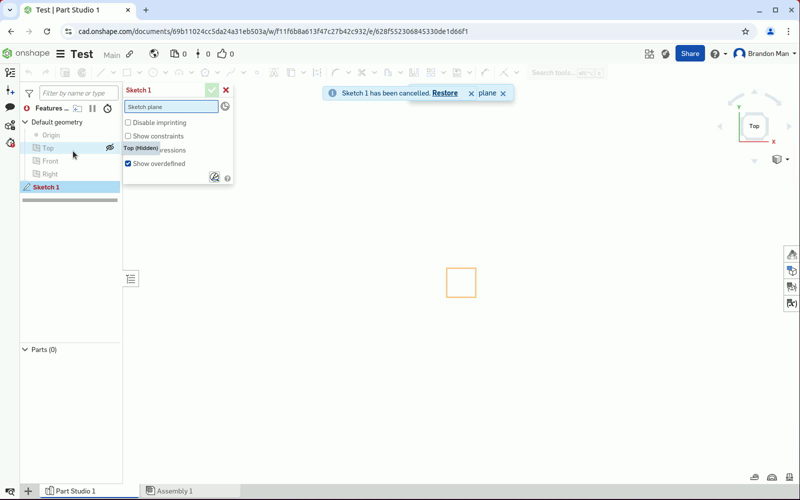
click(73, 150)
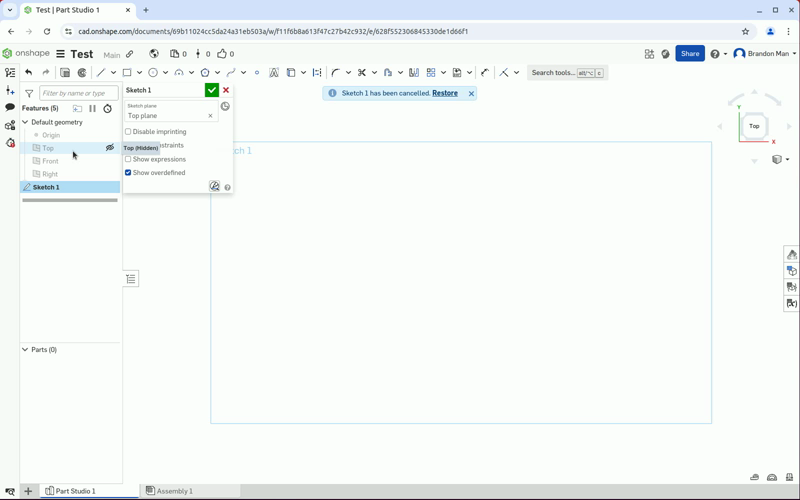
mouse_move(73, 352)
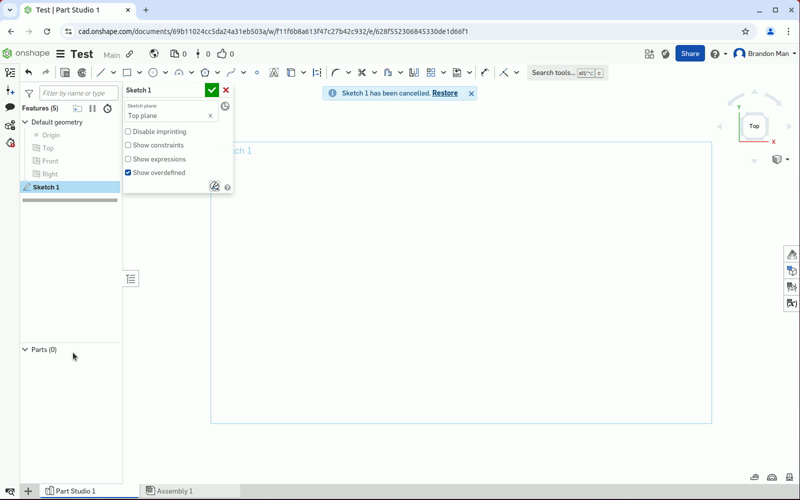
key(y)
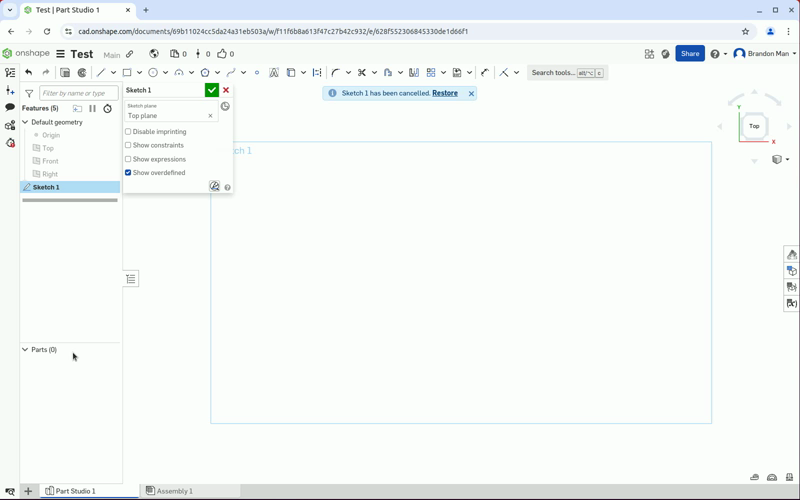
key(a)
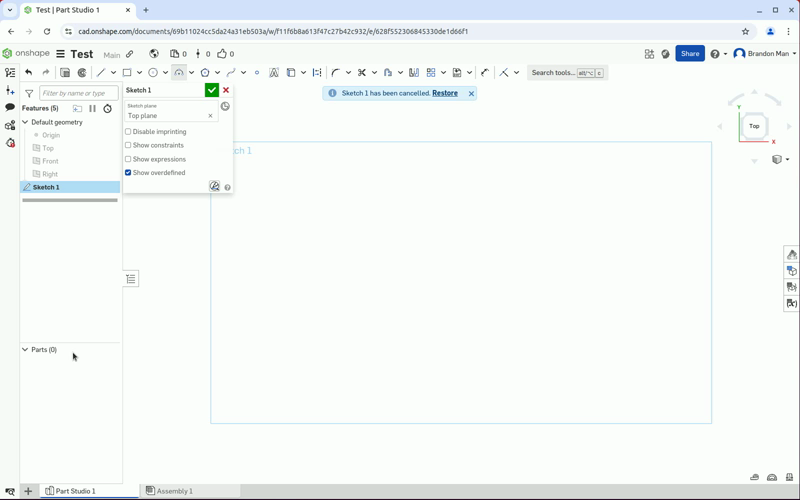
key_down(shift)
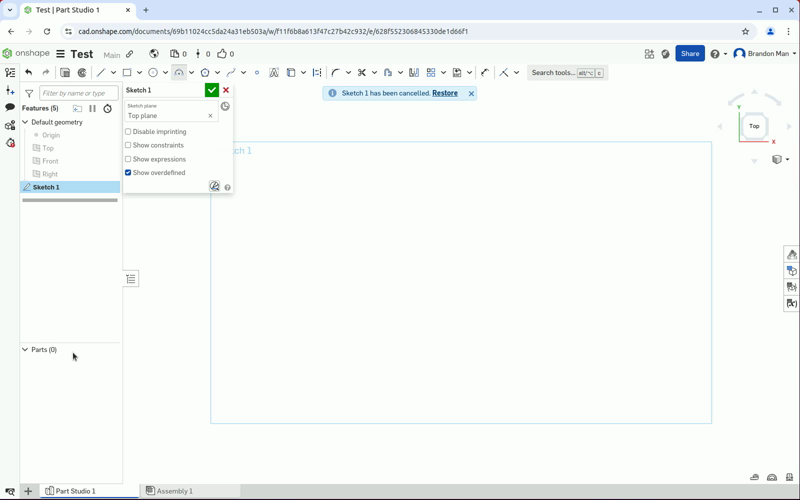
mouse_move(513, 313)
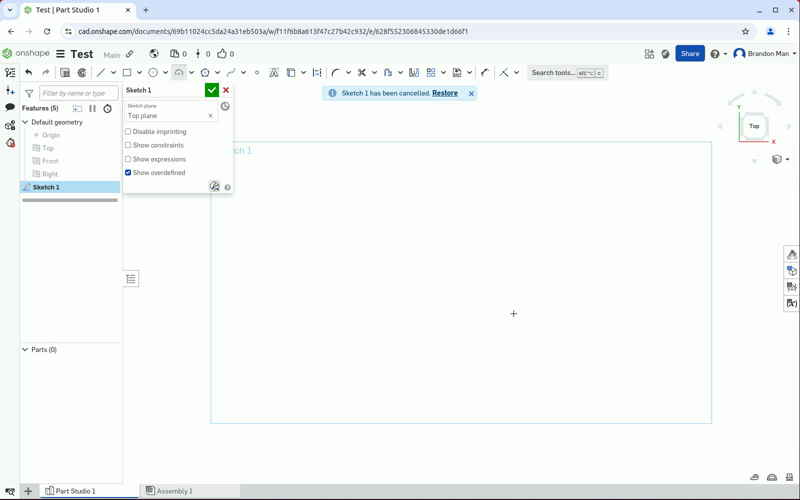
click(513, 313)
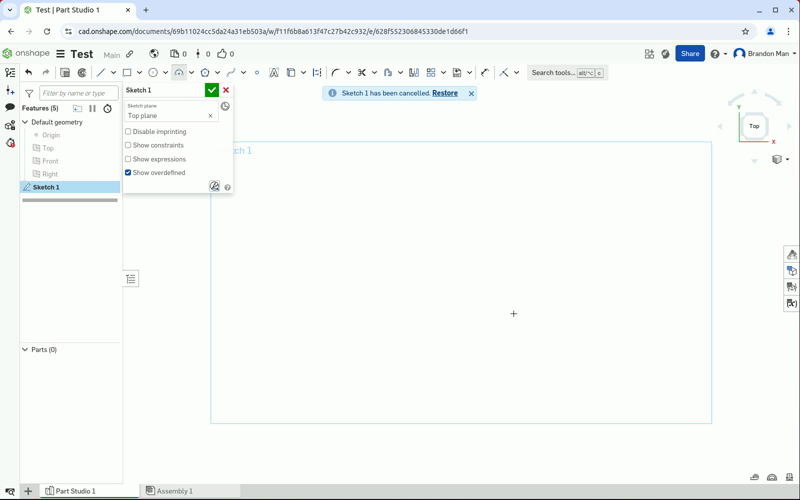
key_up(shift)
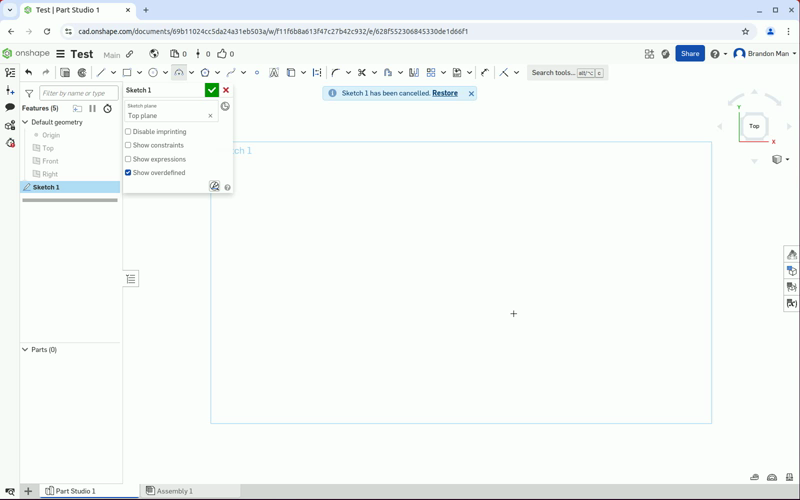
key_down(shift)
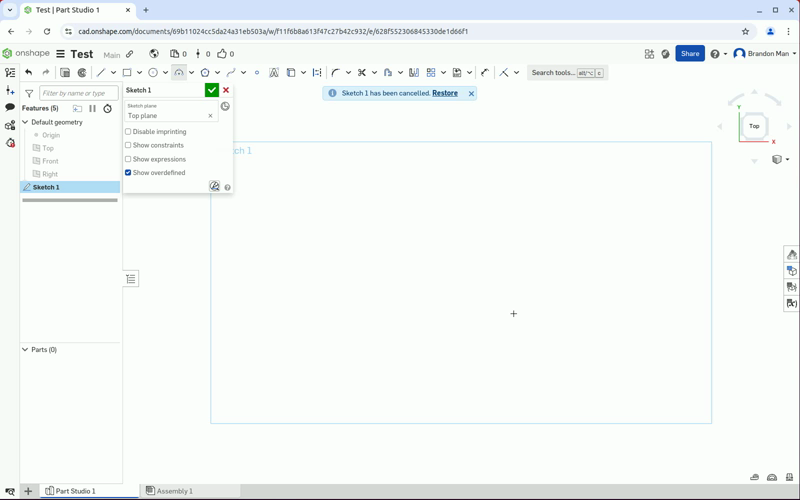
mouse_move(526, 307)
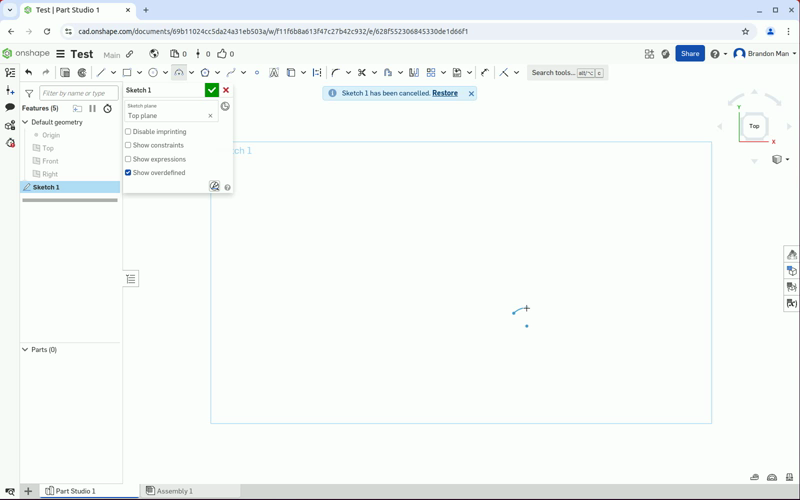
click(526, 307)
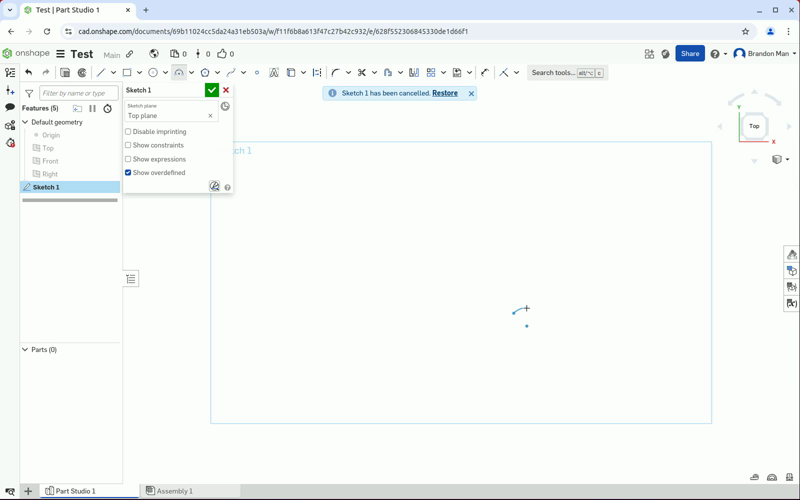
mouse_move(520, 311)
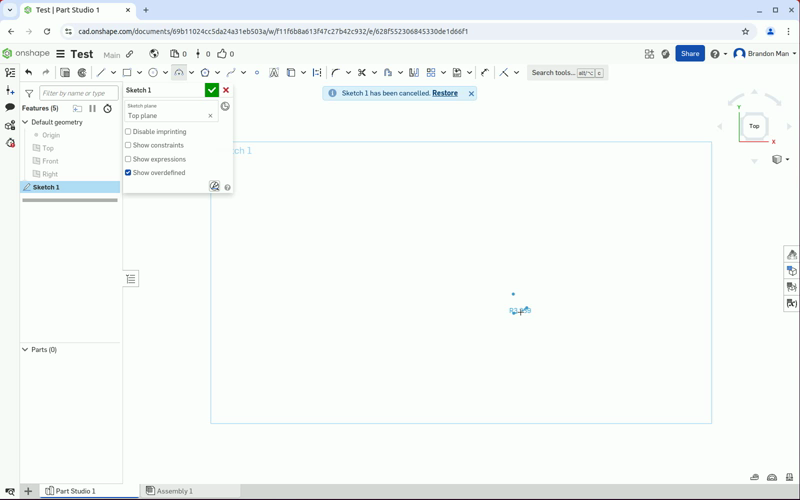
click(520, 311)
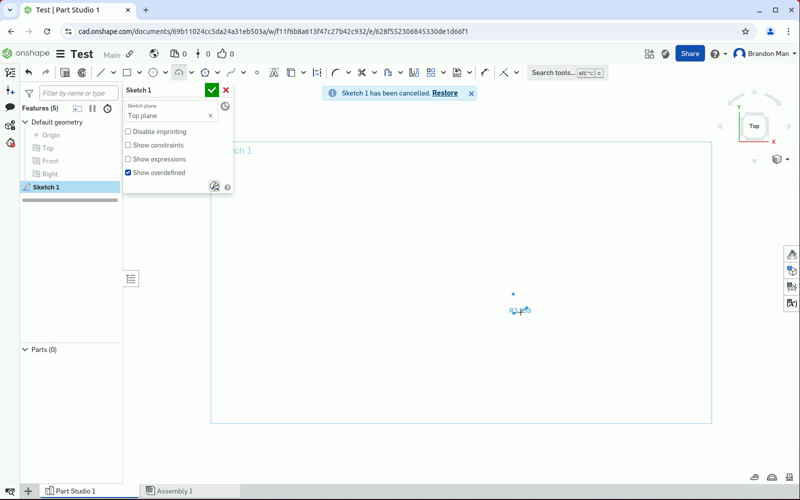
key_up(shift)
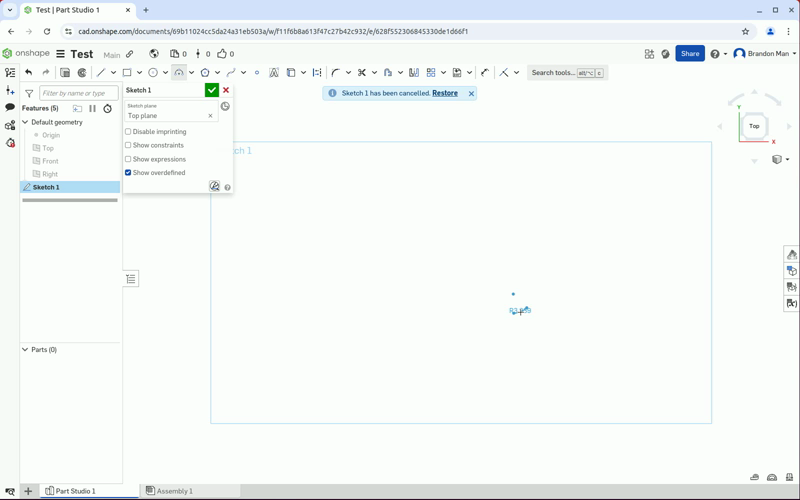
mouse_move(526, 307)
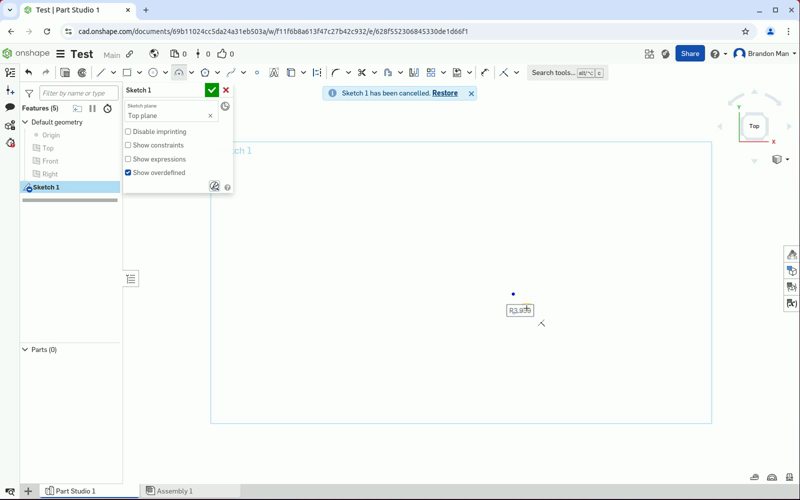
click(526, 307)
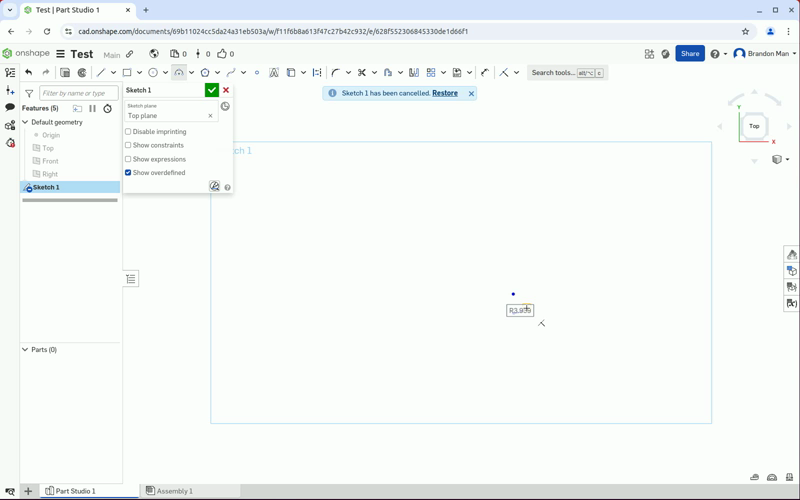
key_down(shift)
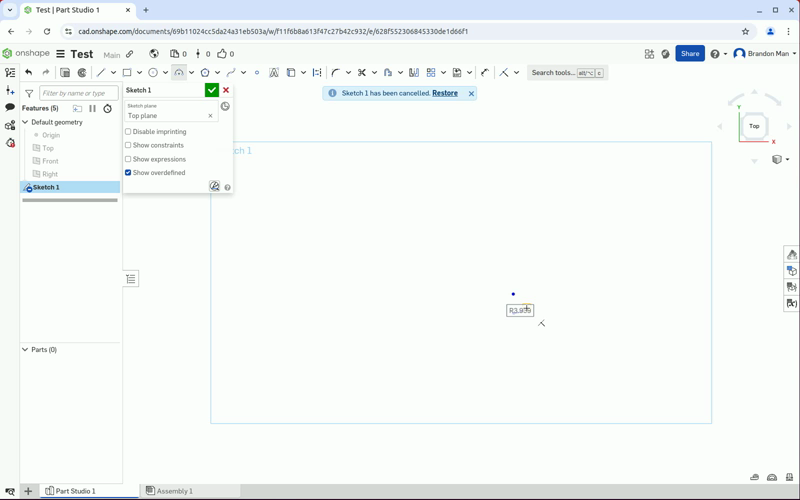
mouse_move(529, 306)
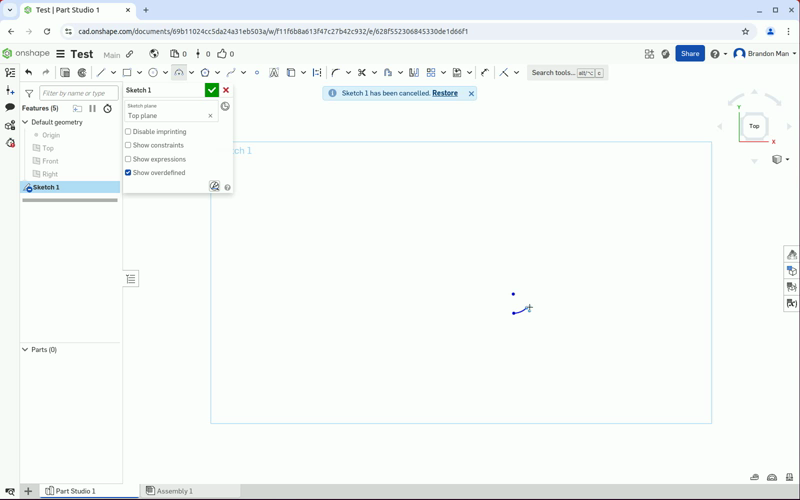
scroll(6)
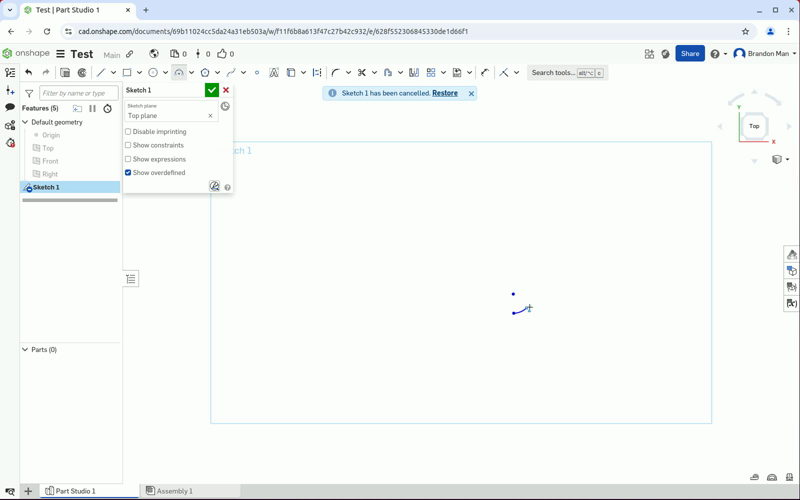
scroll(6)
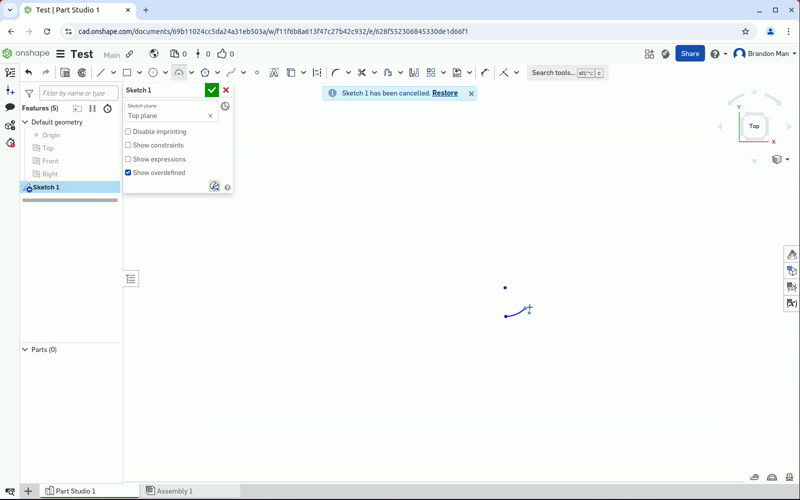
scroll(6)
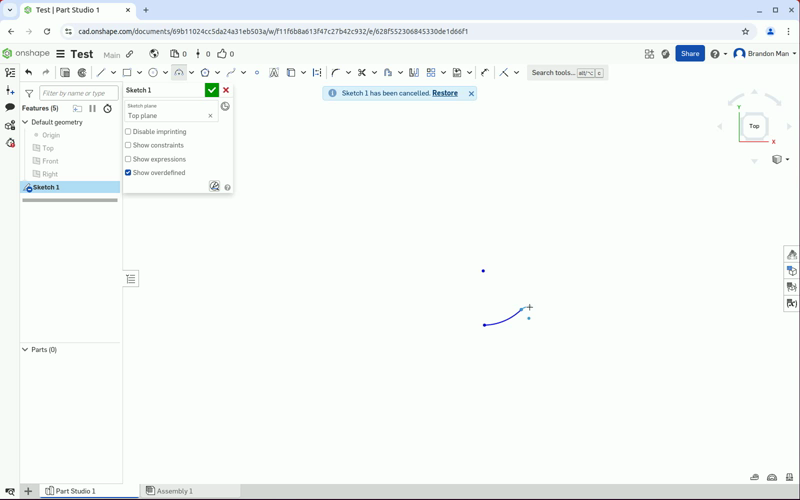
scroll(6)
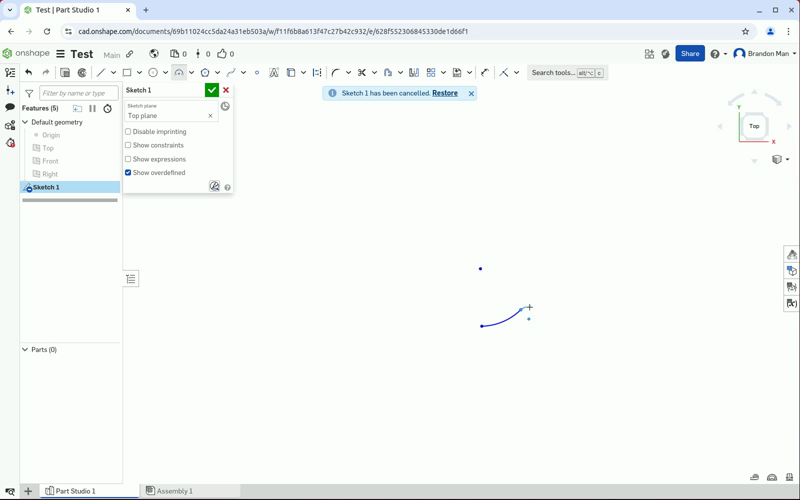
scroll(6)
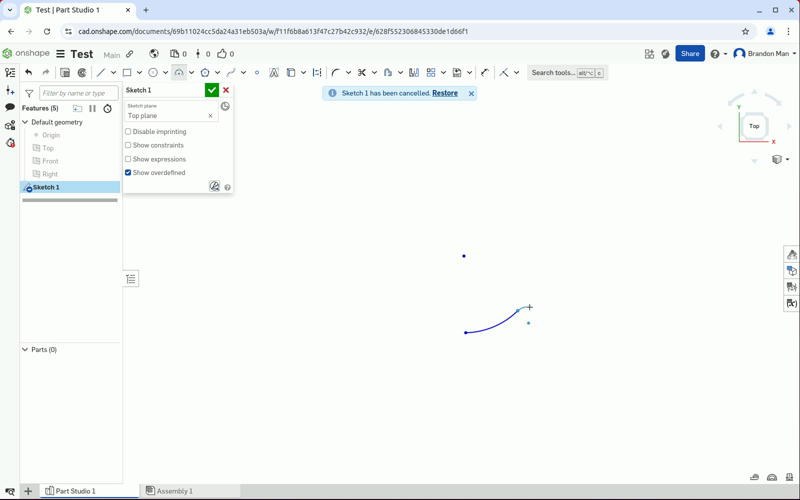
scroll(6)
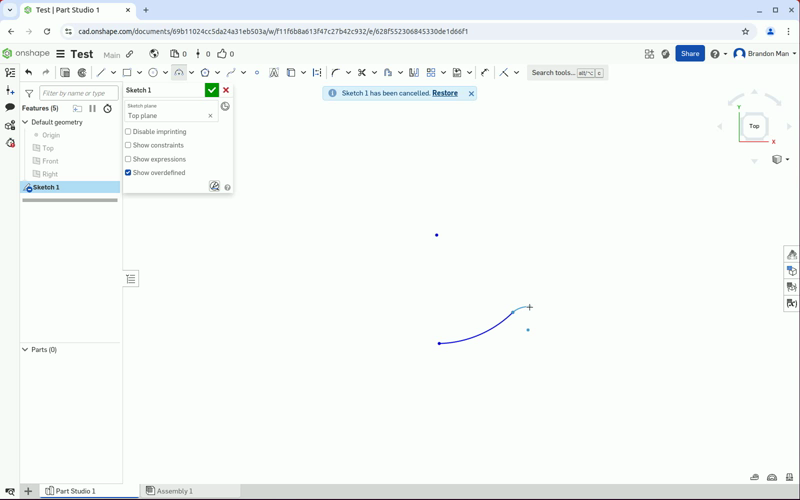
scroll(6)
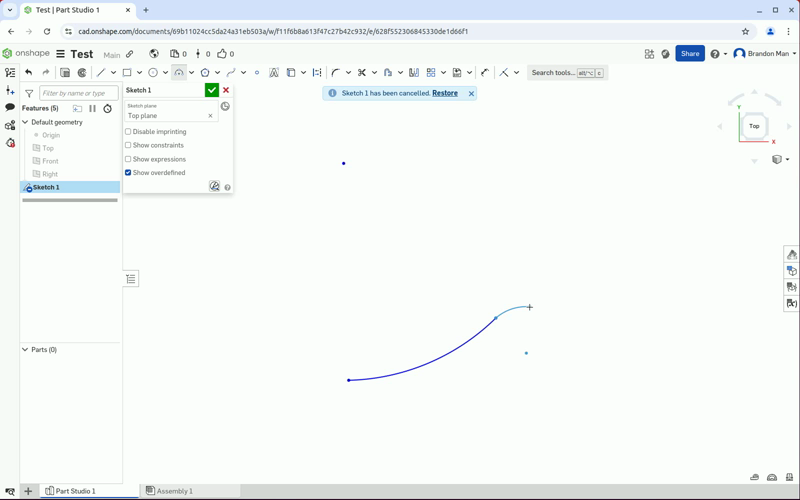
click(529, 306)
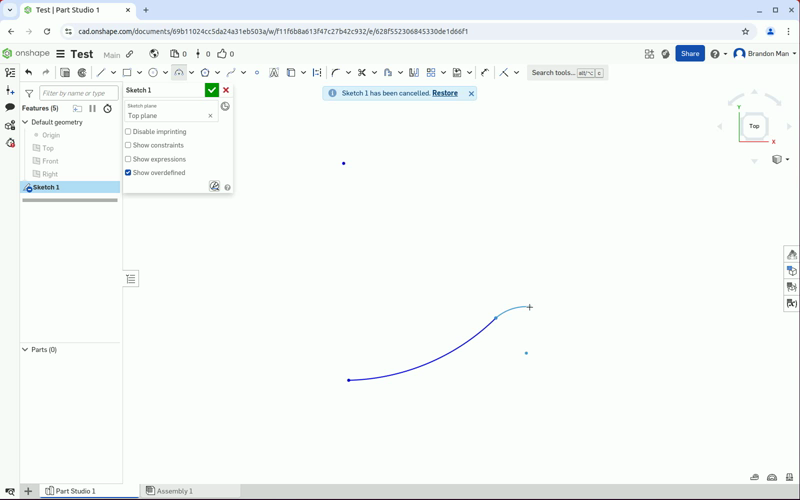
scroll(-6)
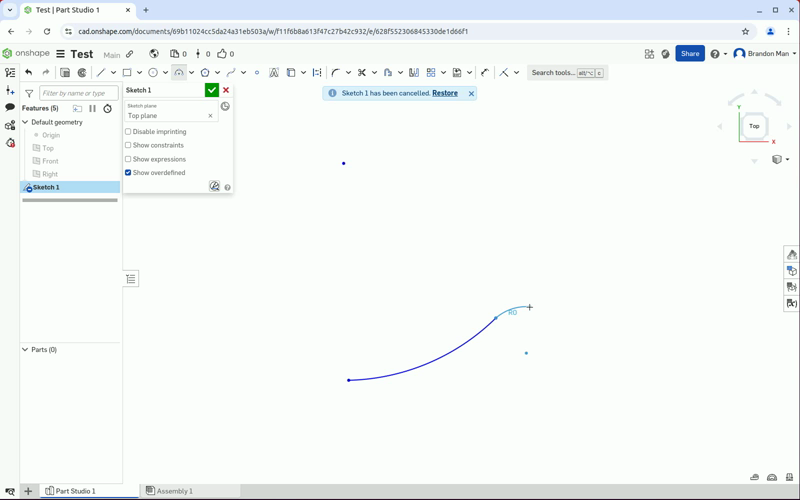
scroll(-6)
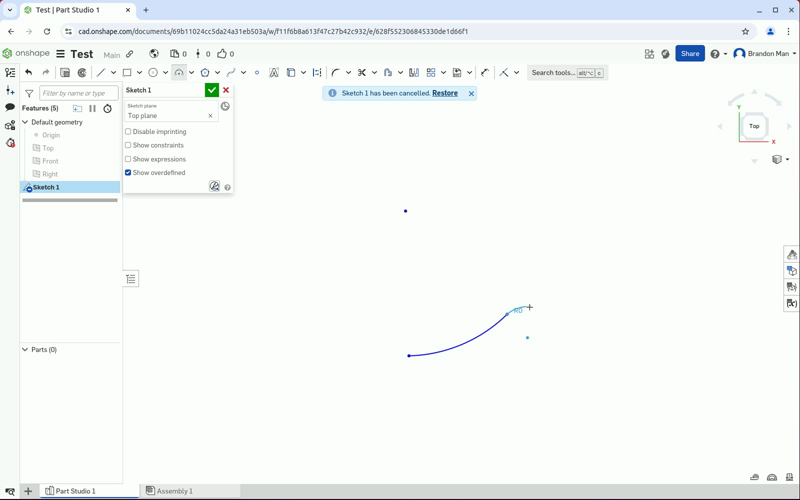
scroll(-6)
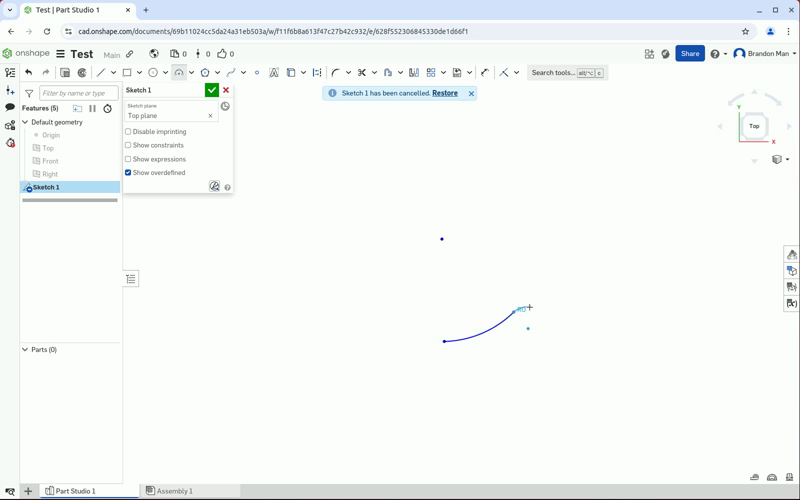
scroll(-6)
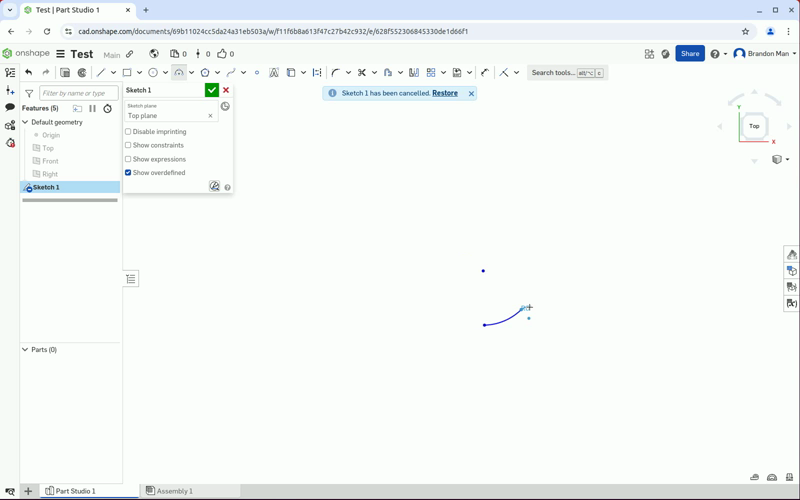
scroll(-6)
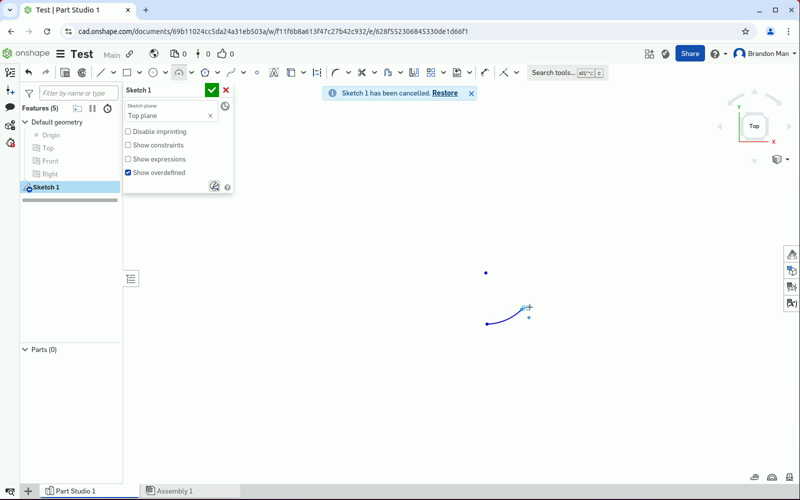
scroll(-6)
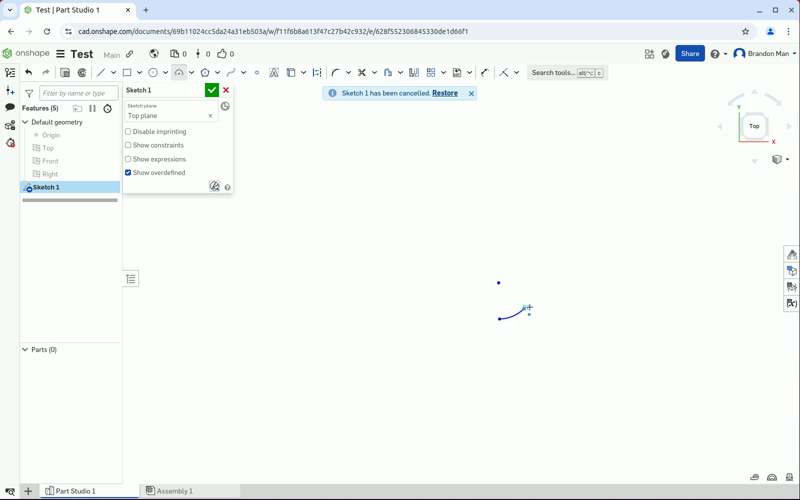
scroll(-6)
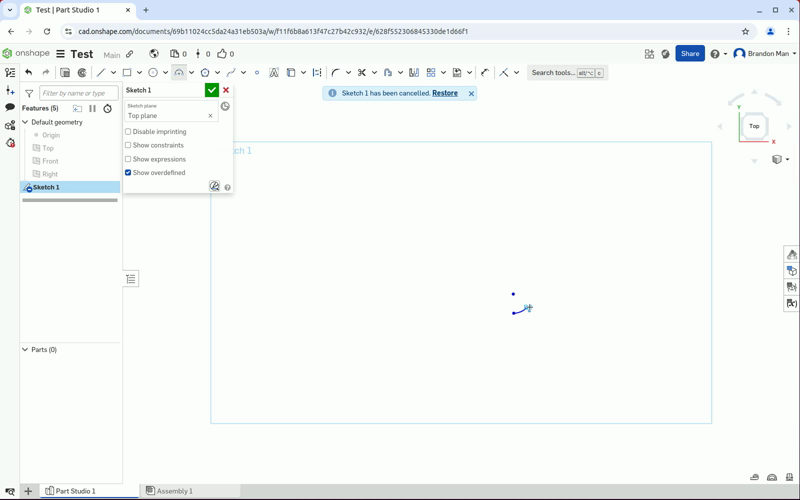
mouse_move(528, 306)
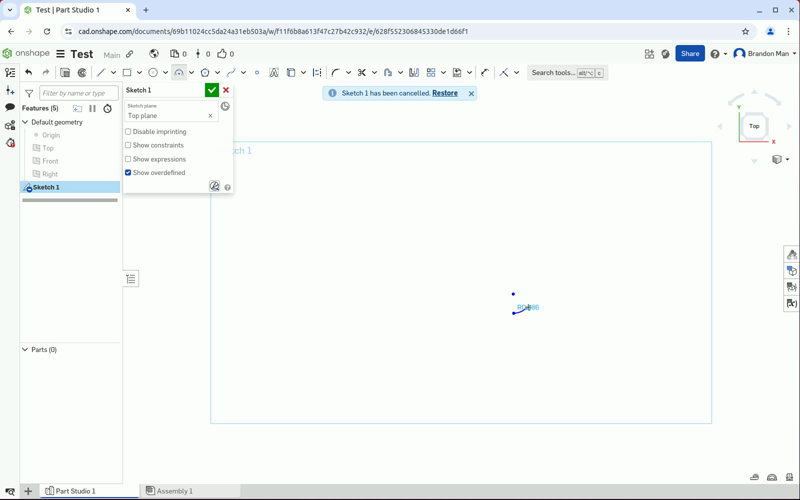
scroll(6)
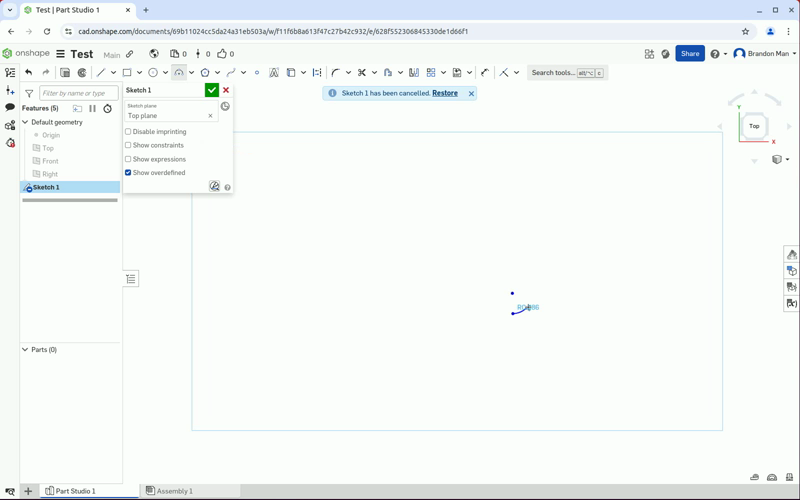
scroll(6)
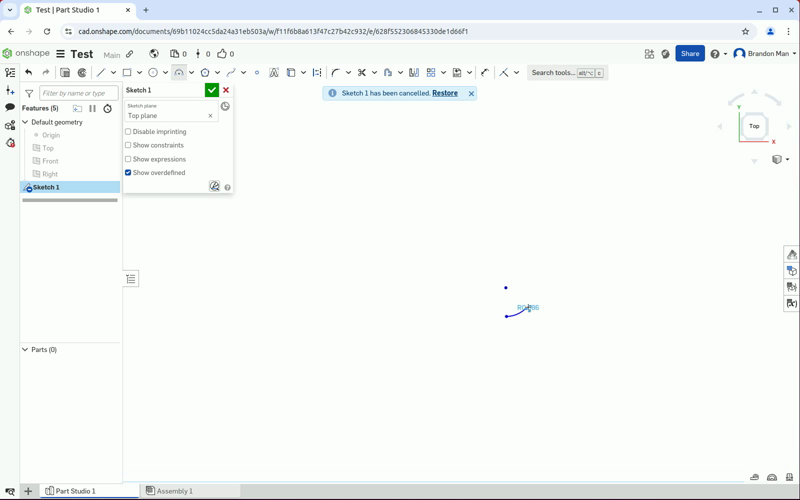
scroll(6)
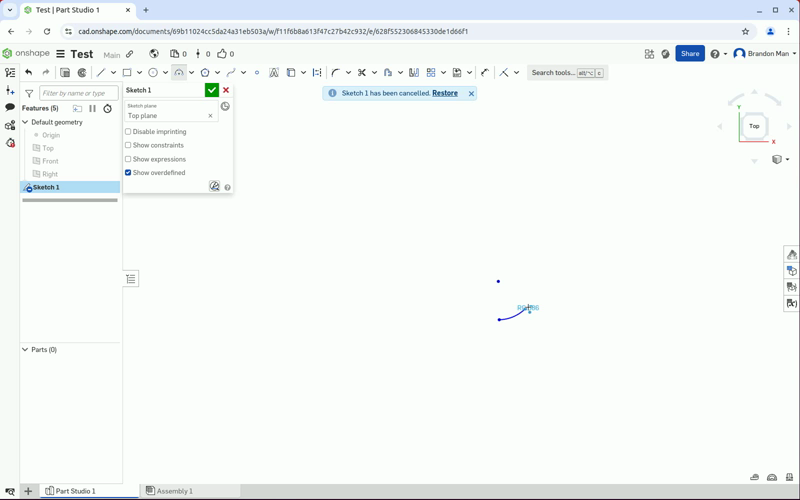
scroll(6)
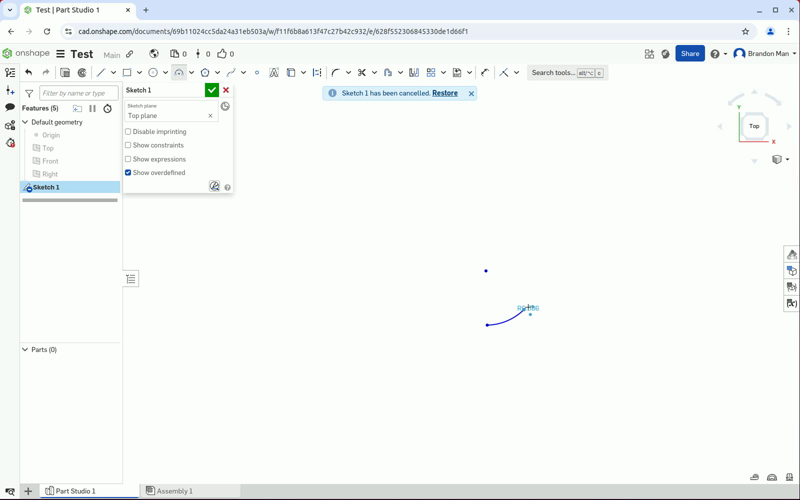
scroll(6)
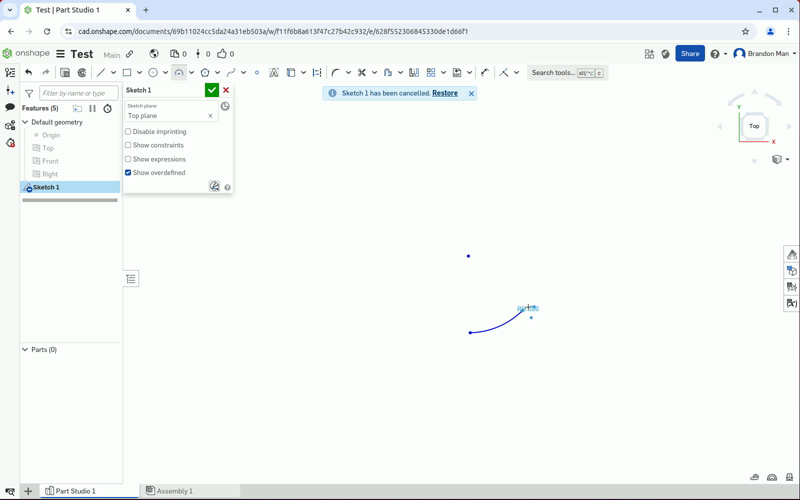
scroll(6)
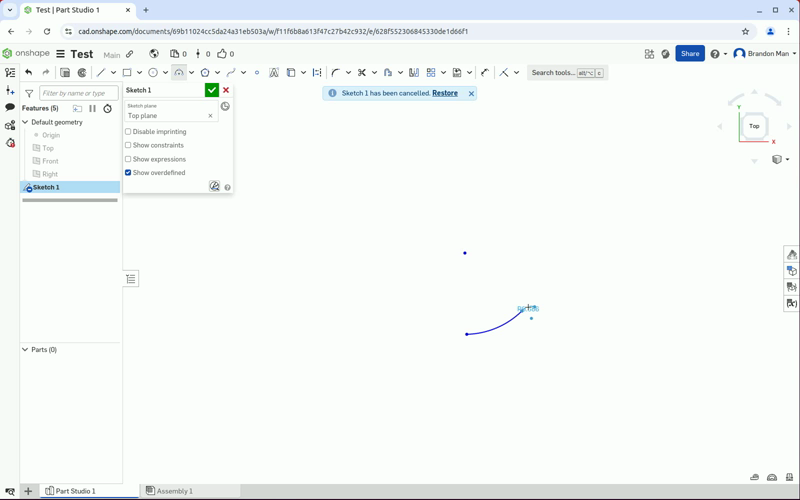
scroll(6)
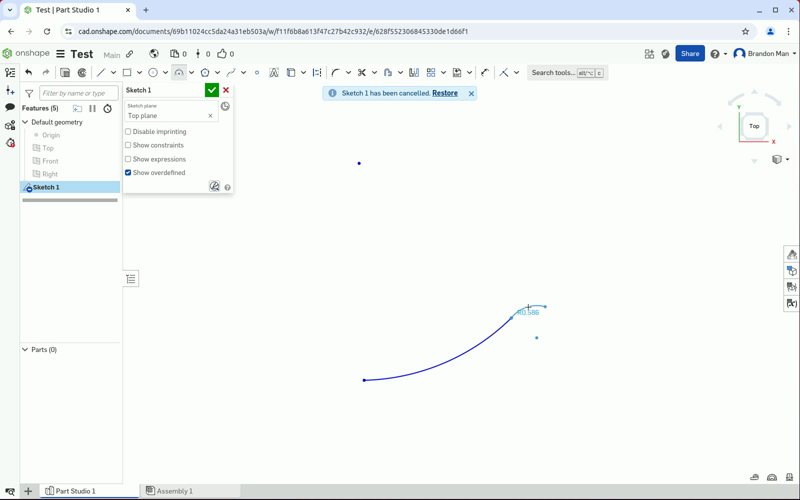
click(528, 306)
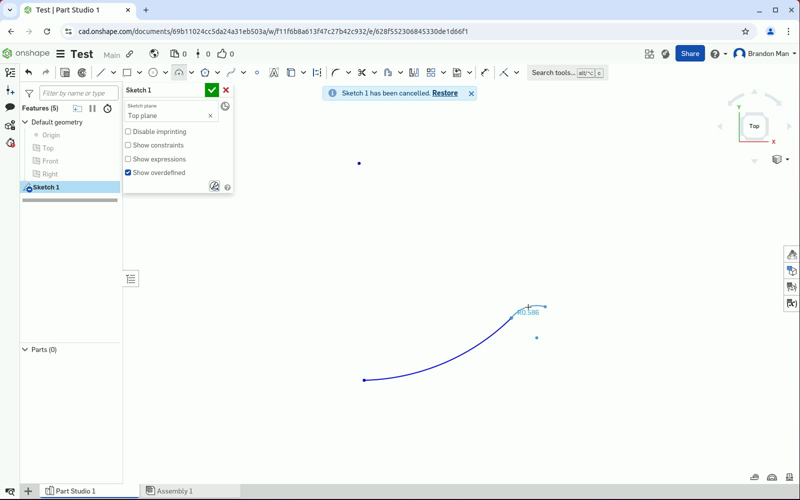
scroll(-6)
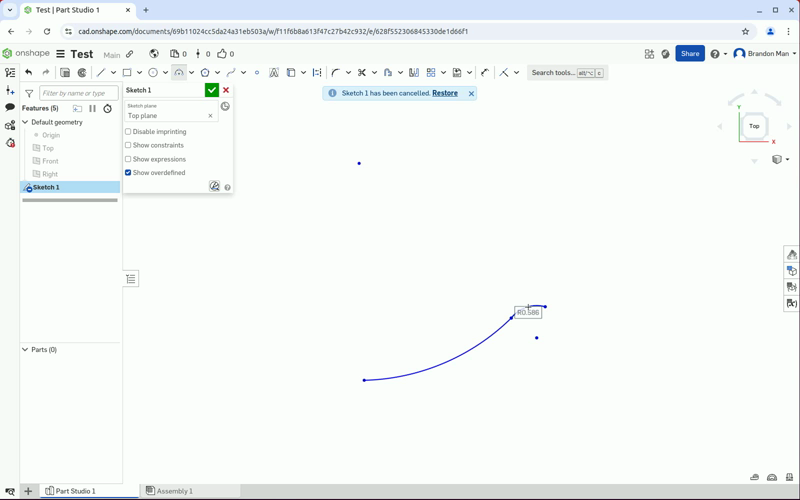
scroll(-6)
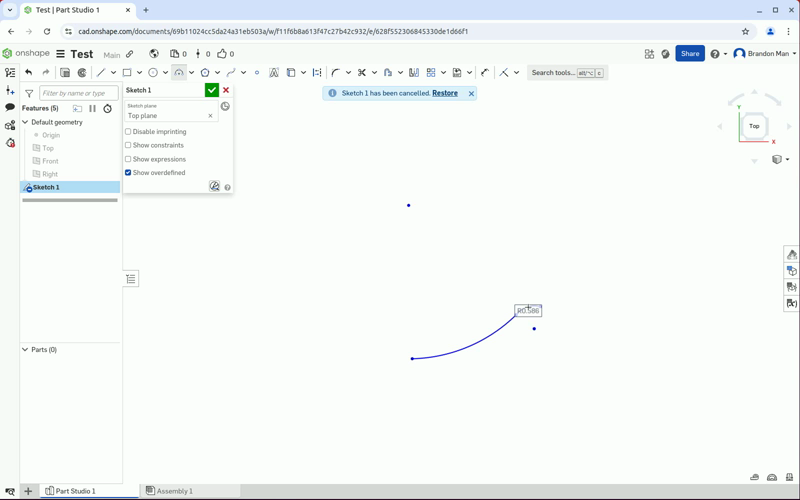
scroll(-6)
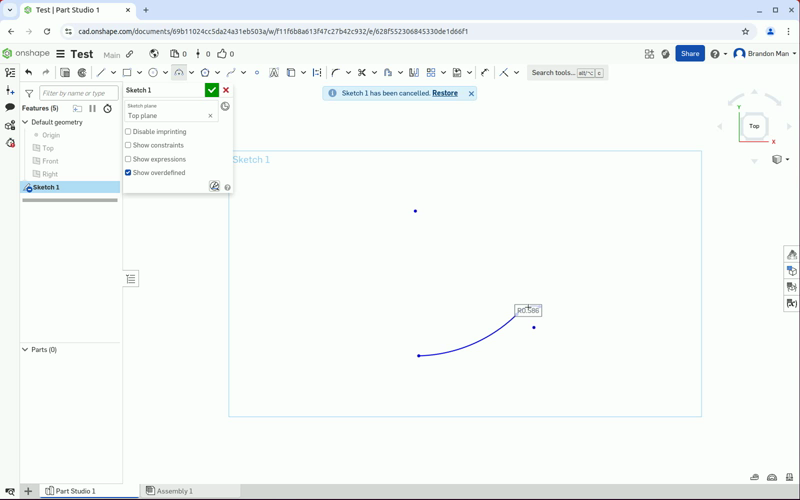
scroll(-6)
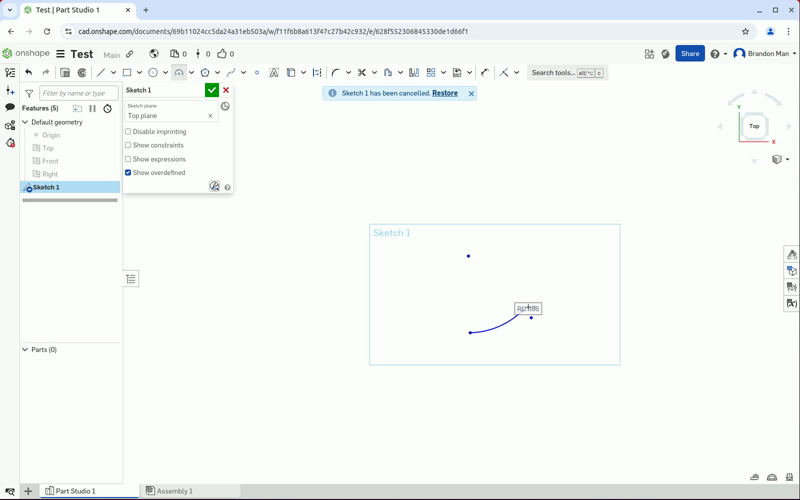
scroll(-6)
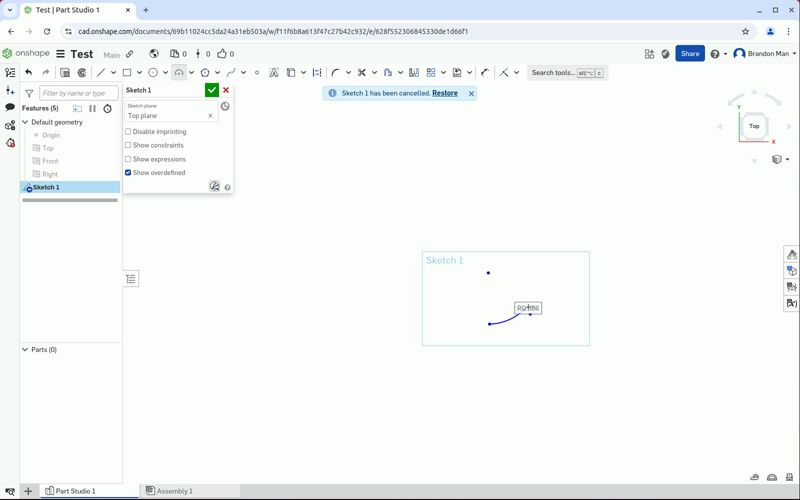
scroll(-6)
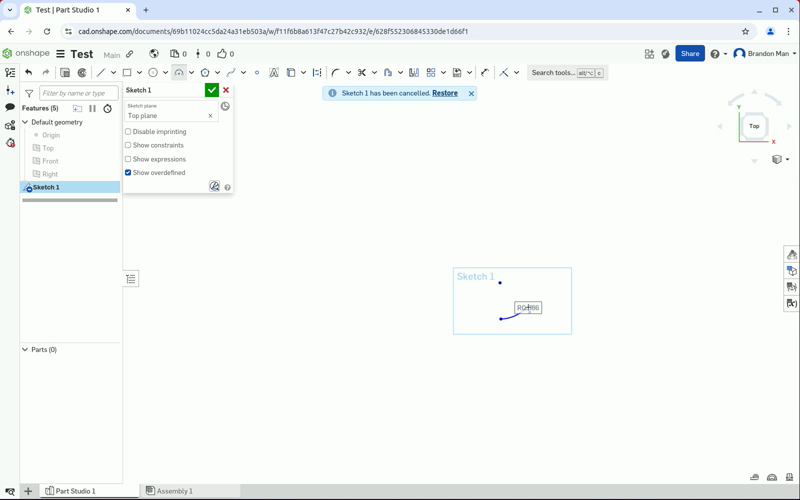
scroll(-6)
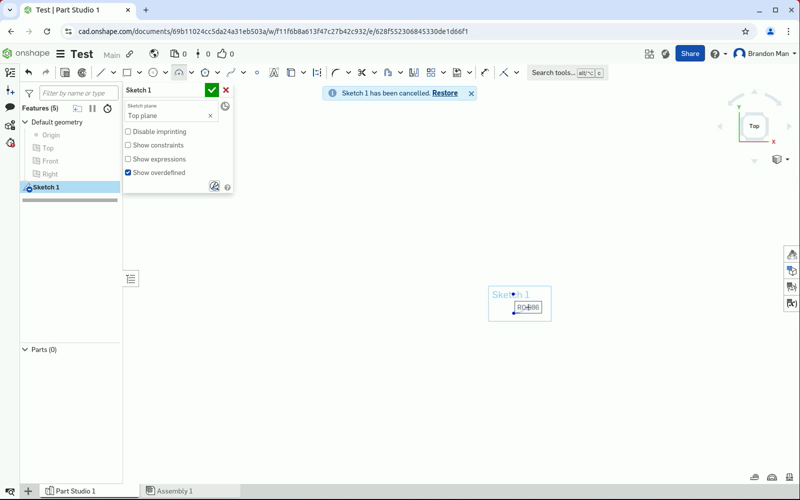
key_up(shift)
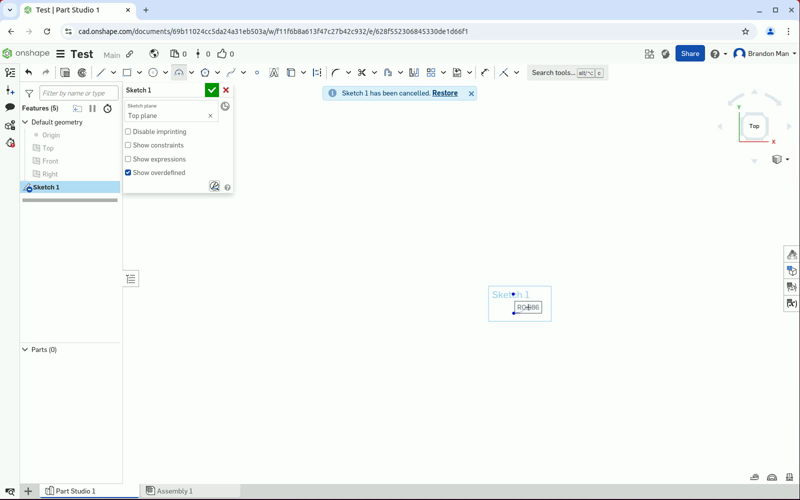
key(esc)
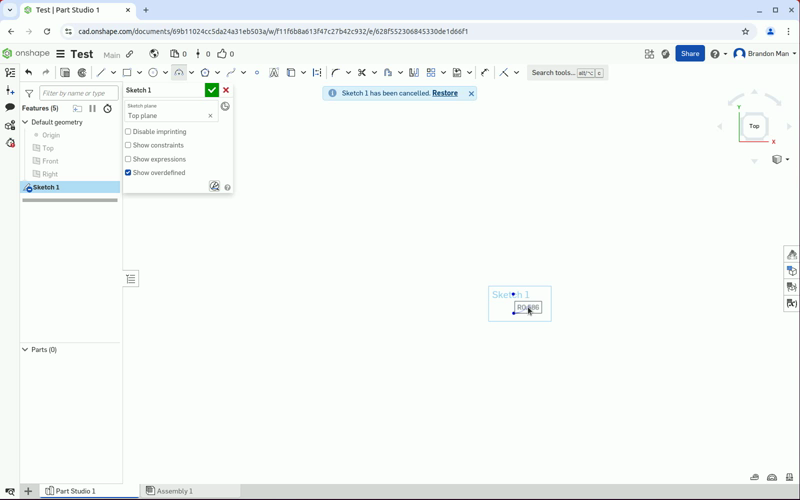
key(l)
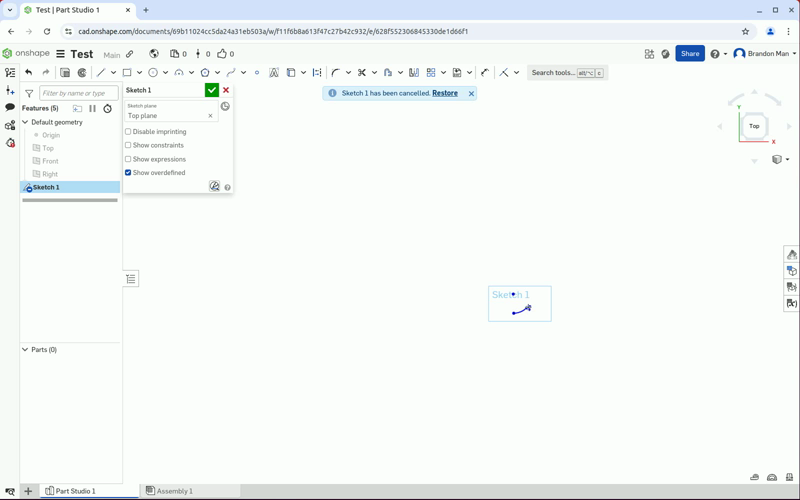
mouse_move(529, 306)
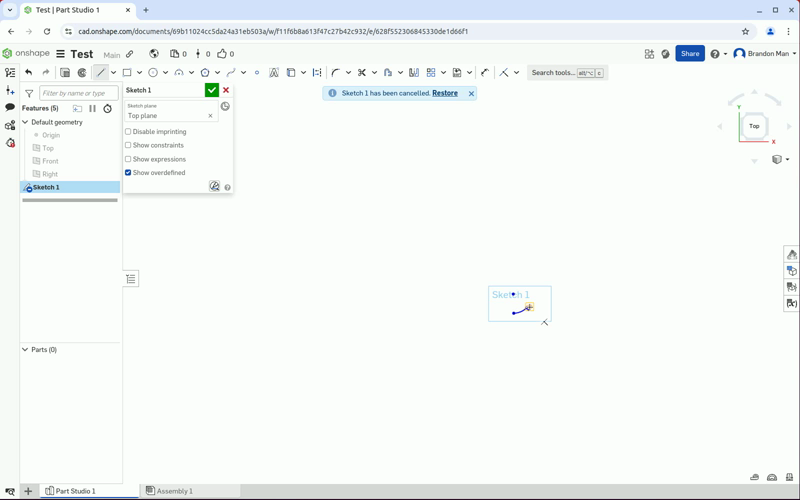
scroll(6)
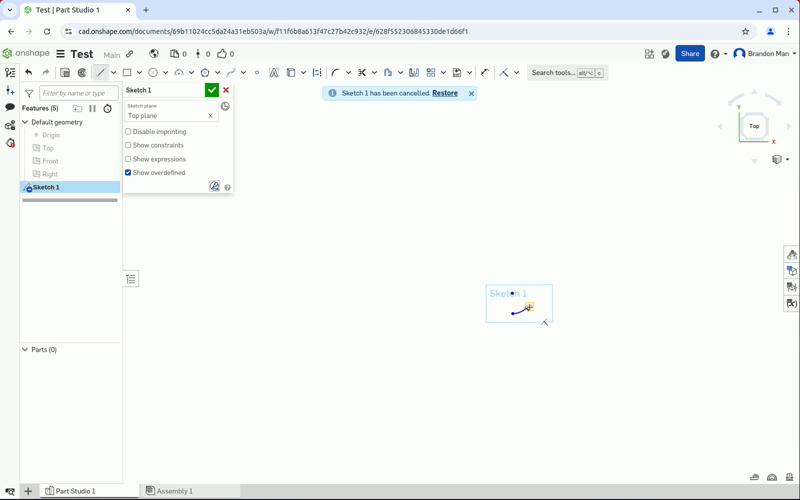
scroll(6)
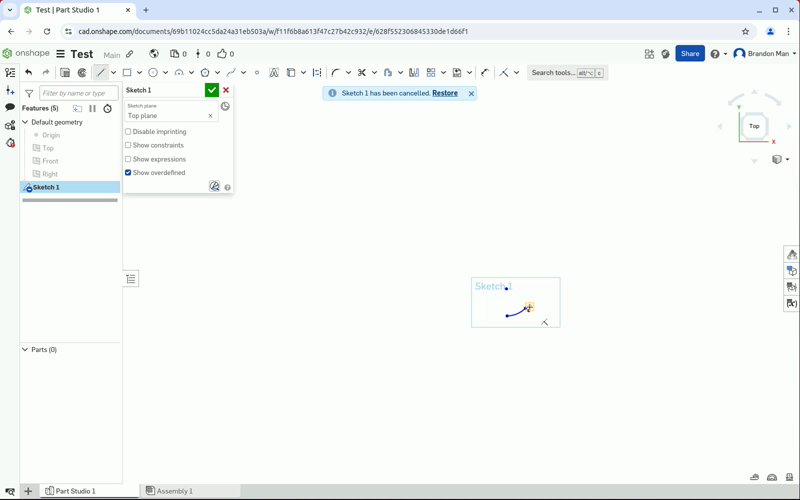
scroll(6)
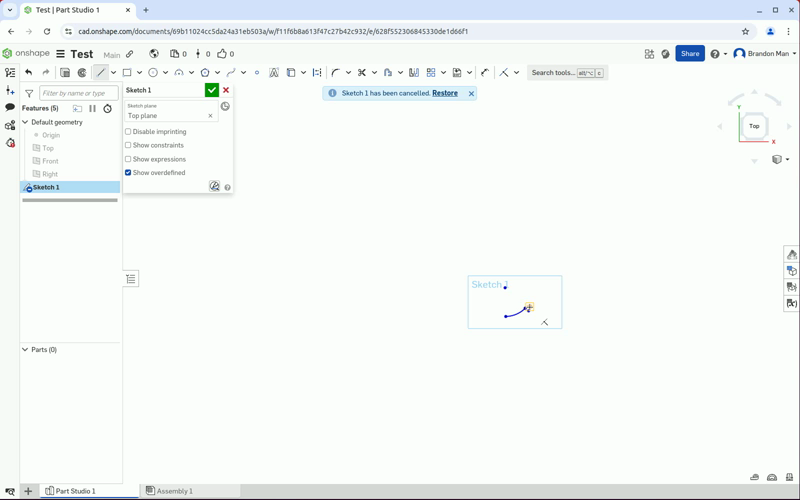
scroll(6)
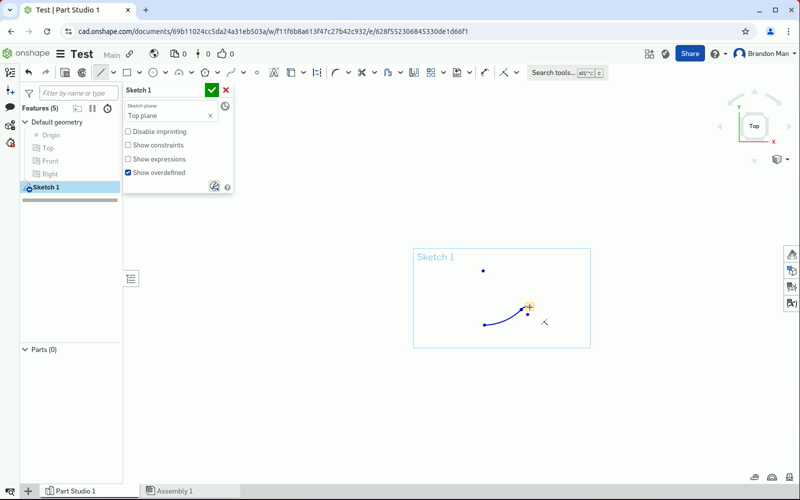
scroll(6)
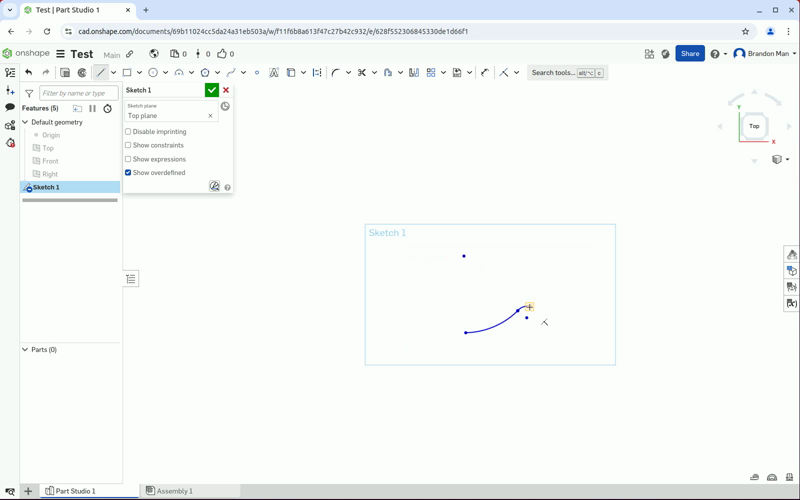
scroll(6)
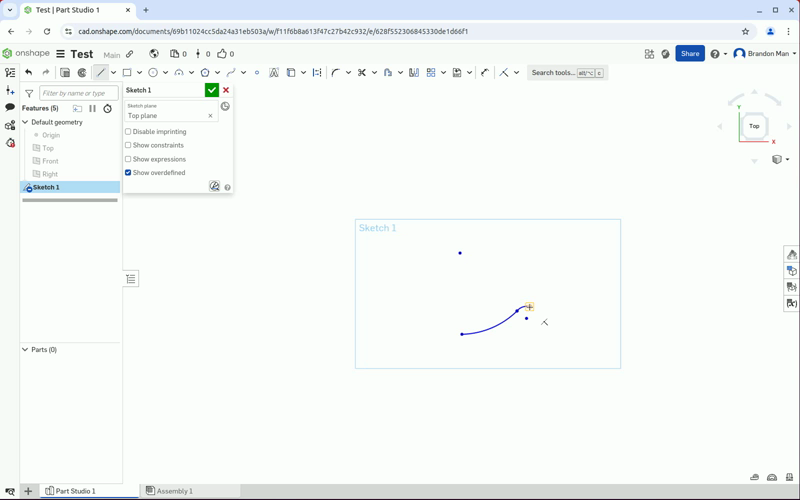
scroll(6)
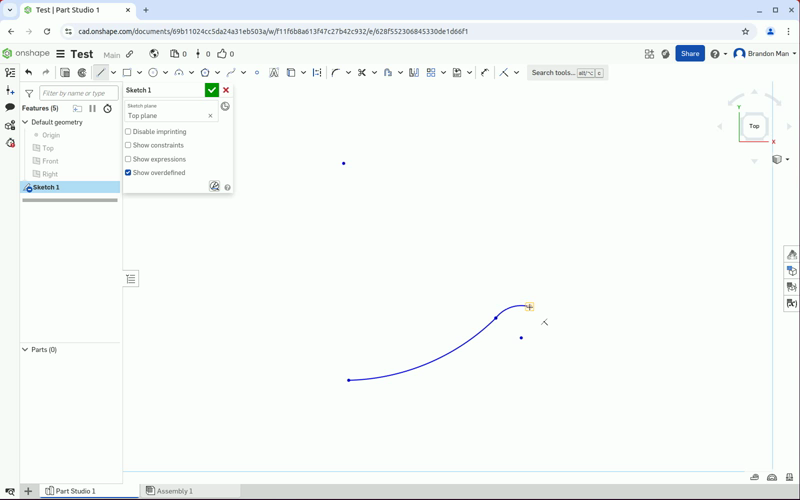
click(529, 306)
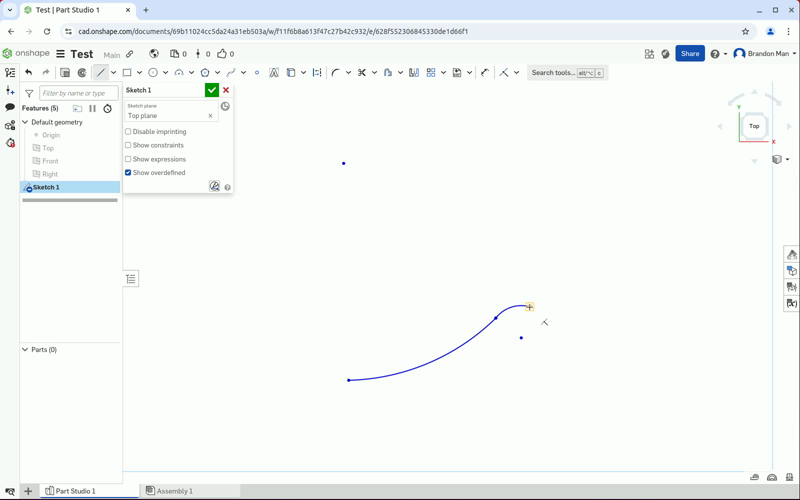
scroll(-6)
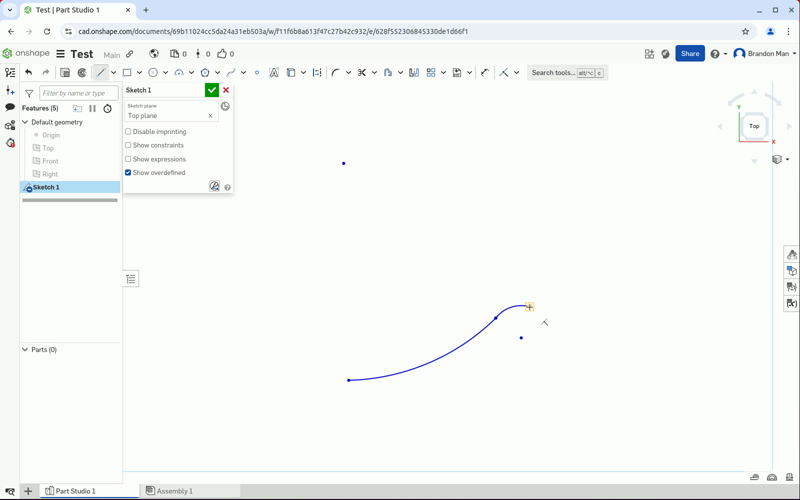
scroll(-6)
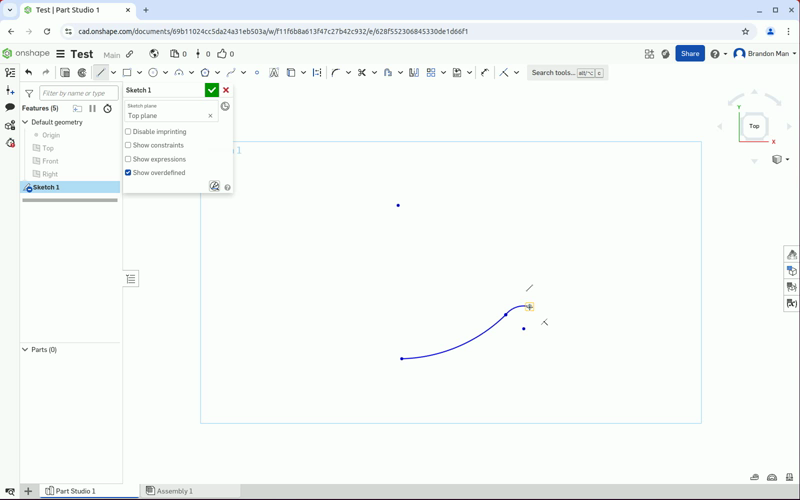
scroll(-6)
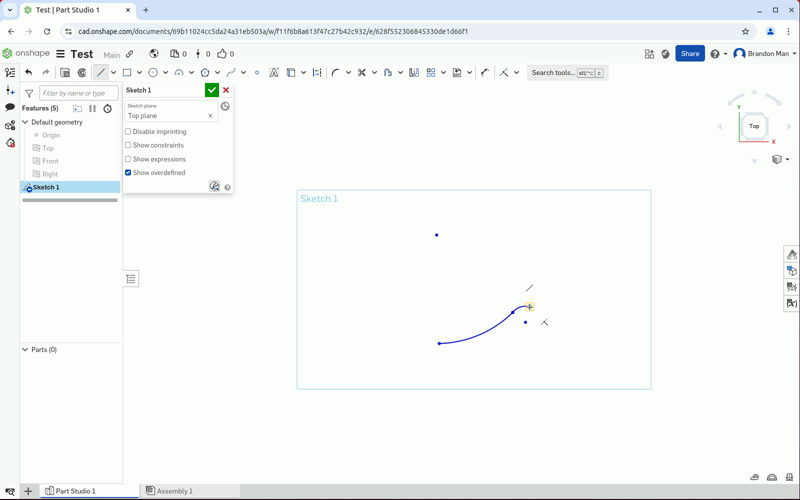
scroll(-6)
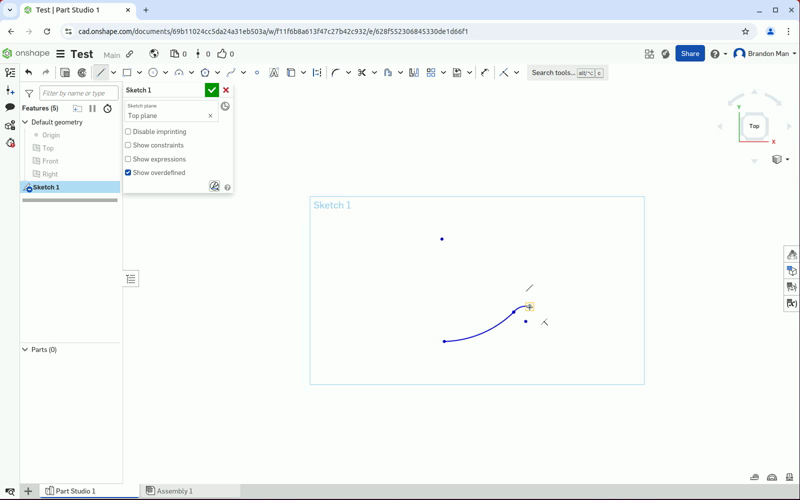
scroll(-6)
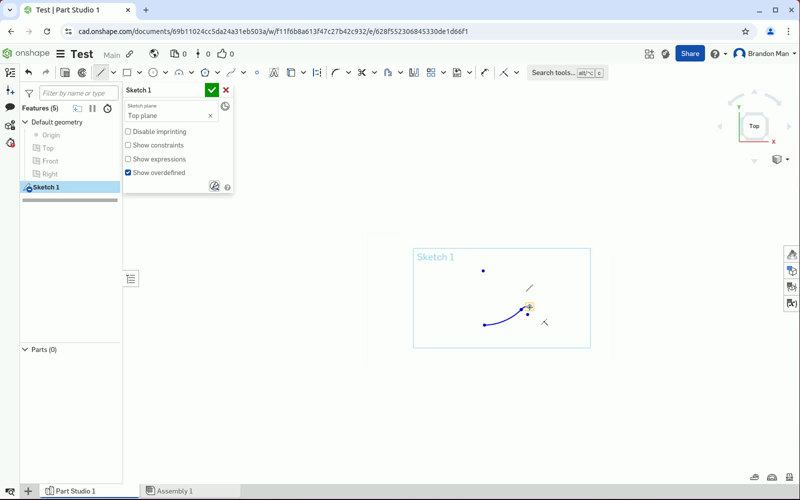
scroll(-6)
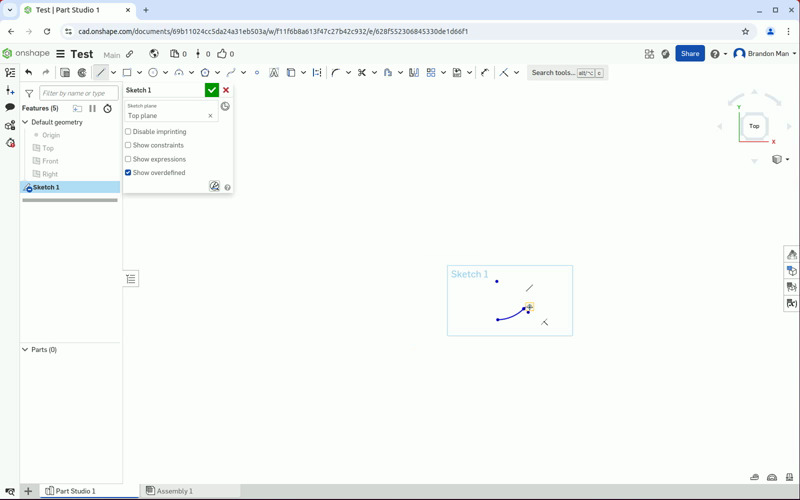
scroll(-6)
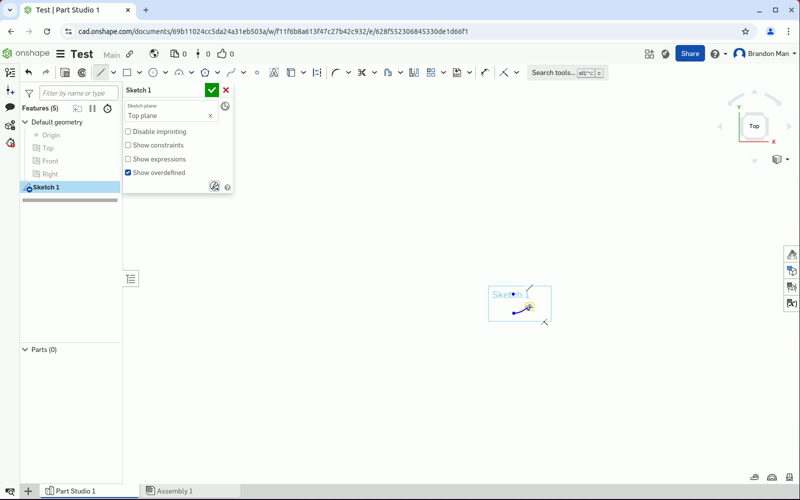
key_down(shift)
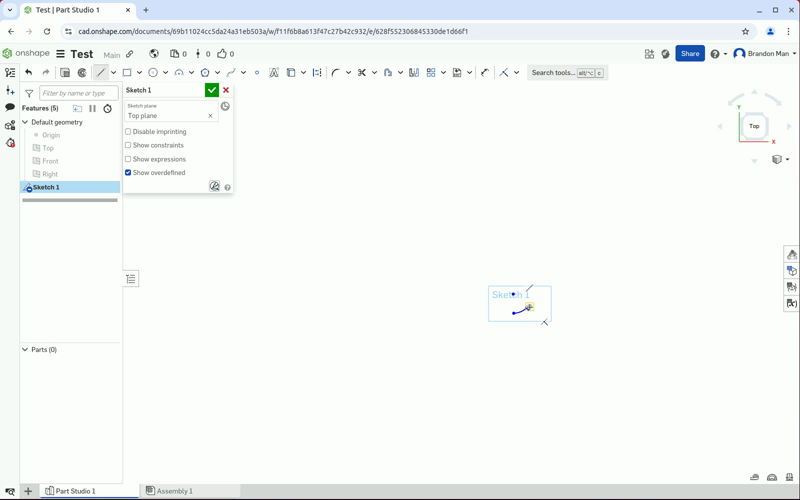
mouse_move(559, 306)
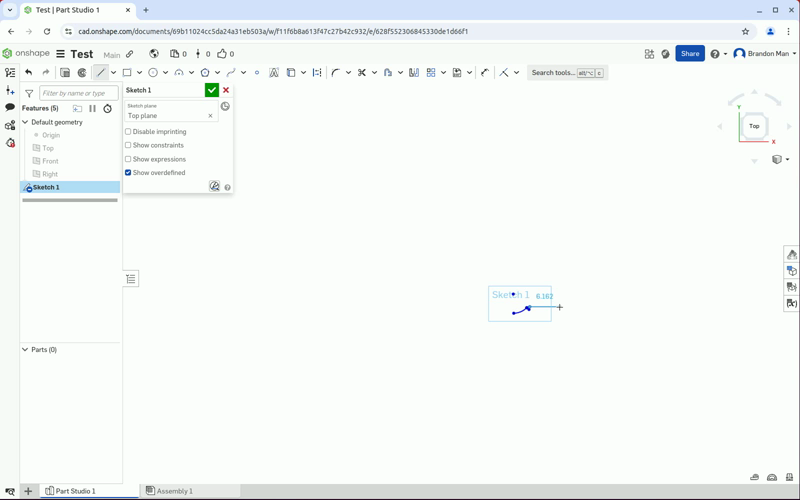
mouse_move(564, 313)
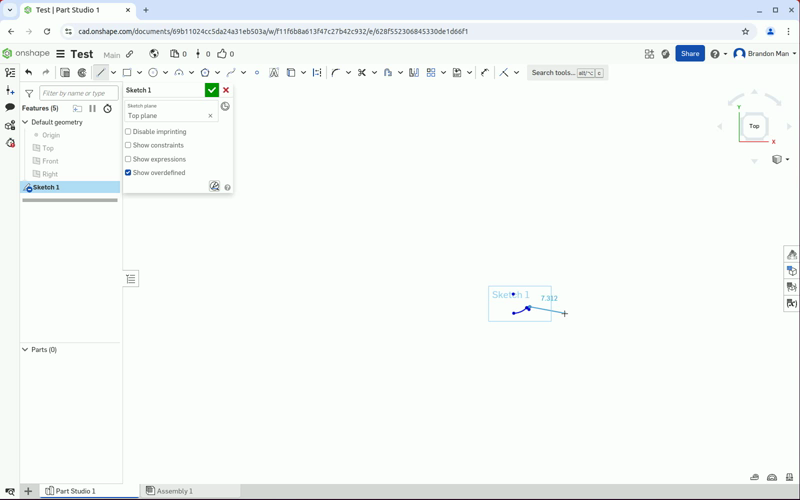
click(564, 313)
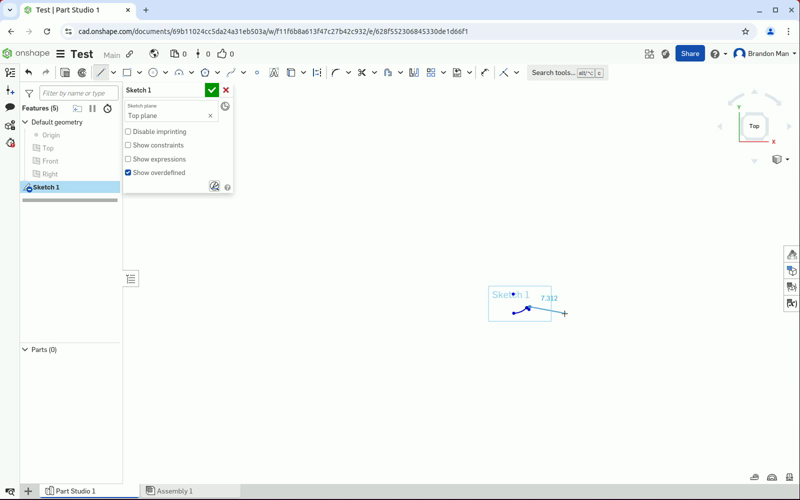
key_up(shift)
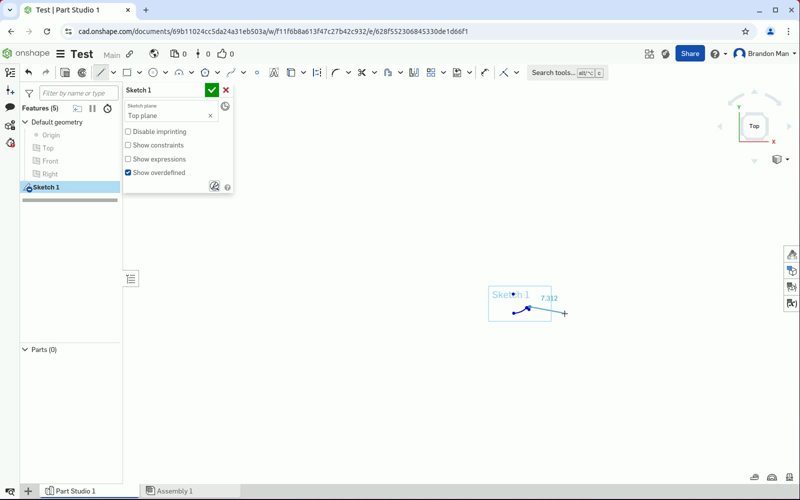
key(esc)
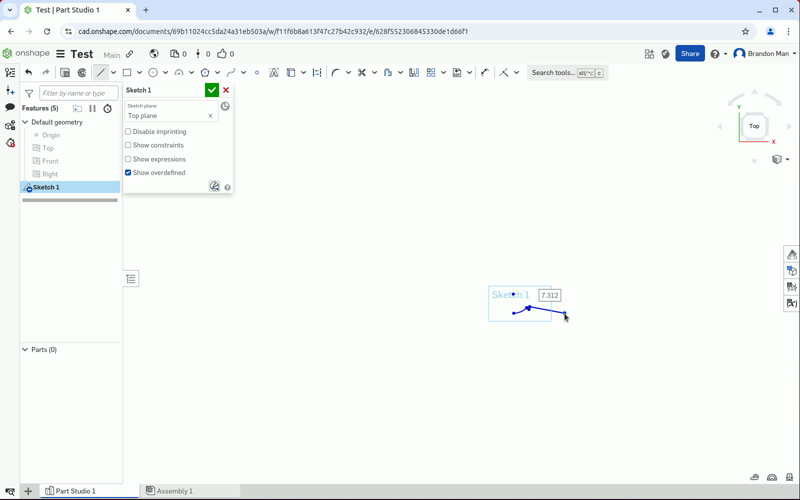
key(a)
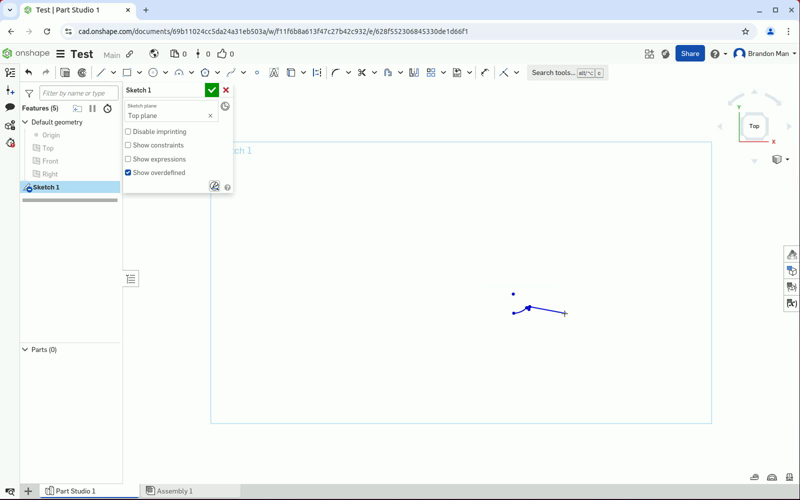
mouse_move(564, 313)
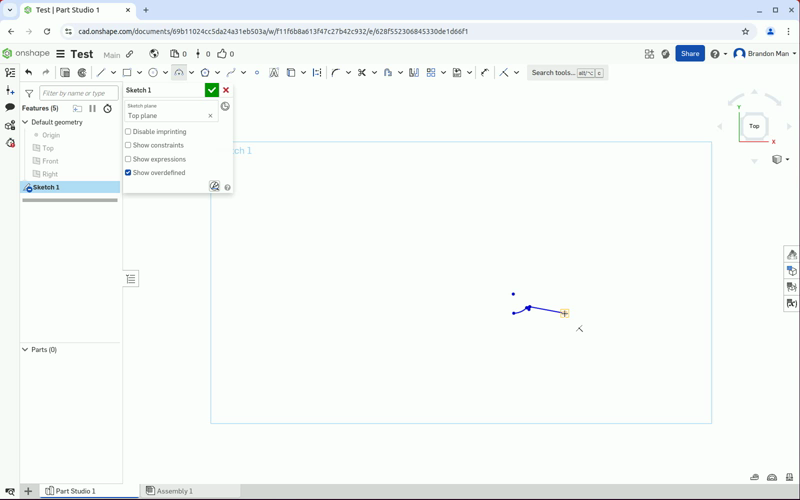
click(564, 313)
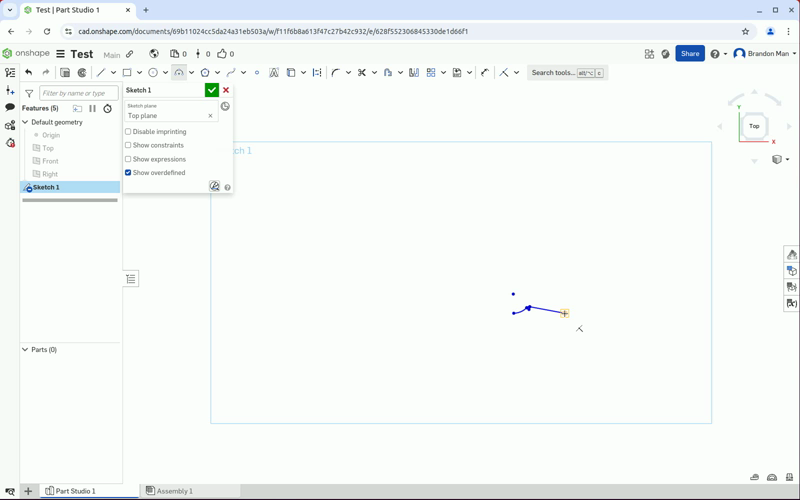
key_down(shift)
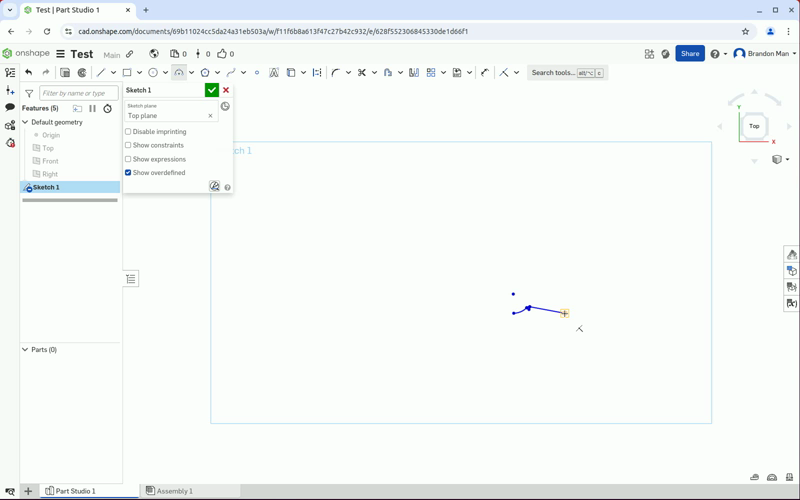
mouse_move(570, 299)
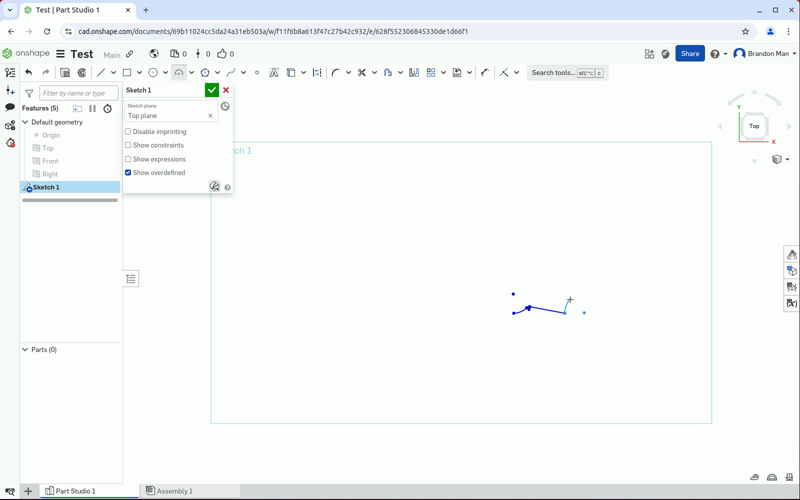
click(570, 299)
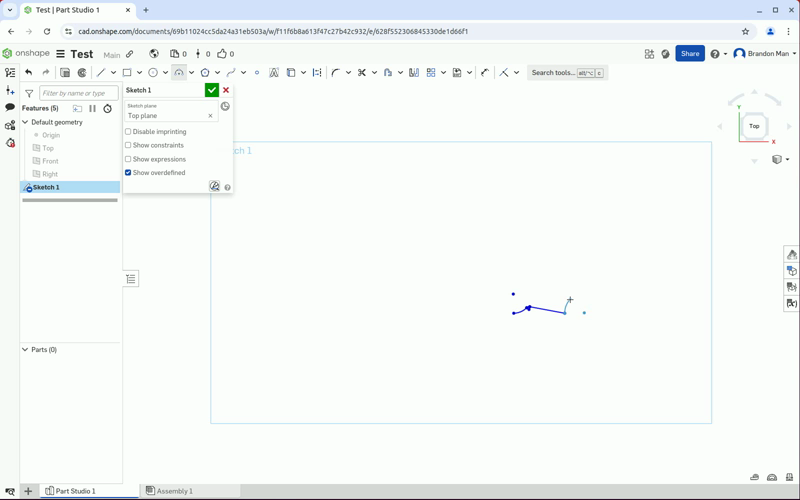
mouse_move(573, 308)
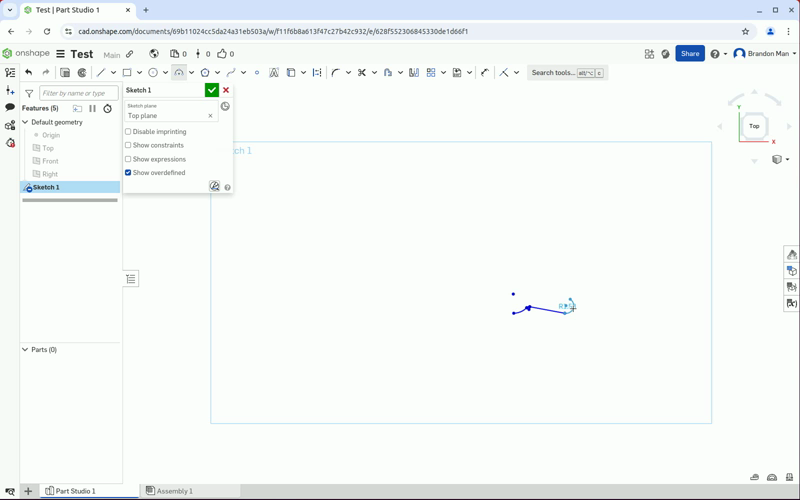
click(573, 308)
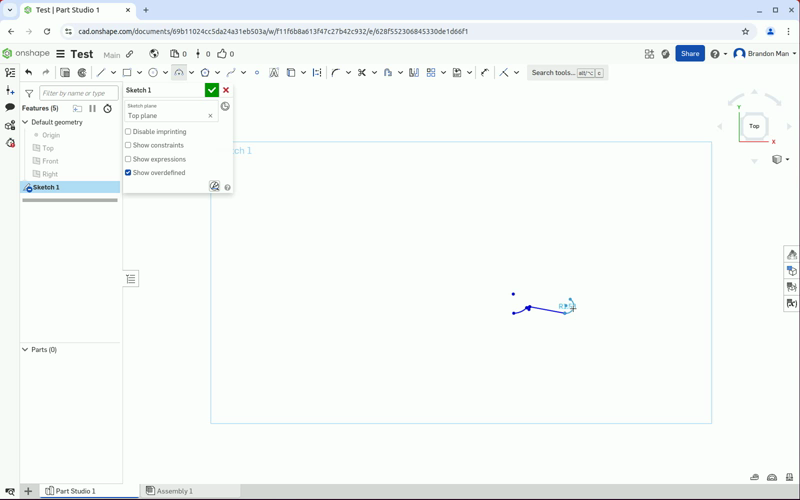
key_up(shift)
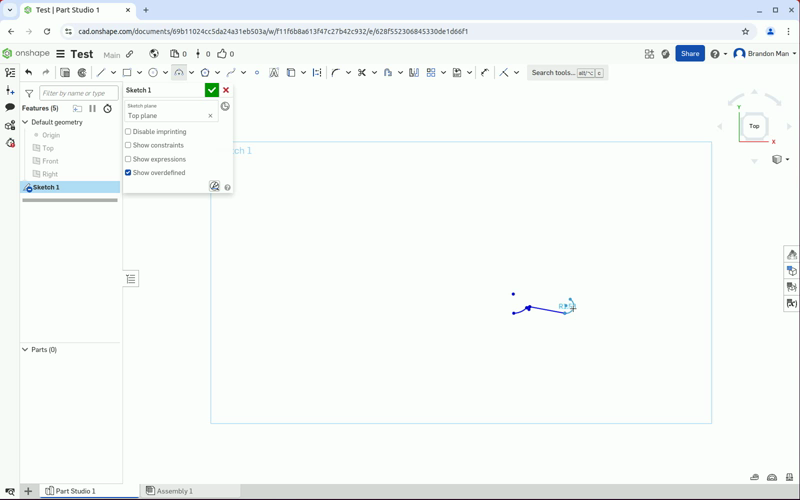
mouse_move(570, 299)
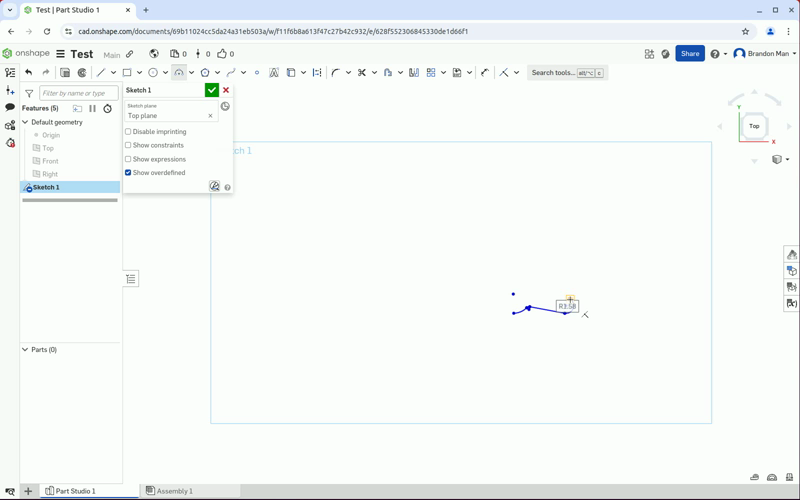
click(570, 299)
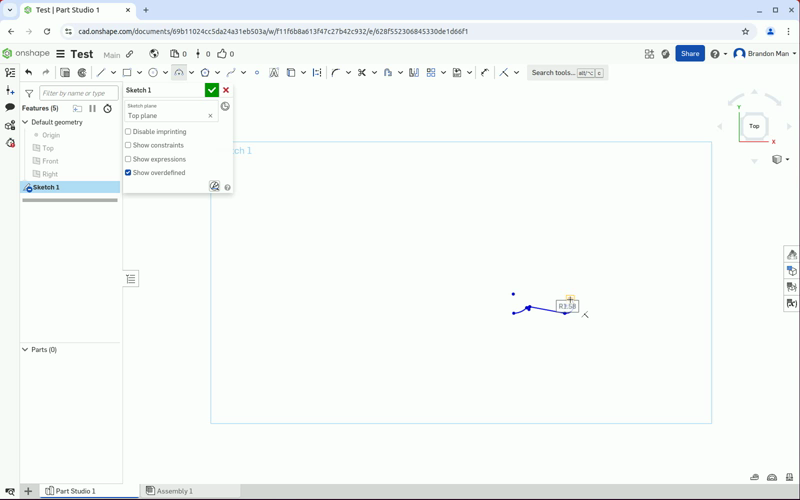
key_down(shift)
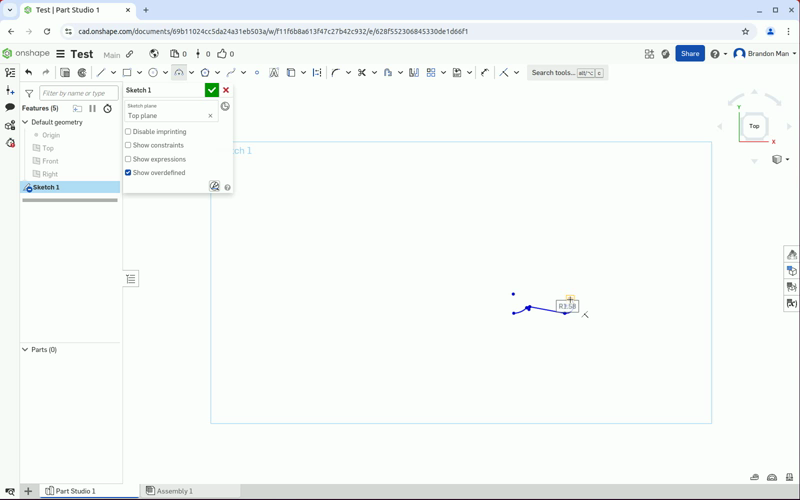
mouse_move(570, 289)
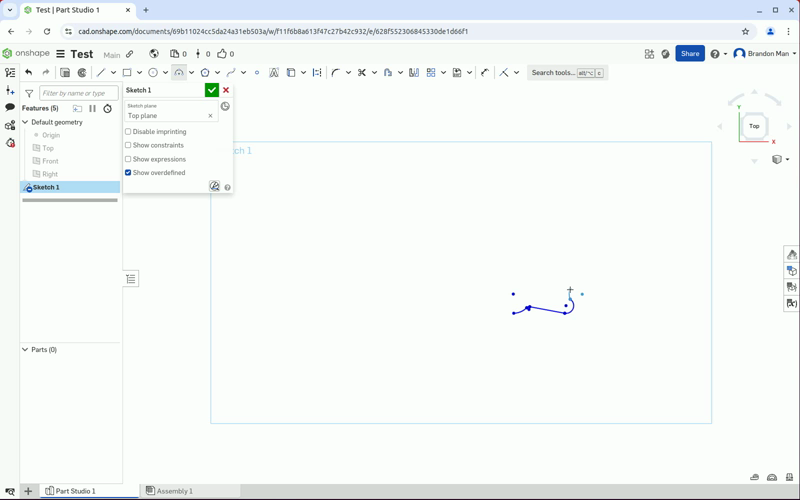
click(570, 289)
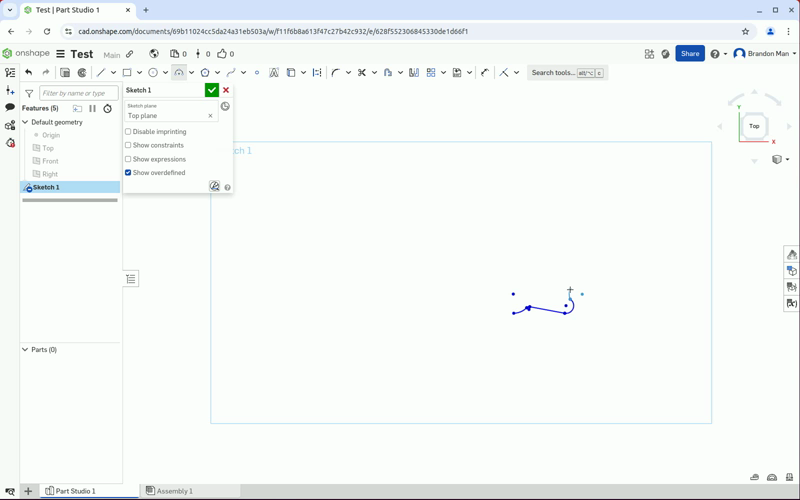
mouse_move(567, 294)
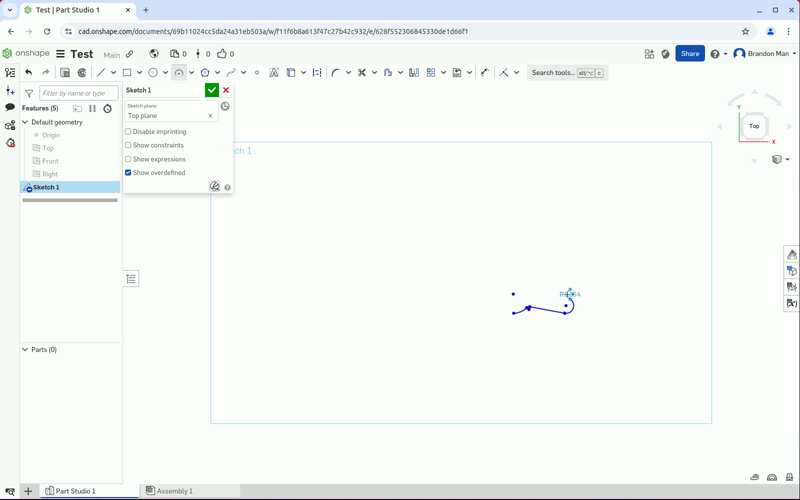
click(567, 294)
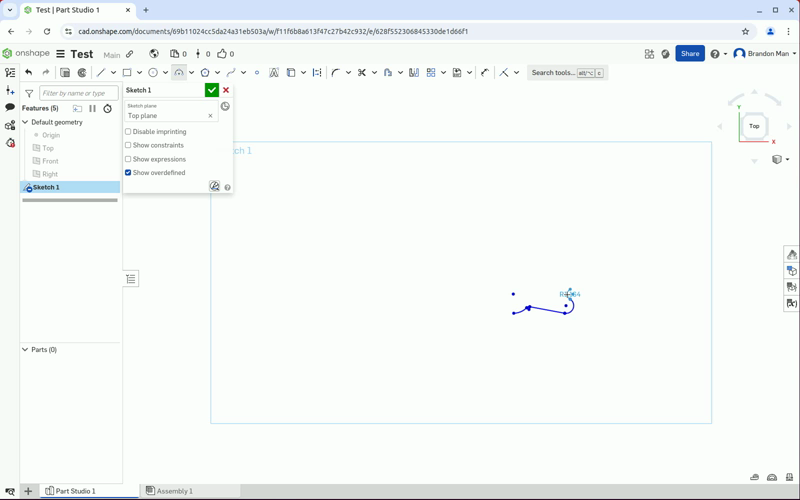
key_up(shift)
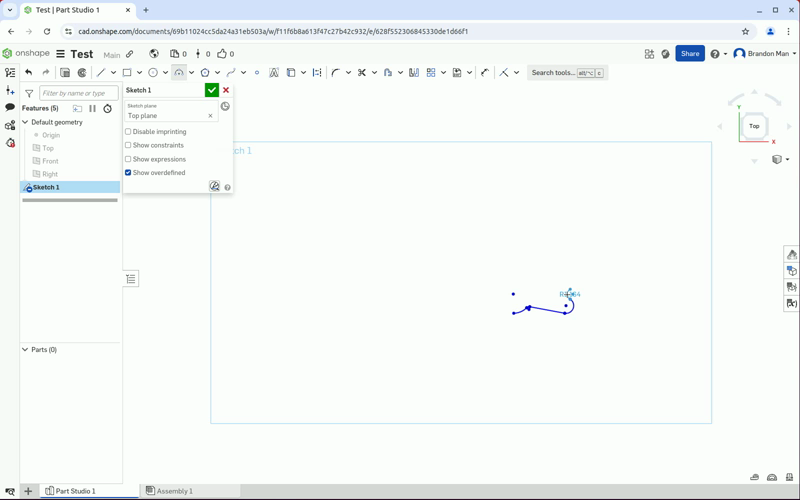
mouse_move(570, 289)
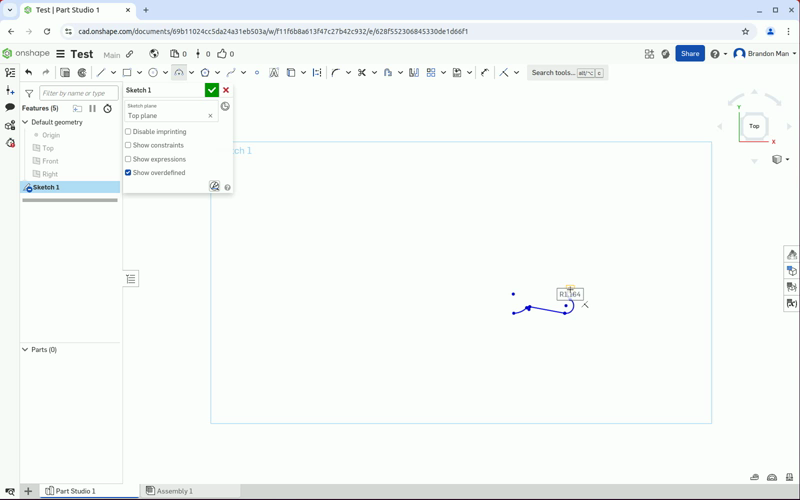
click(570, 289)
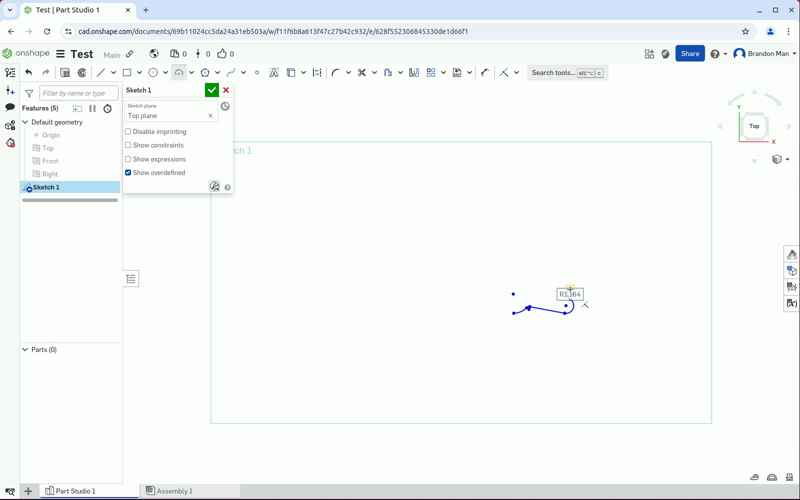
key_down(shift)
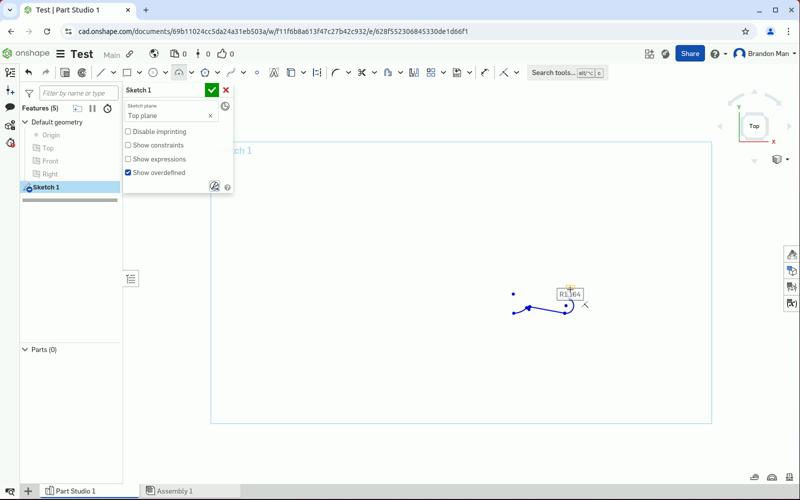
mouse_move(564, 275)
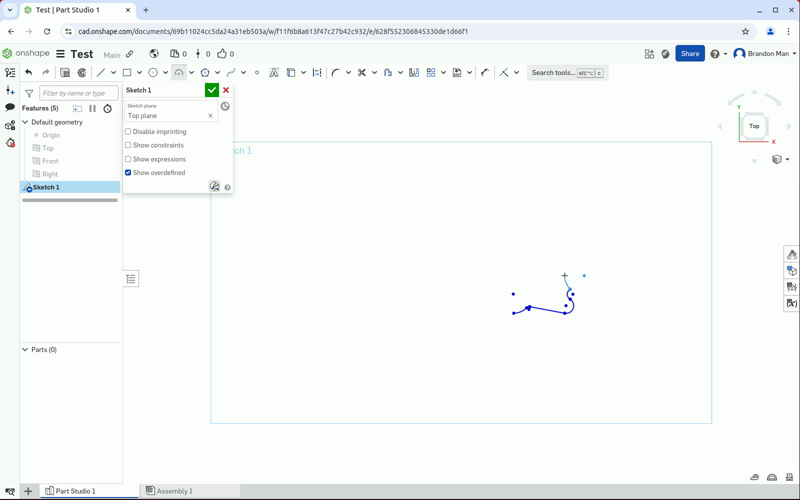
click(564, 275)
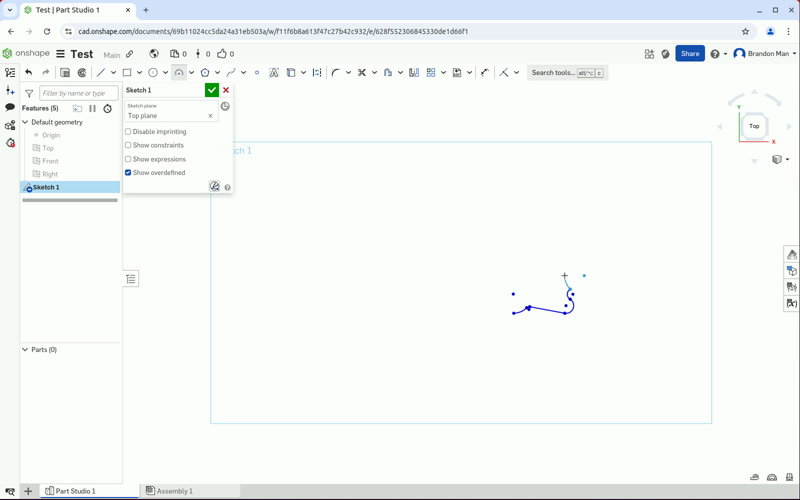
mouse_move(573, 280)
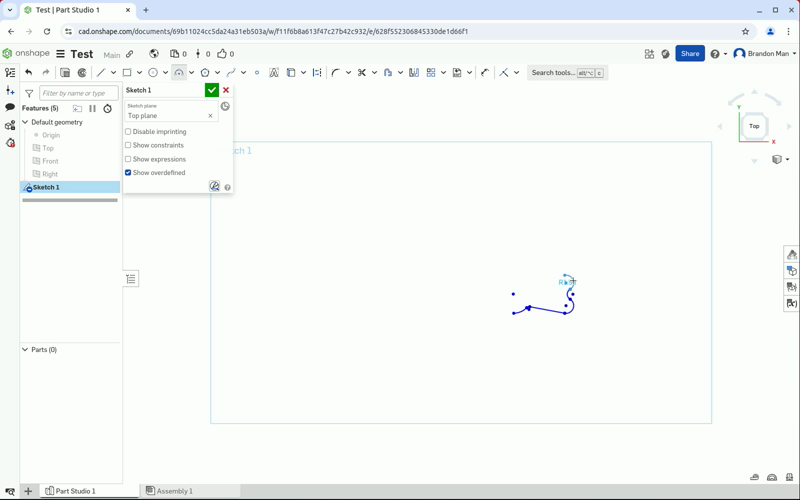
click(573, 280)
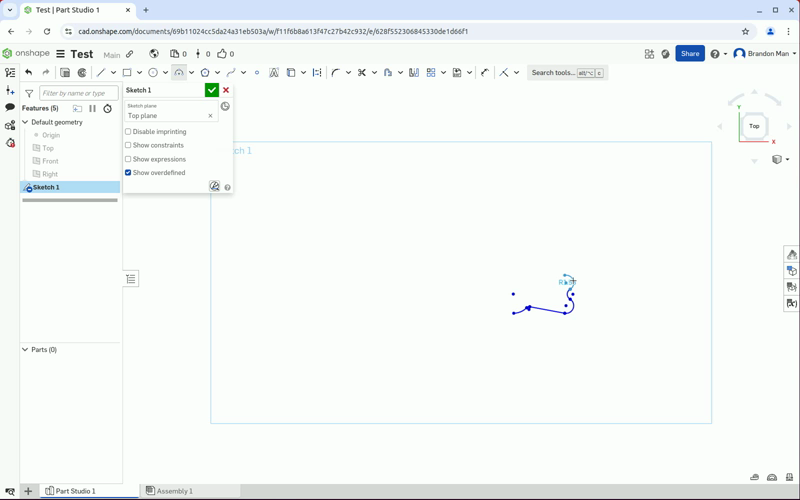
key_up(shift)
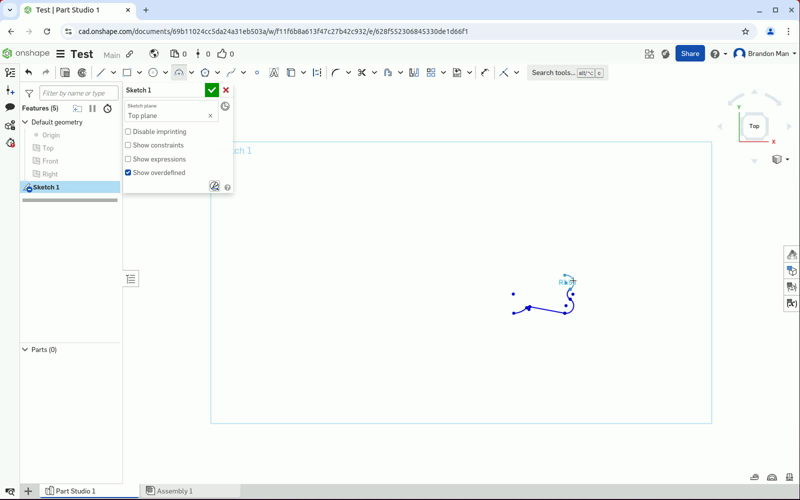
key(esc)
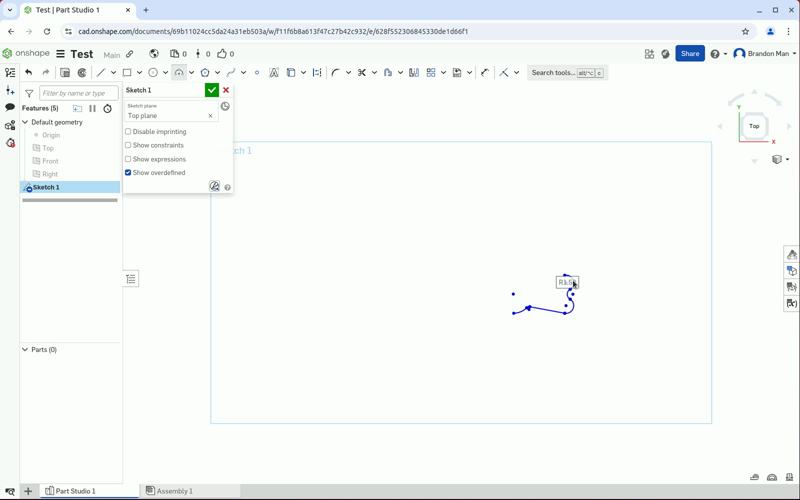
key(l)
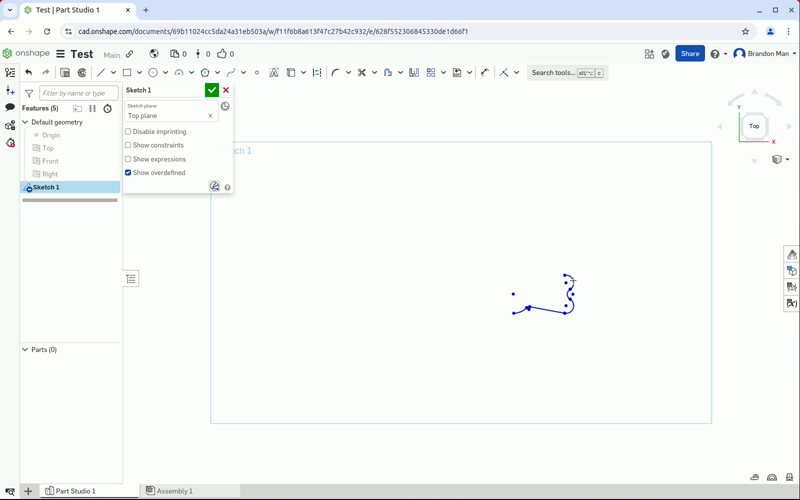
mouse_move(564, 275)
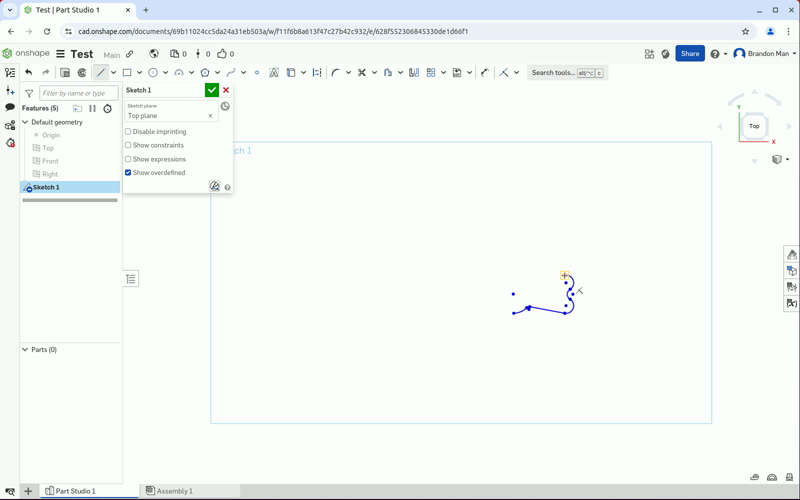
click(564, 275)
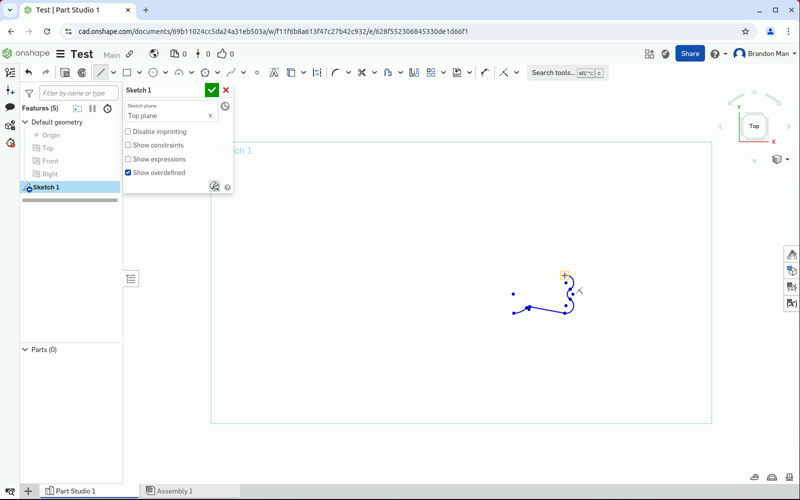
key_down(shift)
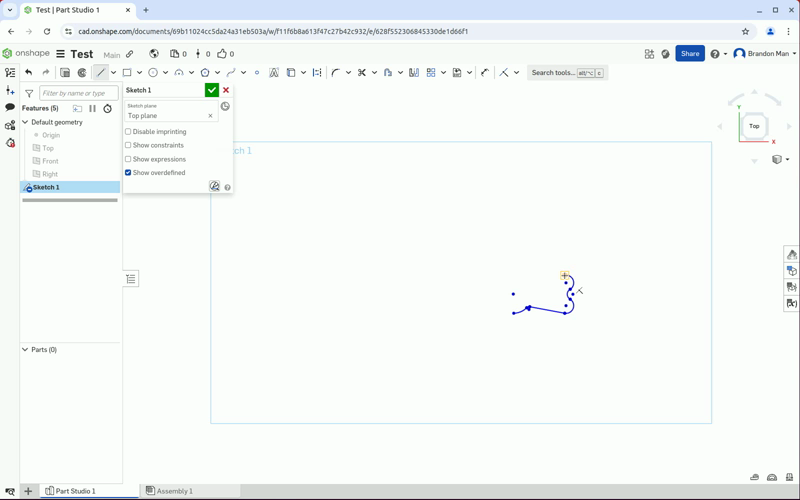
mouse_move(589, 275)
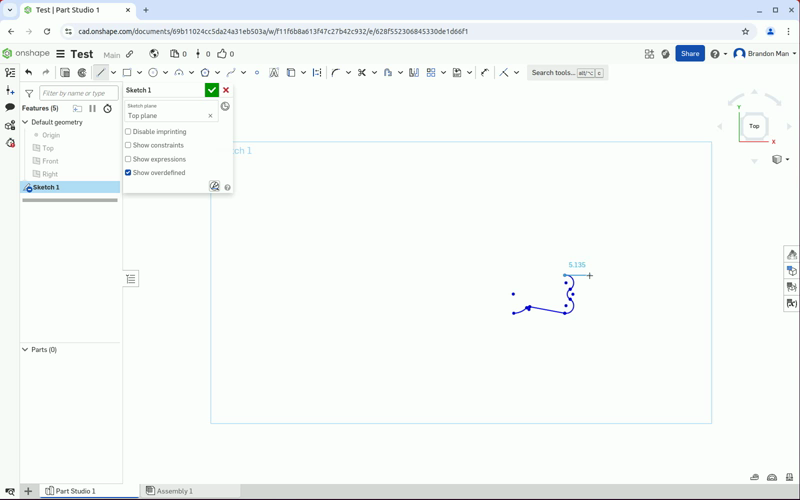
mouse_move(529, 281)
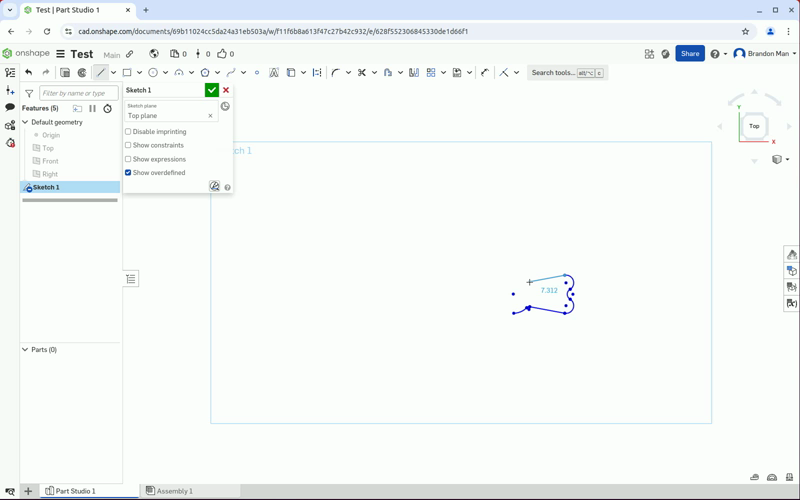
click(529, 281)
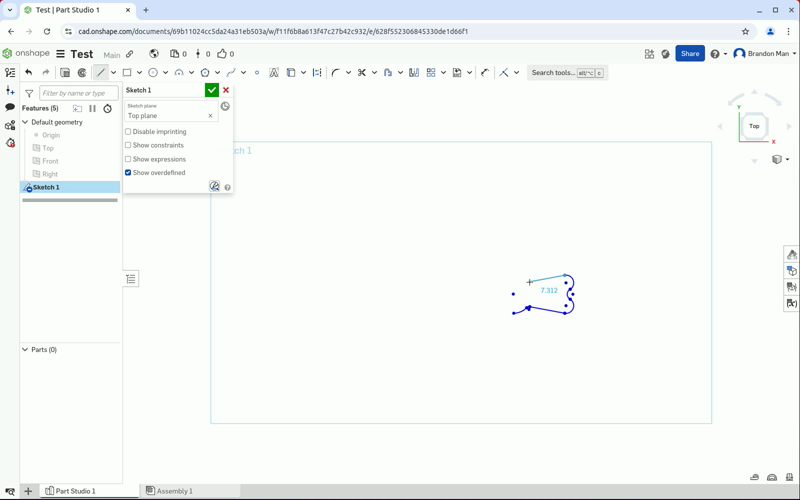
key_up(shift)
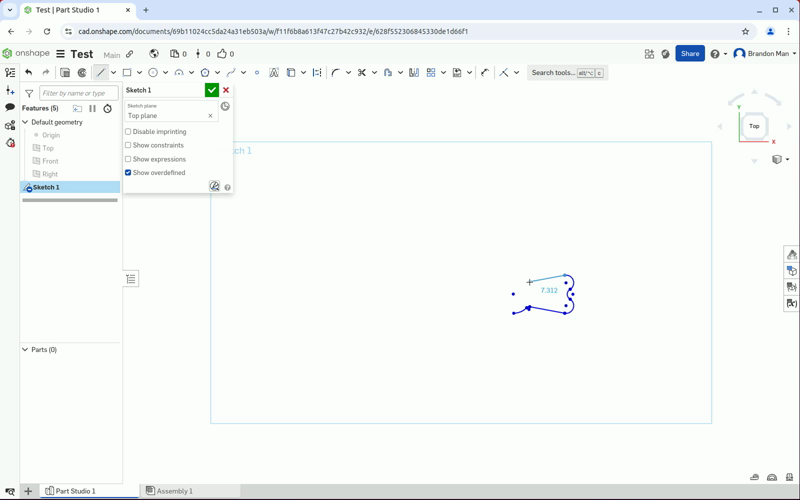
key(esc)
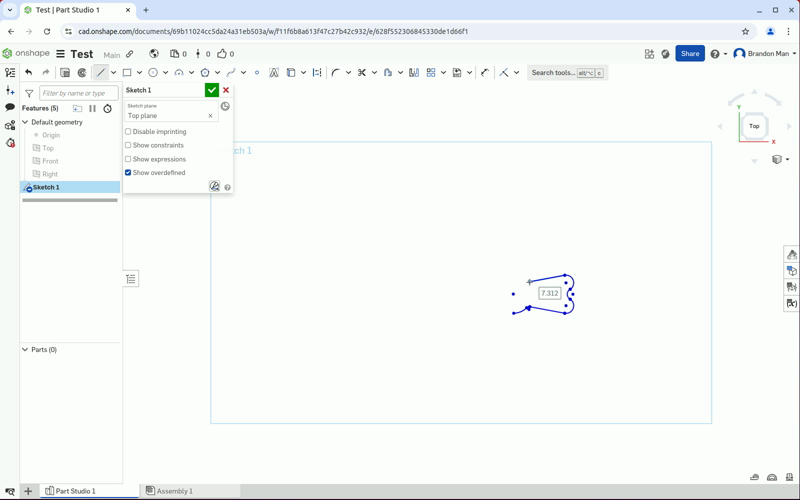
key(a)
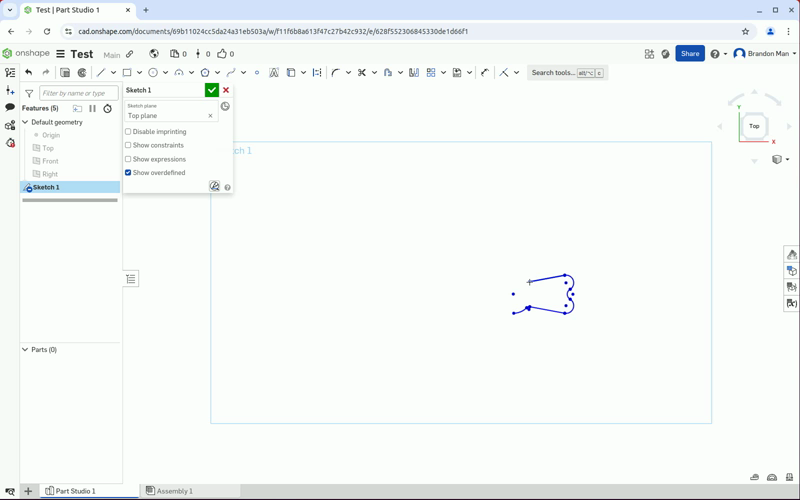
mouse_move(529, 281)
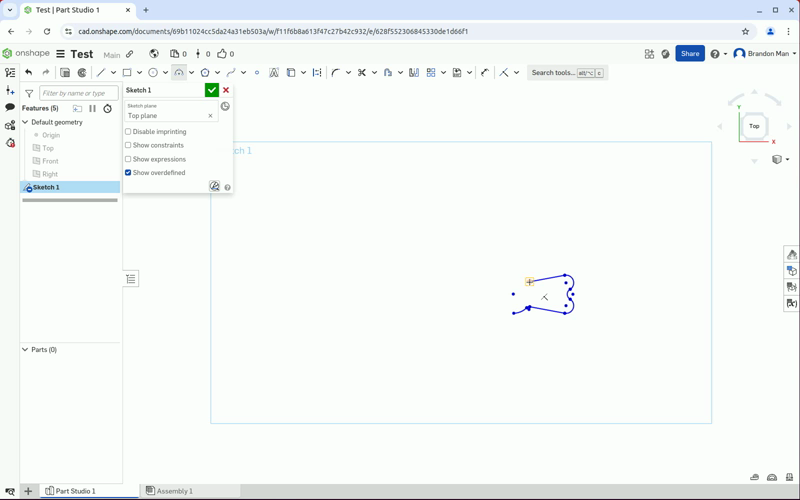
click(529, 281)
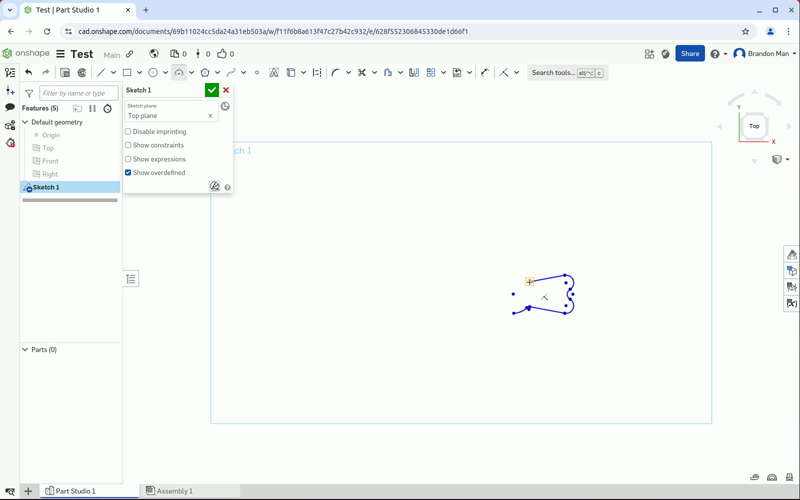
key_down(shift)
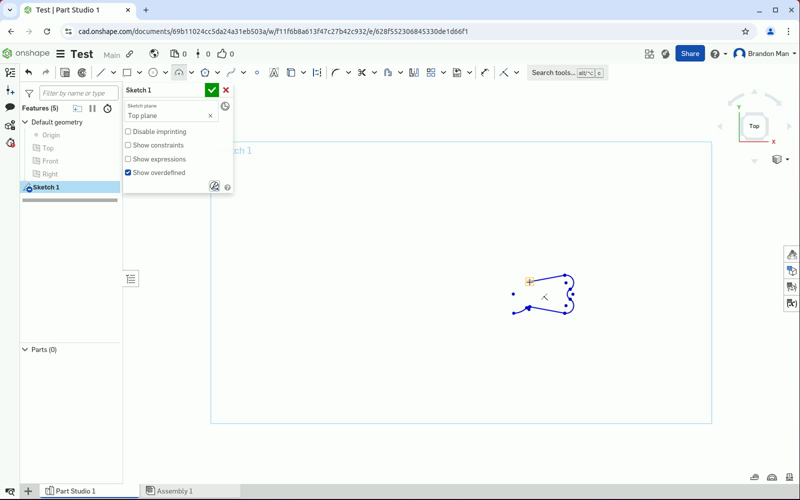
mouse_move(526, 280)
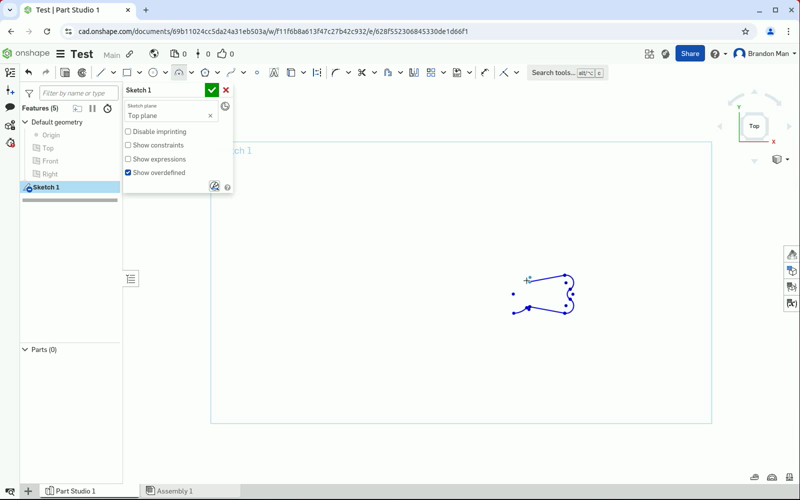
scroll(6)
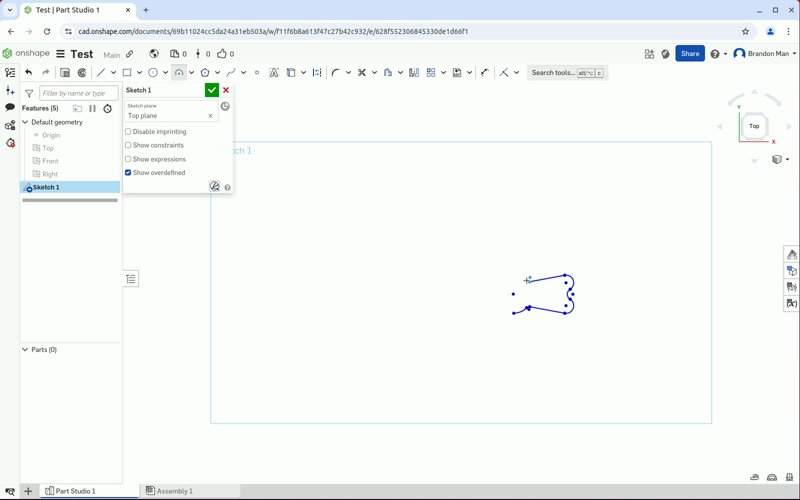
scroll(6)
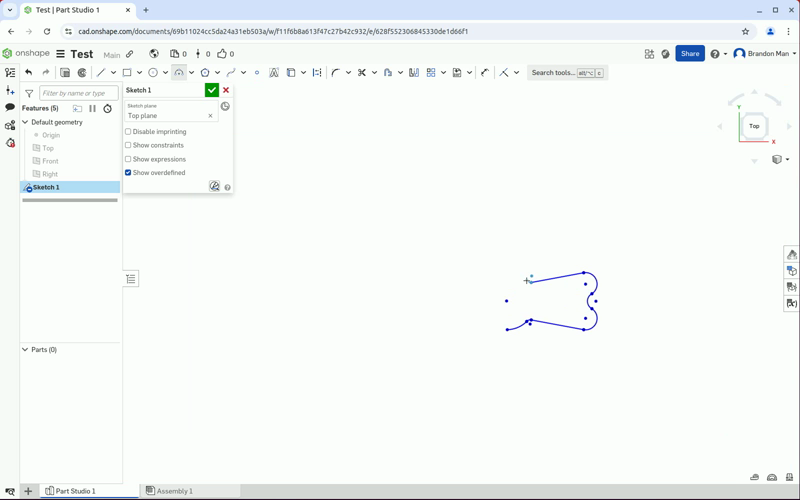
scroll(6)
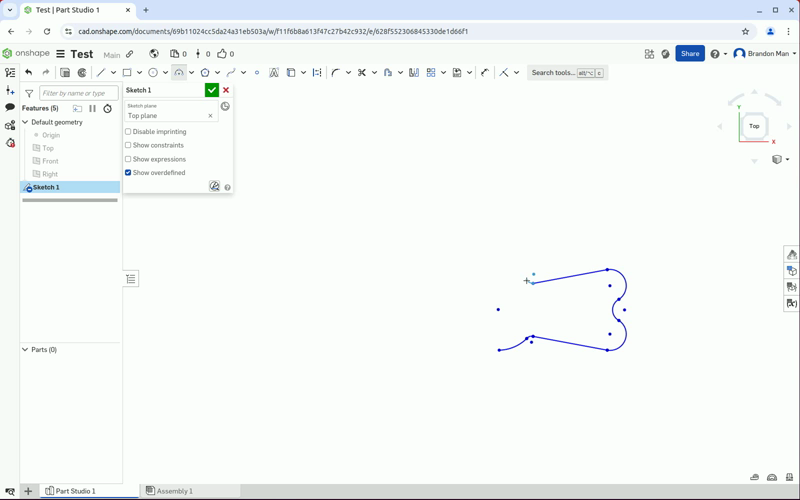
scroll(6)
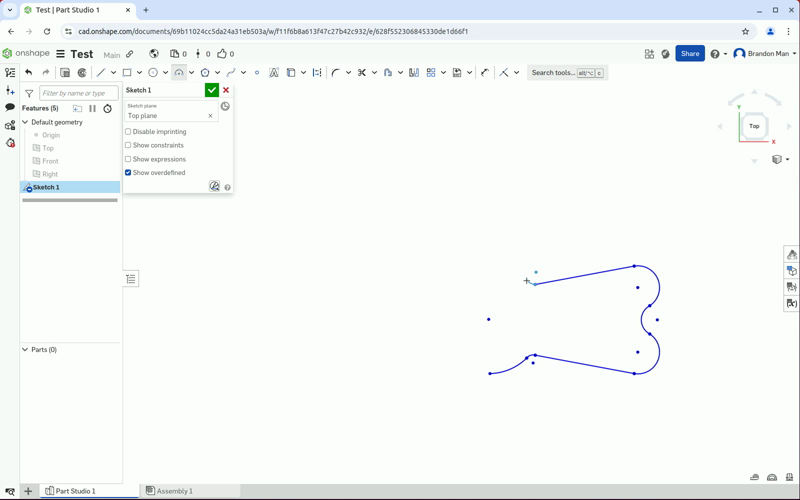
scroll(6)
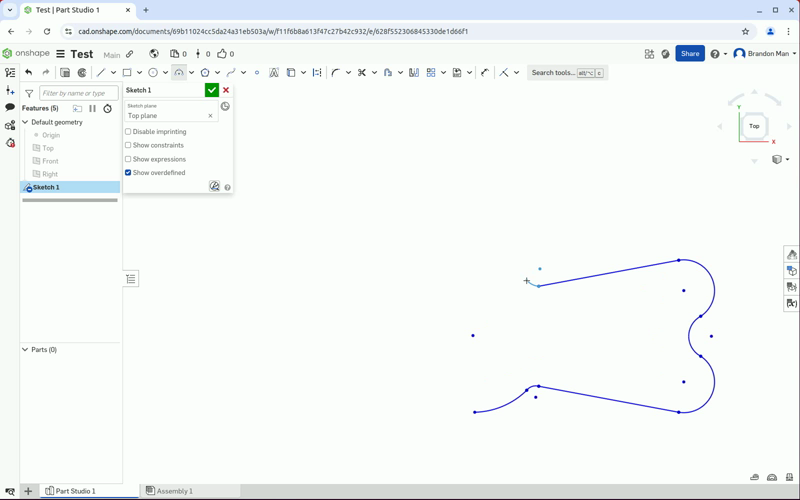
scroll(6)
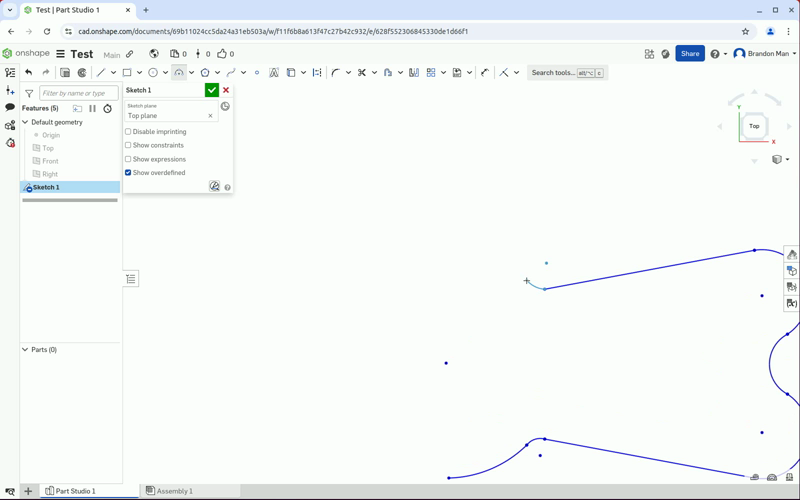
scroll(6)
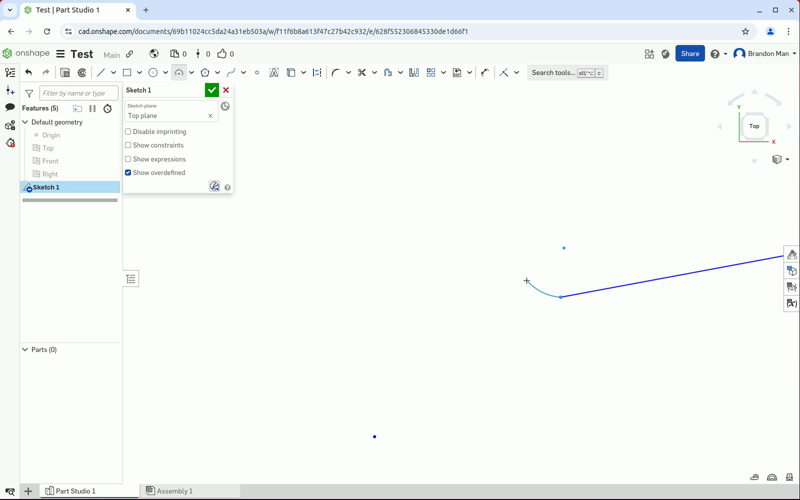
click(526, 280)
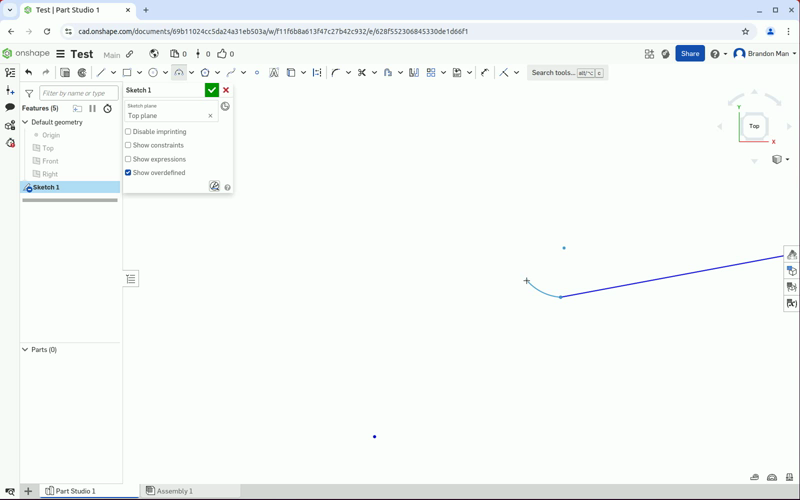
scroll(-6)
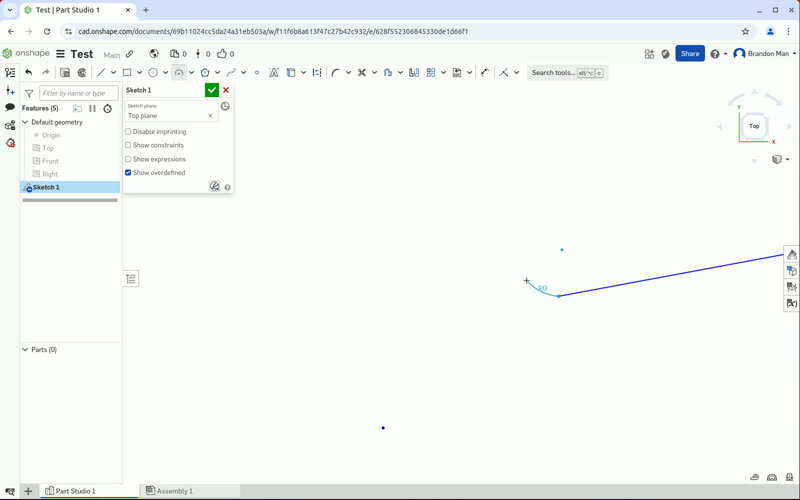
scroll(-6)
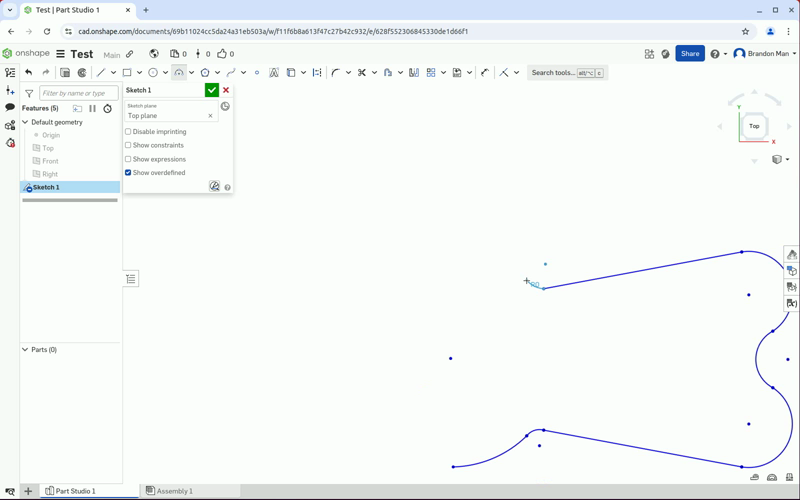
scroll(-6)
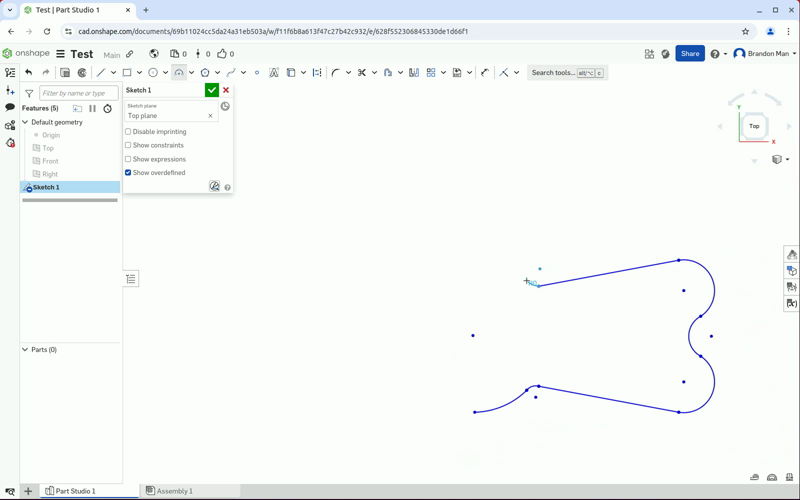
scroll(-6)
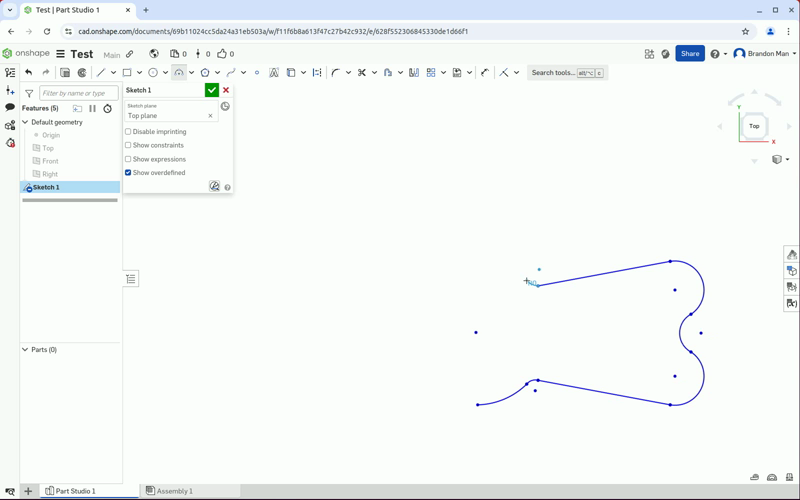
scroll(-6)
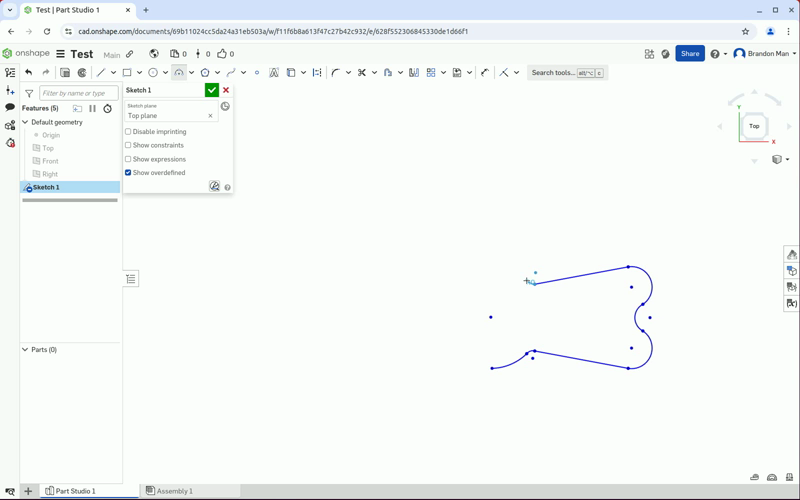
scroll(-6)
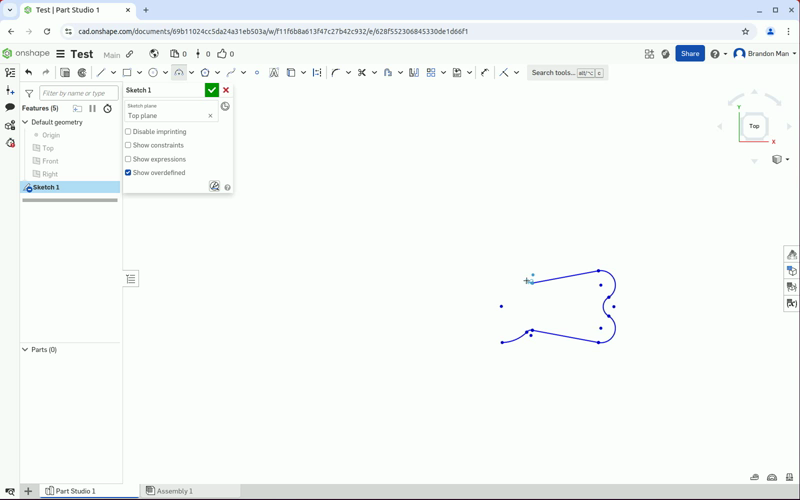
scroll(-6)
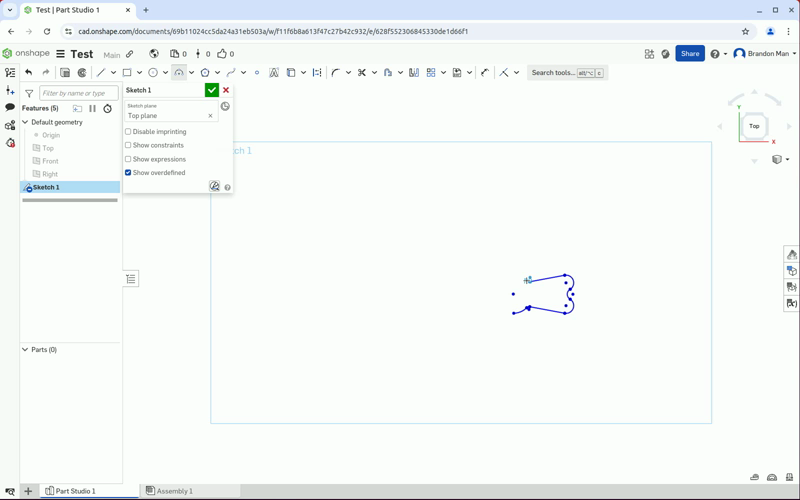
mouse_move(528, 281)
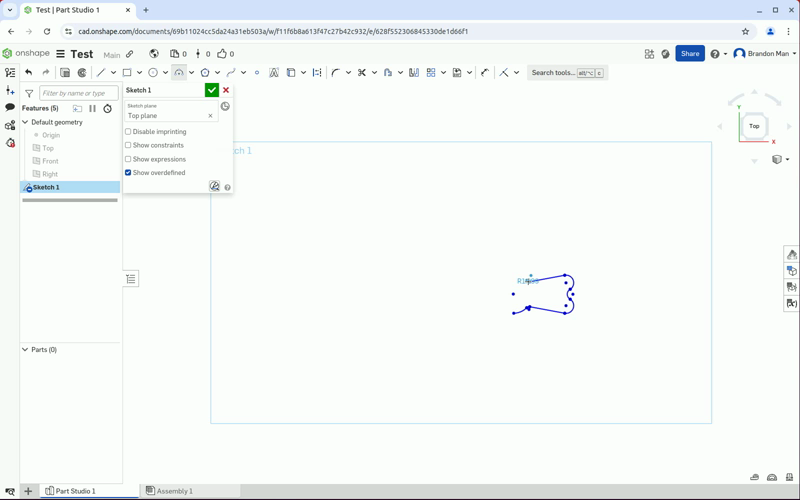
scroll(6)
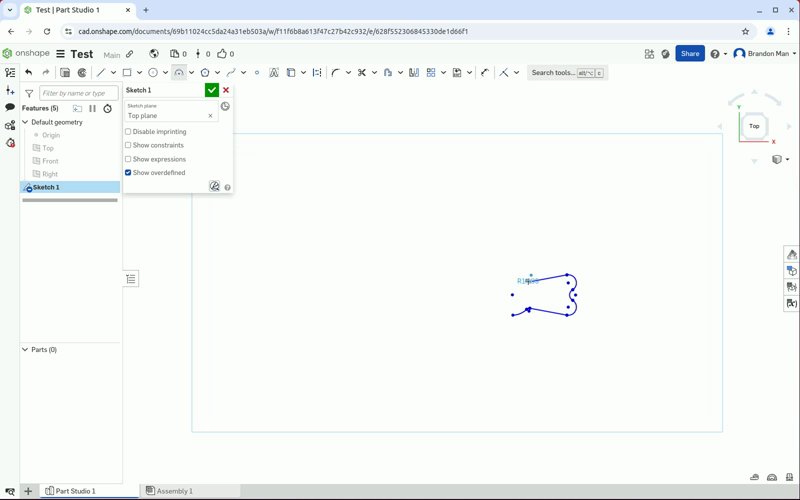
scroll(6)
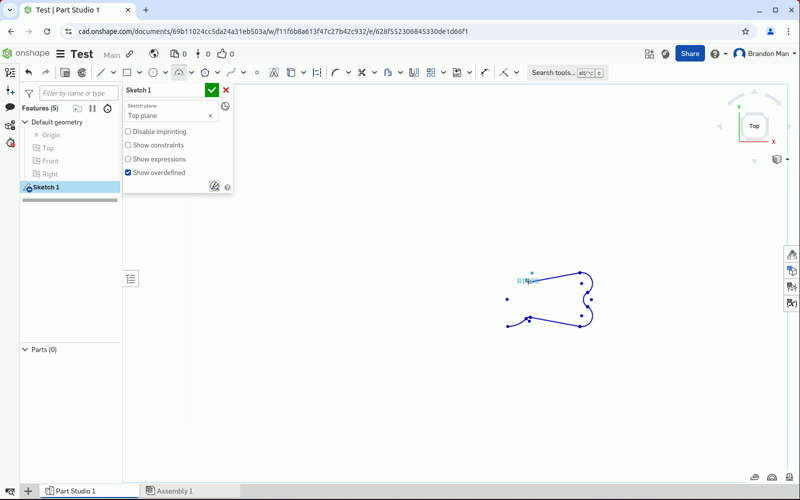
scroll(6)
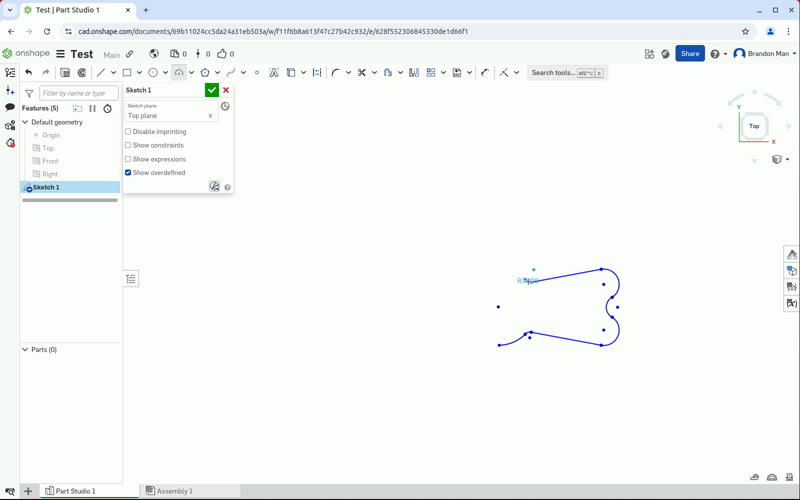
scroll(6)
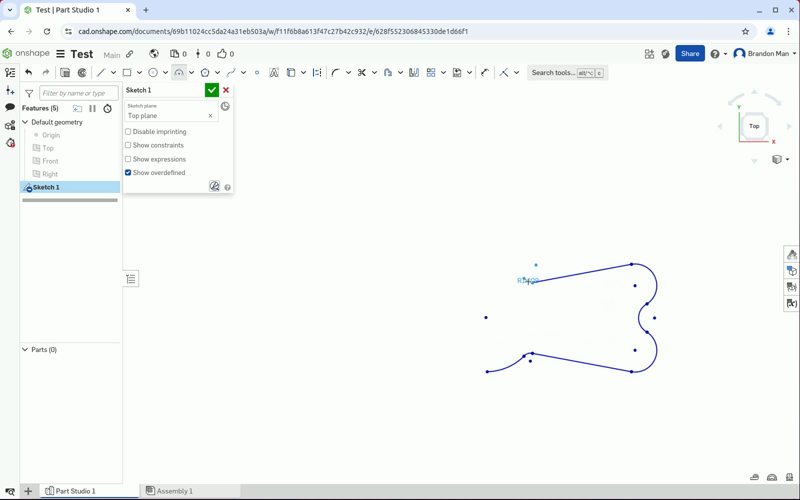
scroll(6)
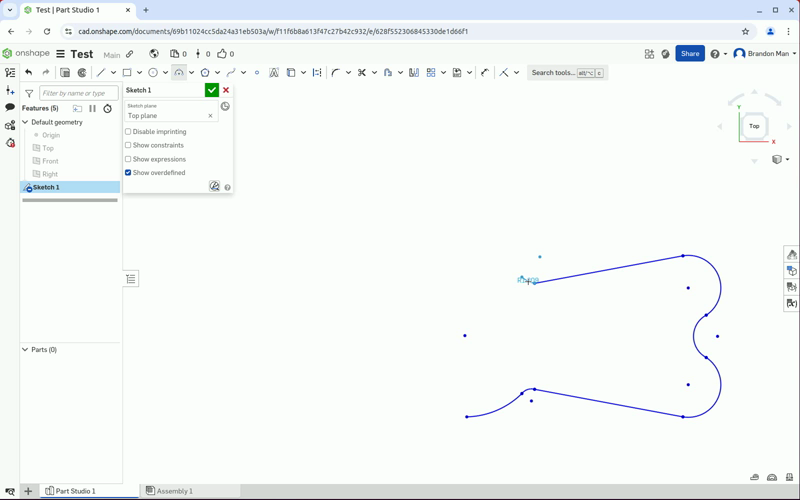
scroll(6)
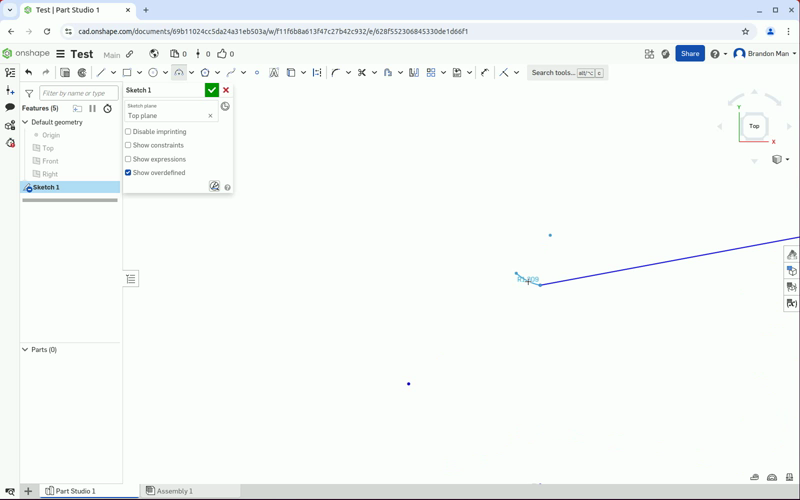
scroll(6)
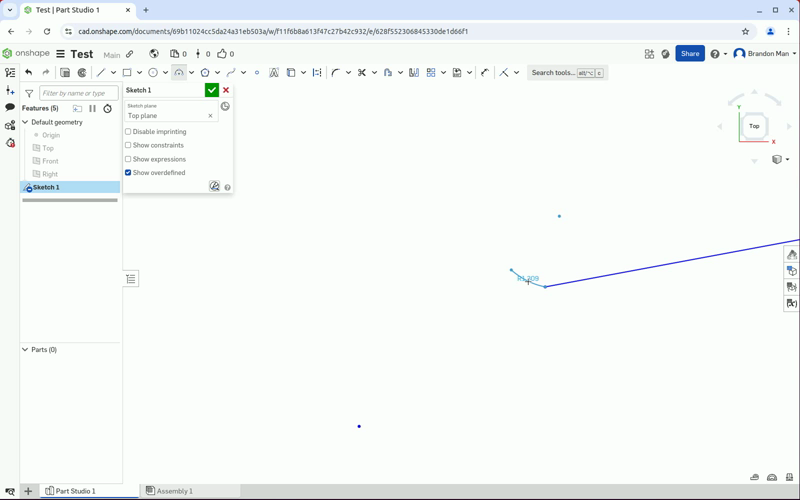
click(528, 281)
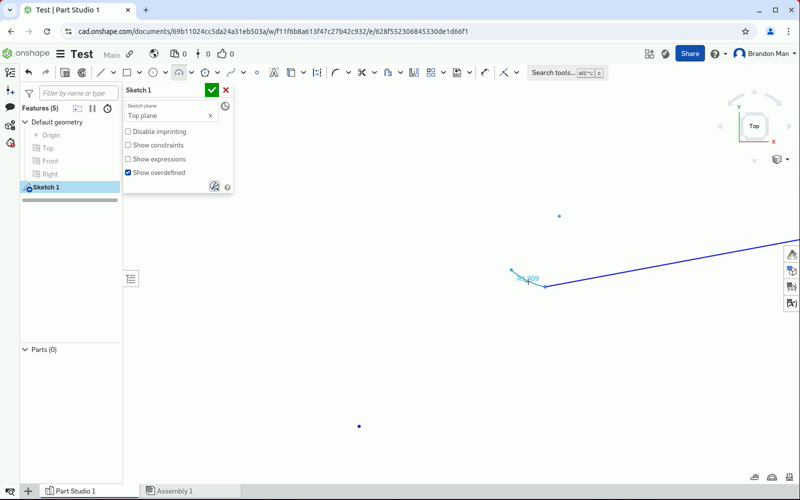
scroll(-6)
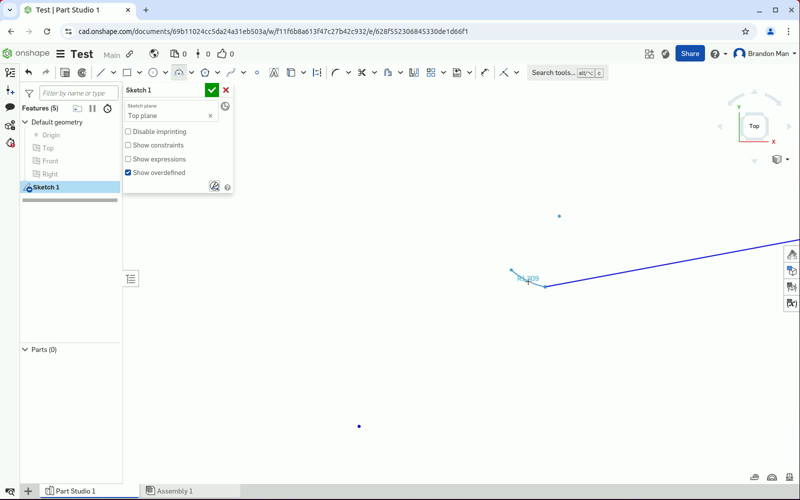
scroll(-6)
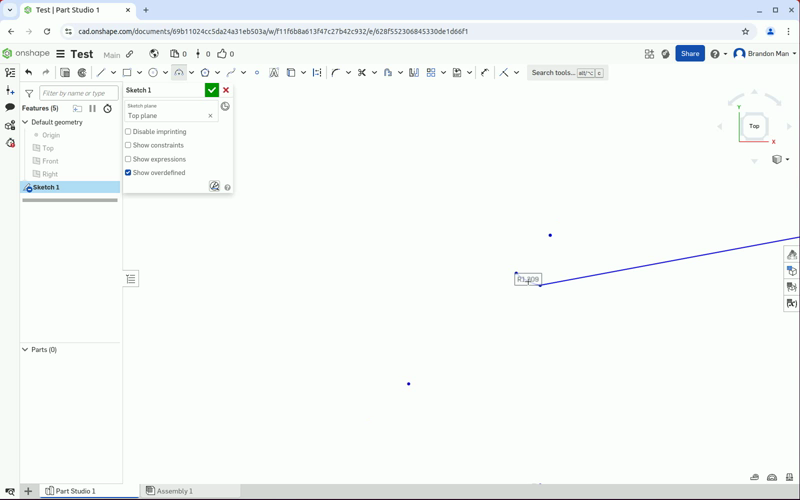
scroll(-6)
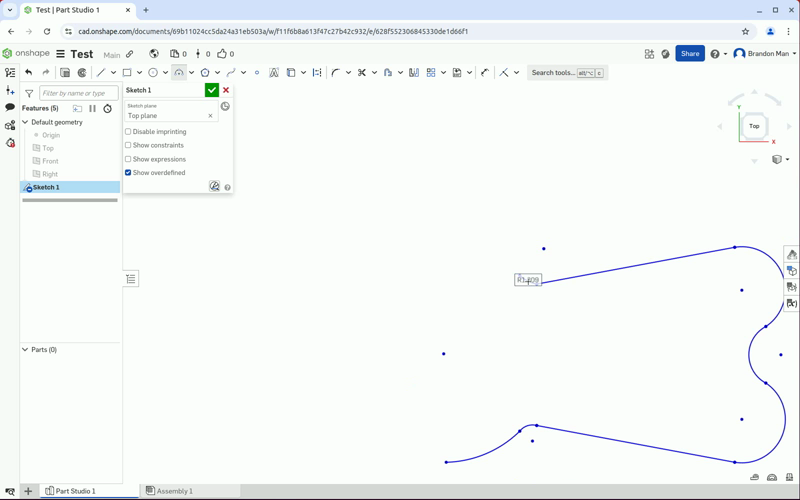
scroll(-6)
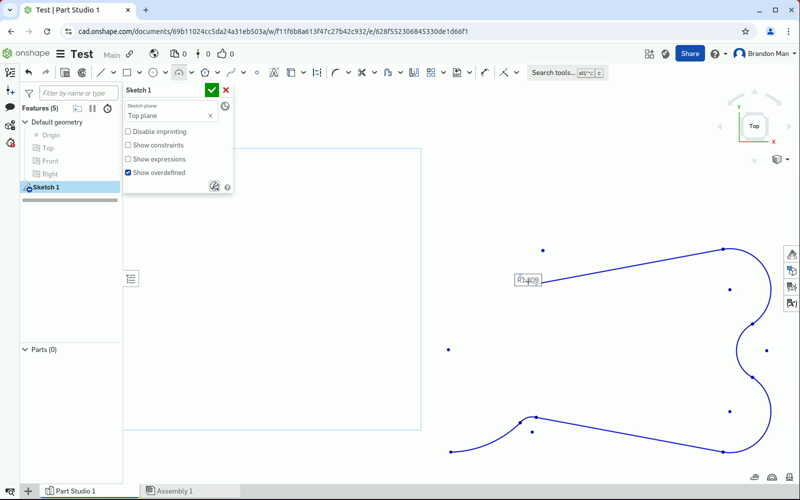
scroll(-6)
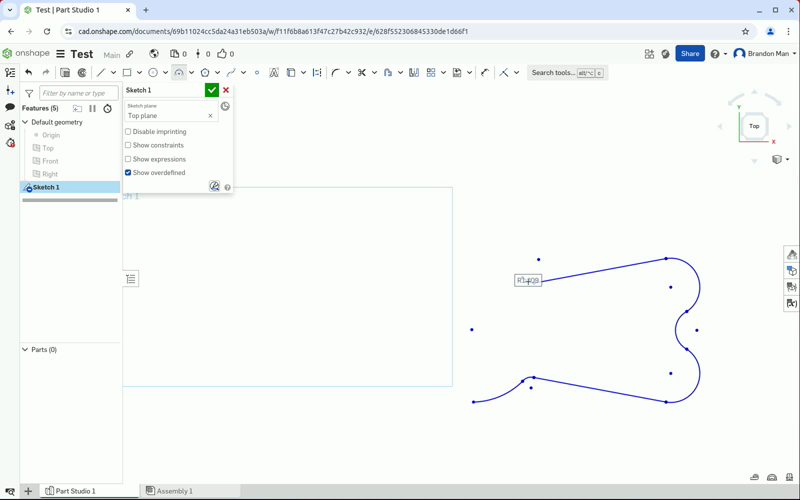
scroll(-6)
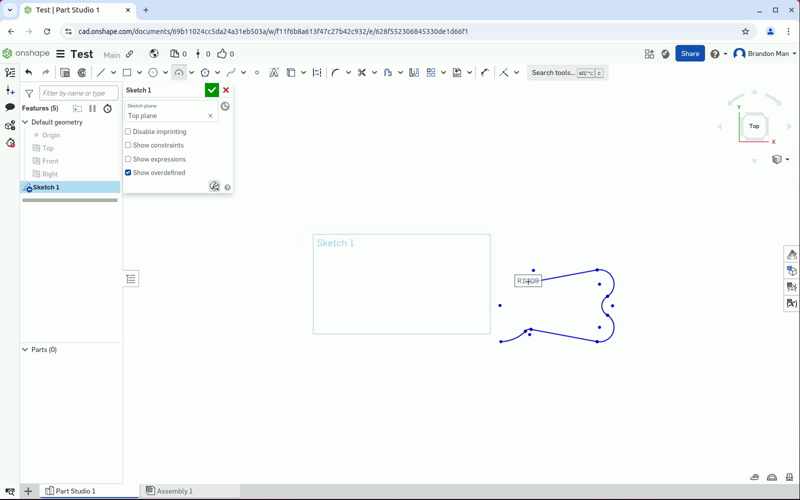
scroll(-6)
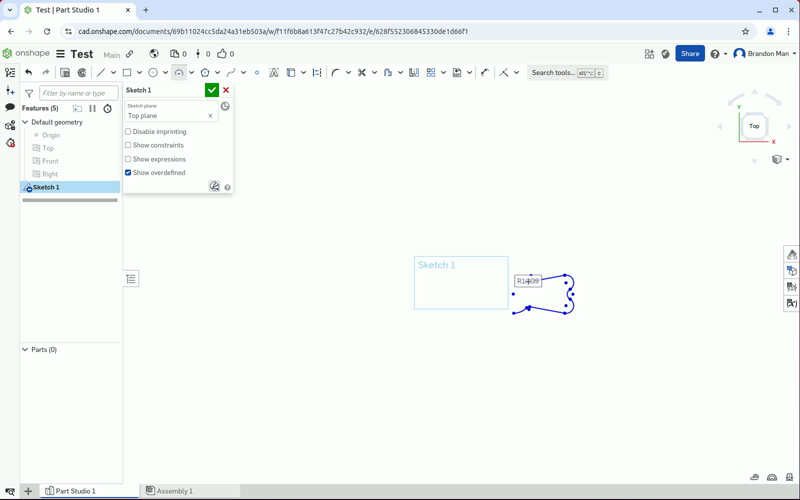
key_up(shift)
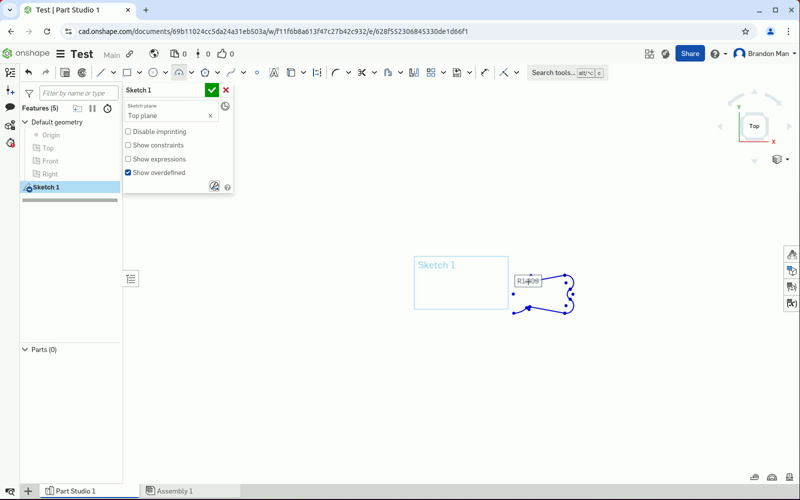
mouse_move(526, 280)
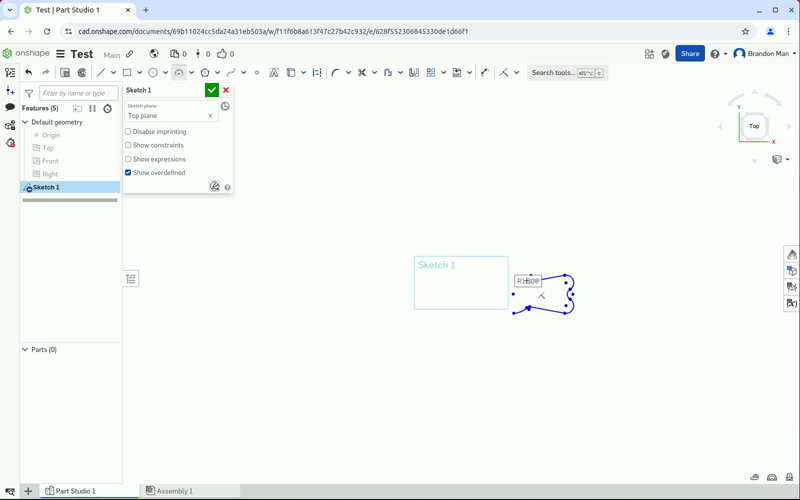
scroll(6)
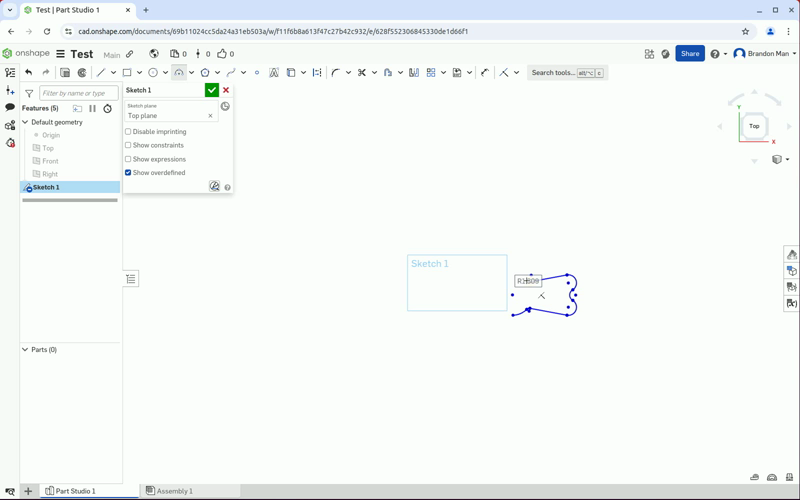
scroll(6)
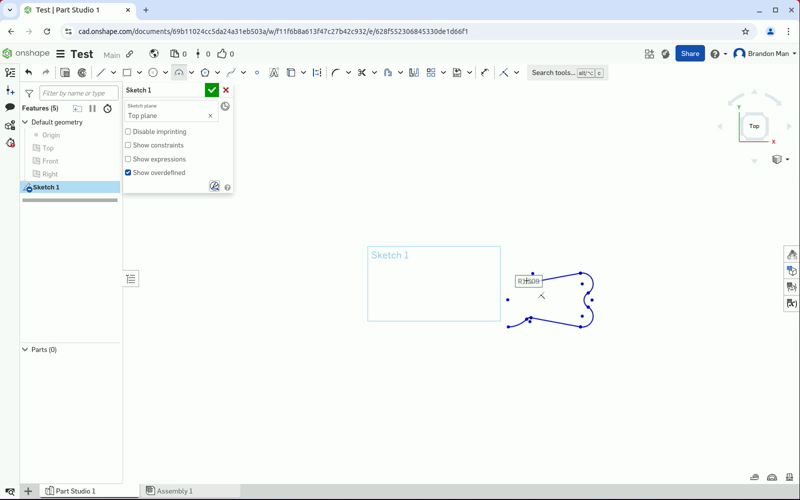
scroll(6)
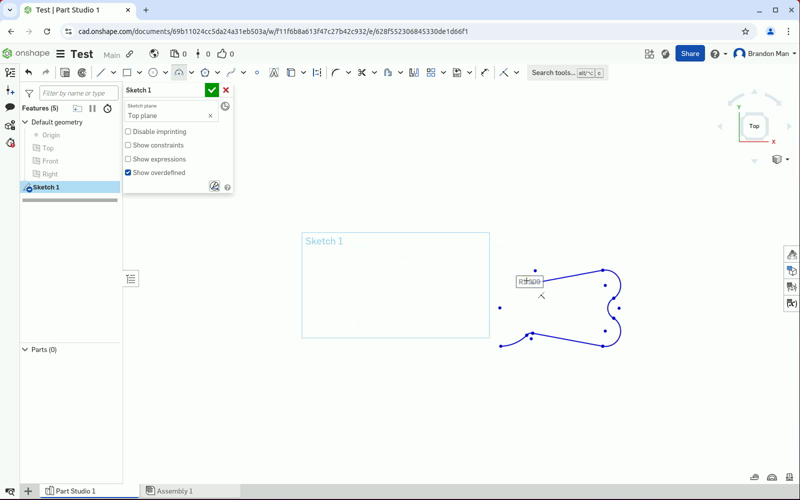
scroll(6)
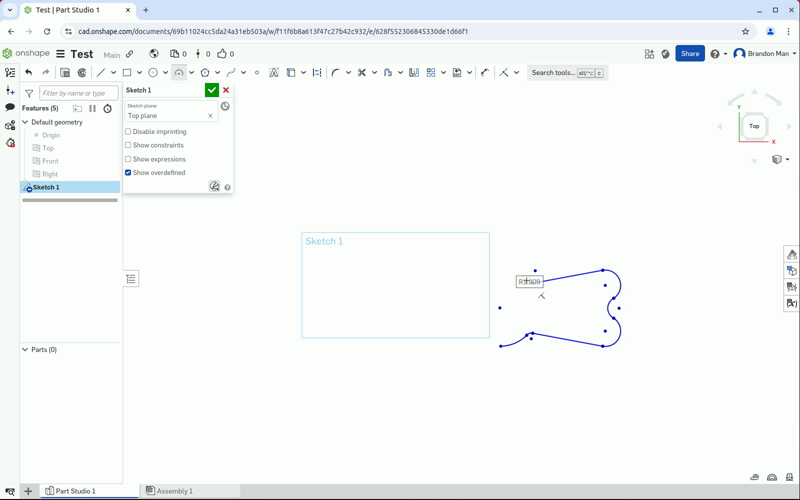
scroll(6)
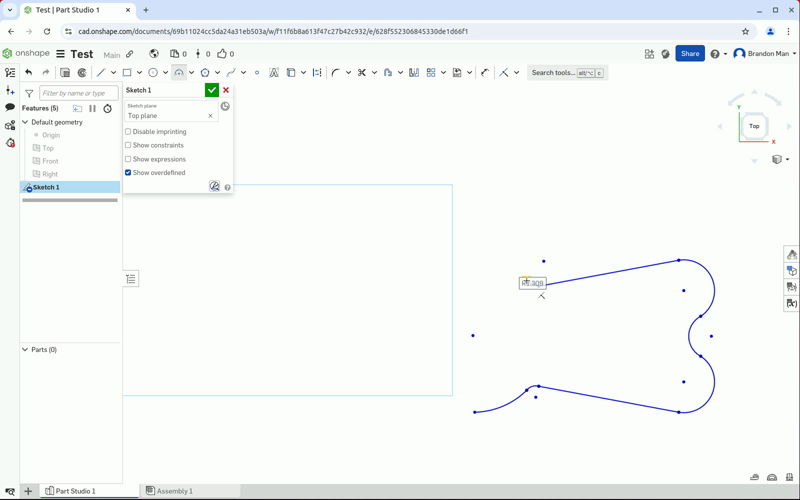
scroll(6)
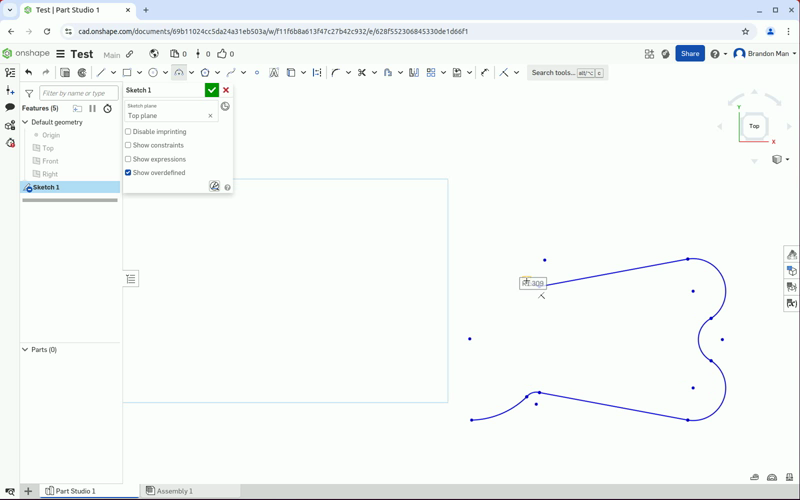
scroll(6)
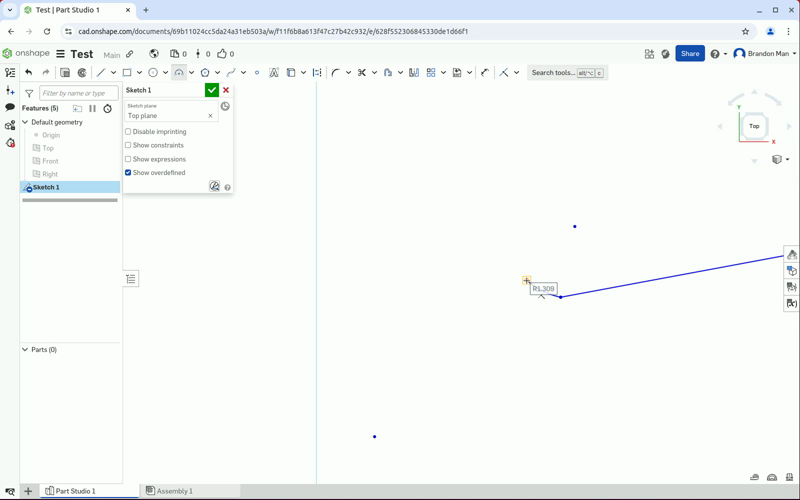
click(526, 280)
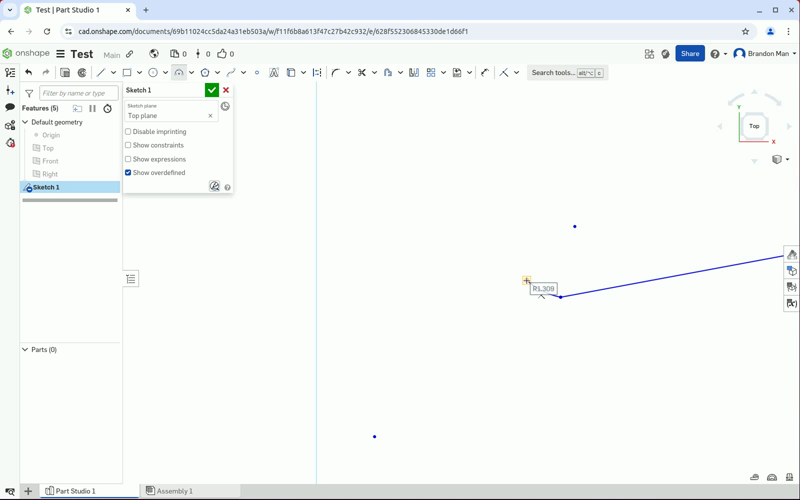
scroll(-6)
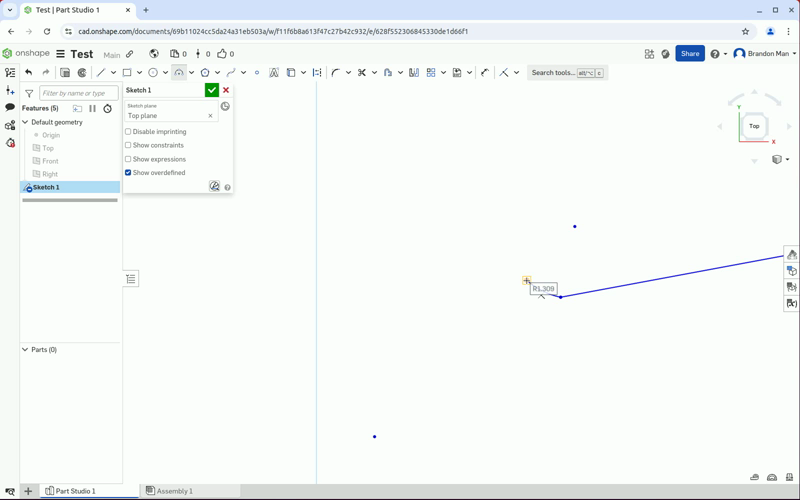
scroll(-6)
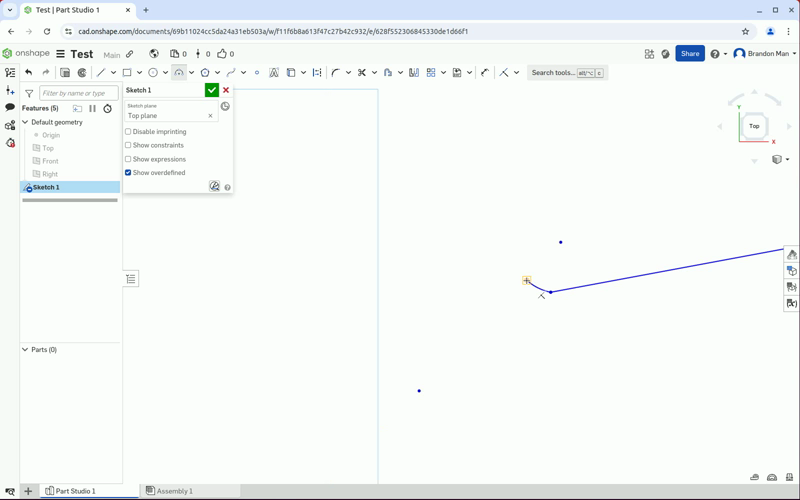
scroll(-6)
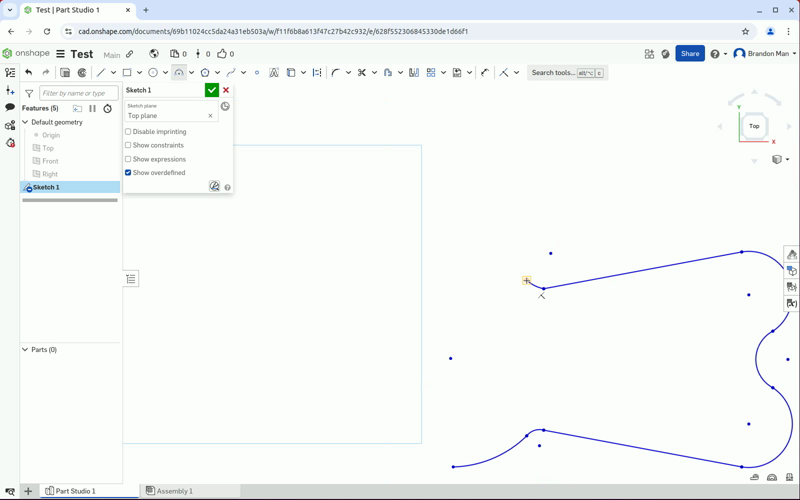
scroll(-6)
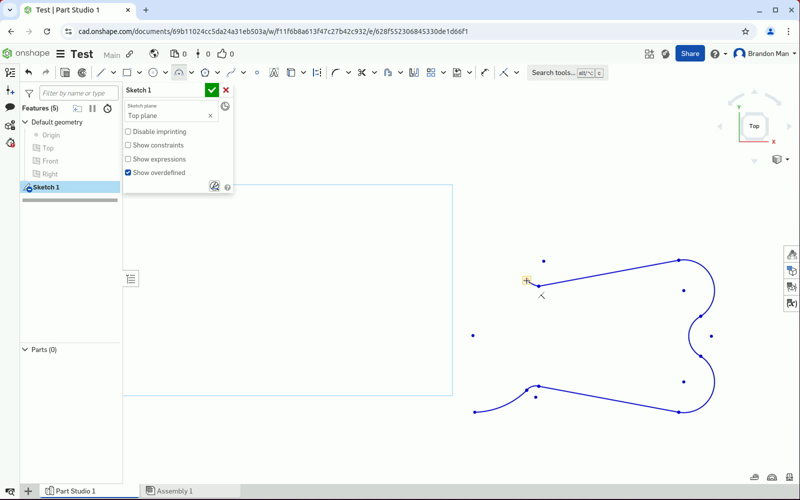
scroll(-6)
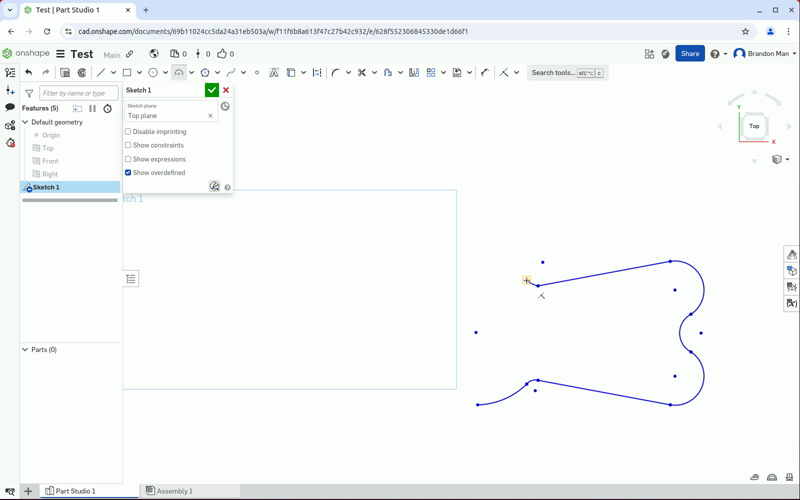
scroll(-6)
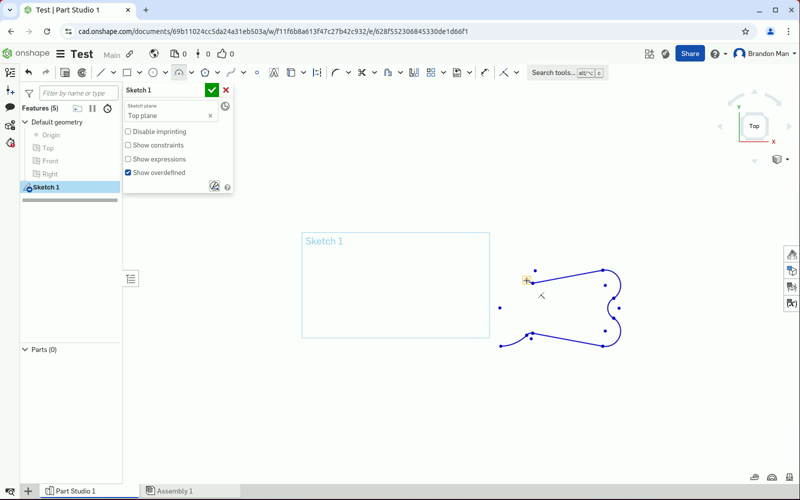
scroll(-6)
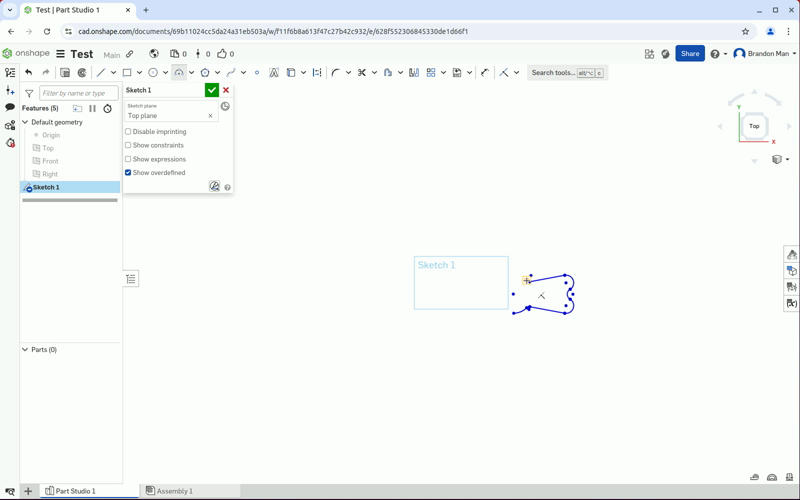
key_down(shift)
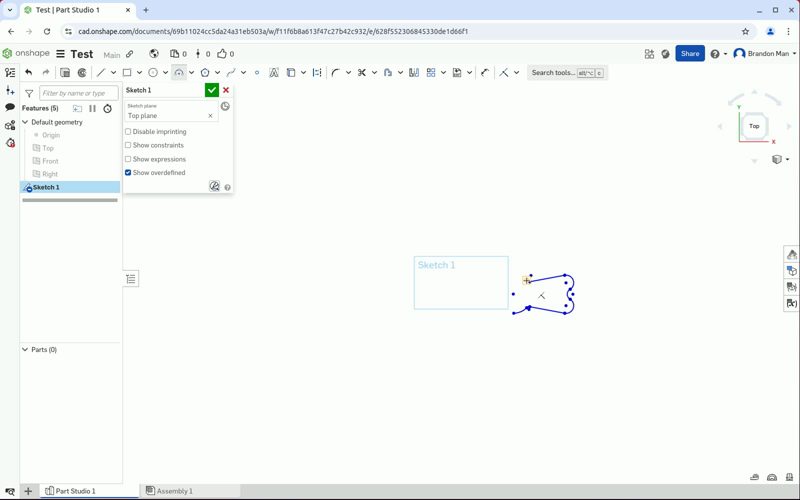
mouse_move(513, 275)
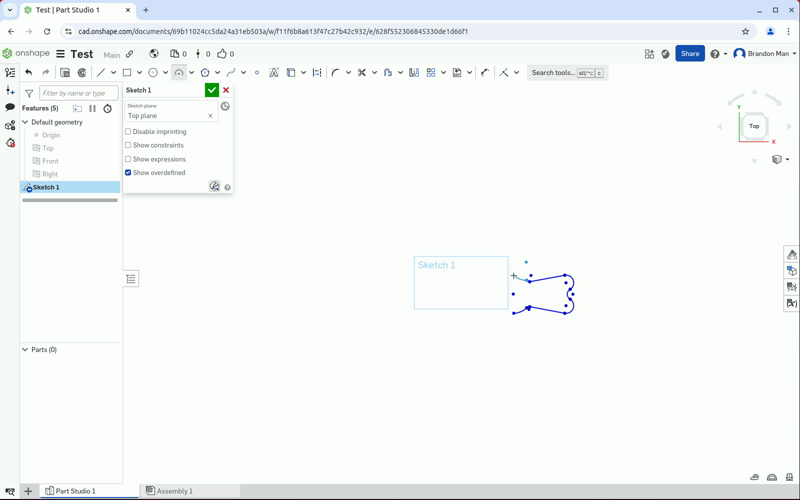
click(513, 275)
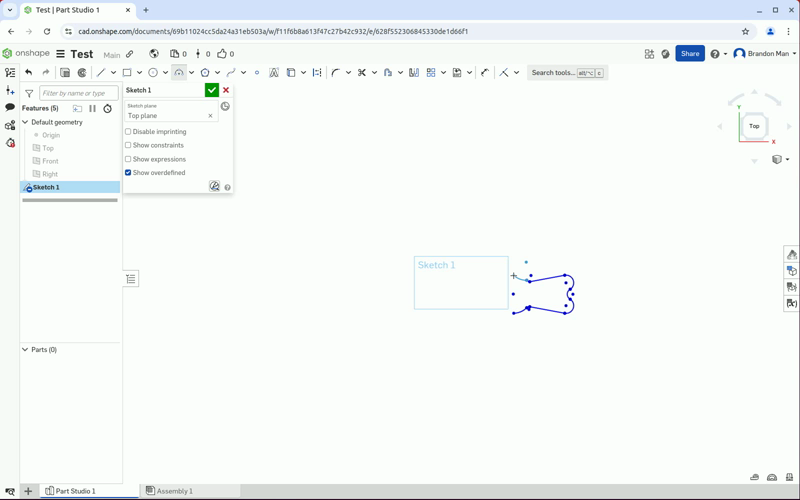
mouse_move(520, 276)
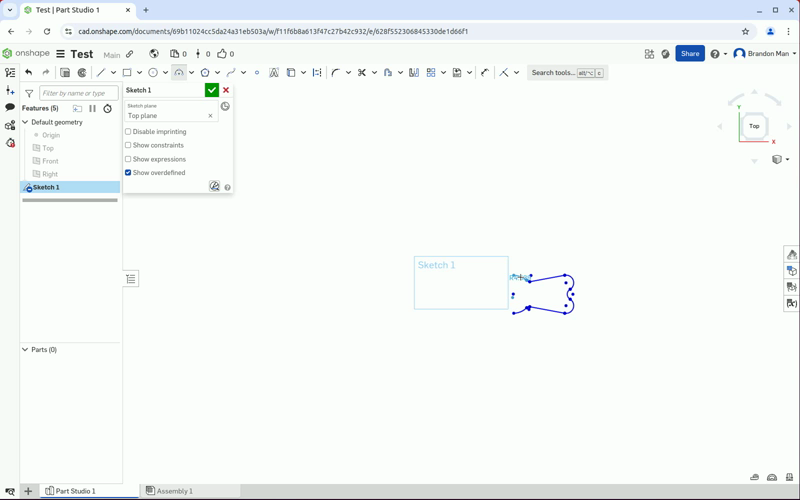
click(520, 276)
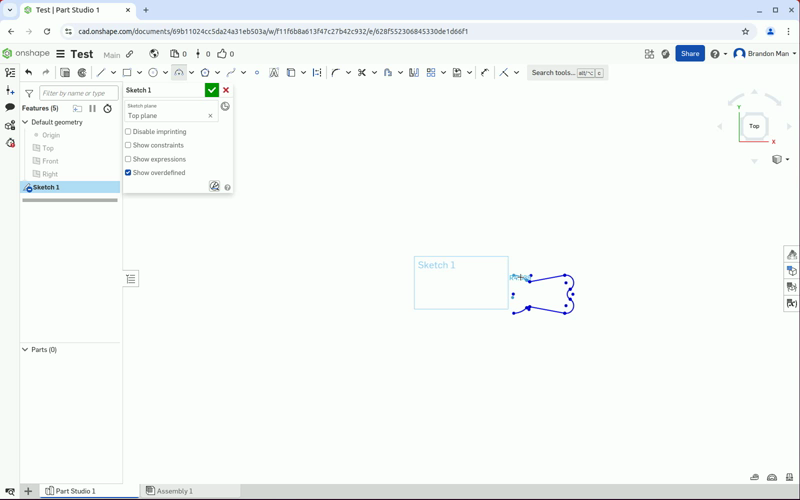
key_up(shift)
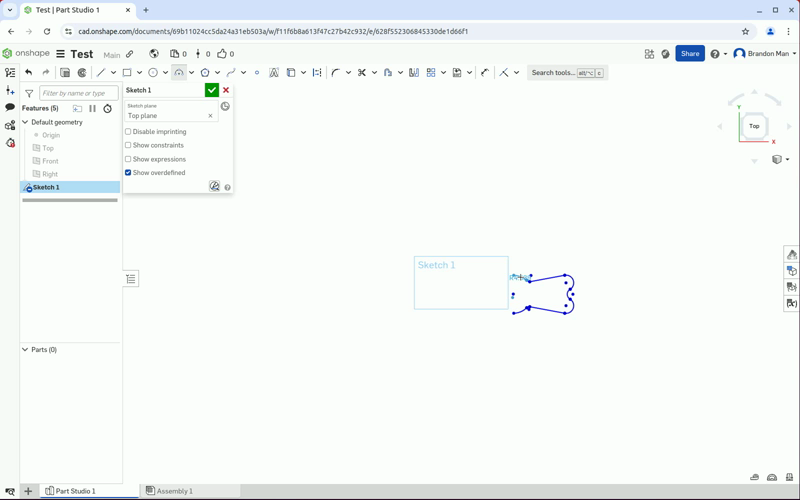
key(esc)
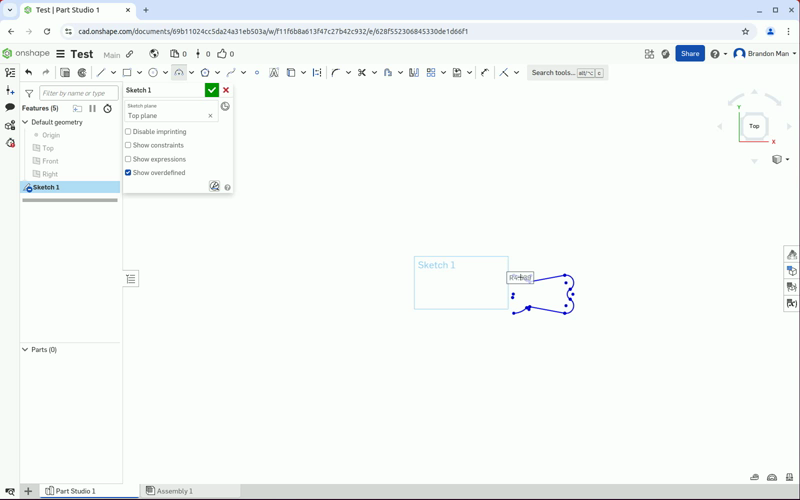
key(l)
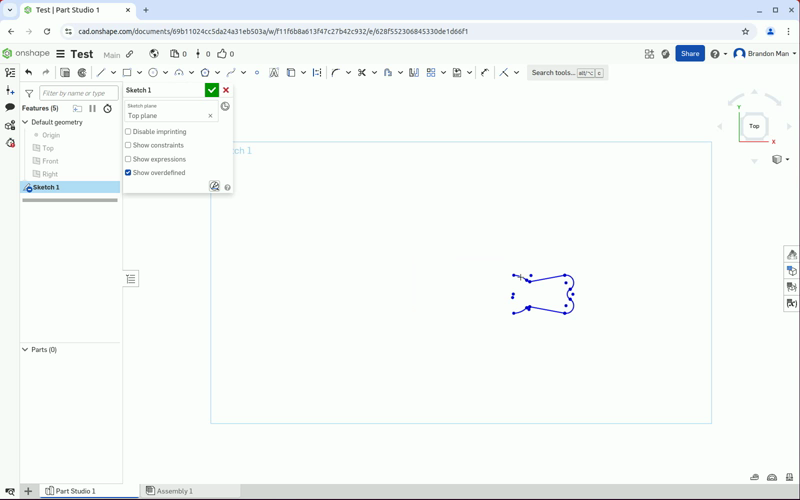
mouse_move(513, 275)
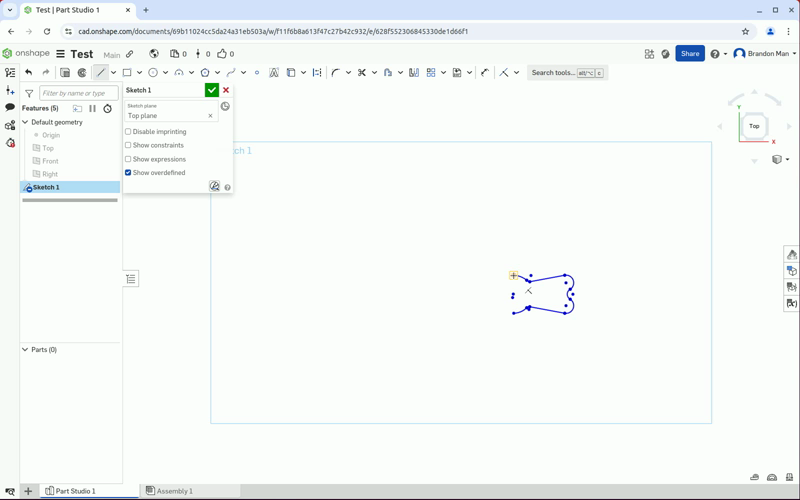
click(513, 275)
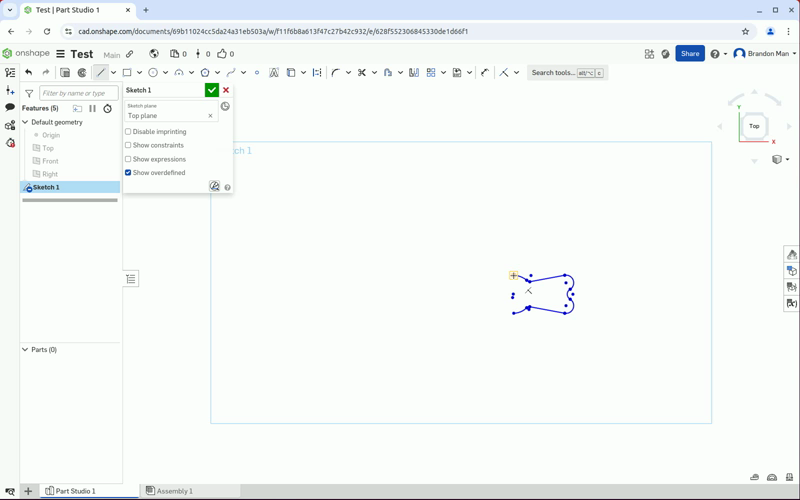
key_down(shift)
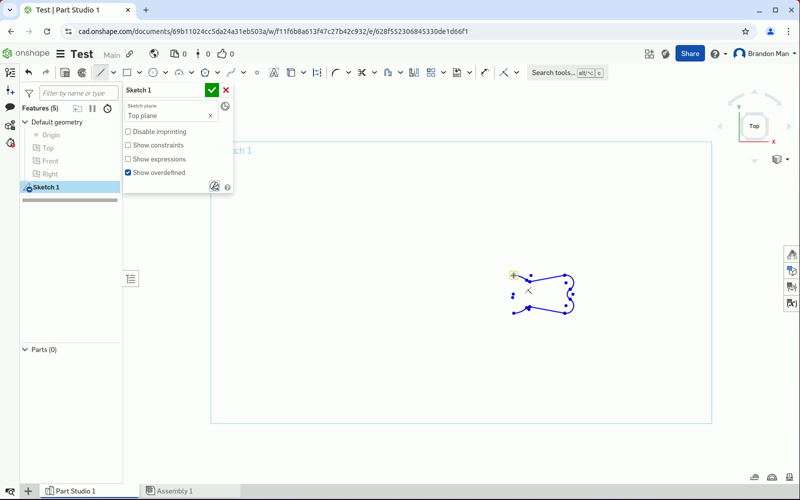
mouse_move(543, 275)
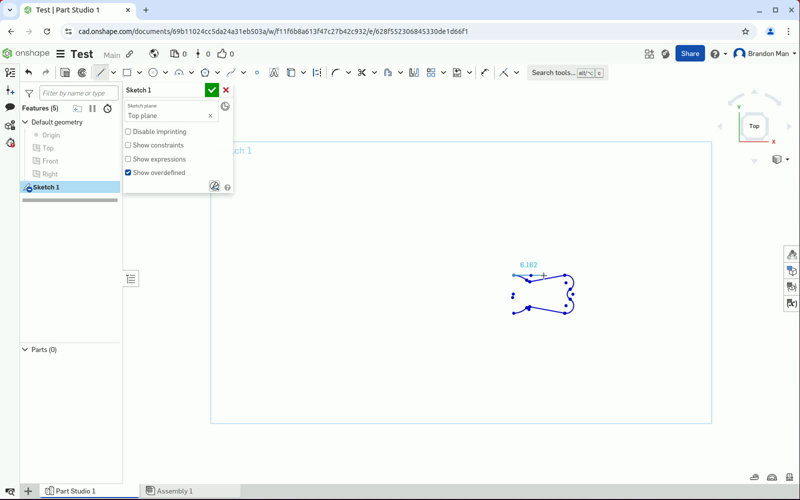
mouse_move(513, 283)
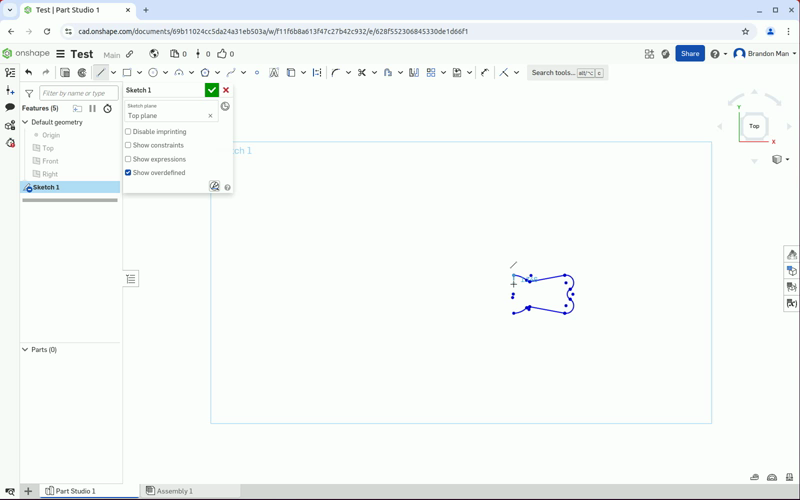
click(513, 283)
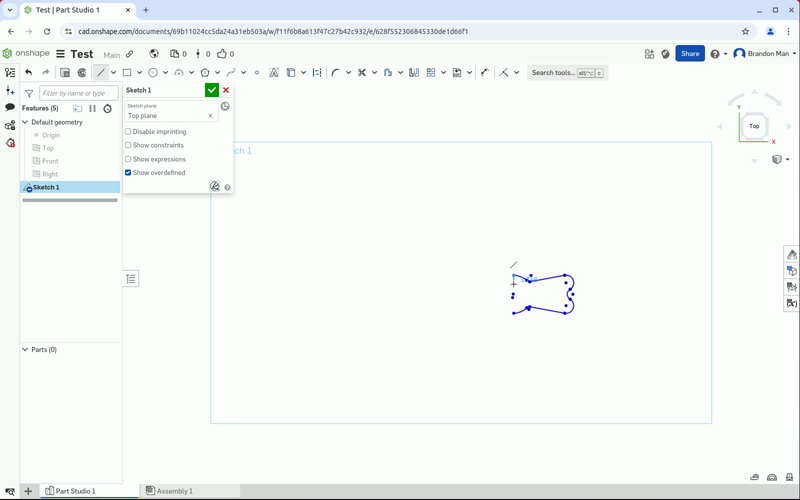
key_up(shift)
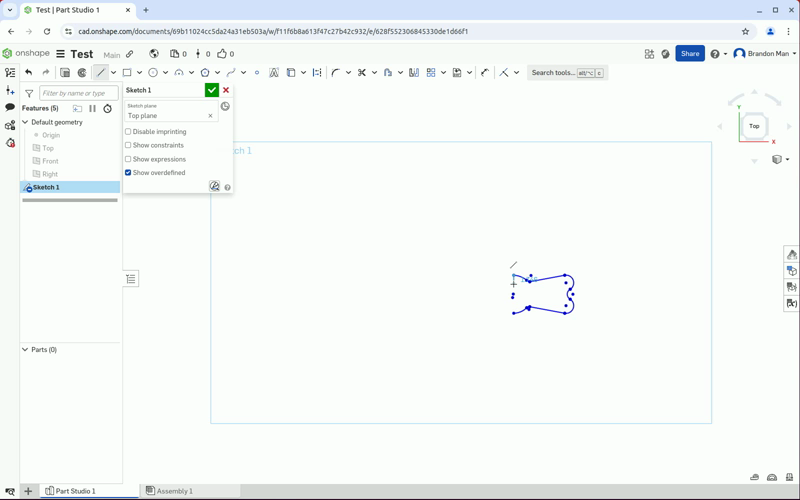
key(esc)
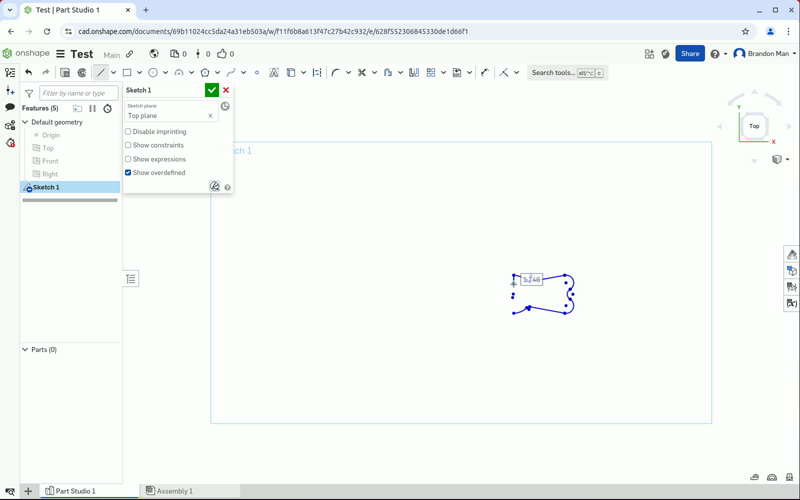
key(a)
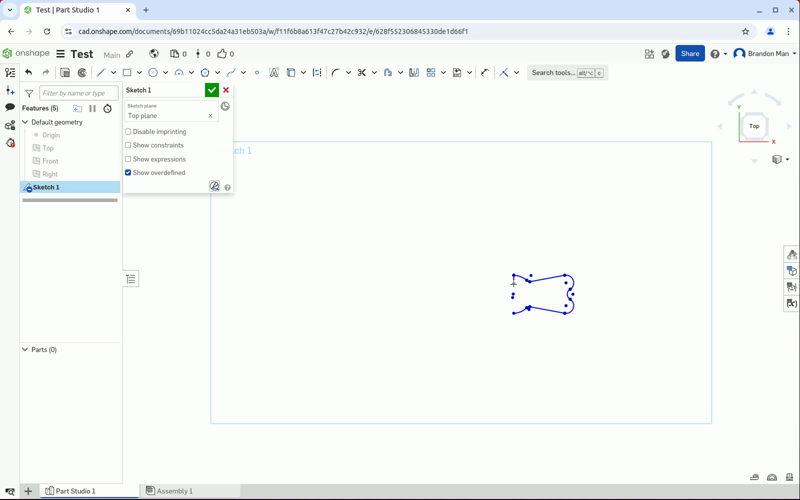
mouse_move(513, 283)
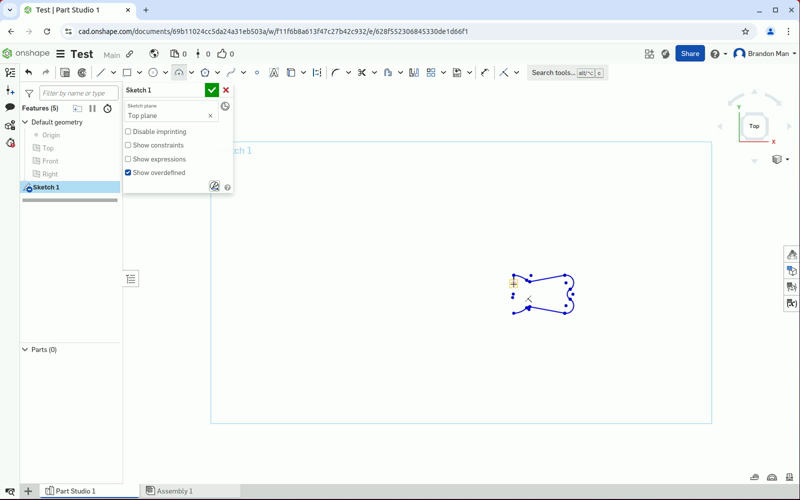
click(513, 283)
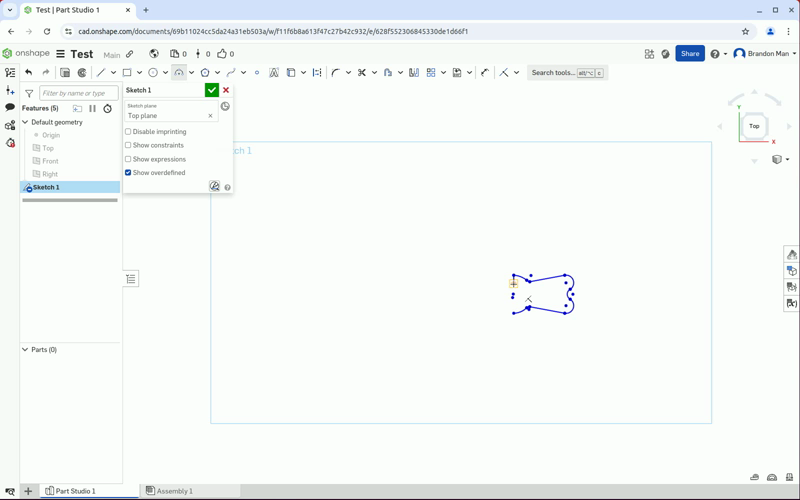
key_down(shift)
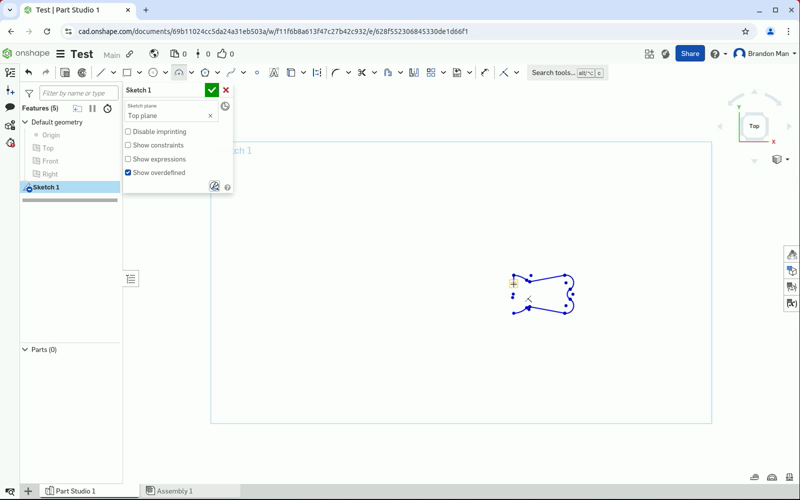
mouse_move(513, 305)
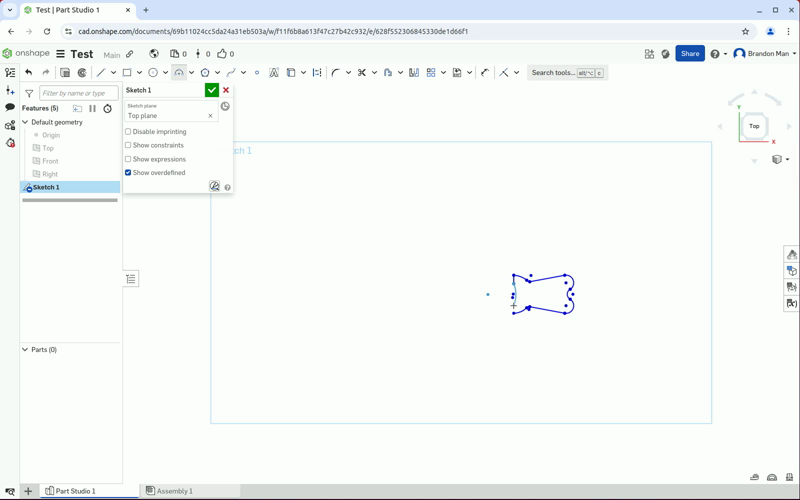
click(513, 305)
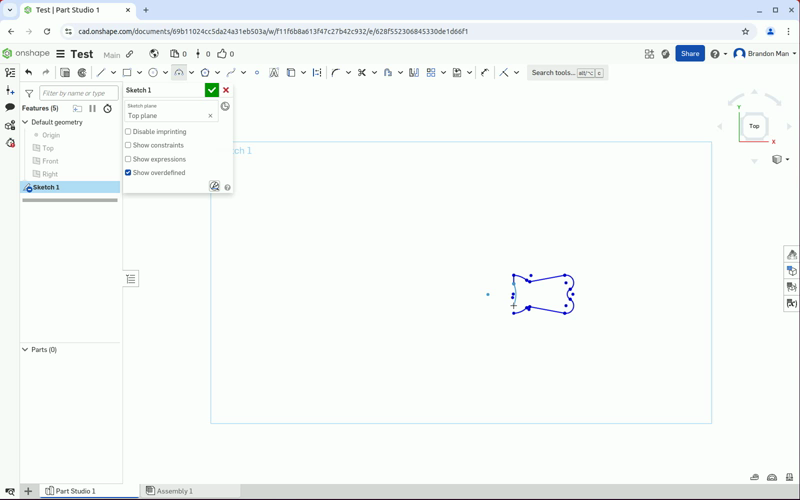
mouse_move(524, 294)
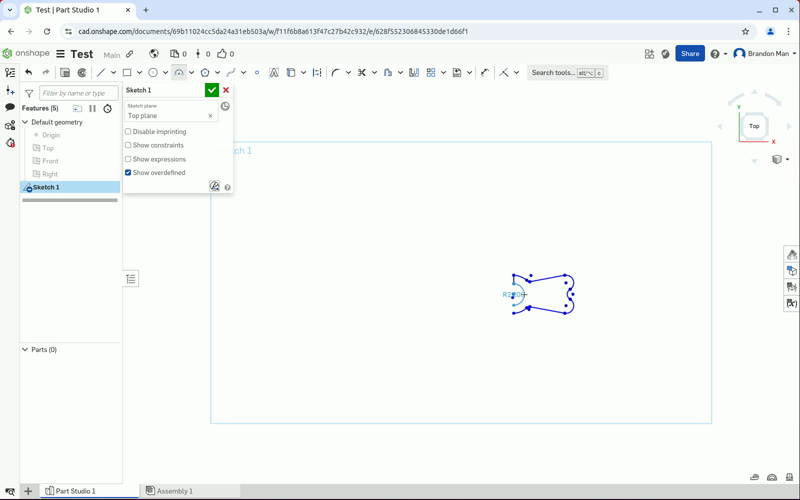
click(524, 294)
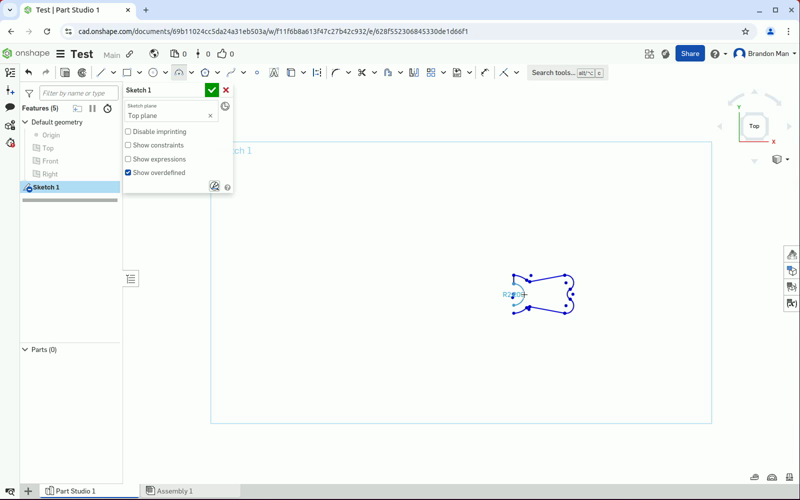
key_up(shift)
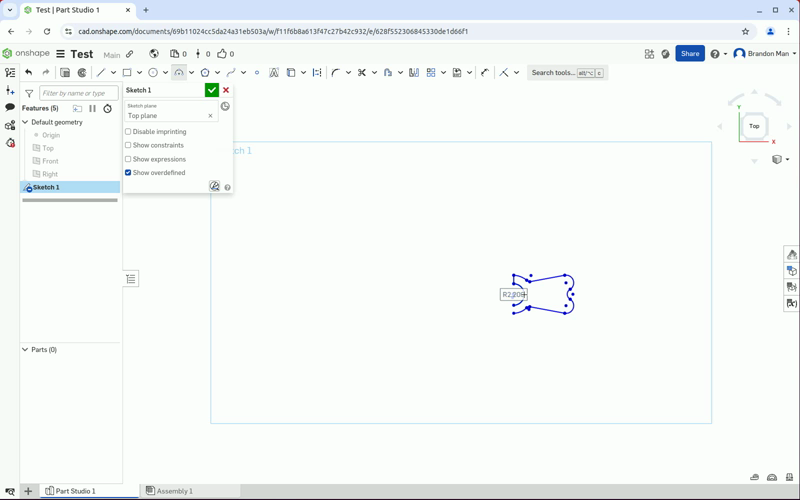
key(esc)
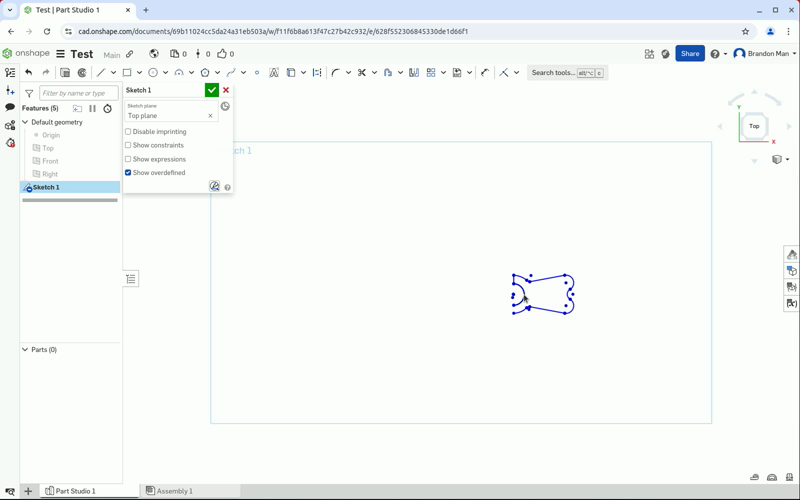
key(l)
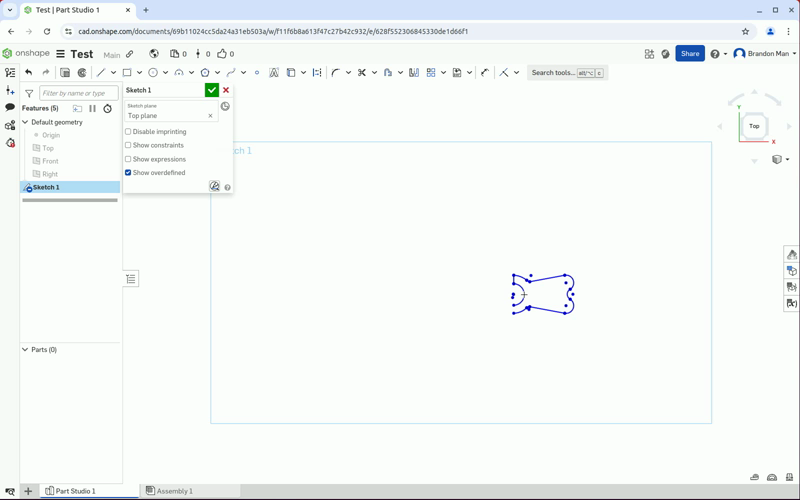
mouse_move(513, 305)
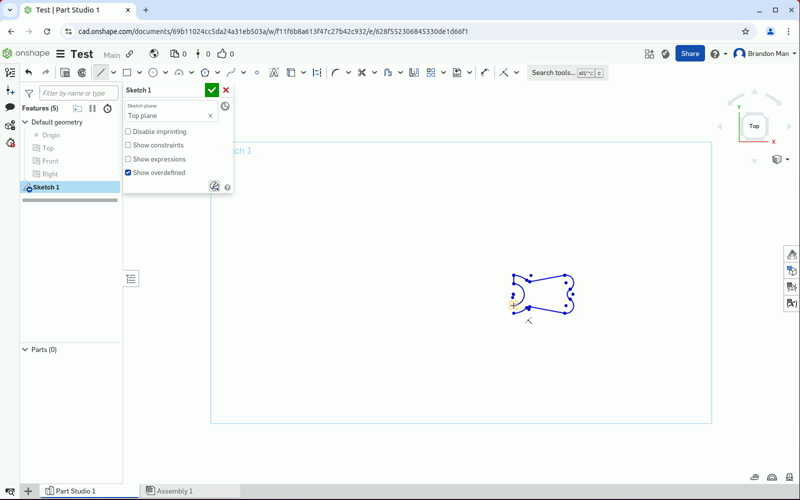
click(513, 305)
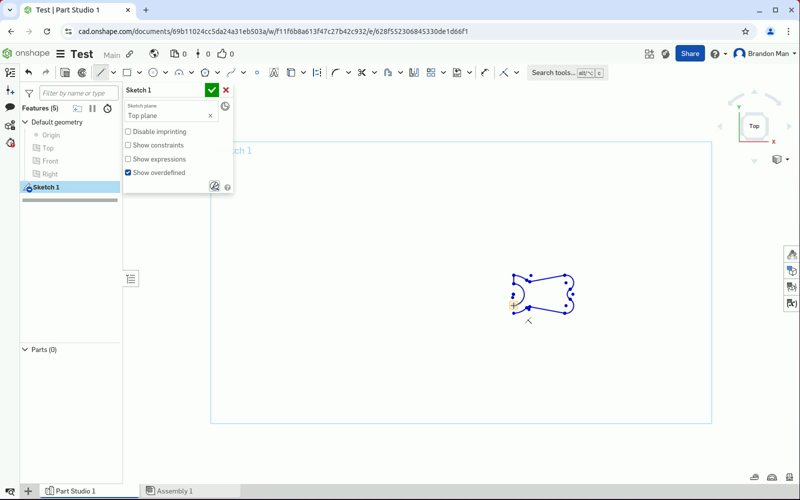
mouse_move(543, 305)
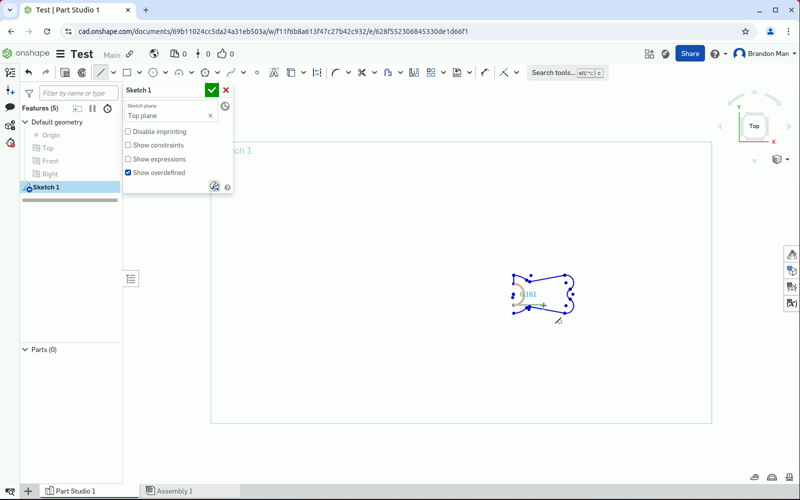
key_down(shift)
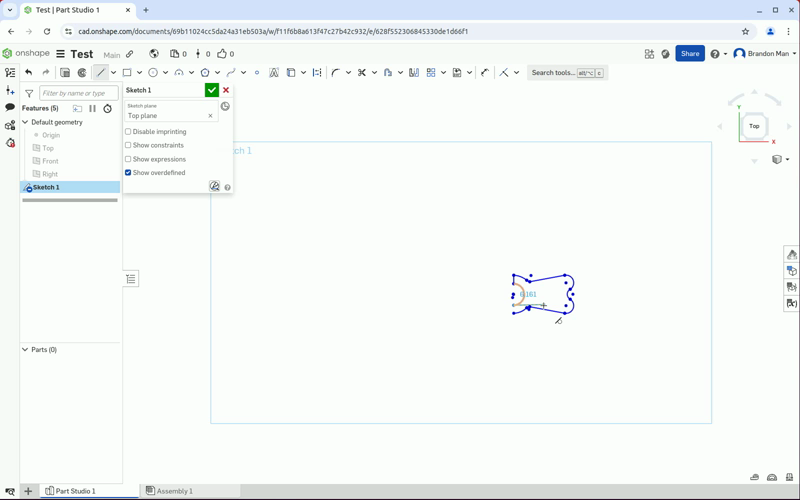
mouse_move(513, 313)
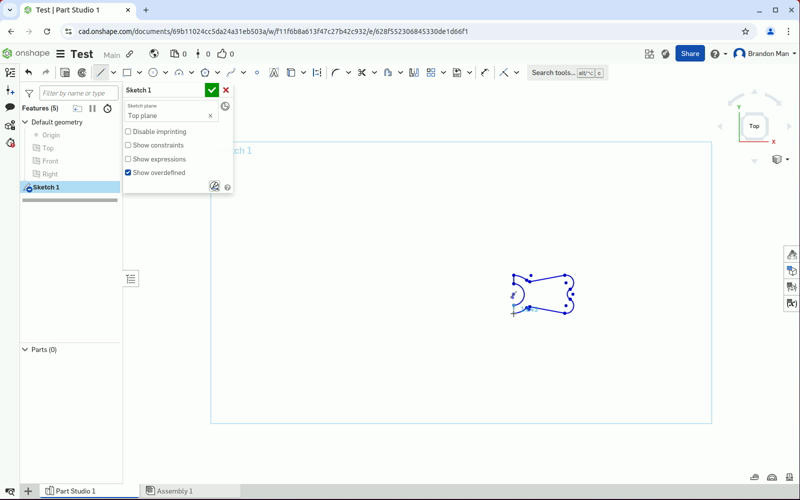
key_up(shift)
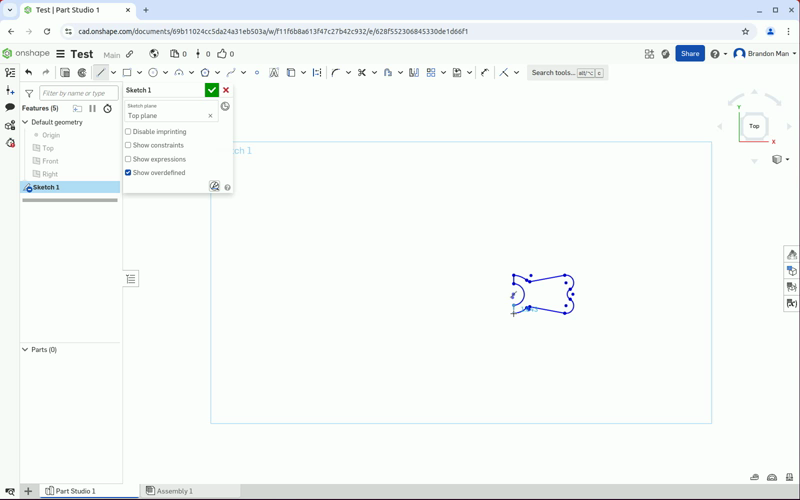
click(513, 313)
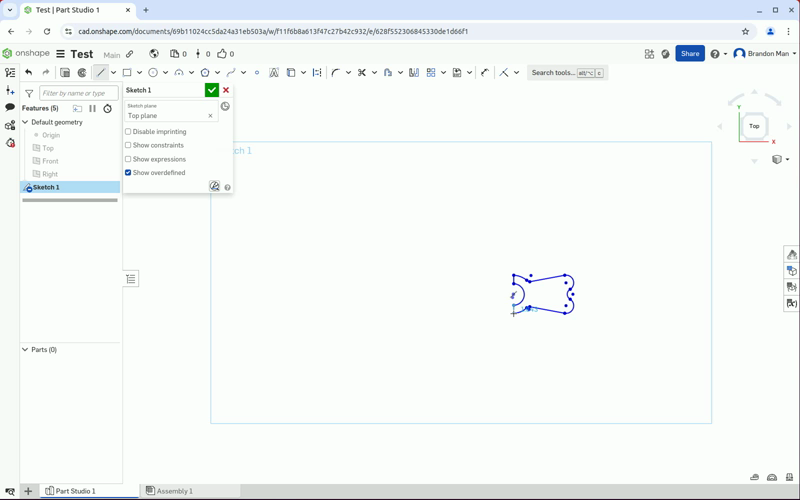
key(esc)
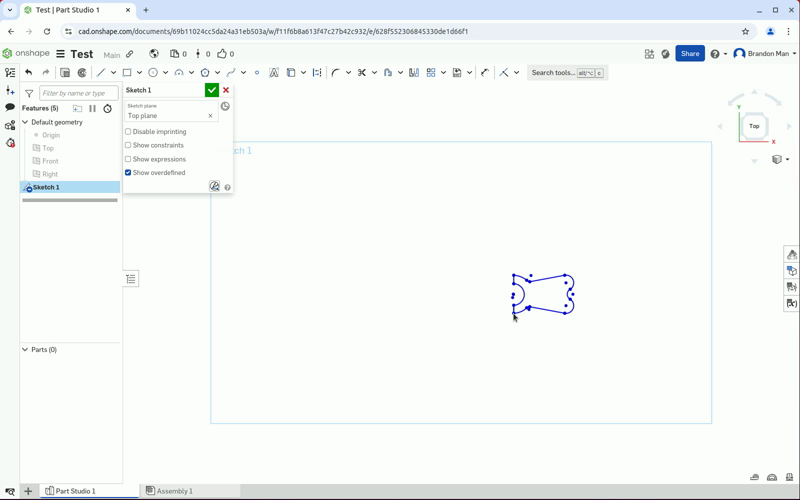
mouse_move(559, 305)
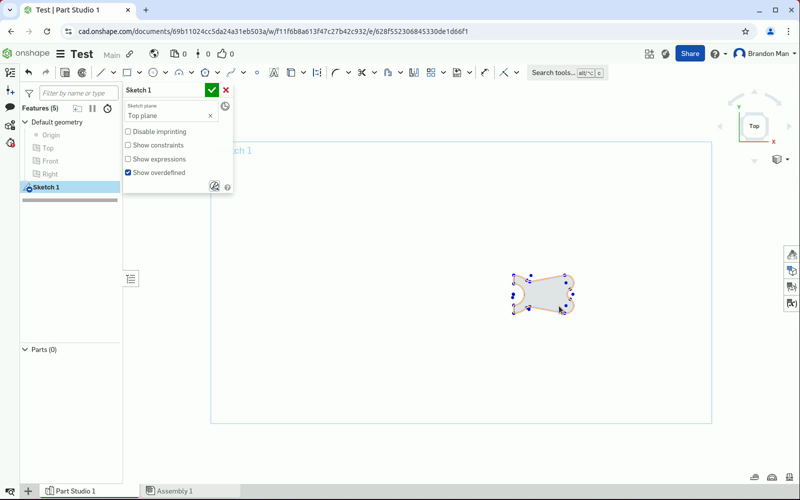
scroll(6)
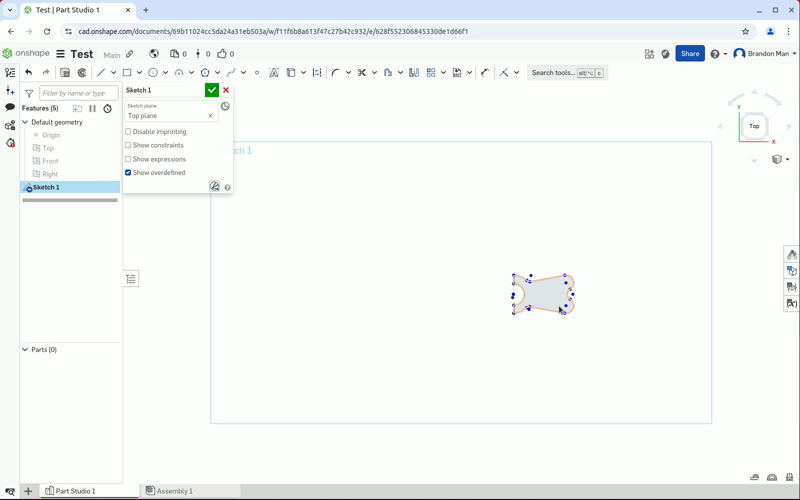
scroll(6)
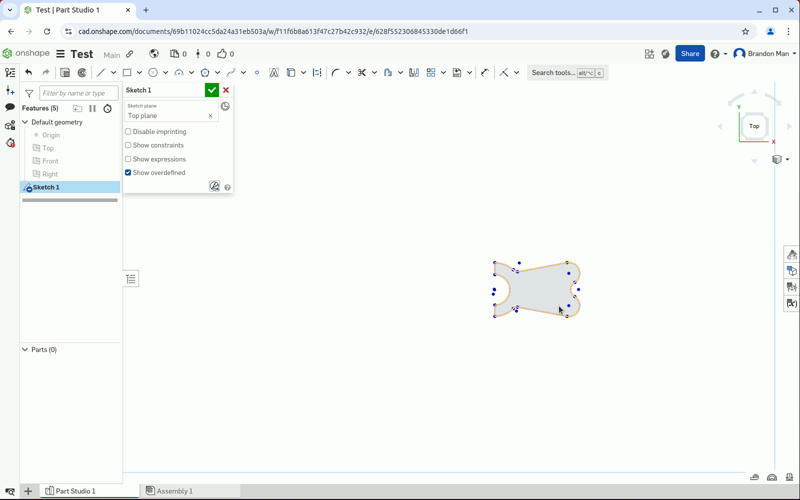
scroll(6)
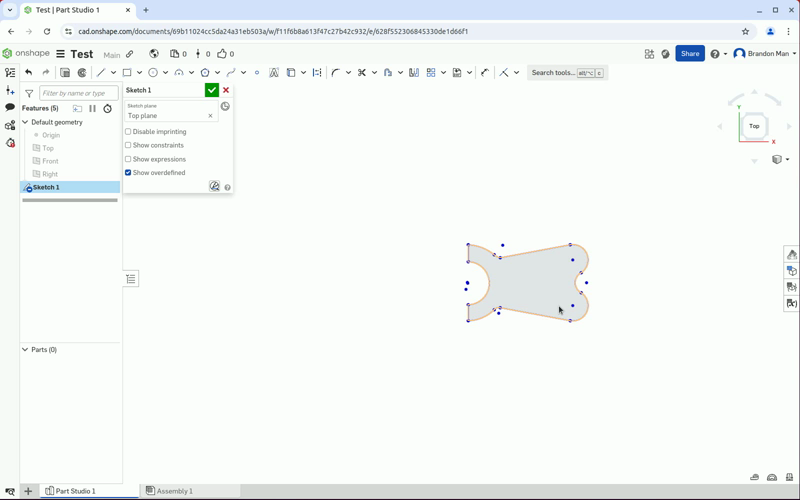
scroll(6)
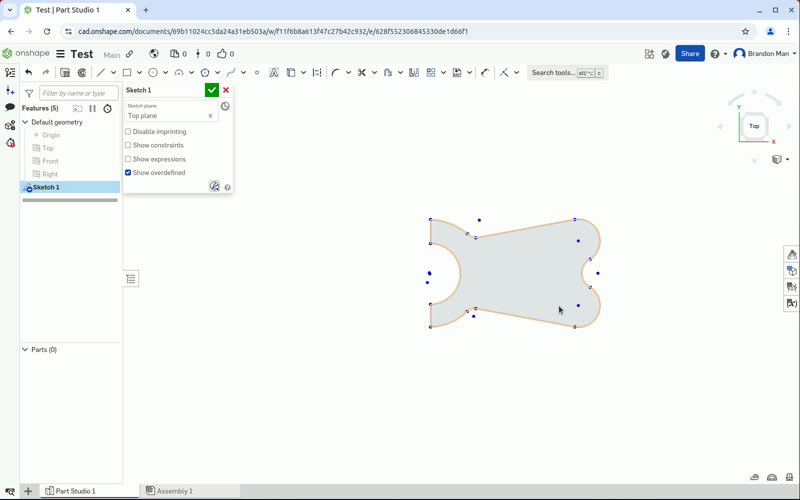
scroll(6)
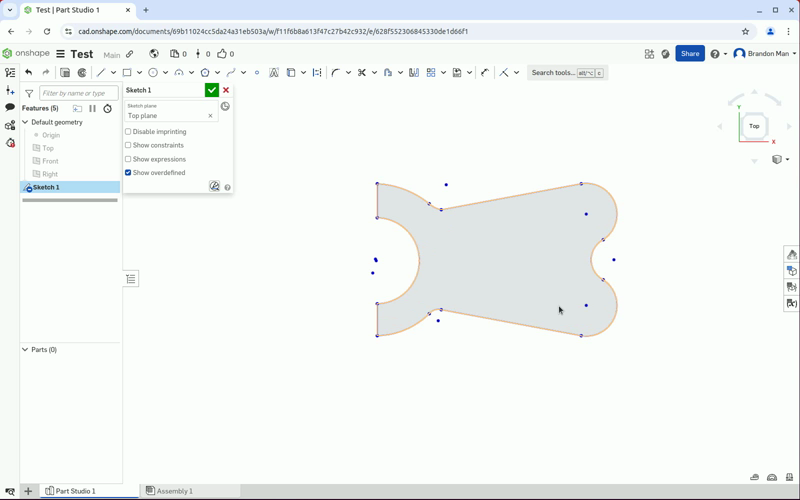
scroll(6)
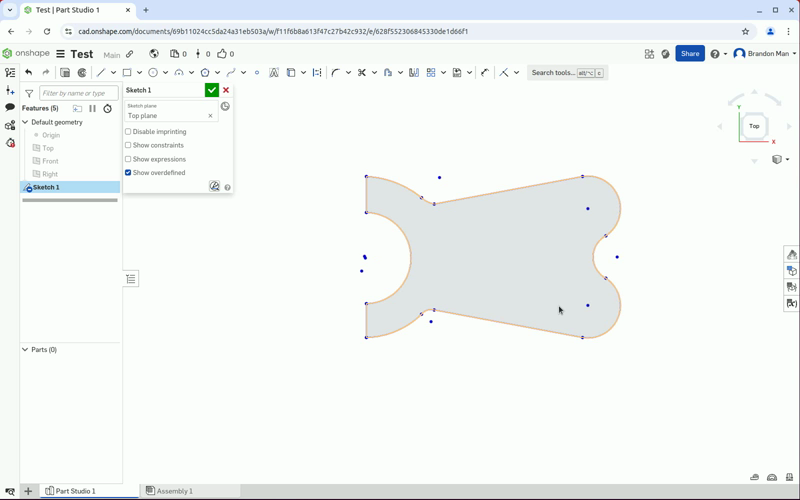
scroll(6)
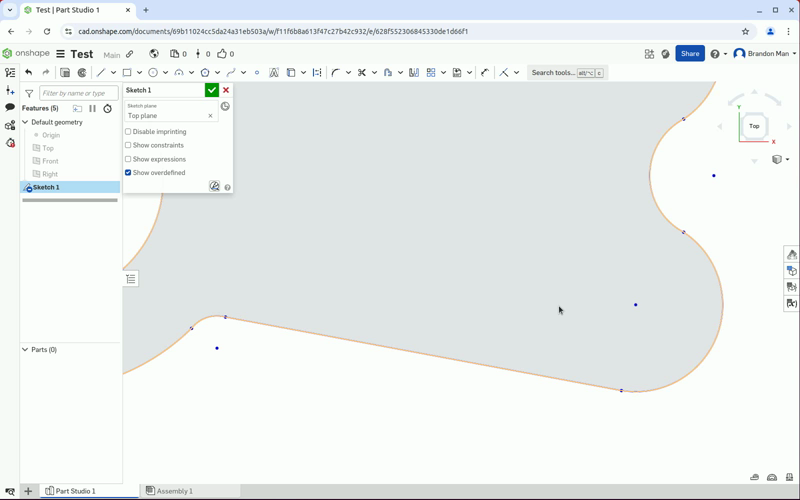
click(559, 305)
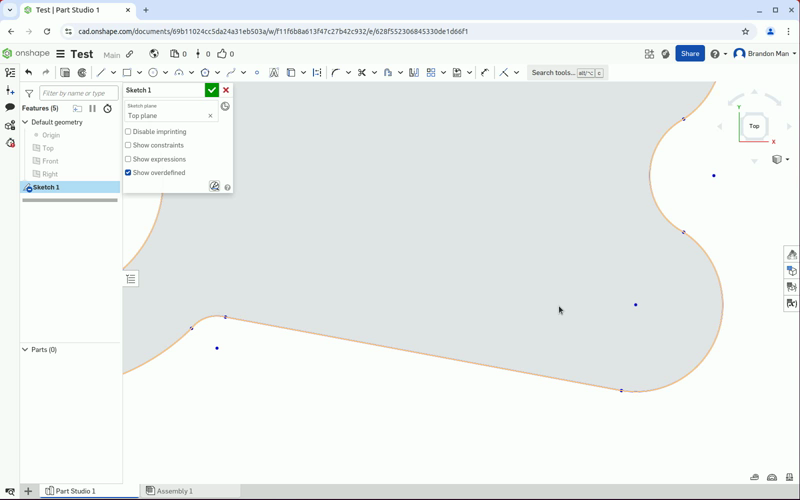
scroll(-6)
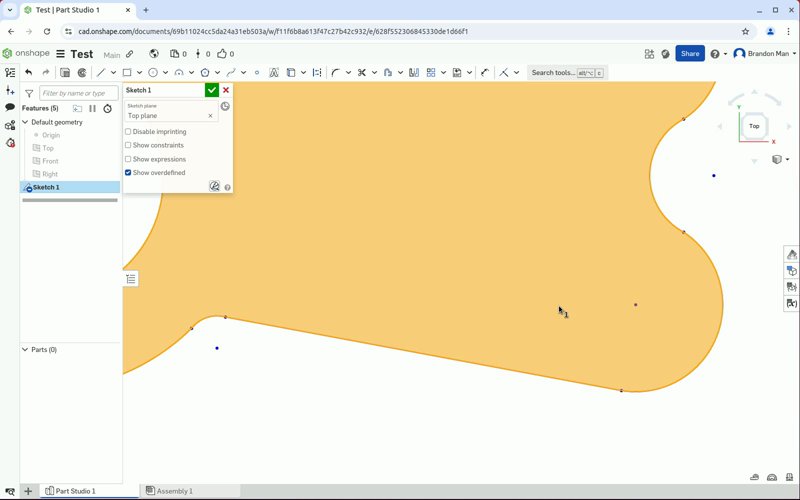
scroll(-6)
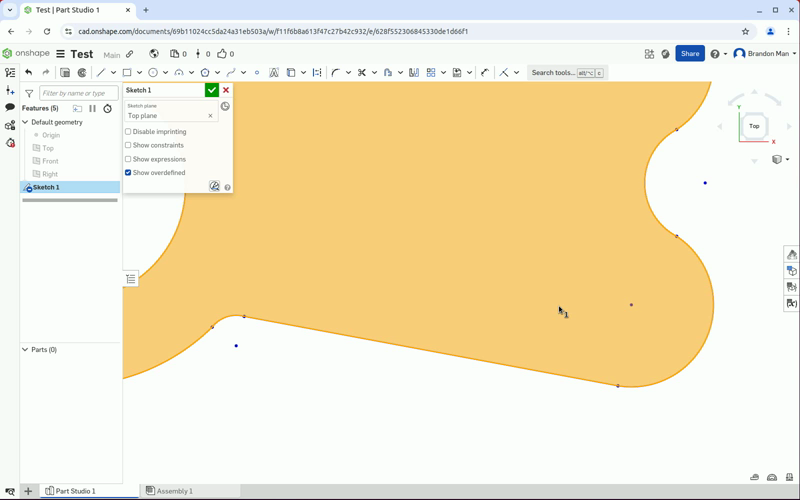
scroll(-6)
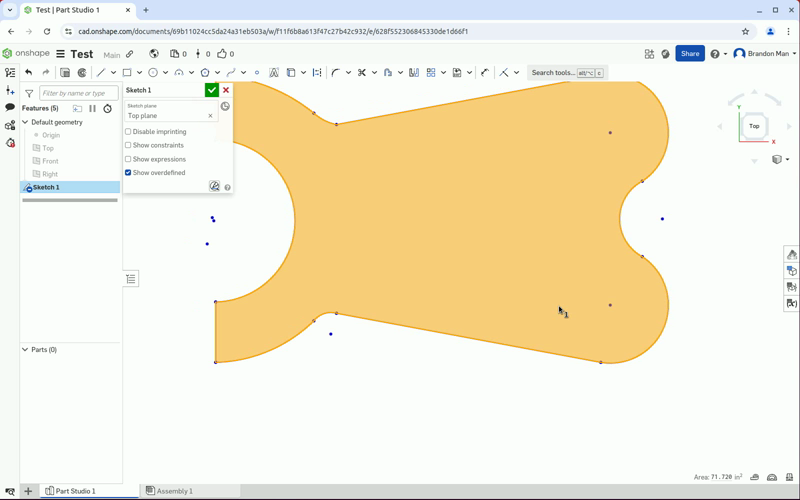
scroll(-6)
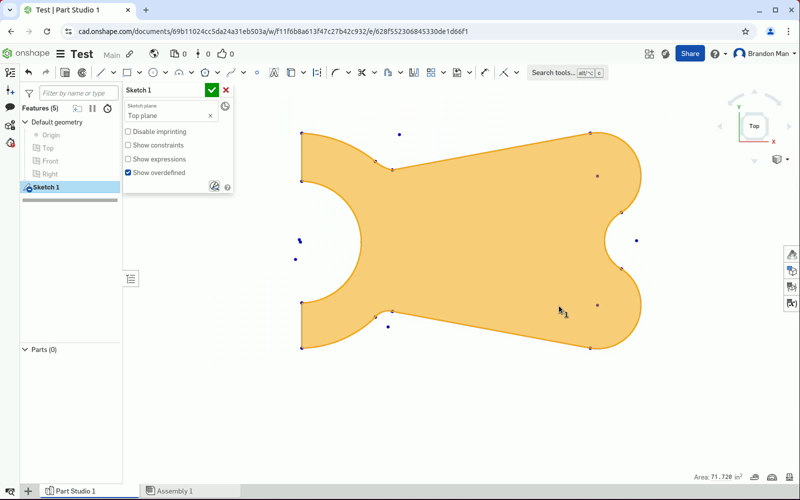
scroll(-6)
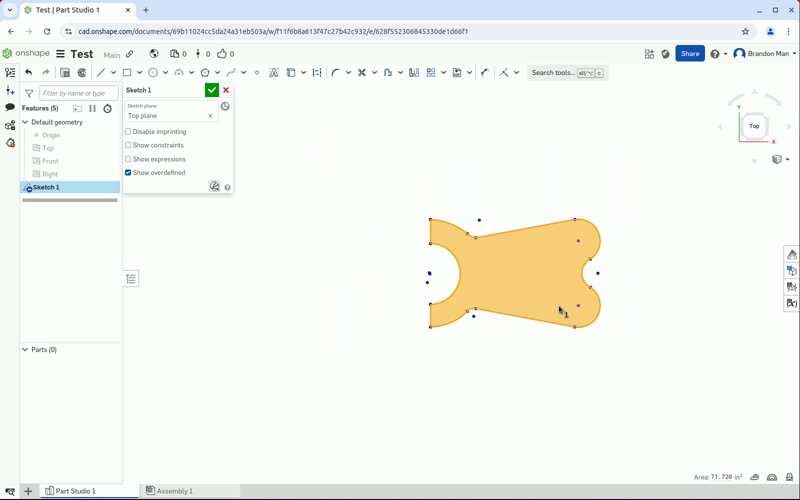
scroll(-6)
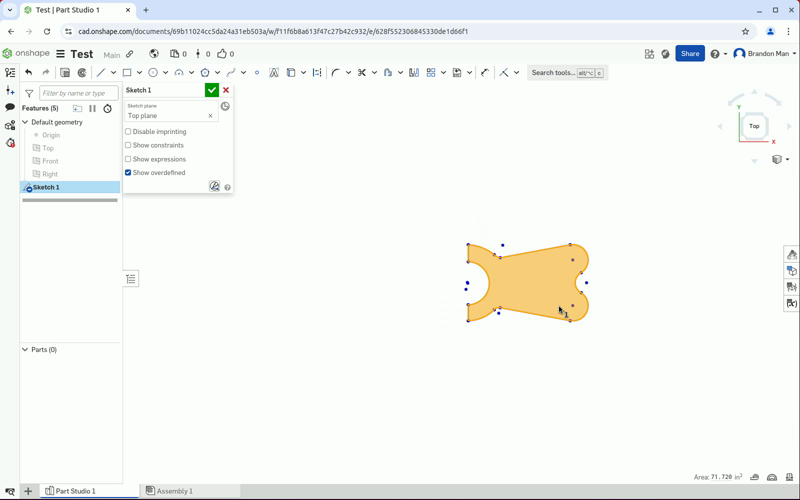
scroll(-6)
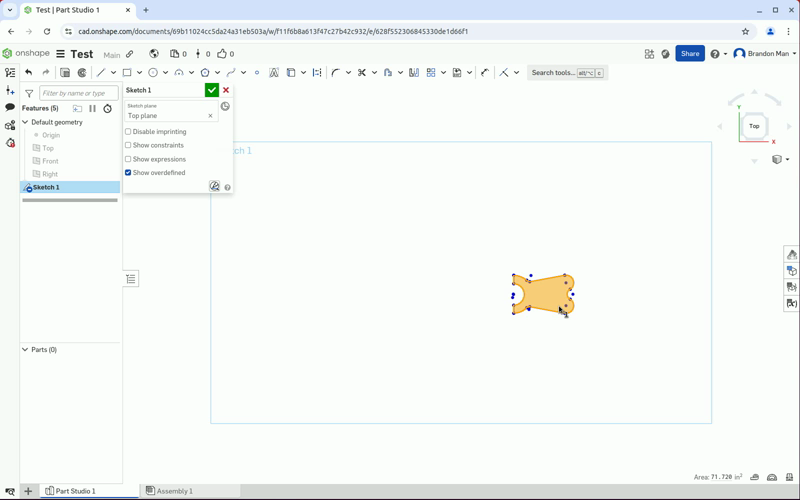
mouse_move(73, 352)
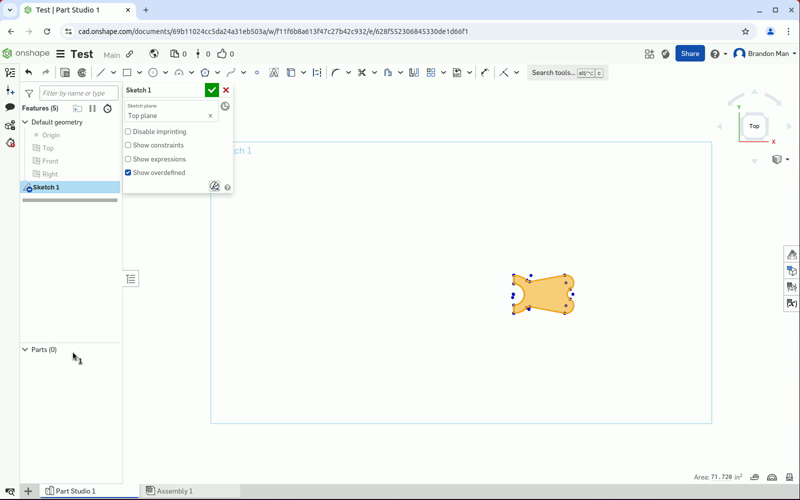
key(shift+y)
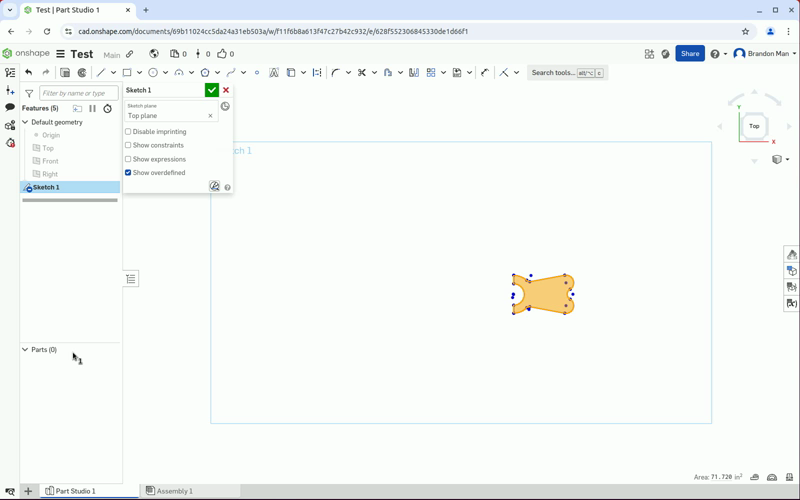
key(shift+e)
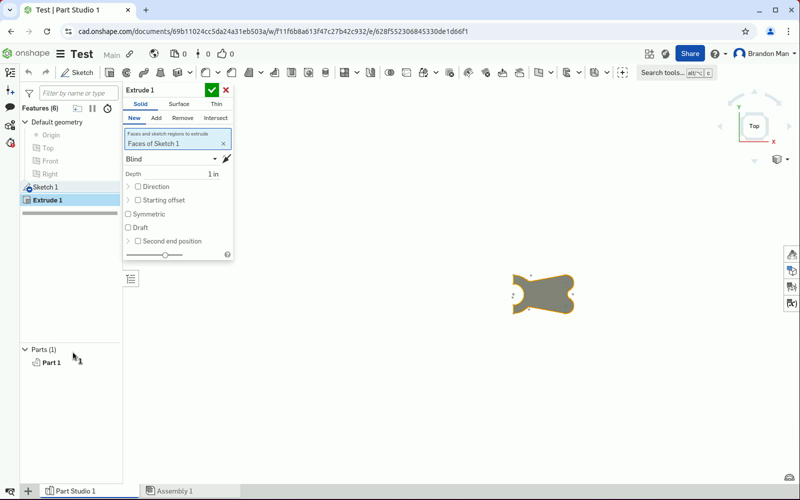
mouse_move(143, 106)
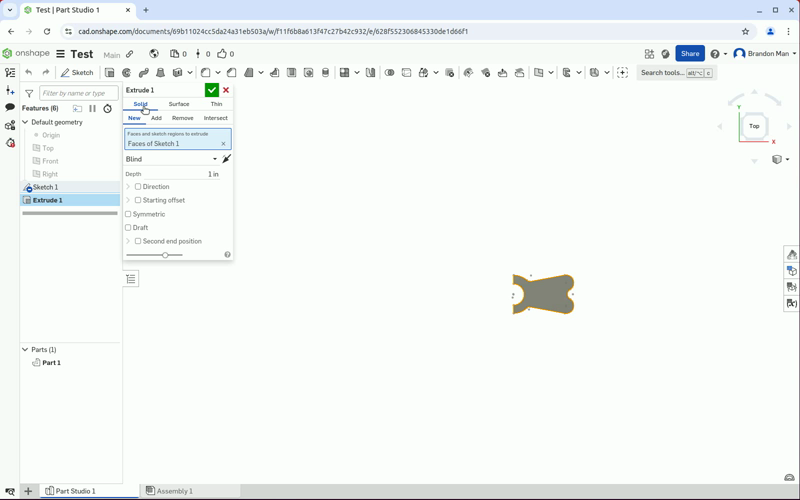
click(143, 106)
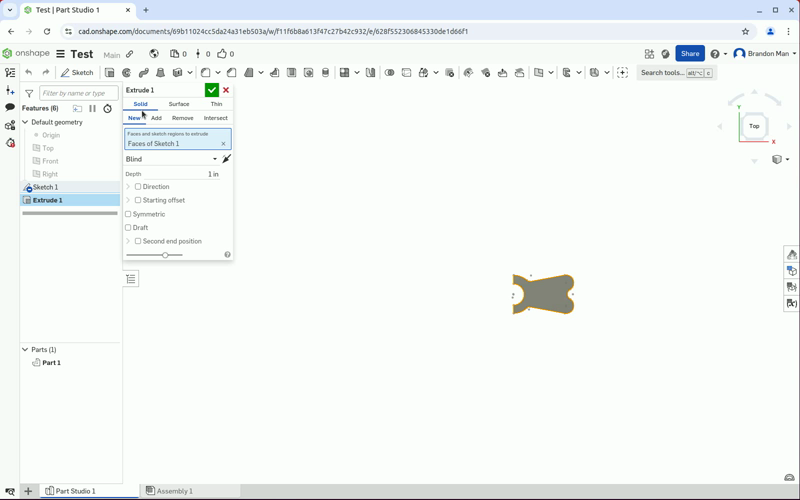
mouse_move(137, 120)
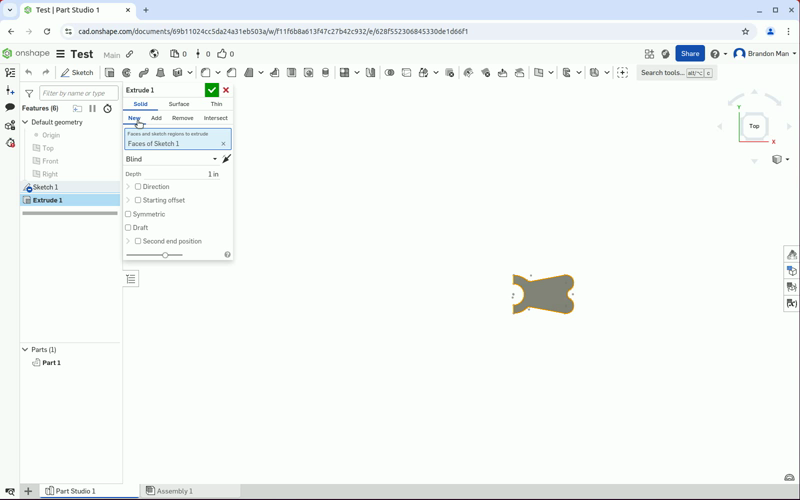
click(137, 120)
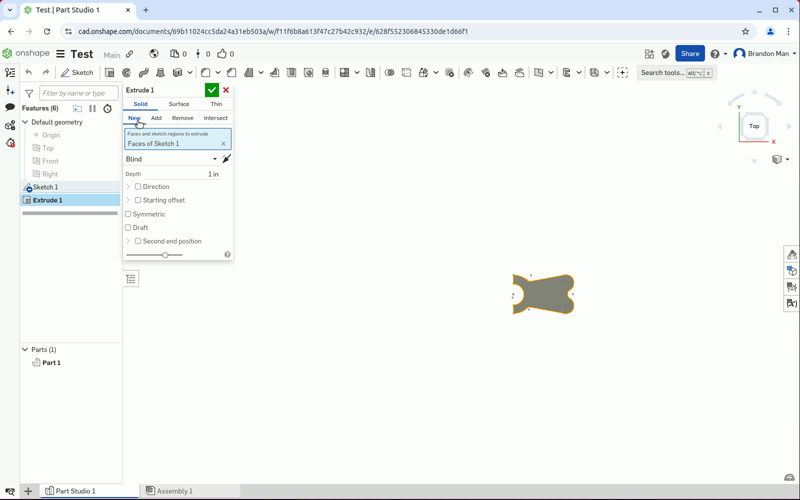
key(tab, 4)
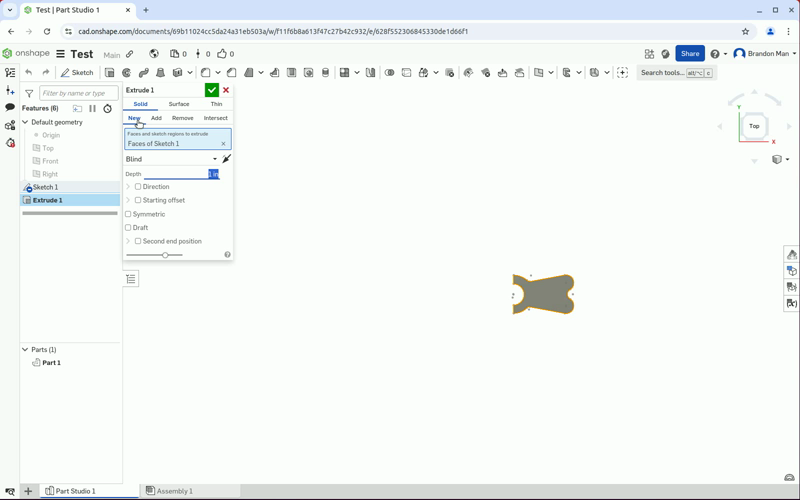
text(3.129)
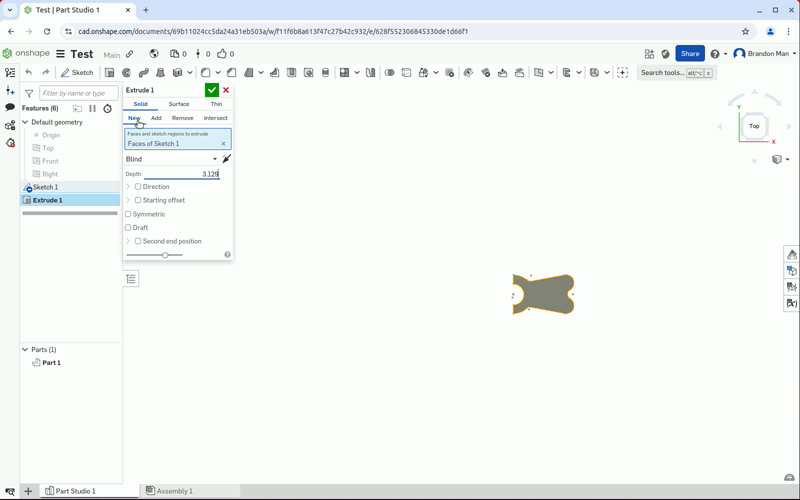
key(enter)
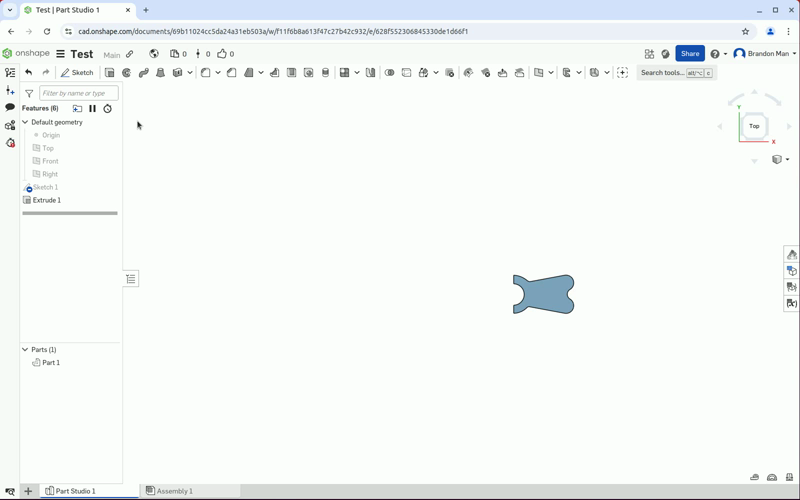
key(shift+h)
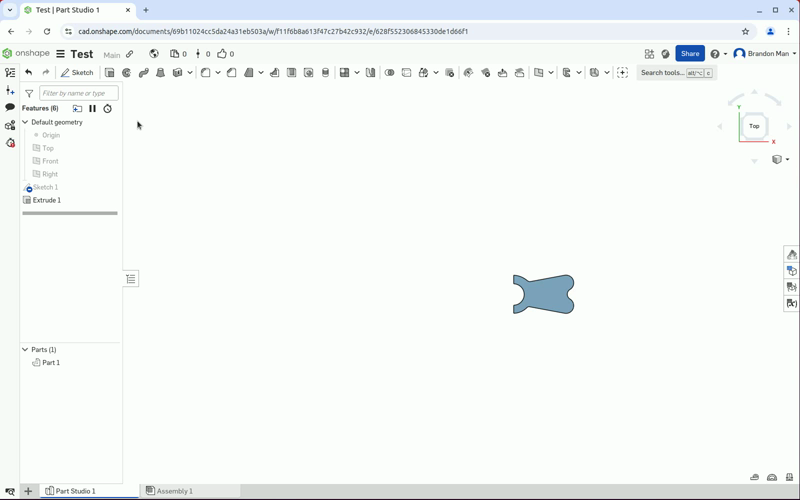
key(shift+h)
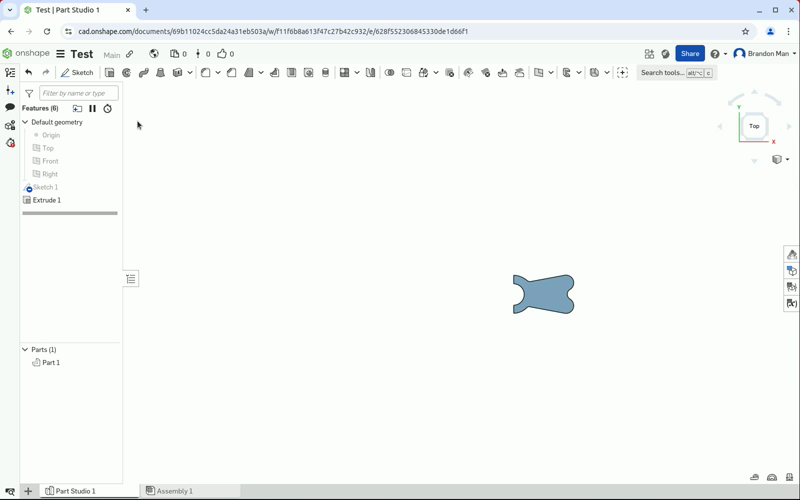
mouse_move(73, 189)
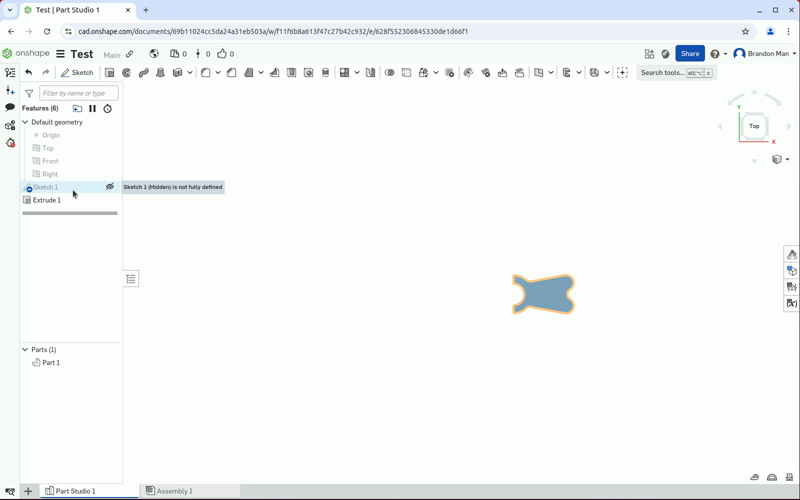
click(73, 189)
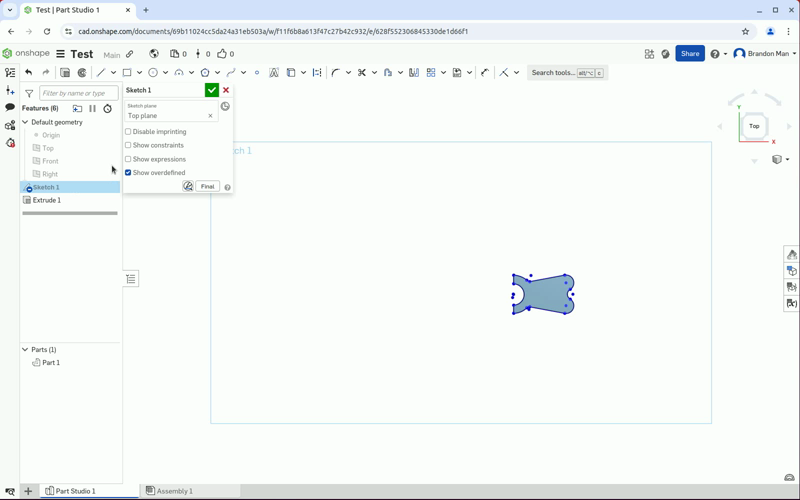
mouse_move(229, 92)
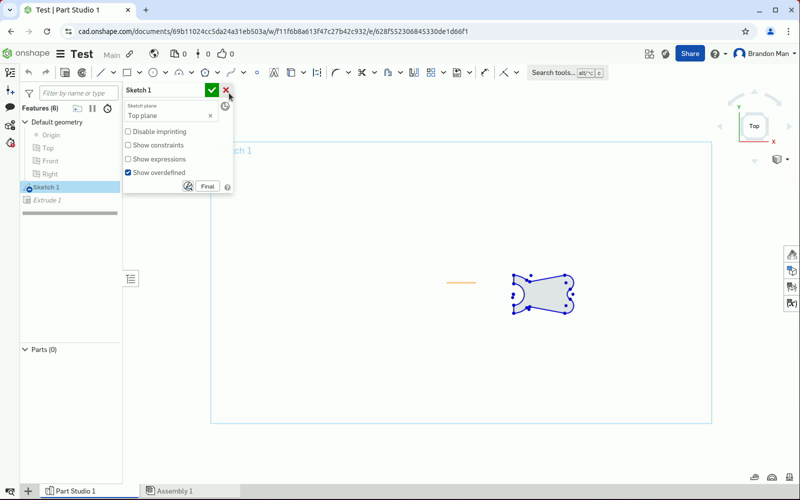
click(229, 92)
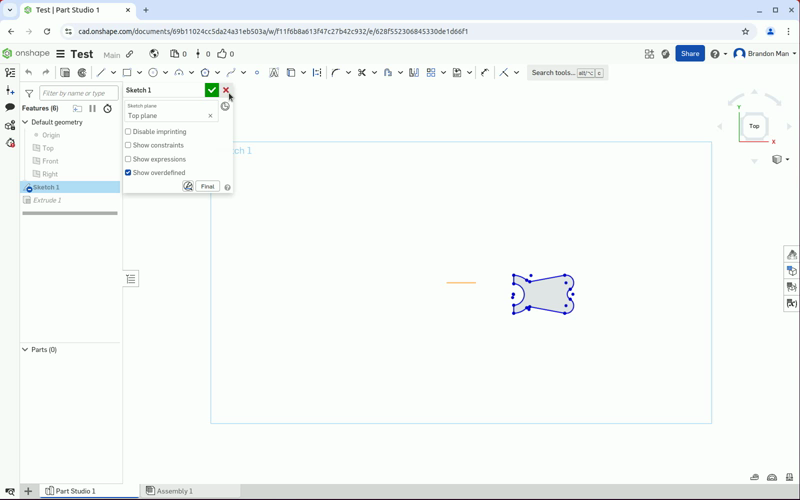
key(shift+s)
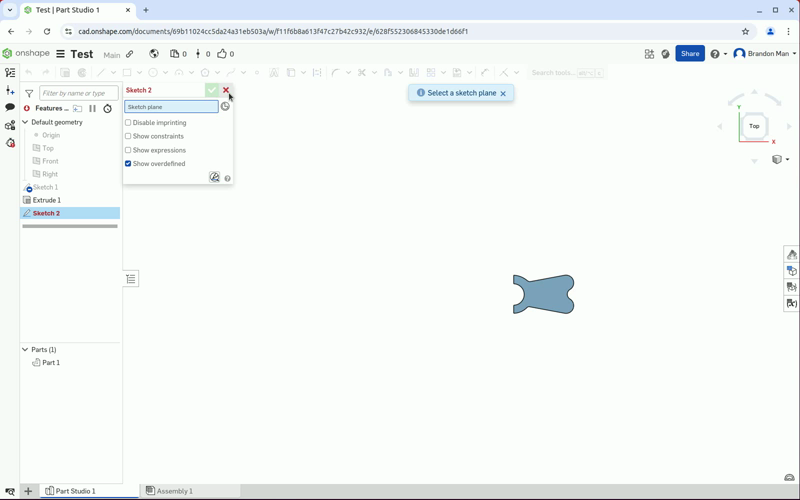
mouse_move(73, 150)
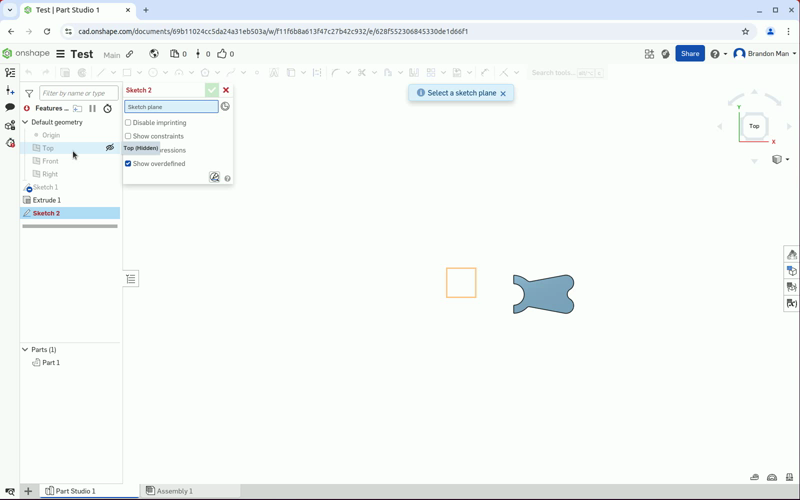
click(73, 150)
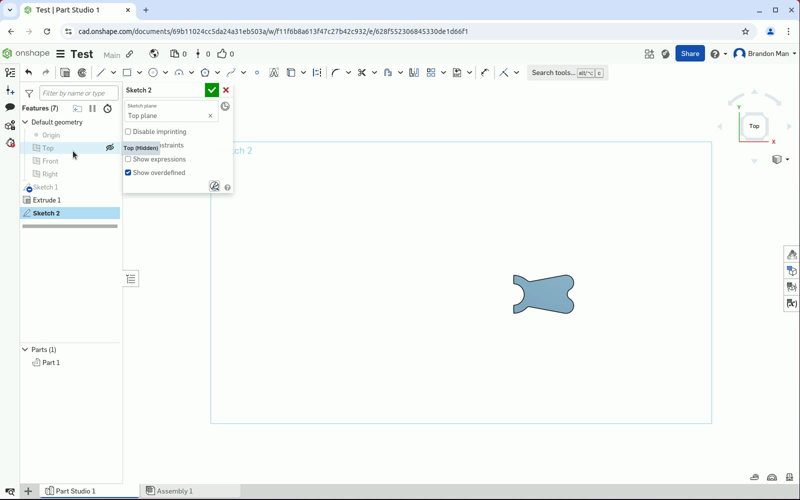
mouse_move(73, 352)
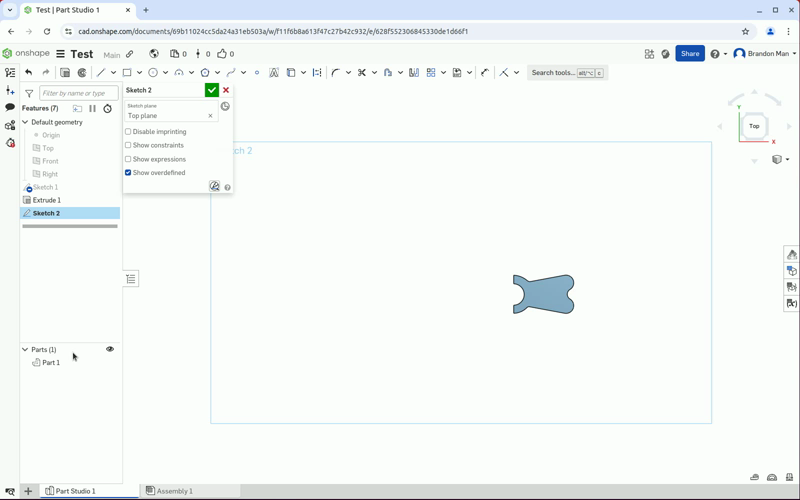
key(y)
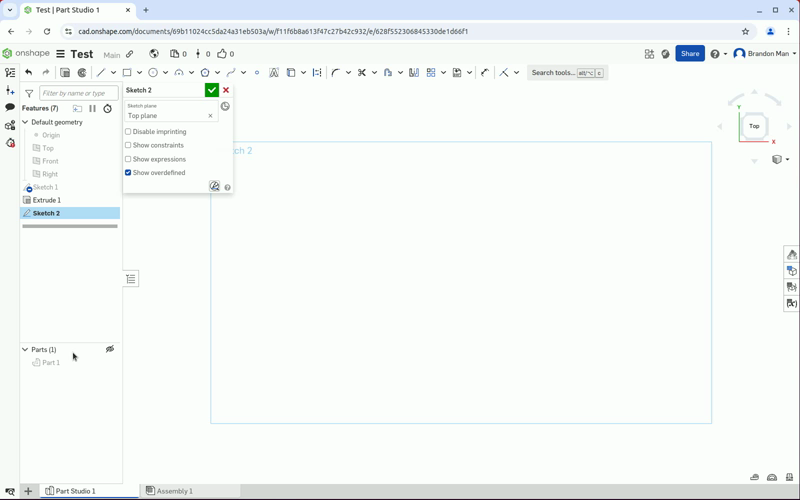
key(a)
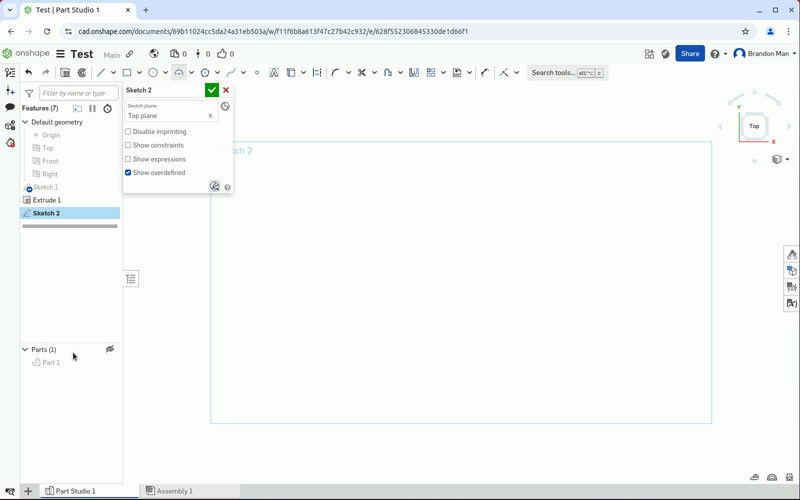
key_down(shift)
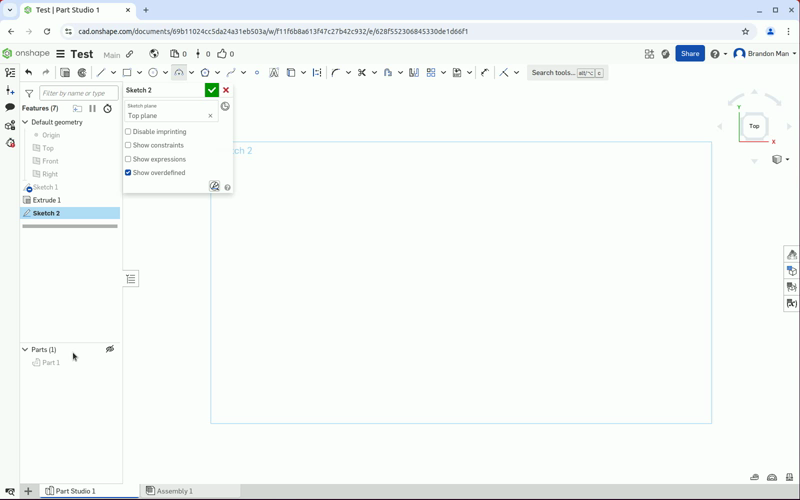
mouse_move(457, 299)
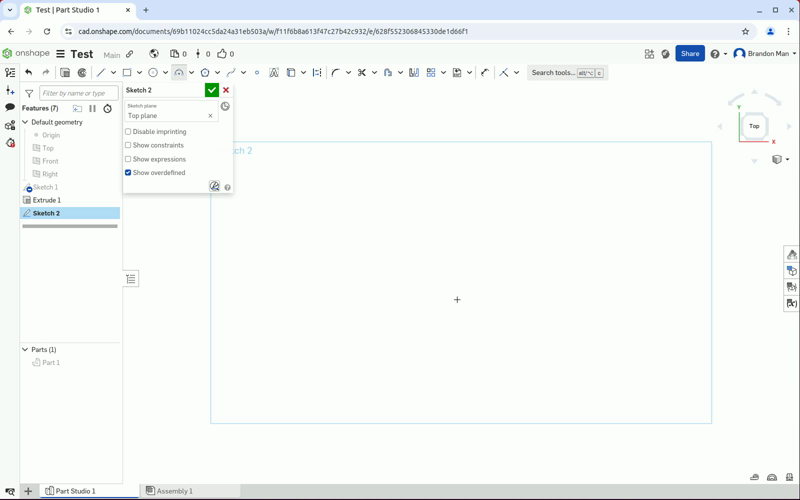
click(457, 299)
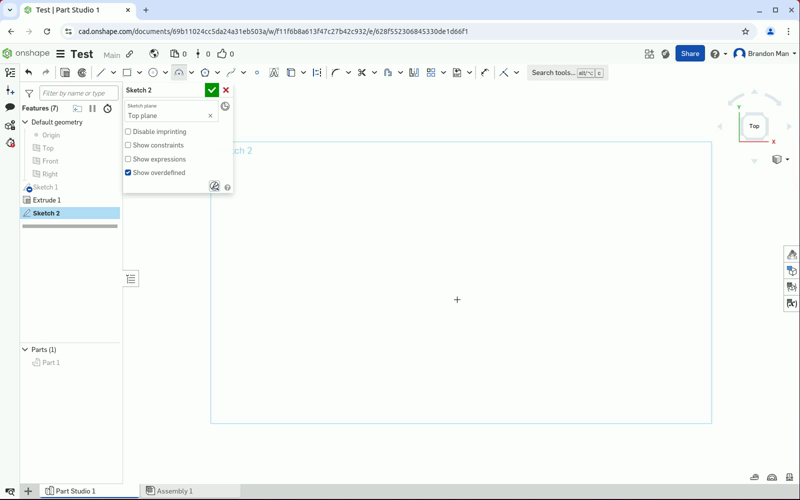
key_up(shift)
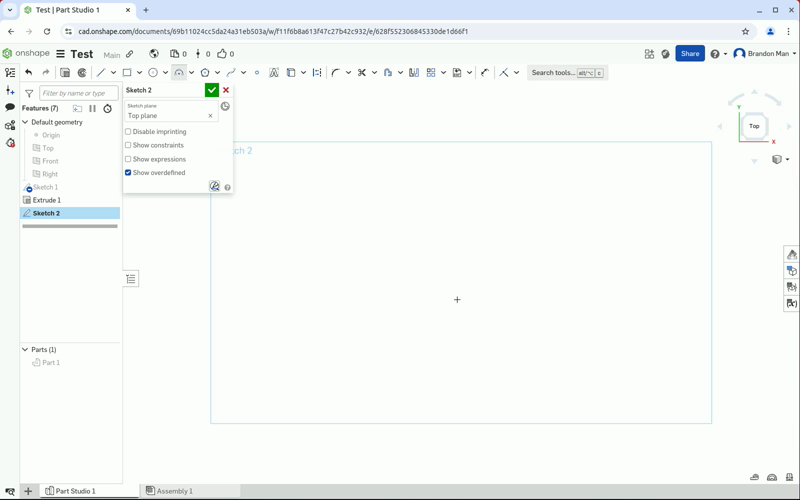
key_down(shift)
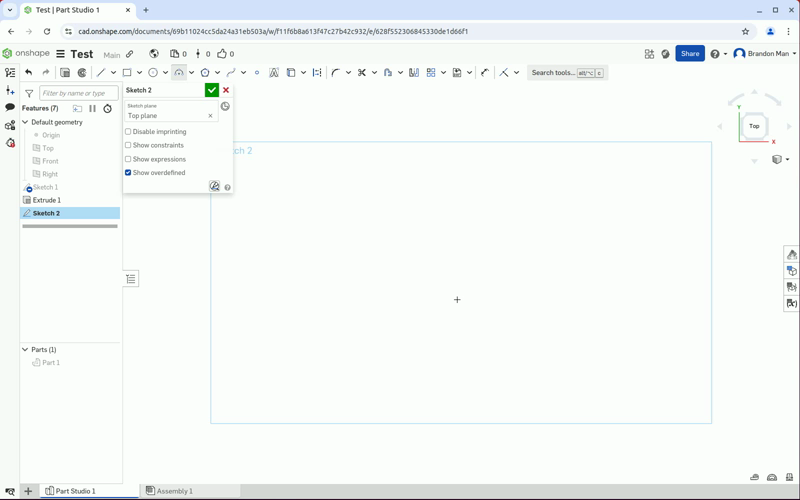
mouse_move(462, 312)
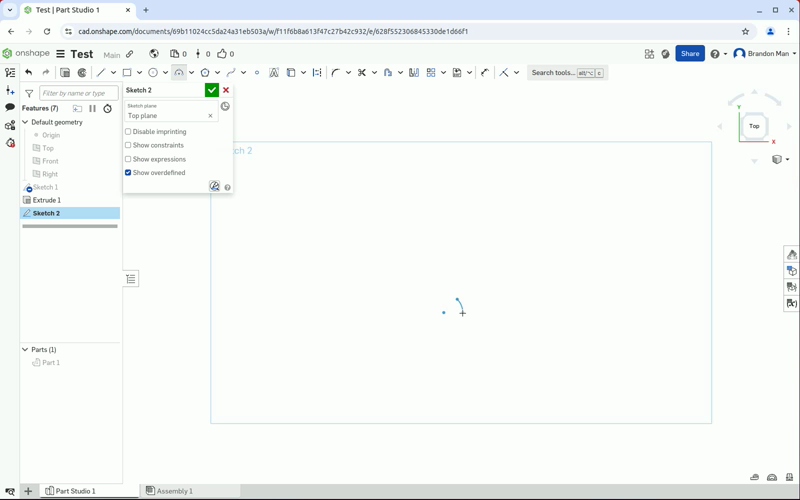
click(462, 312)
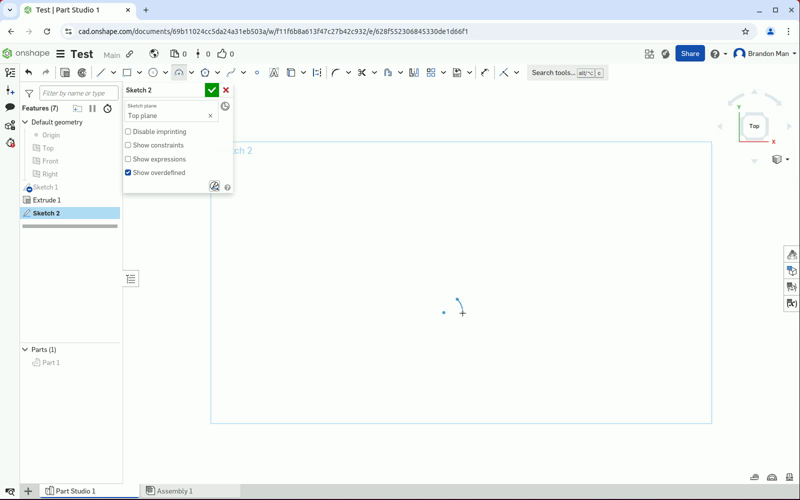
mouse_move(454, 308)
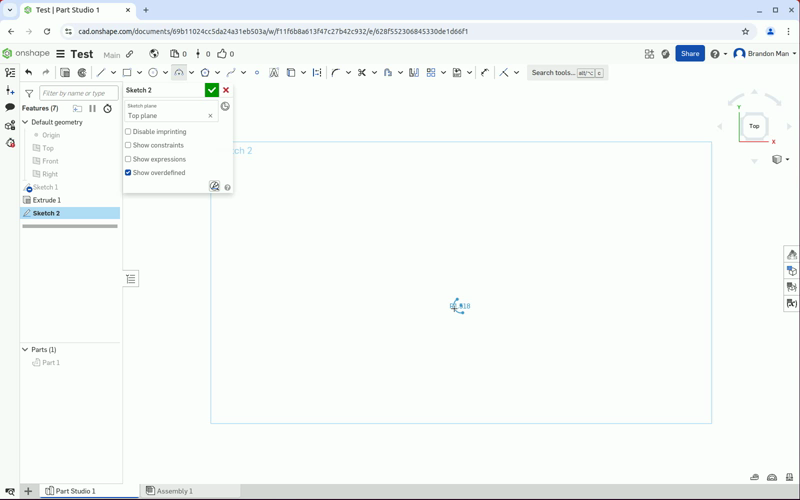
click(454, 308)
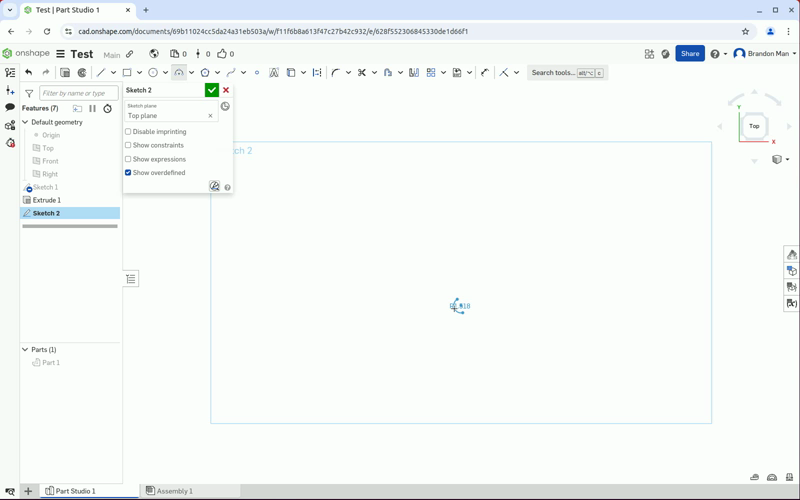
key_up(shift)
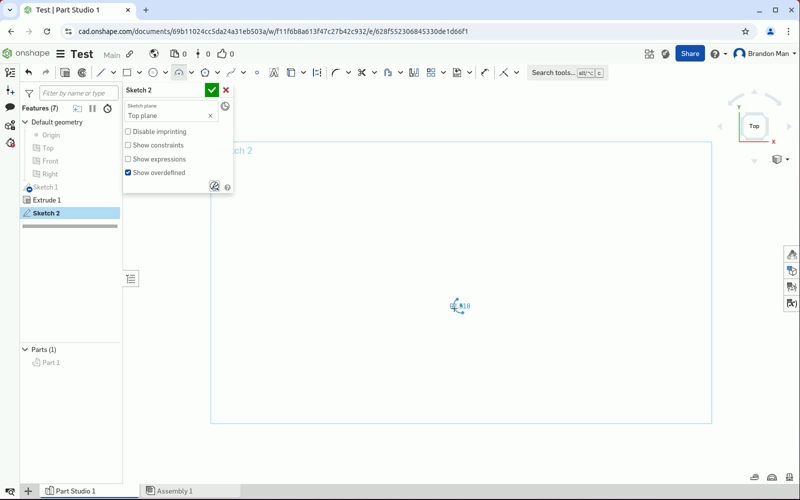
key(esc)
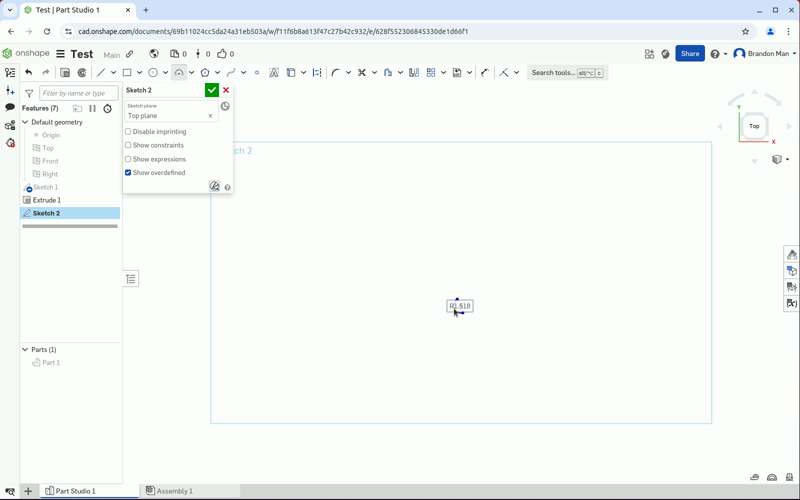
key(l)
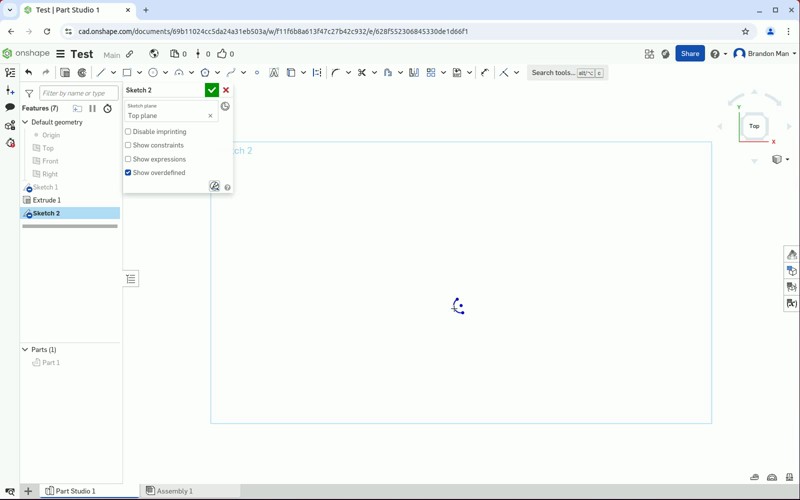
mouse_move(462, 312)
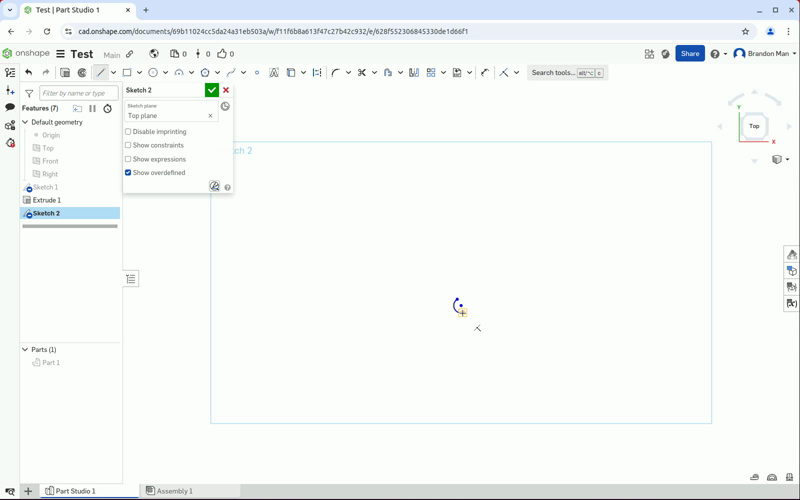
click(462, 312)
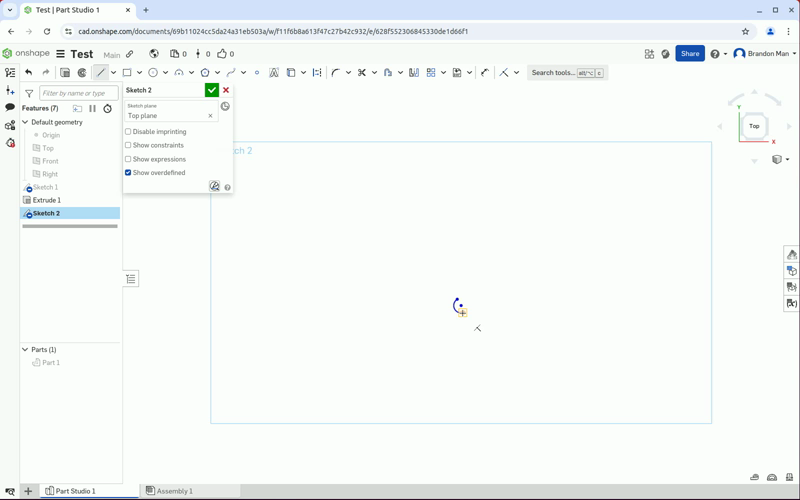
key_down(shift)
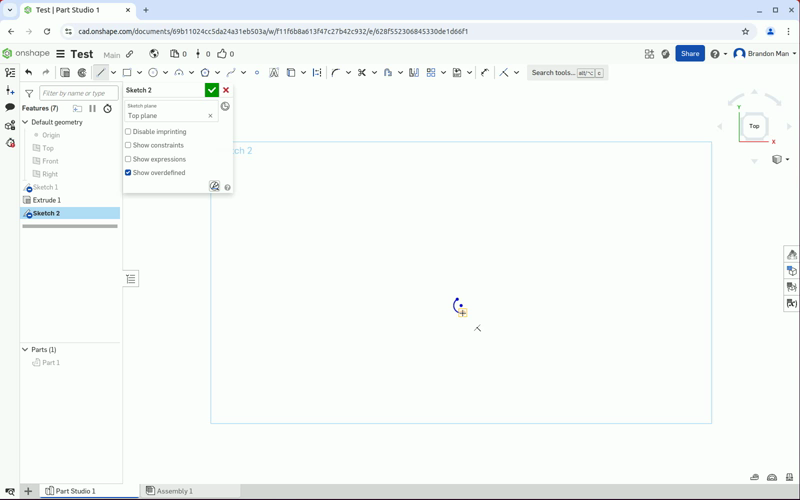
mouse_move(492, 312)
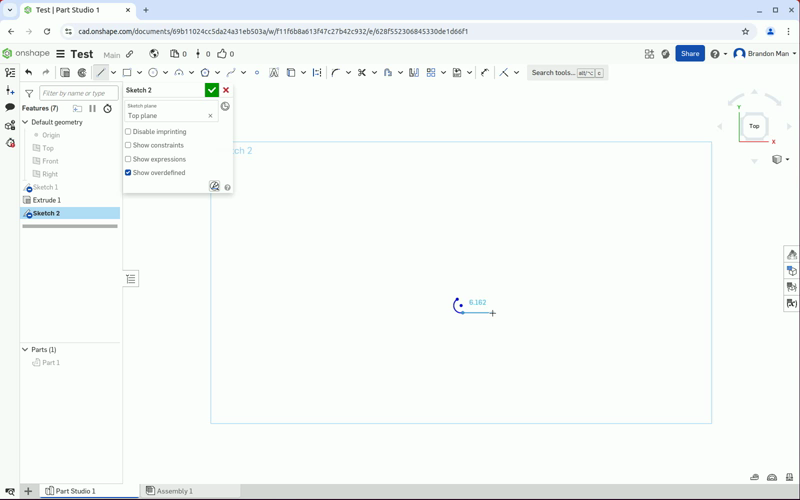
mouse_move(498, 306)
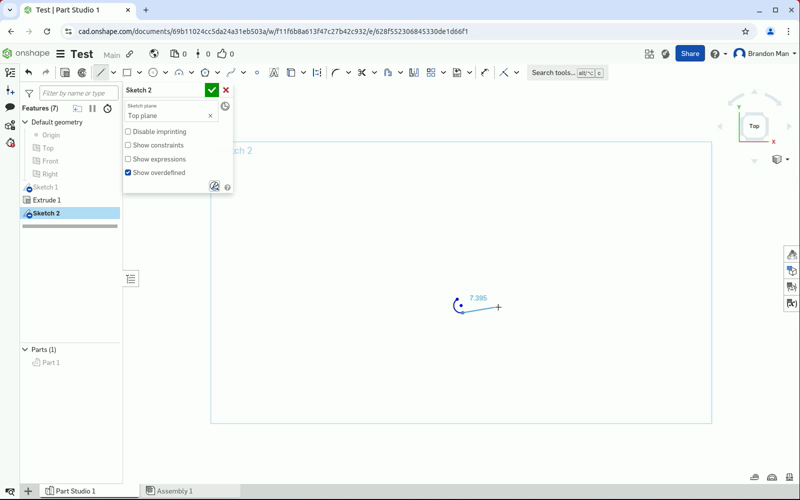
click(498, 306)
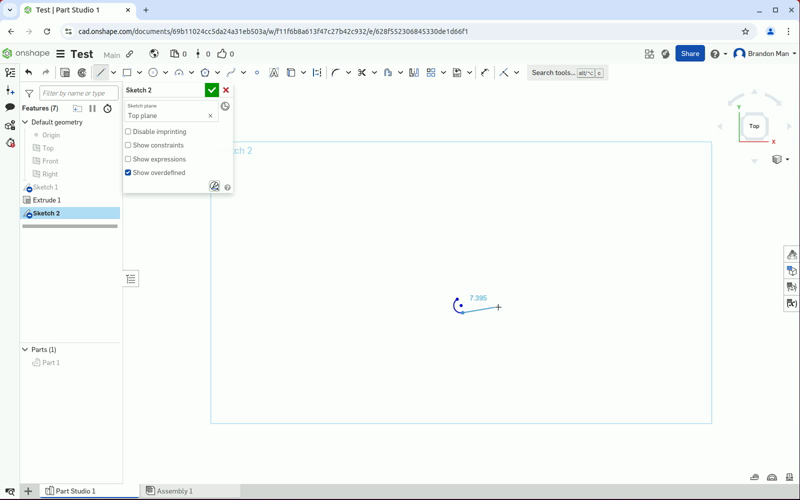
key_up(shift)
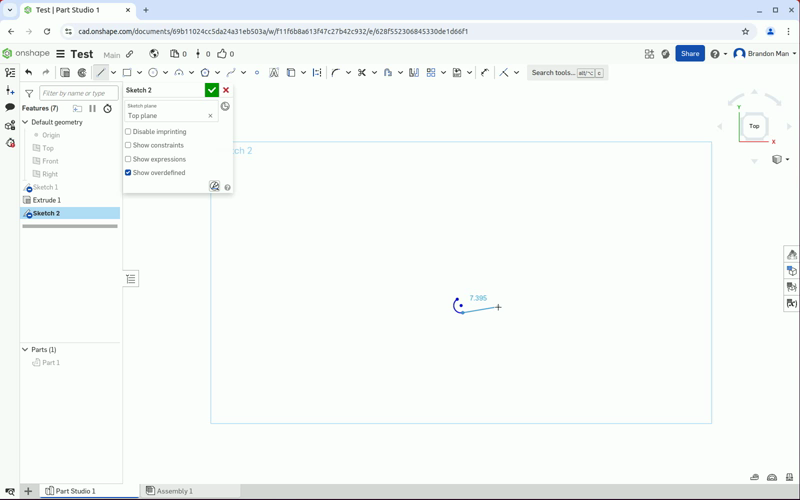
key(esc)
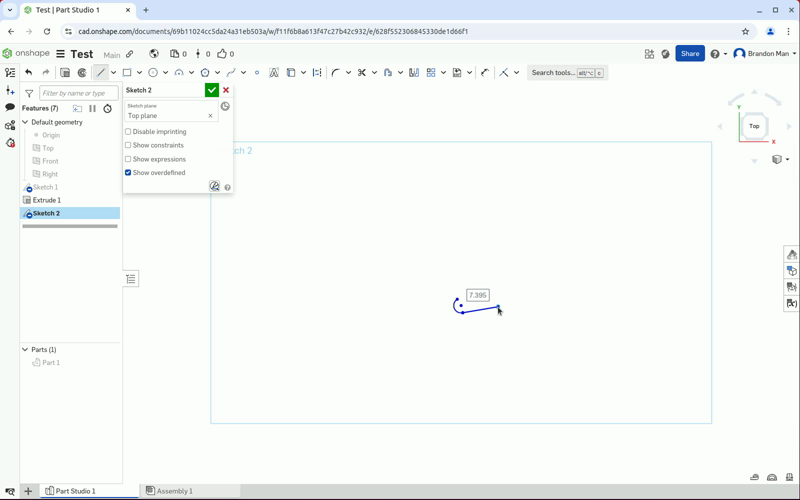
key(a)
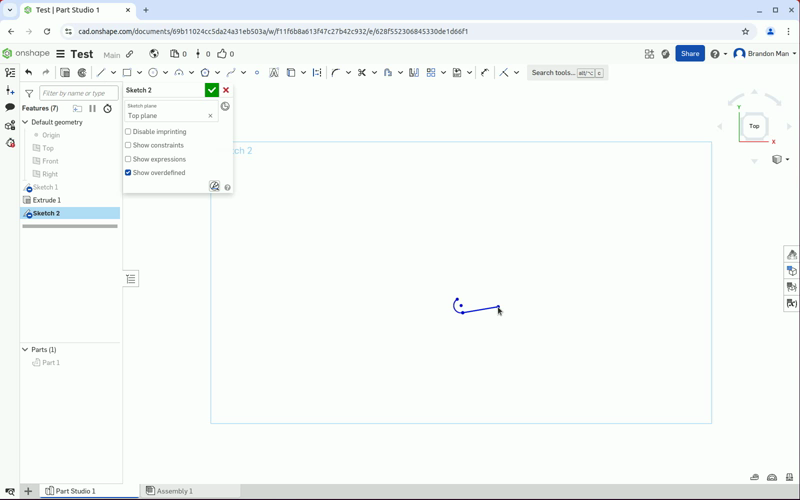
mouse_move(498, 306)
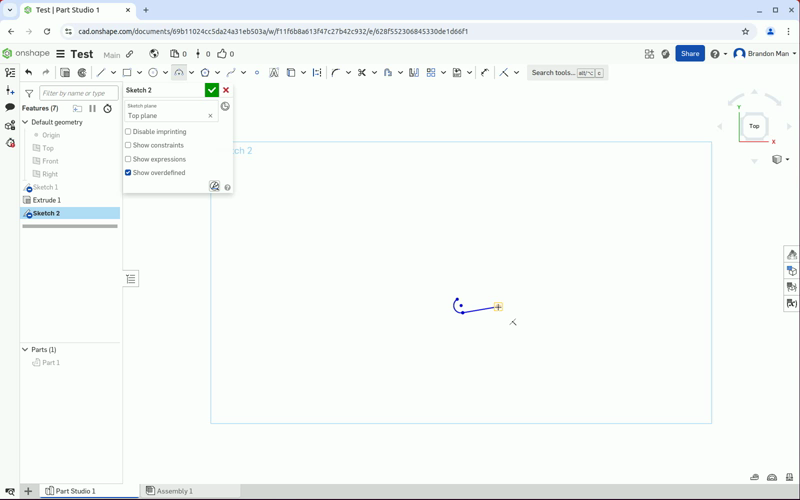
click(498, 306)
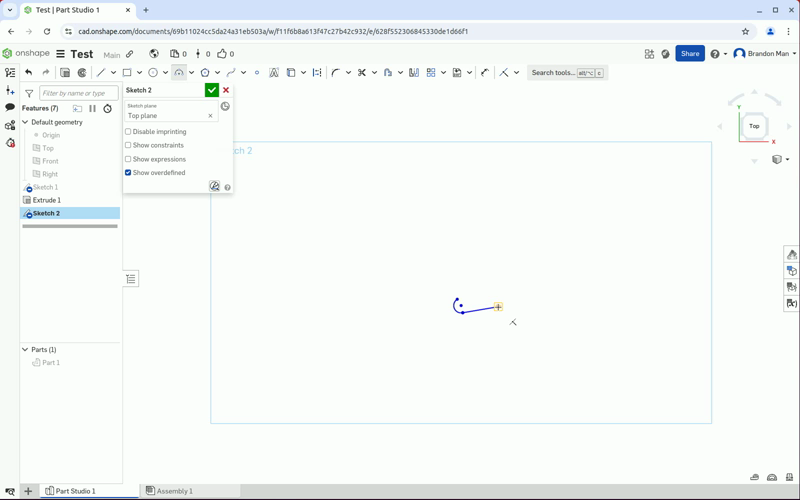
key_down(shift)
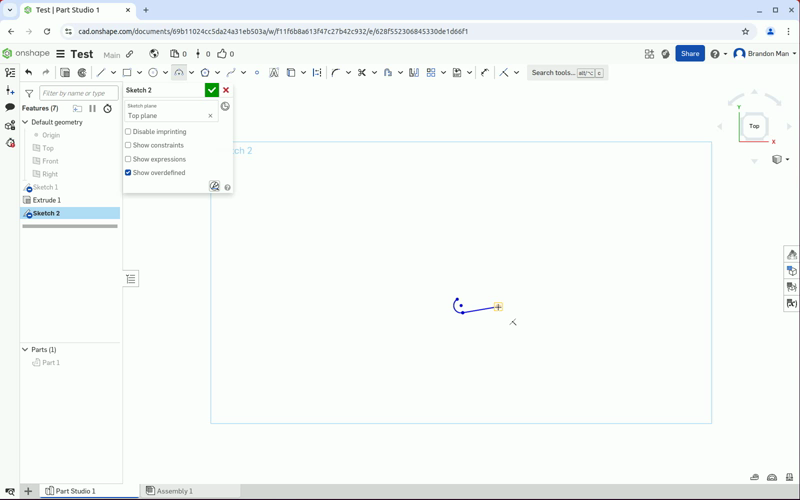
mouse_move(501, 307)
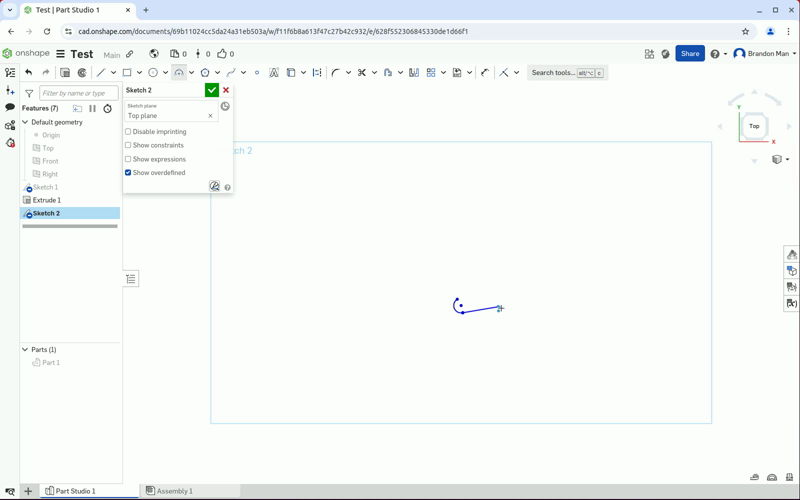
scroll(6)
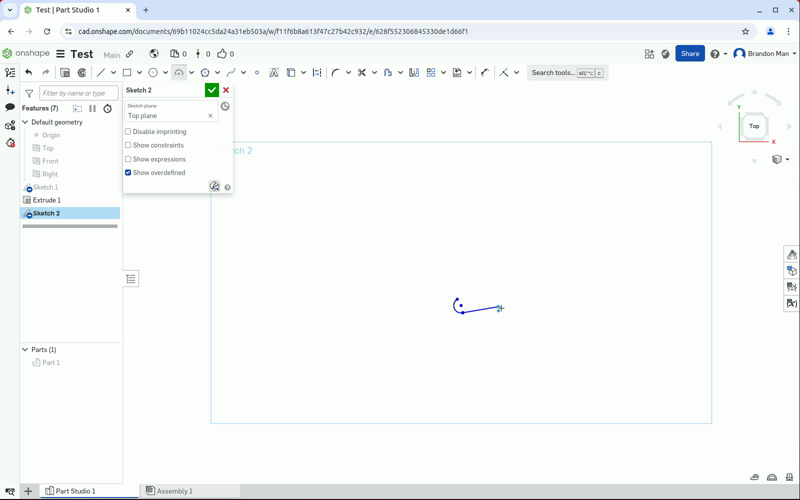
scroll(6)
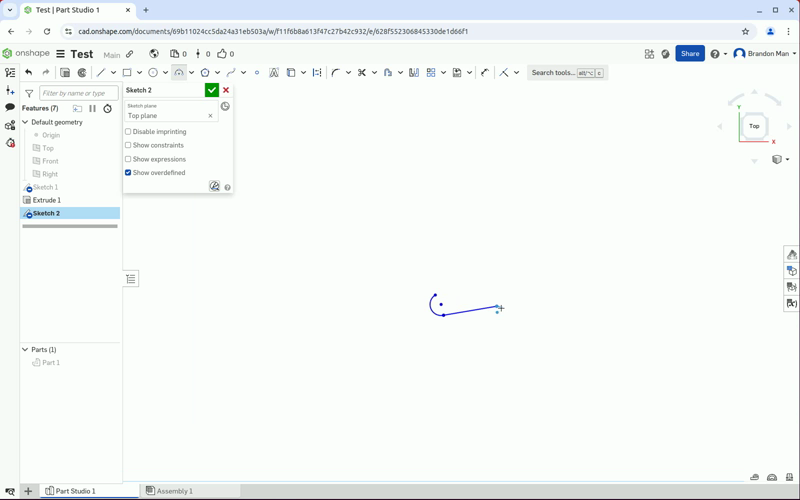
scroll(6)
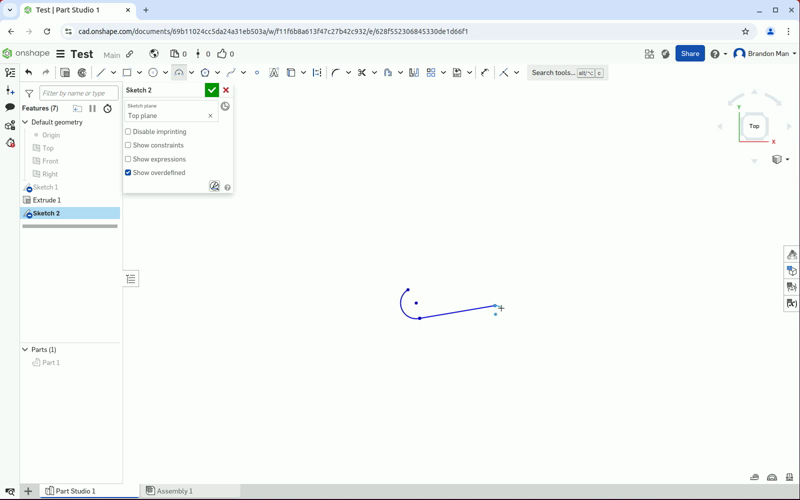
scroll(6)
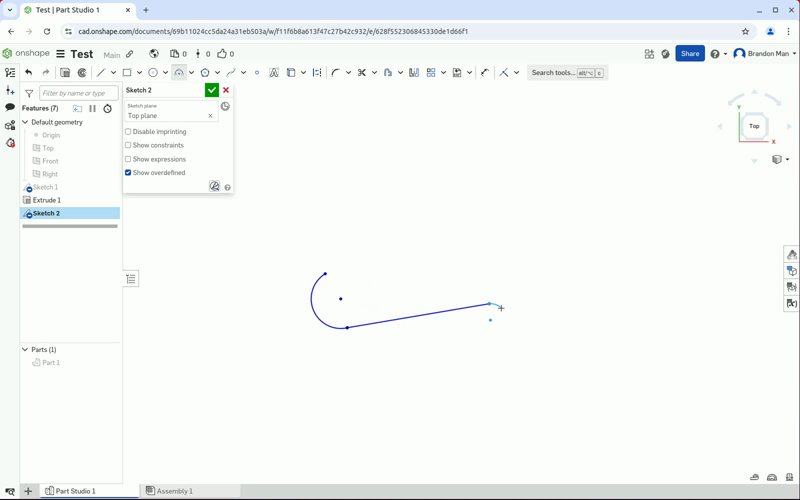
scroll(6)
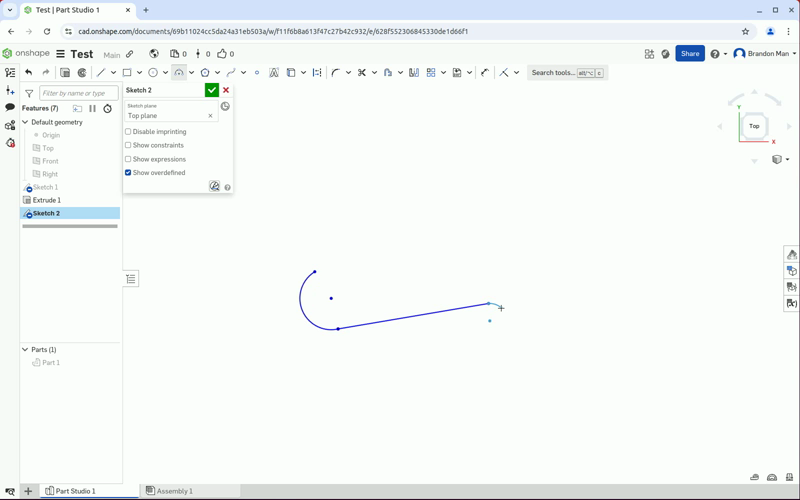
scroll(6)
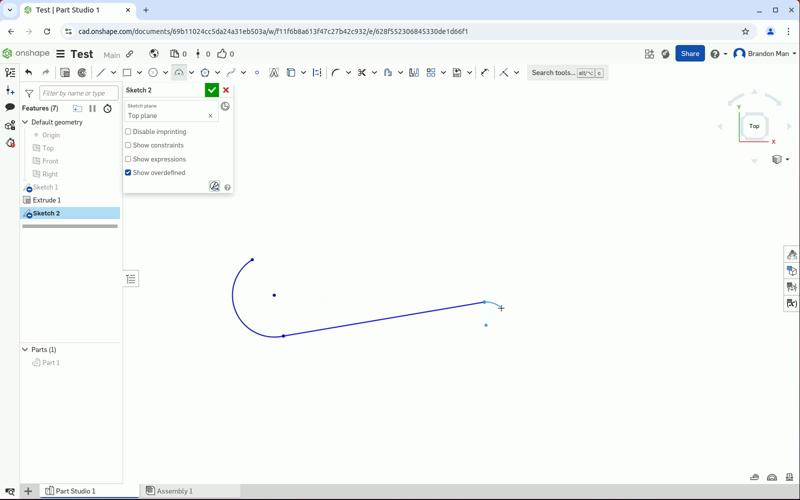
scroll(6)
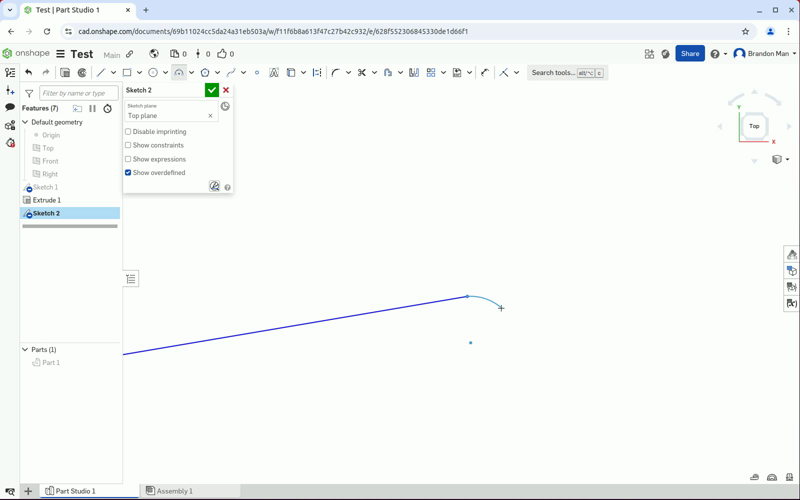
click(501, 307)
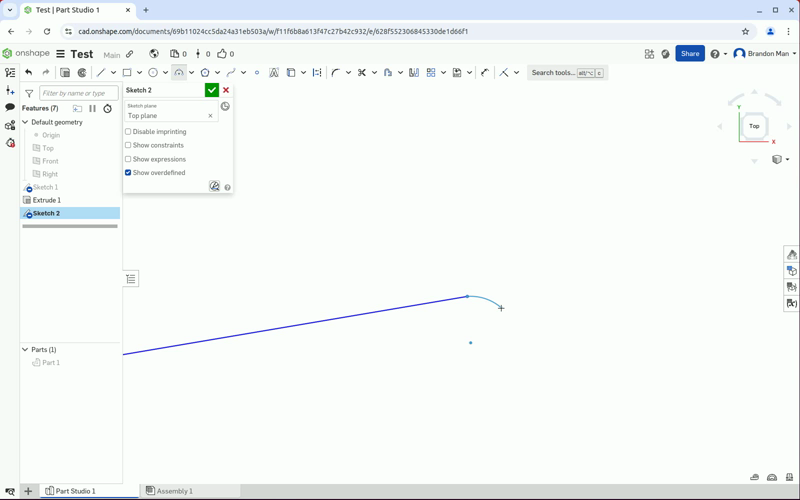
scroll(-6)
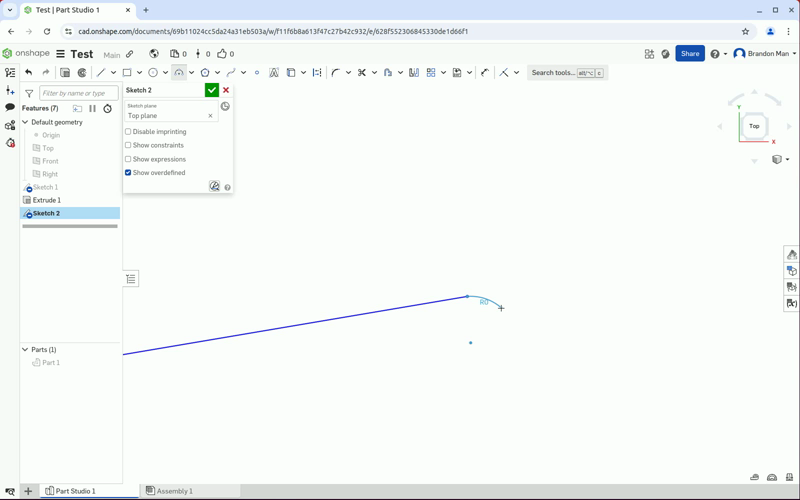
scroll(-6)
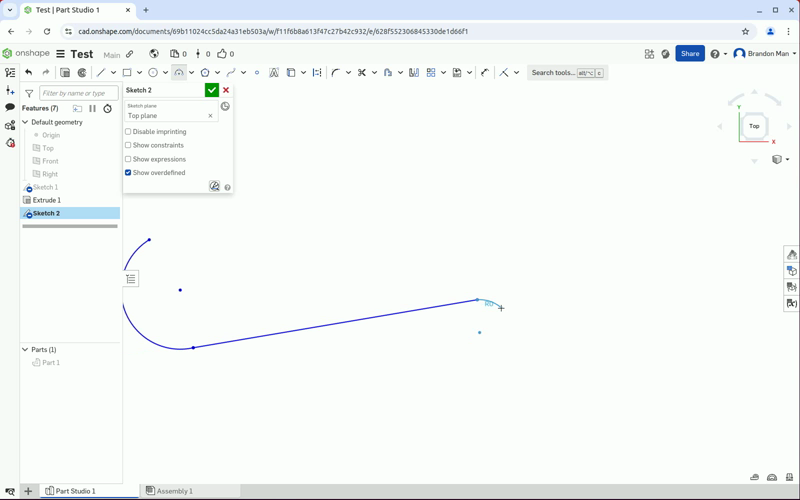
scroll(-6)
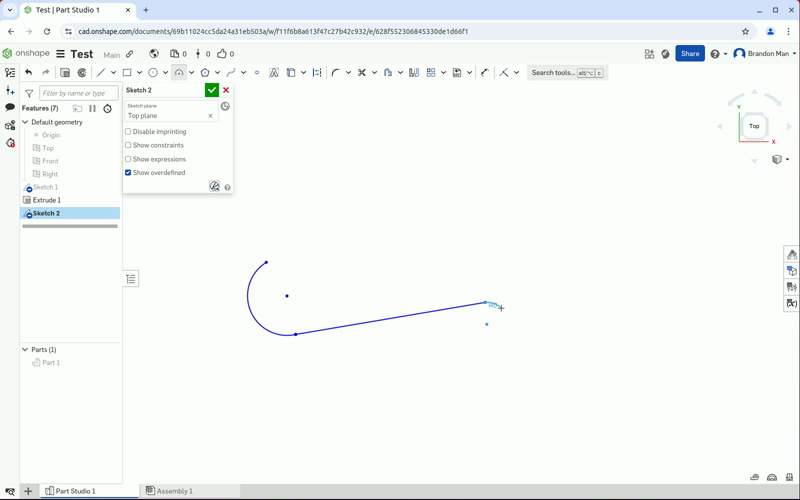
scroll(-6)
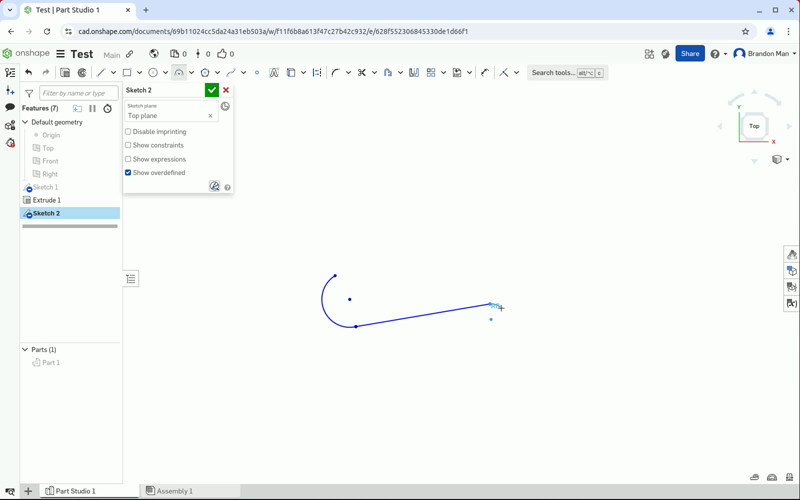
scroll(-6)
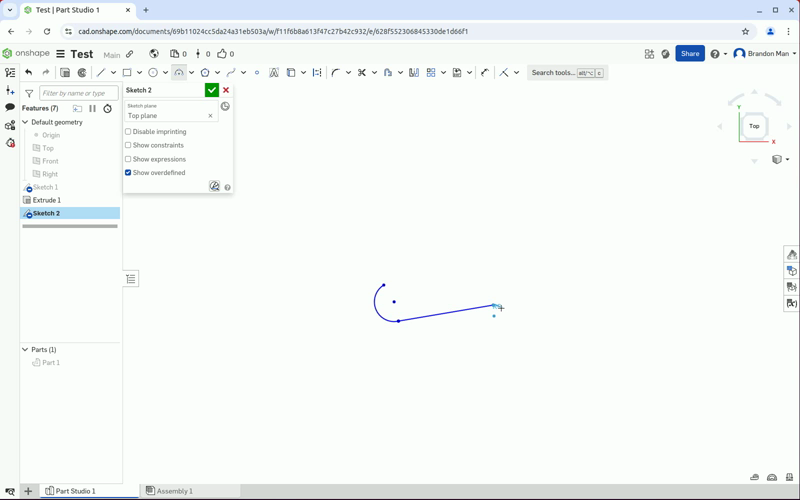
scroll(-6)
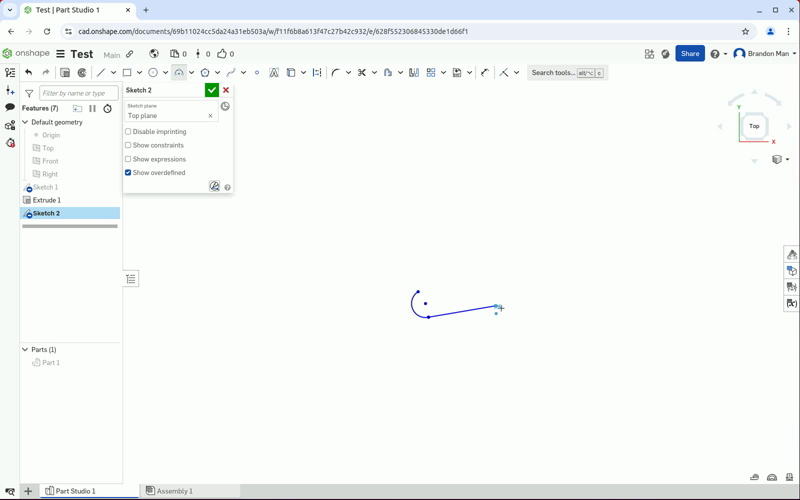
scroll(-6)
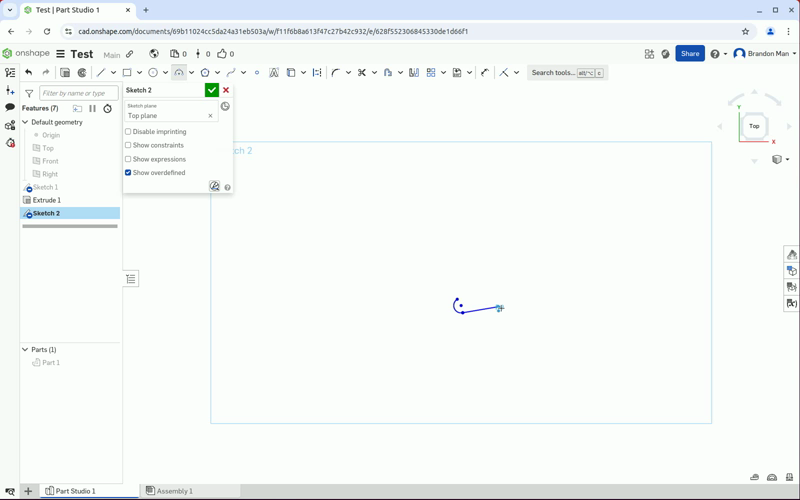
mouse_move(499, 306)
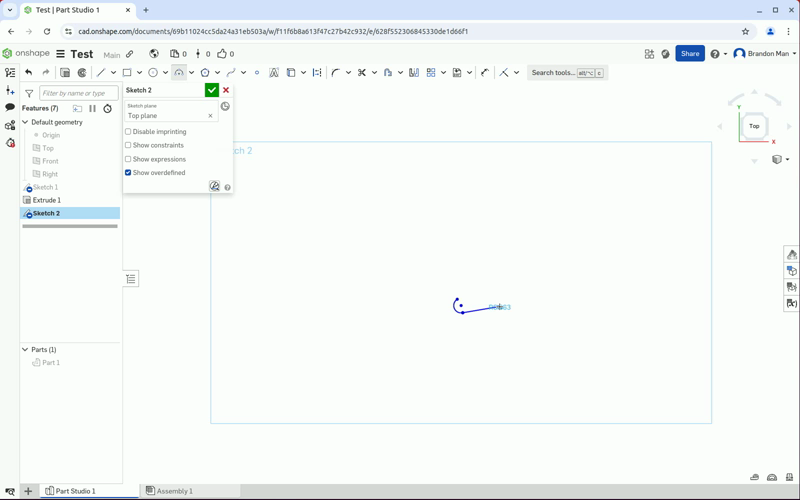
scroll(6)
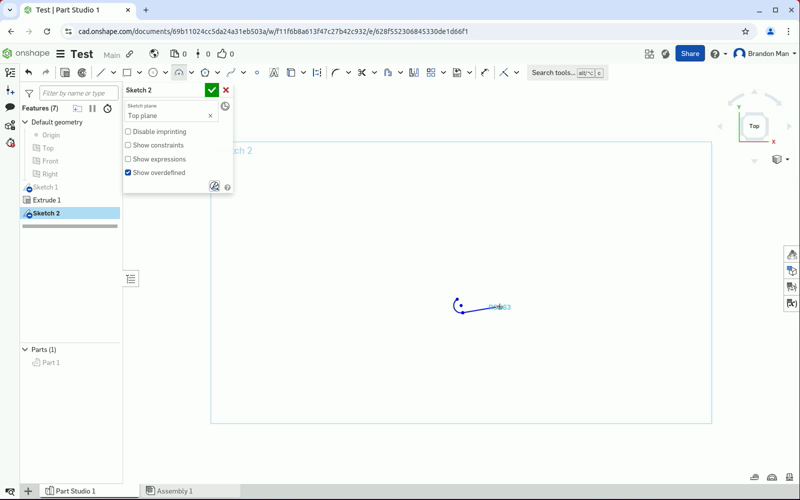
scroll(6)
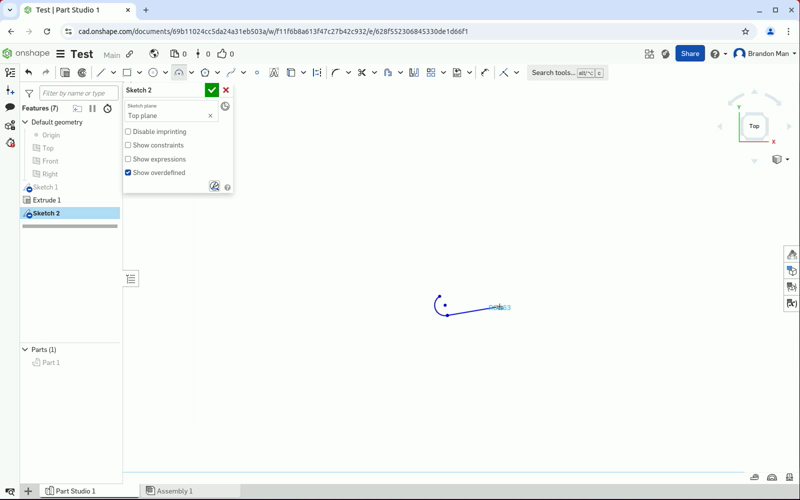
scroll(6)
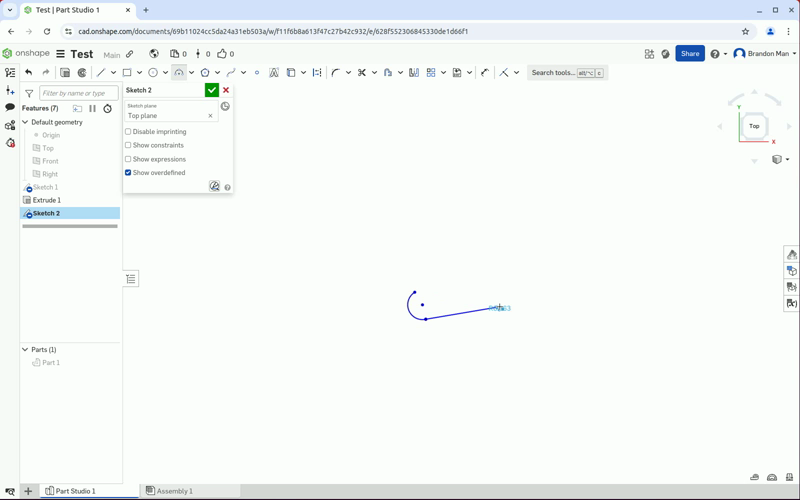
scroll(6)
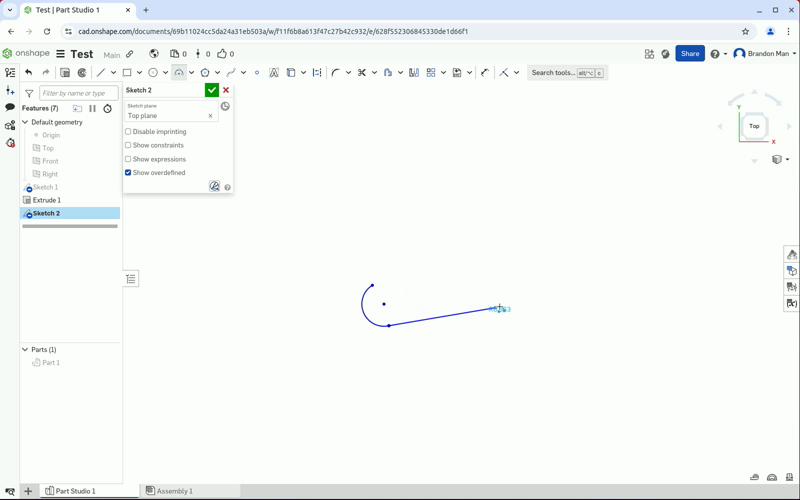
scroll(6)
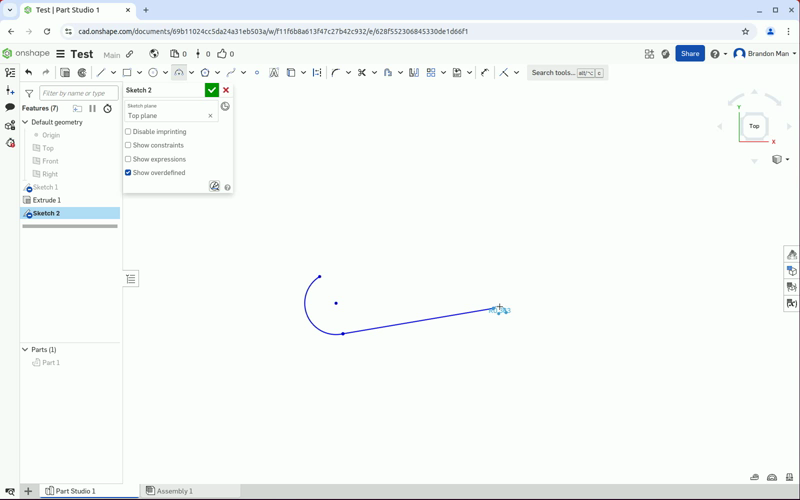
scroll(6)
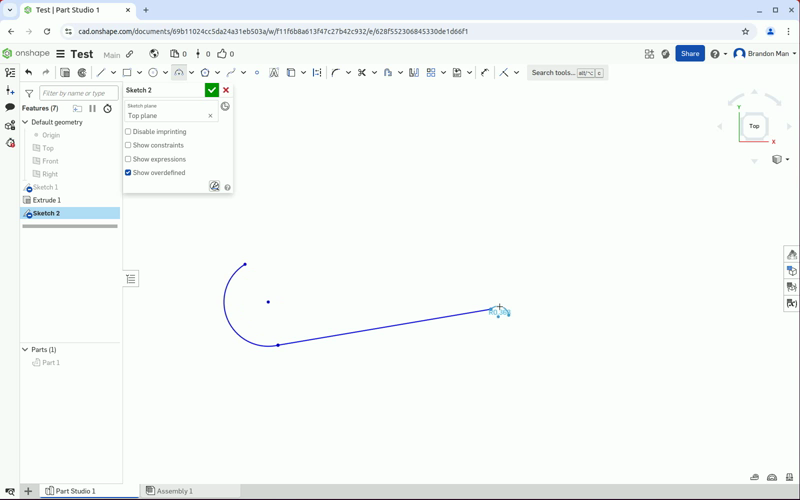
scroll(6)
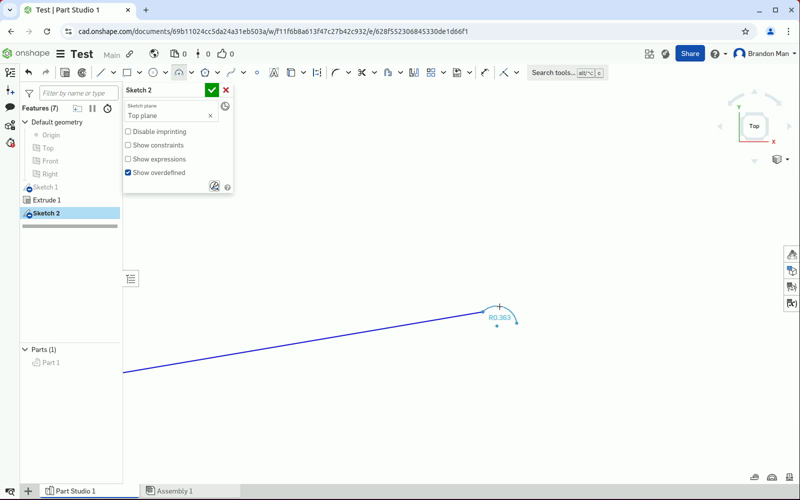
click(499, 306)
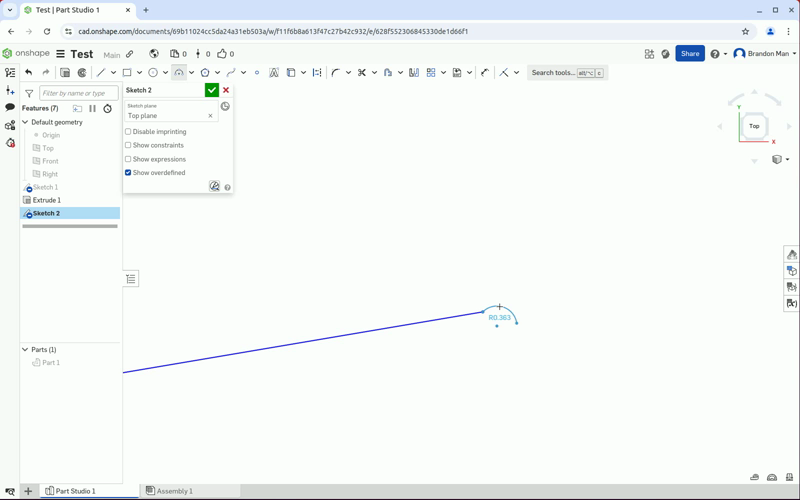
scroll(-6)
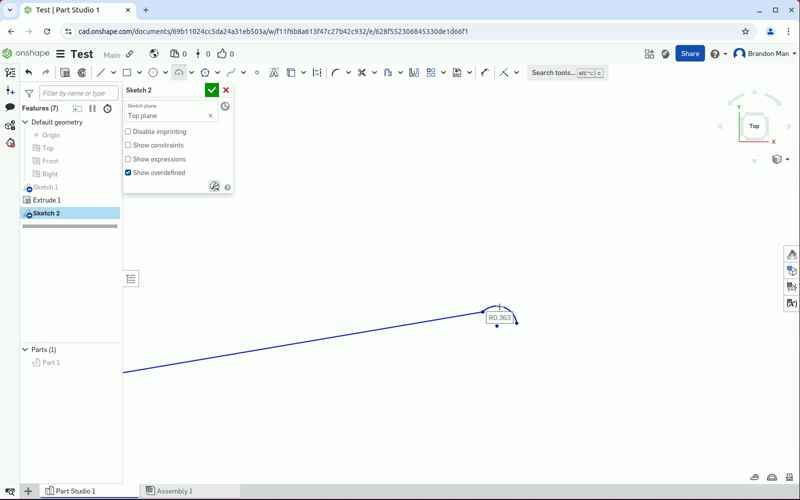
scroll(-6)
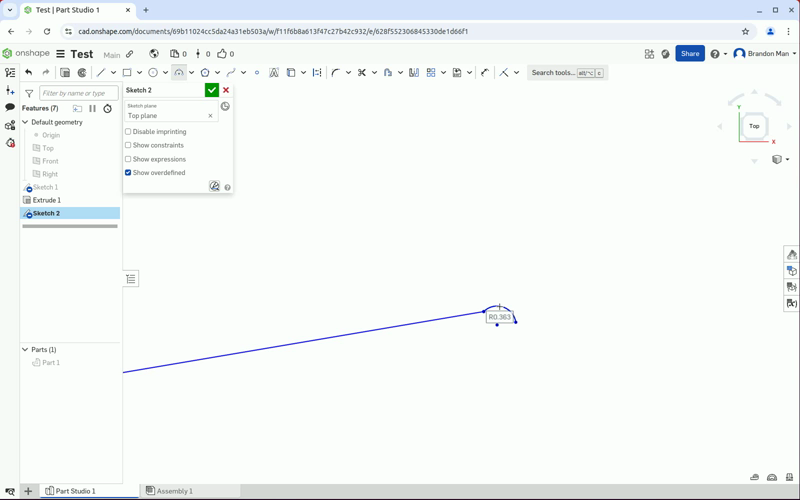
scroll(-6)
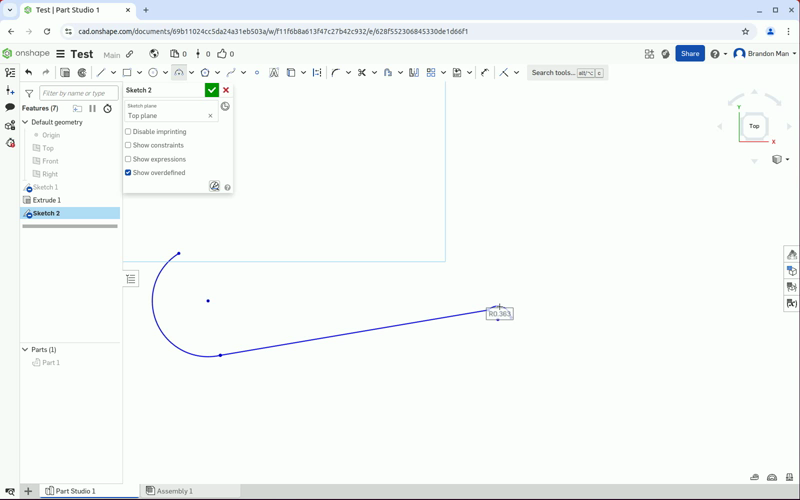
scroll(-6)
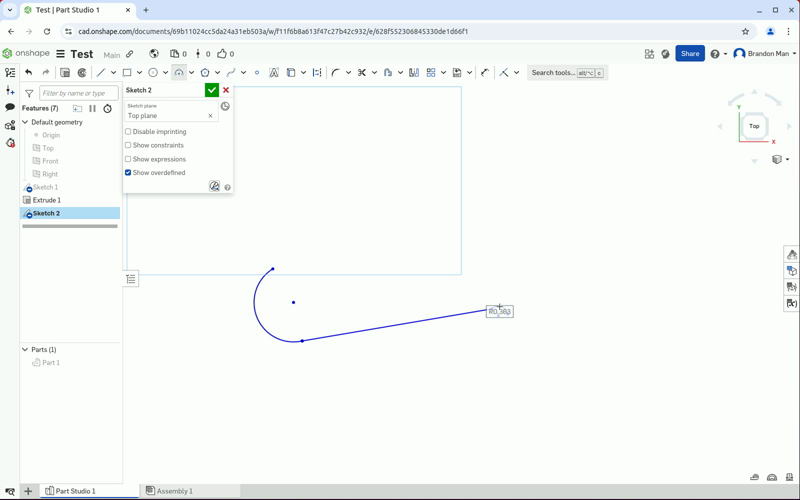
scroll(-6)
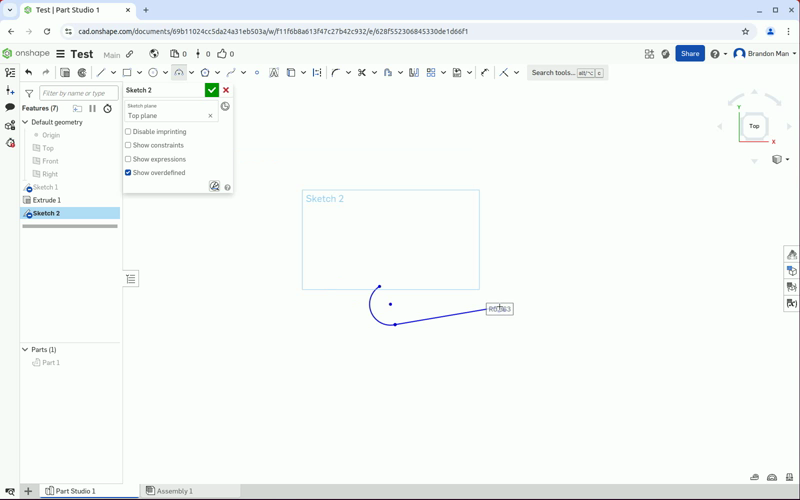
scroll(-6)
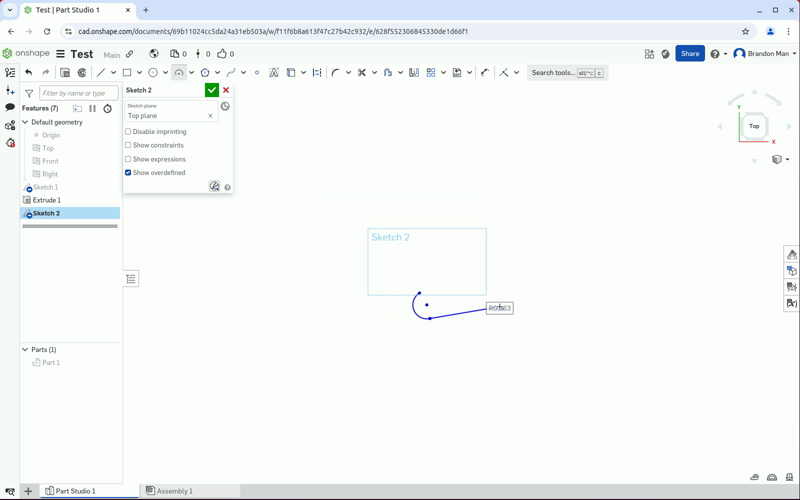
scroll(-6)
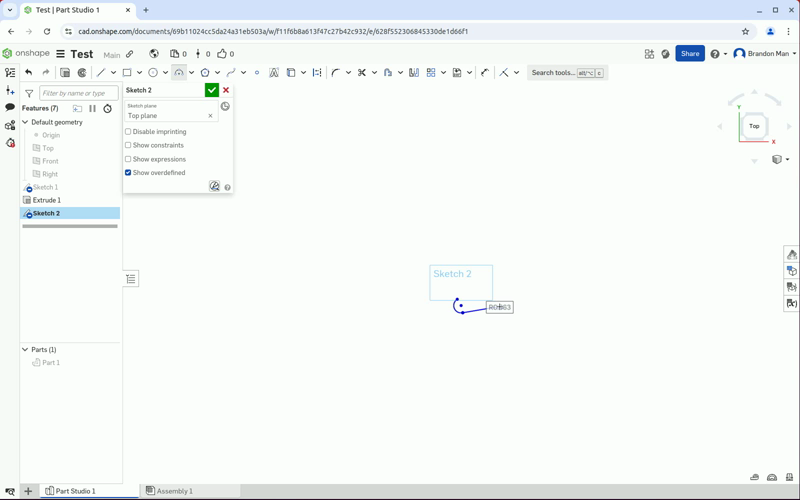
key_up(shift)
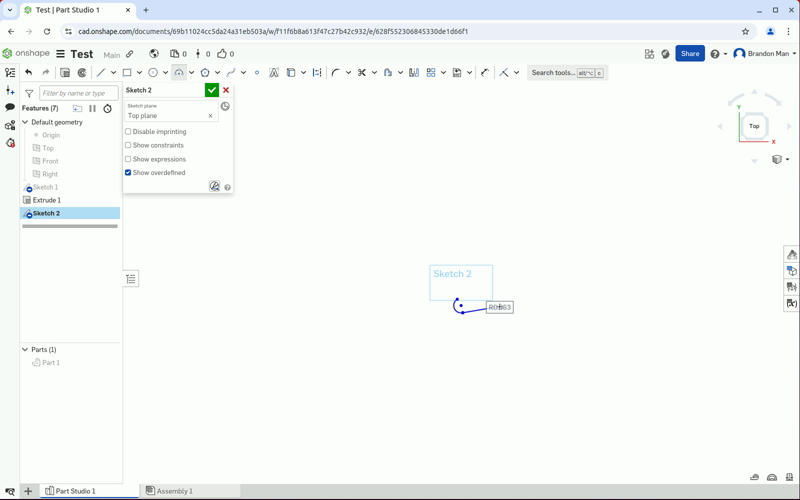
mouse_move(501, 307)
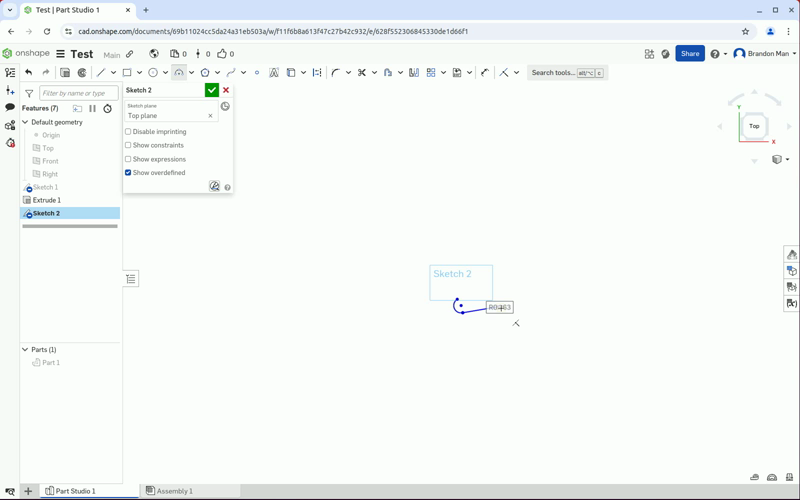
scroll(6)
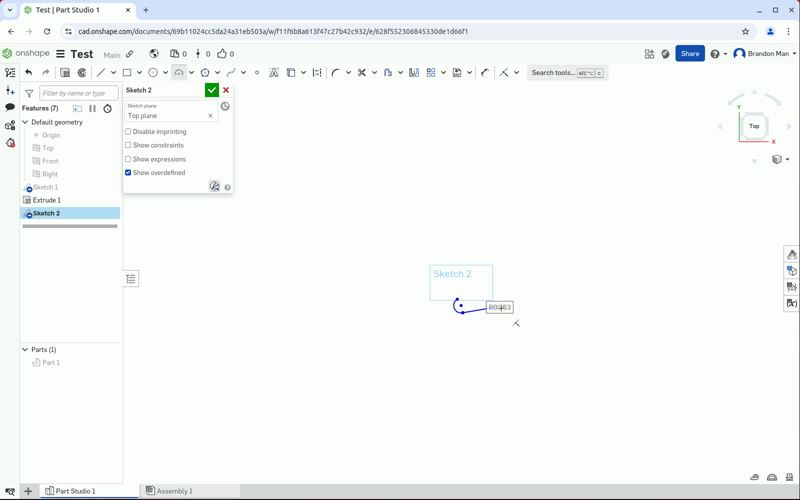
scroll(6)
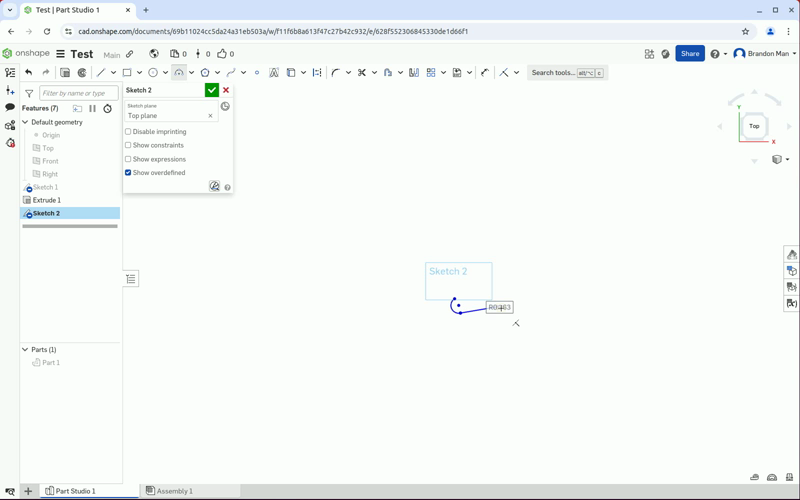
scroll(6)
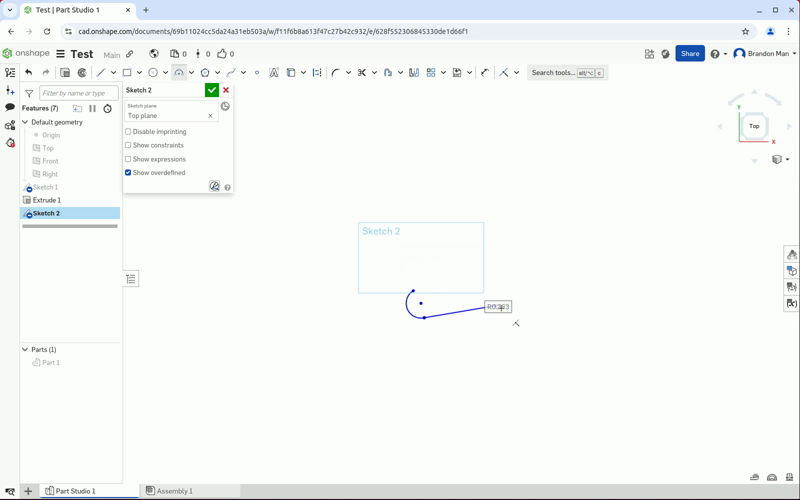
scroll(6)
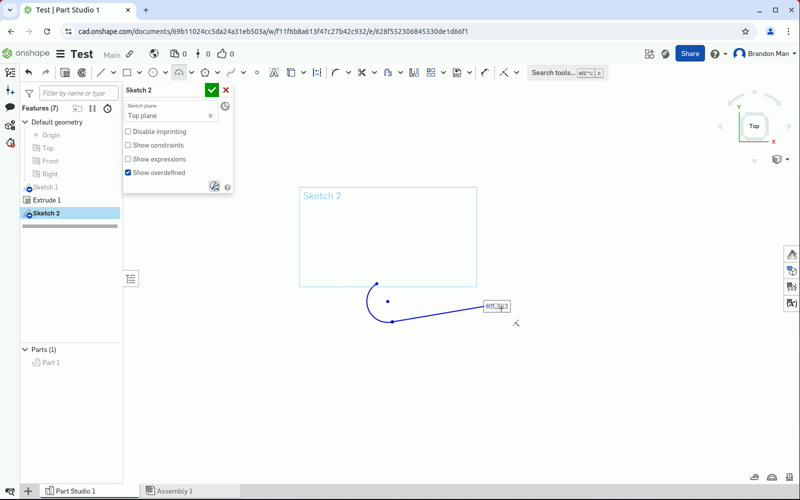
scroll(6)
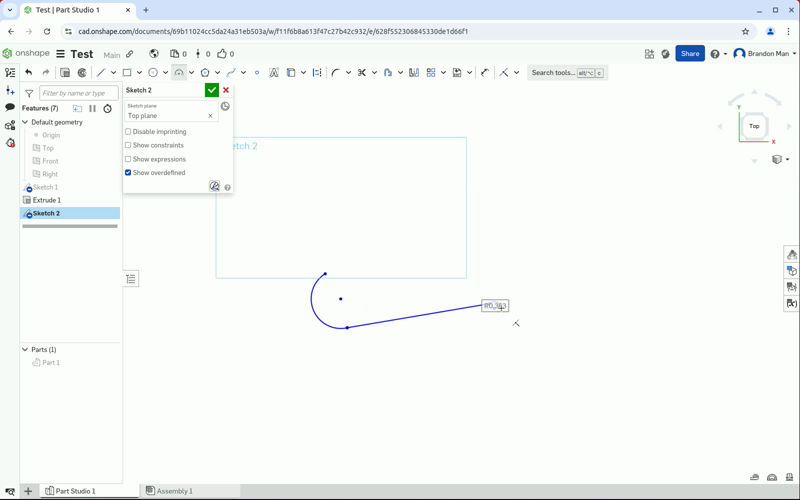
scroll(6)
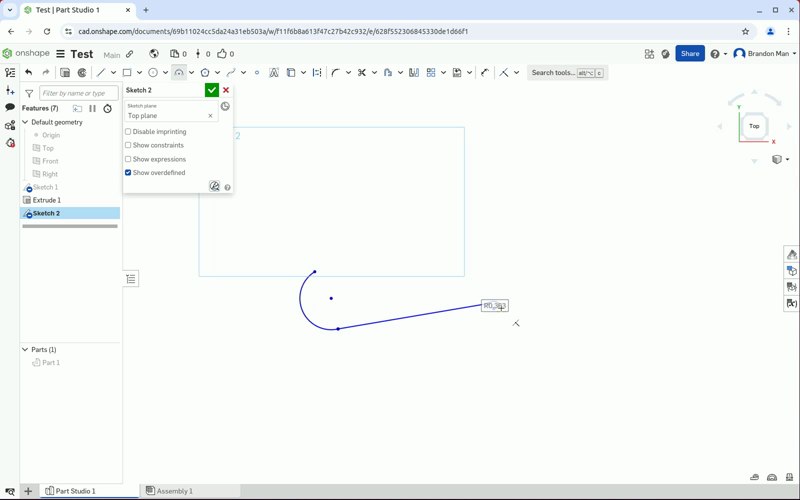
scroll(6)
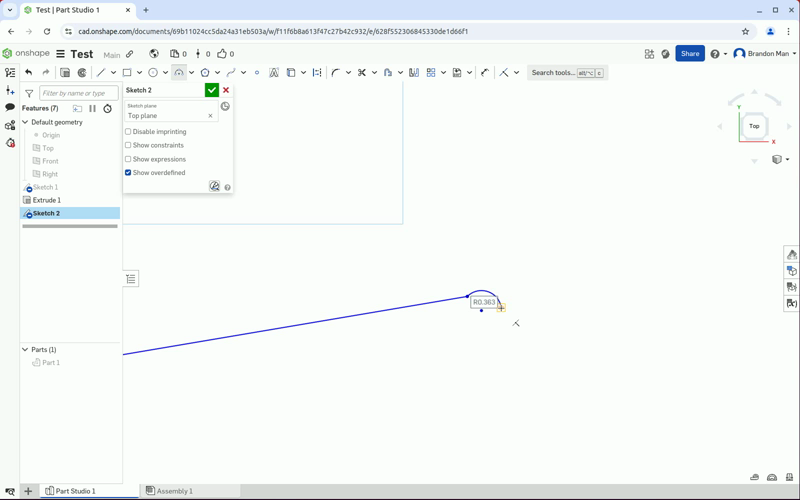
click(501, 307)
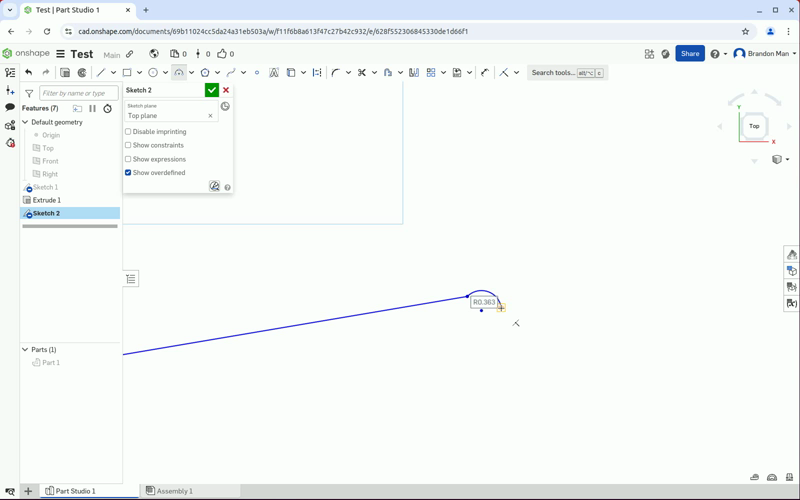
scroll(-6)
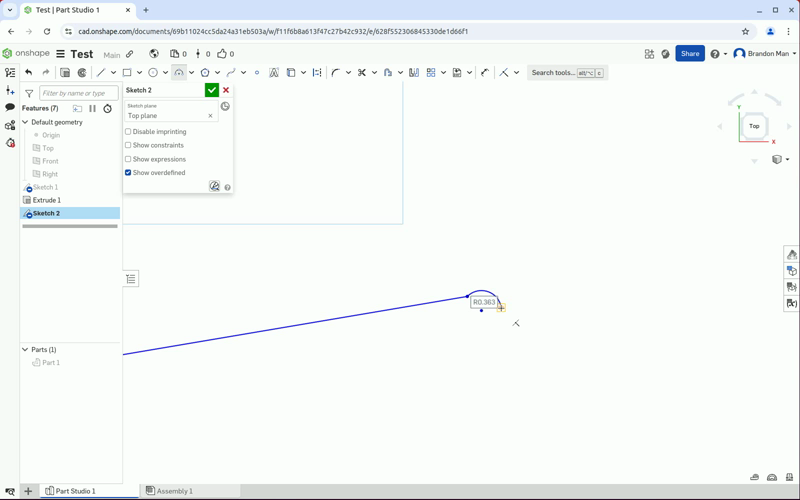
scroll(-6)
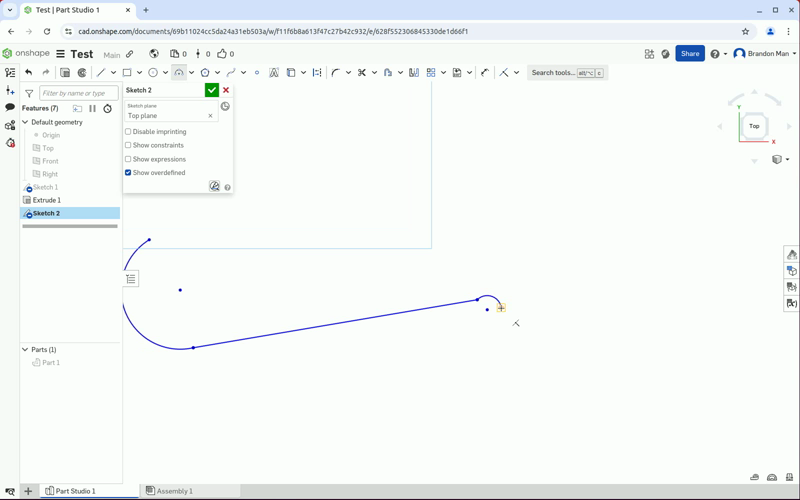
scroll(-6)
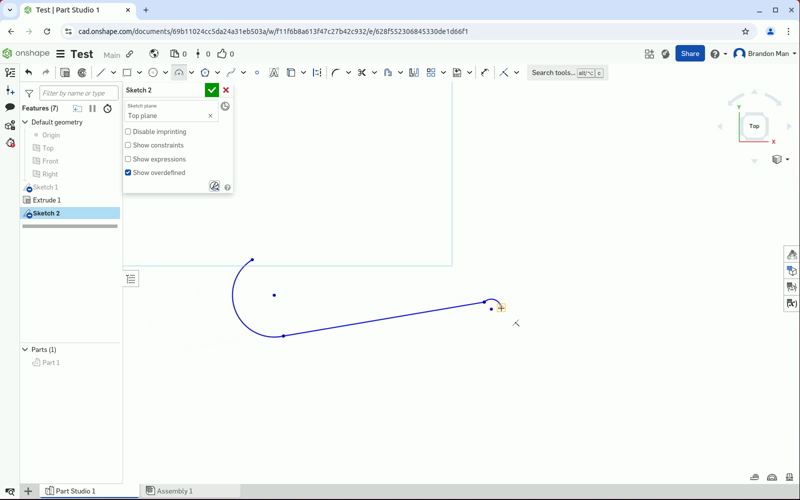
scroll(-6)
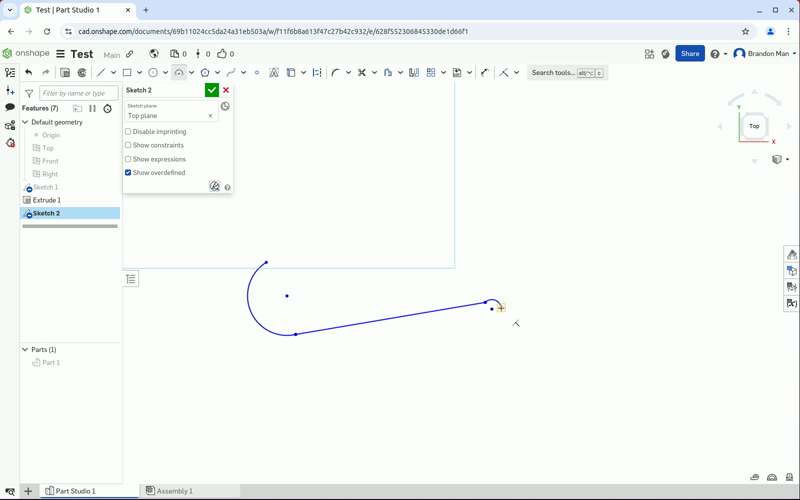
scroll(-6)
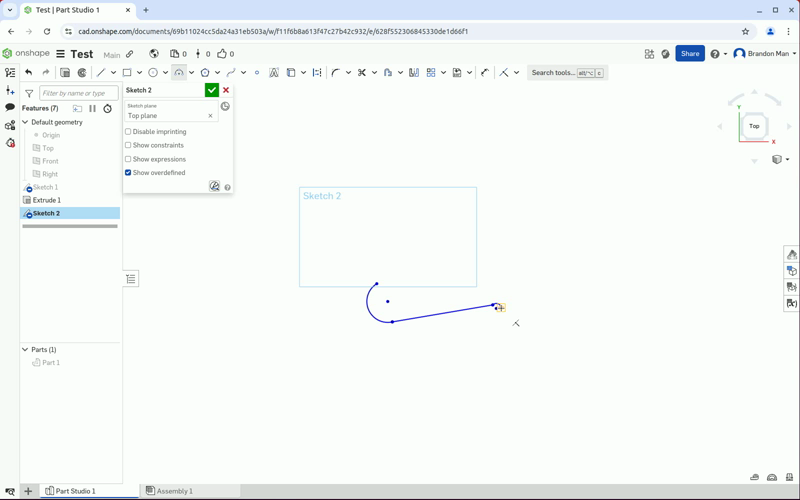
scroll(-6)
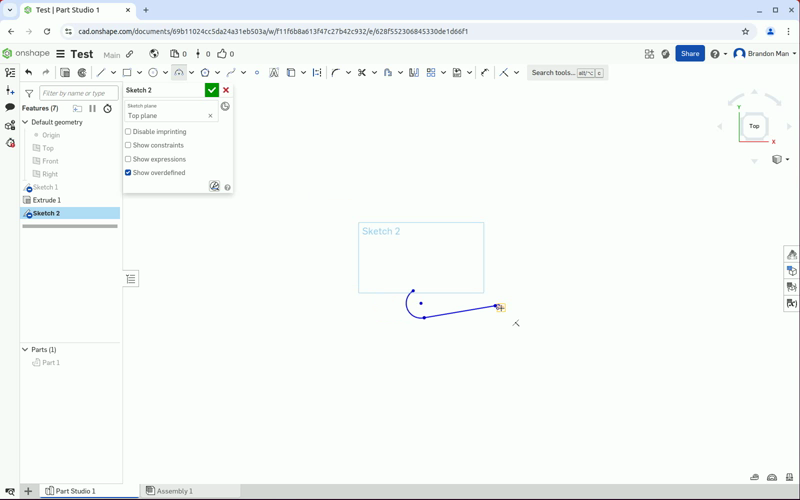
scroll(-6)
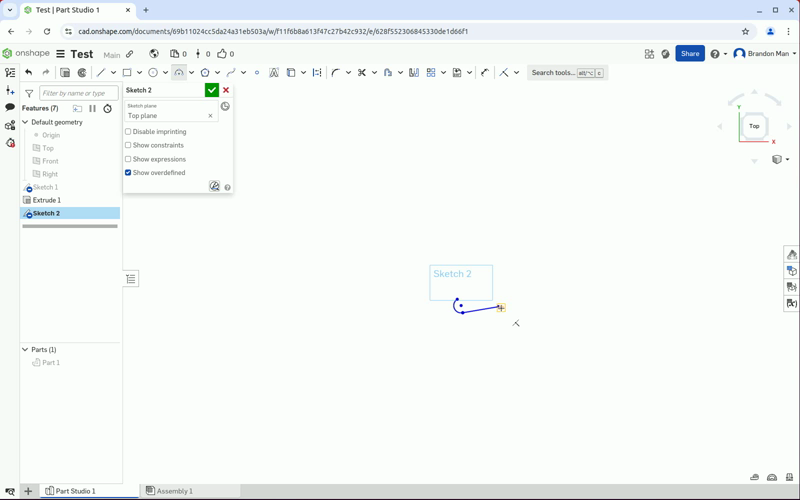
key_down(shift)
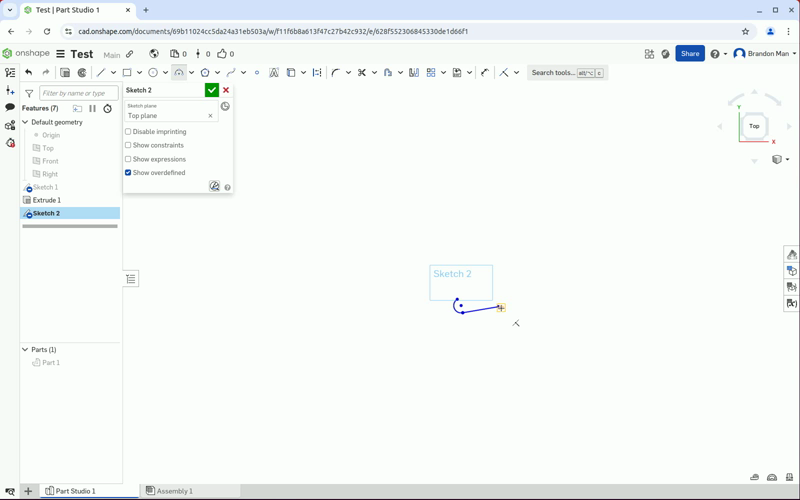
mouse_move(514, 312)
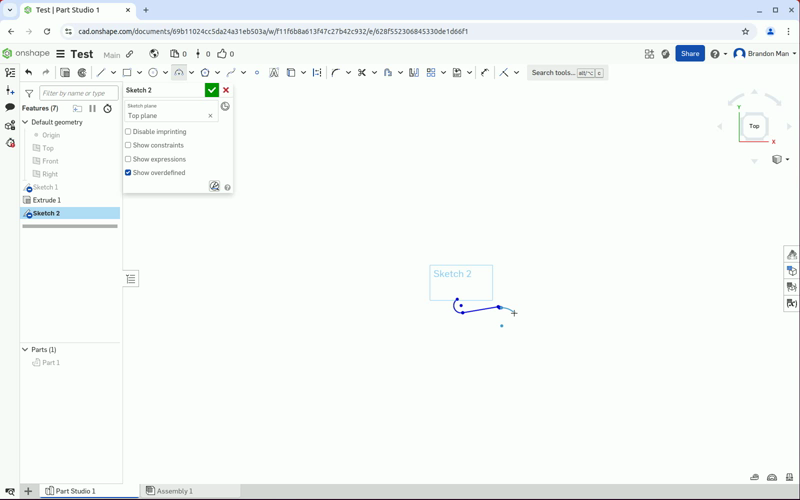
click(514, 312)
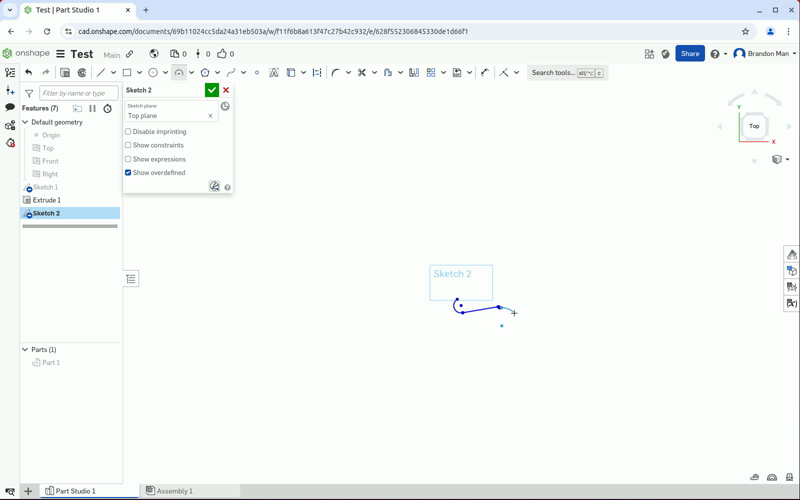
mouse_move(507, 311)
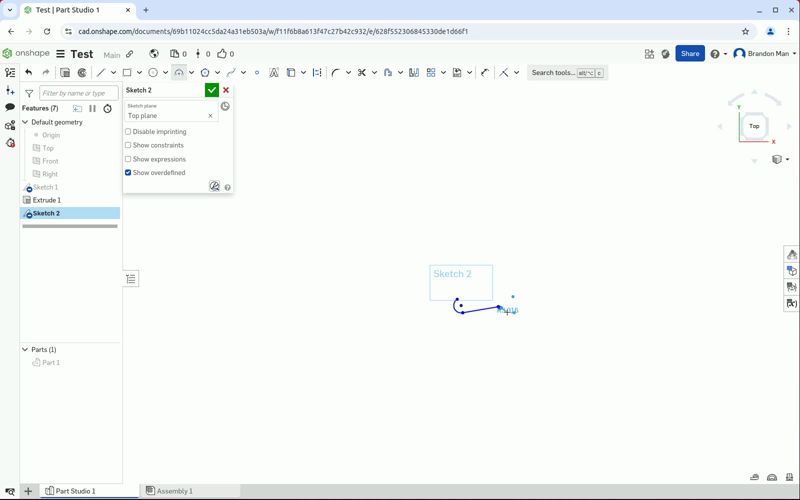
click(507, 311)
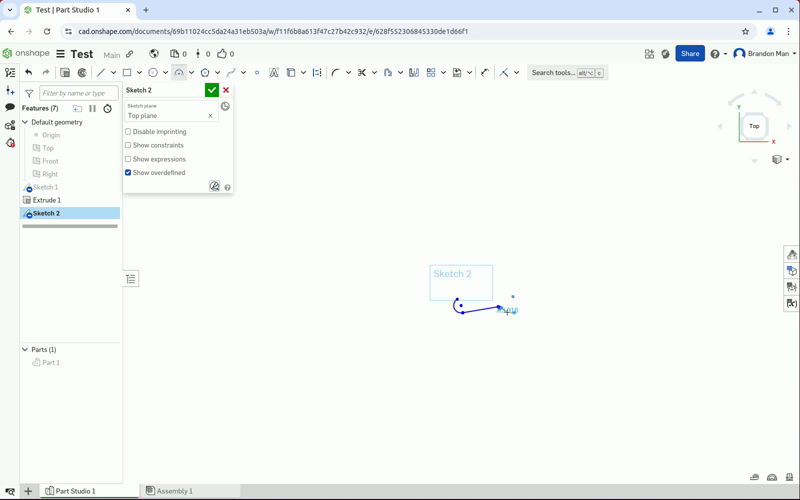
key_up(shift)
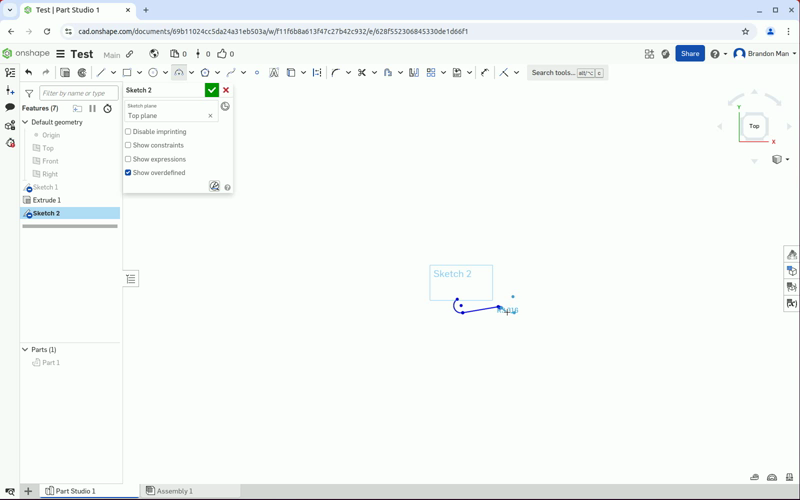
key(esc)
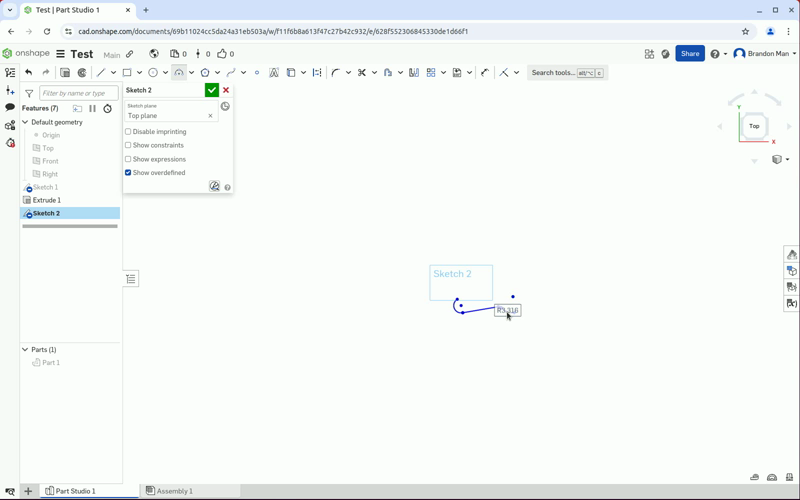
key(l)
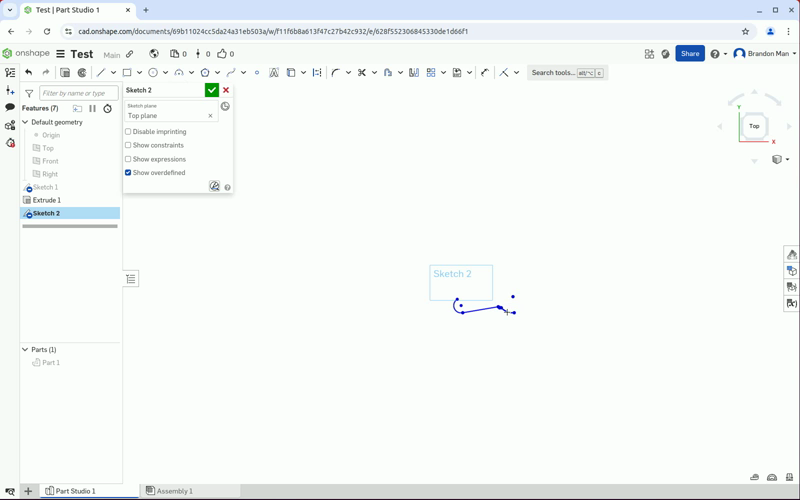
mouse_move(514, 312)
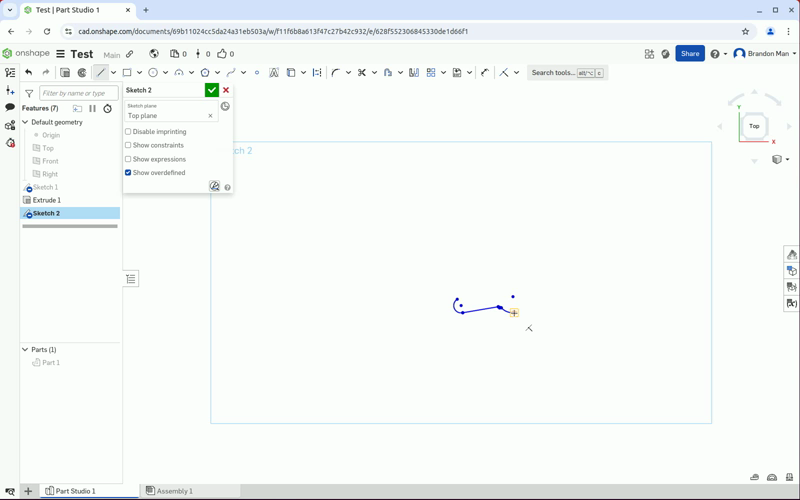
click(514, 312)
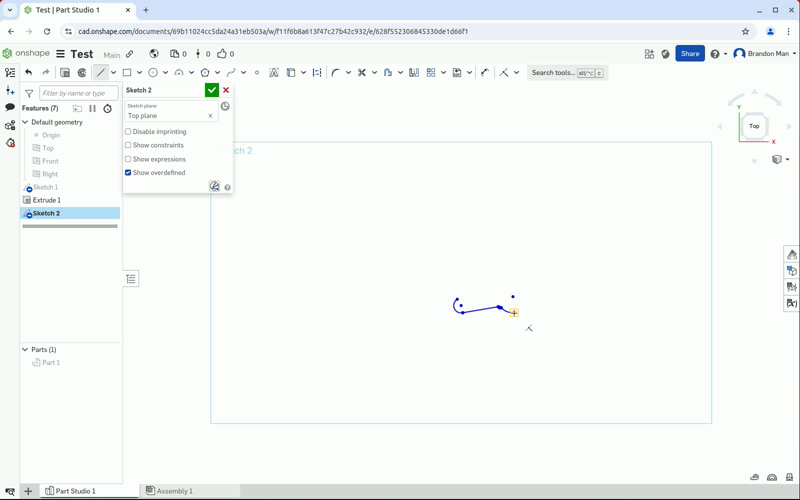
key_down(shift)
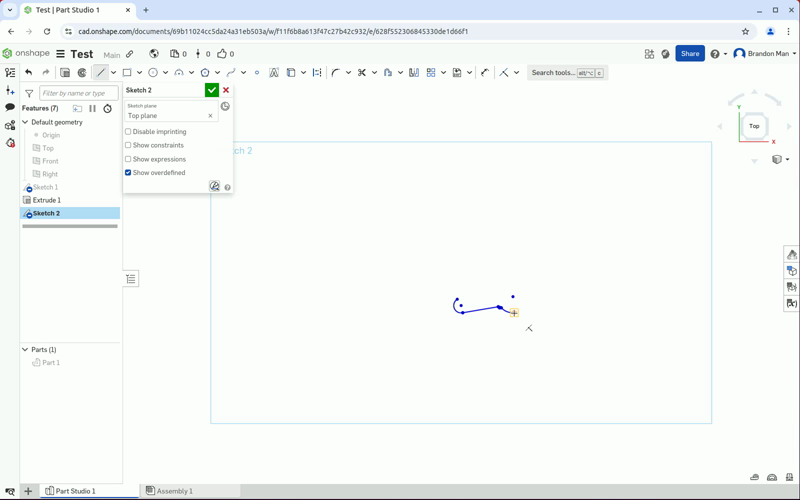
mouse_move(544, 312)
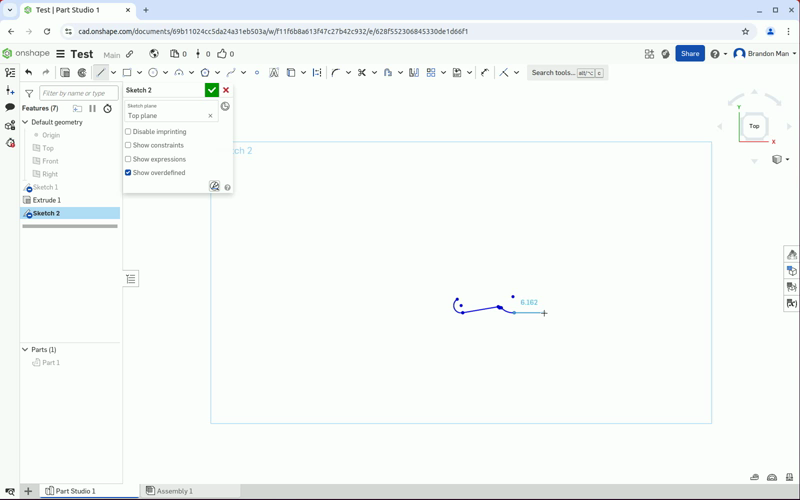
mouse_move(514, 304)
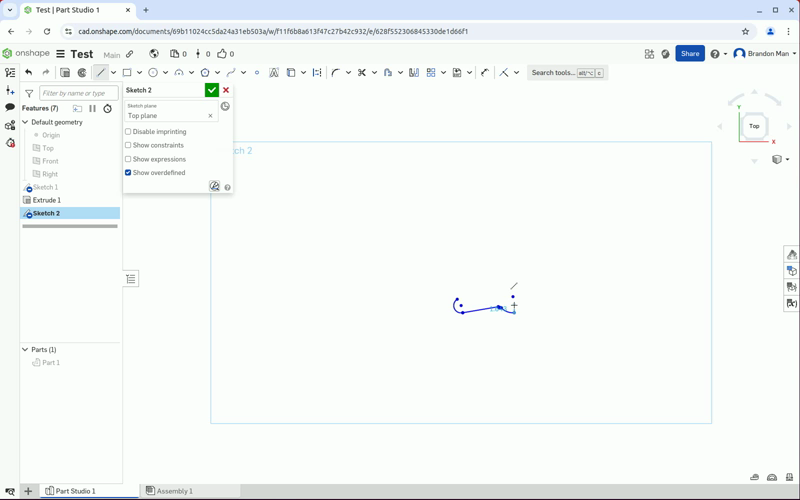
click(514, 304)
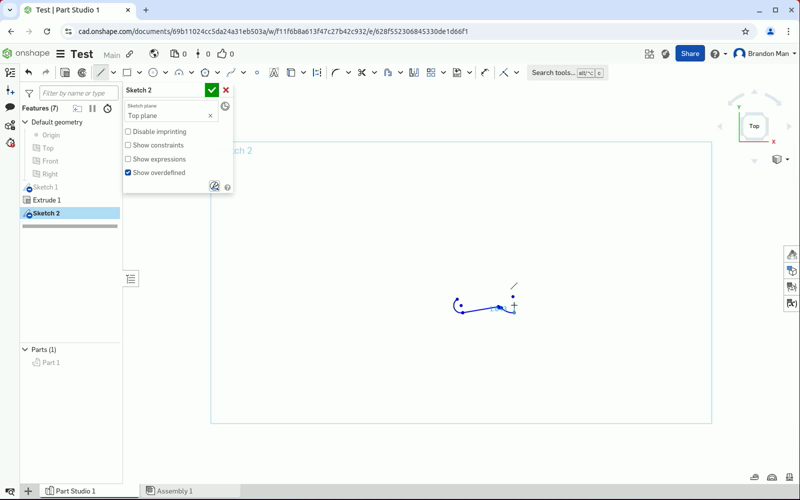
key_up(shift)
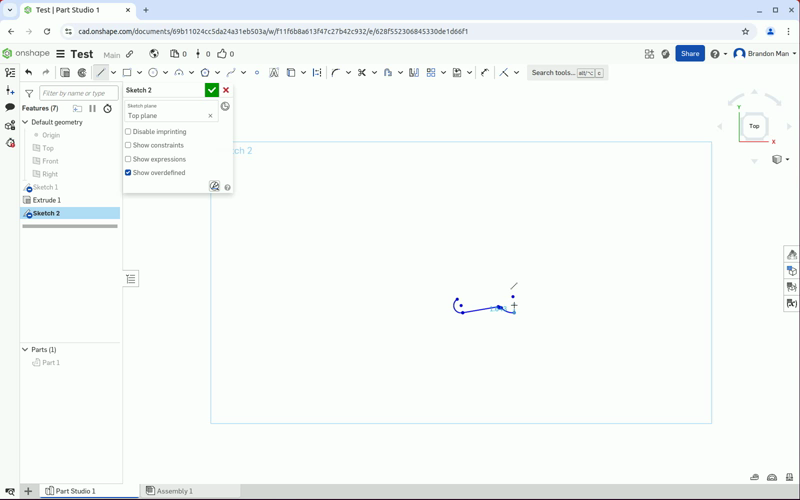
key(esc)
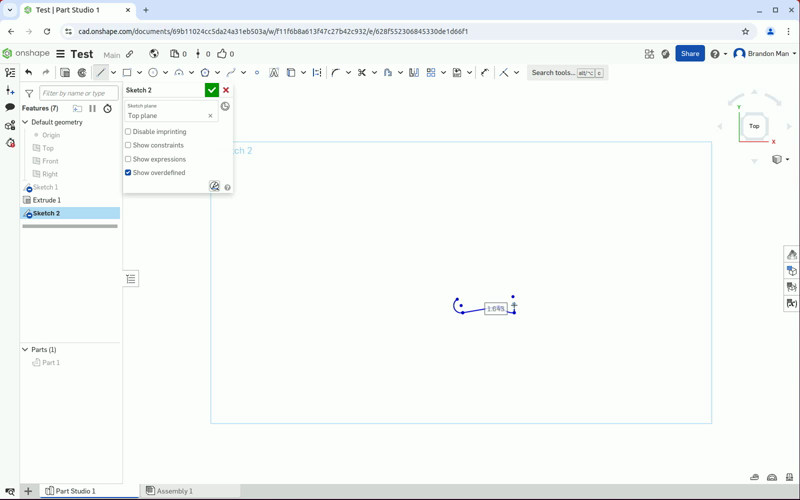
key(a)
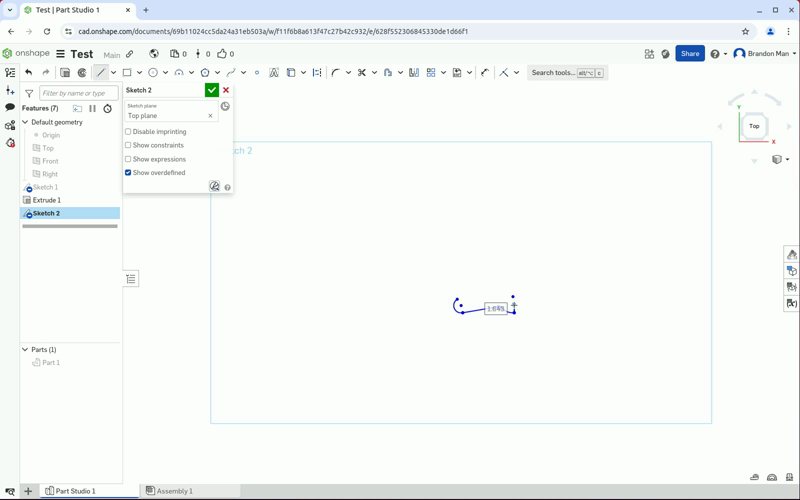
mouse_move(514, 304)
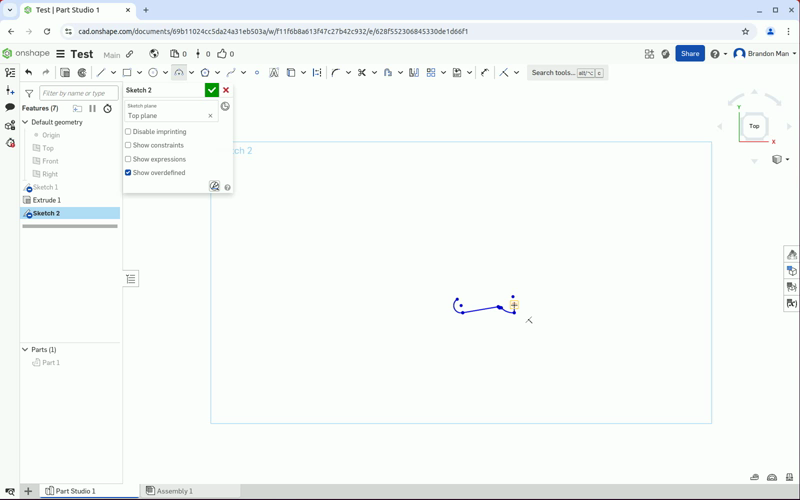
click(514, 304)
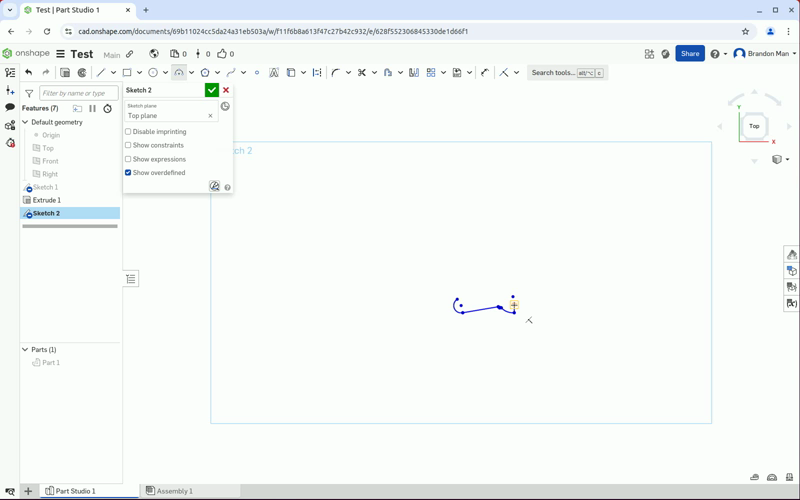
key_down(shift)
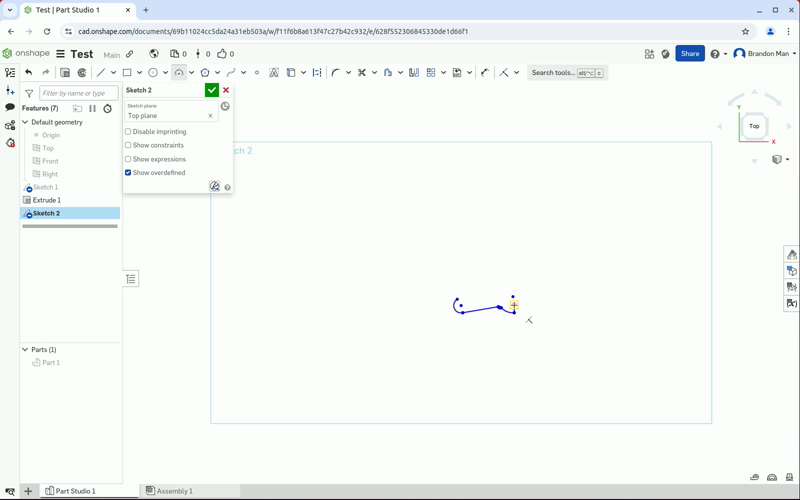
mouse_move(514, 283)
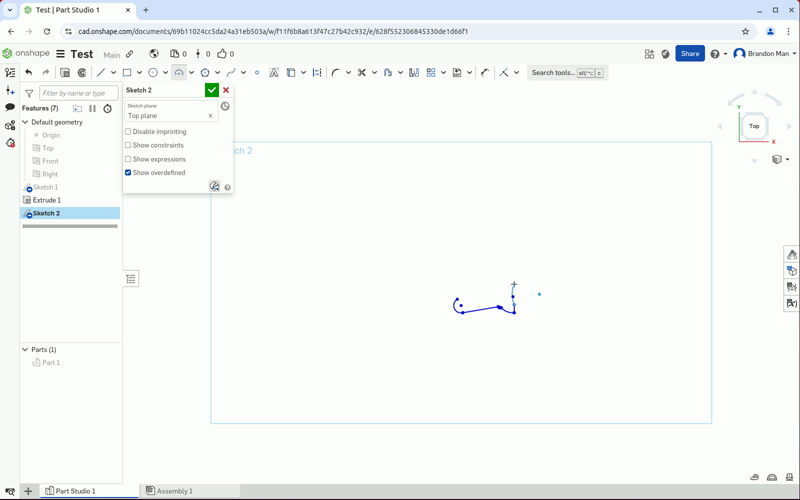
click(514, 283)
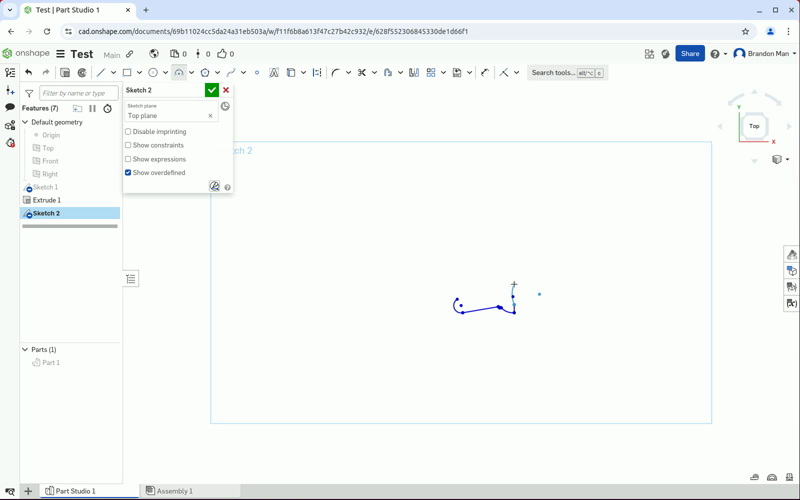
mouse_move(503, 294)
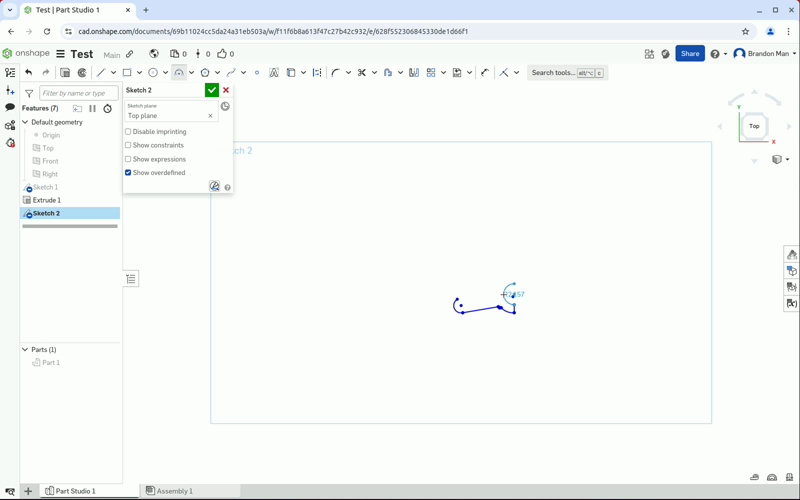
click(503, 294)
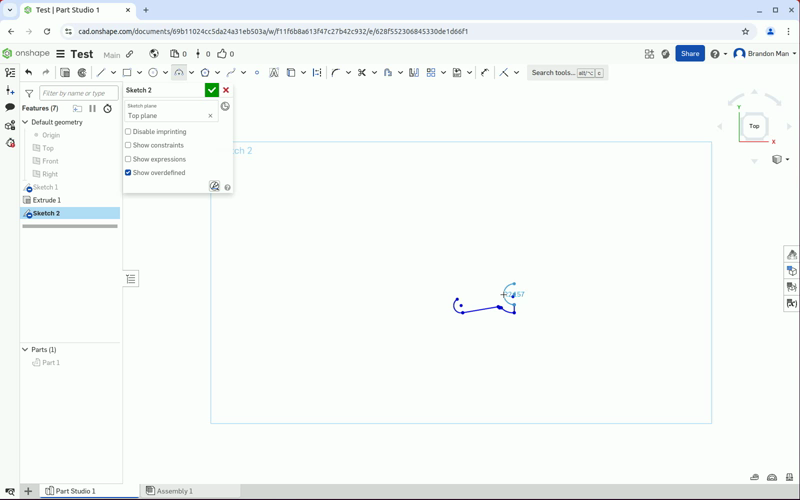
key_up(shift)
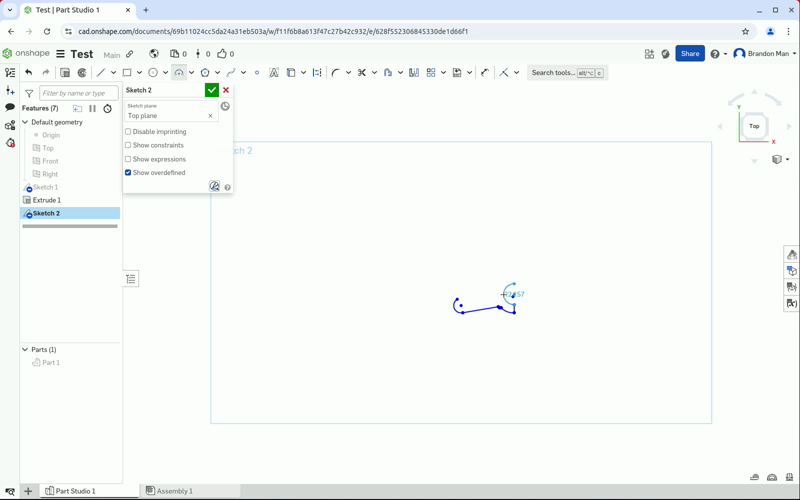
key(esc)
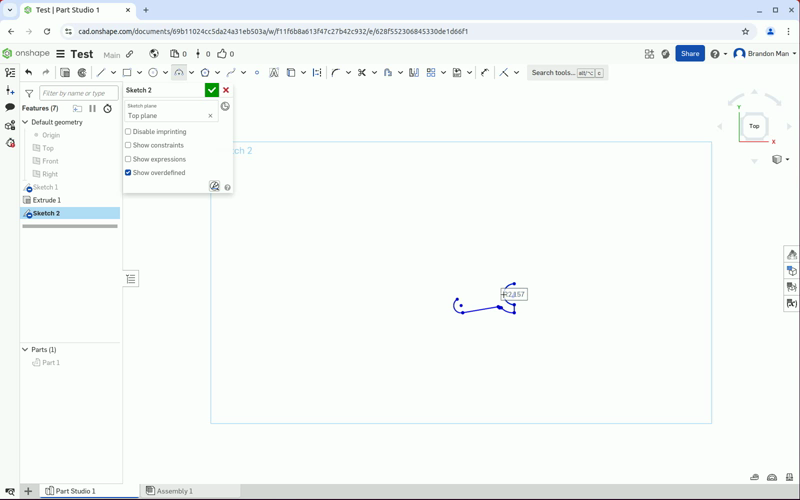
key(l)
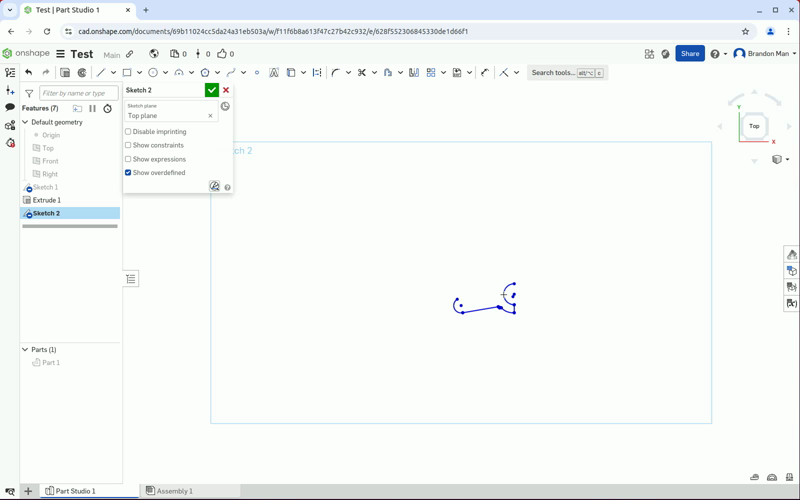
mouse_move(514, 283)
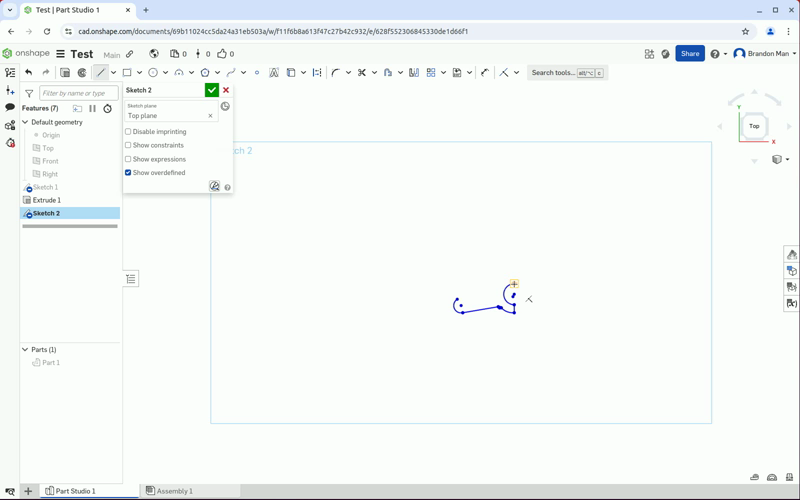
click(514, 283)
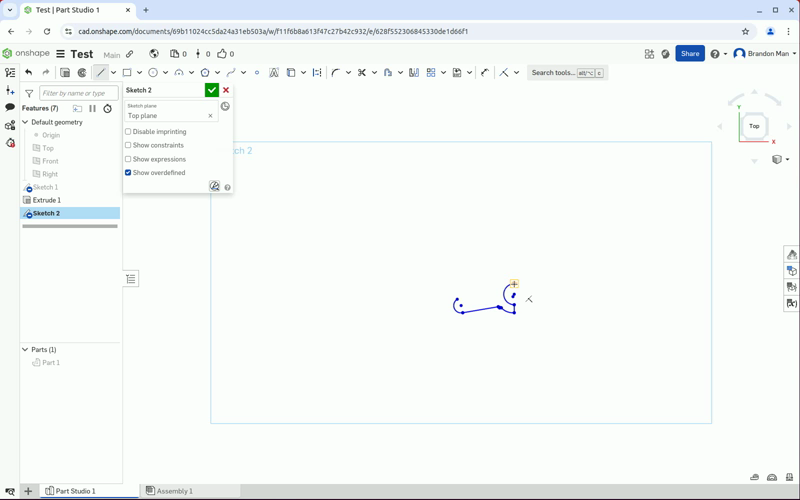
key_down(shift)
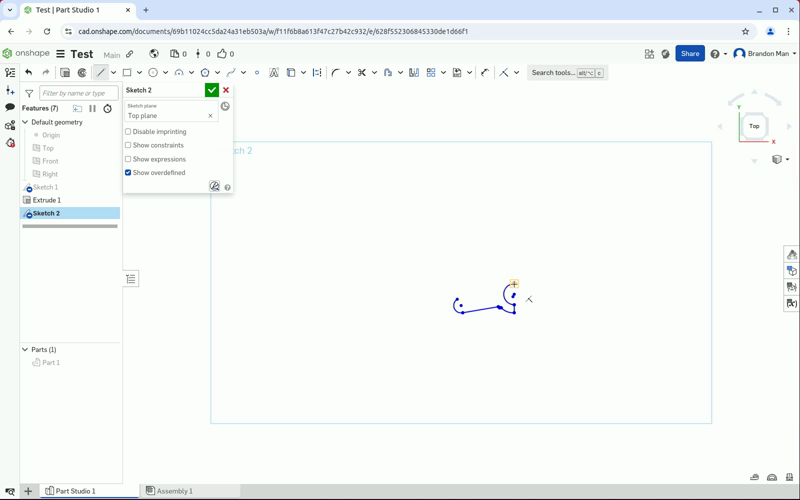
mouse_move(544, 283)
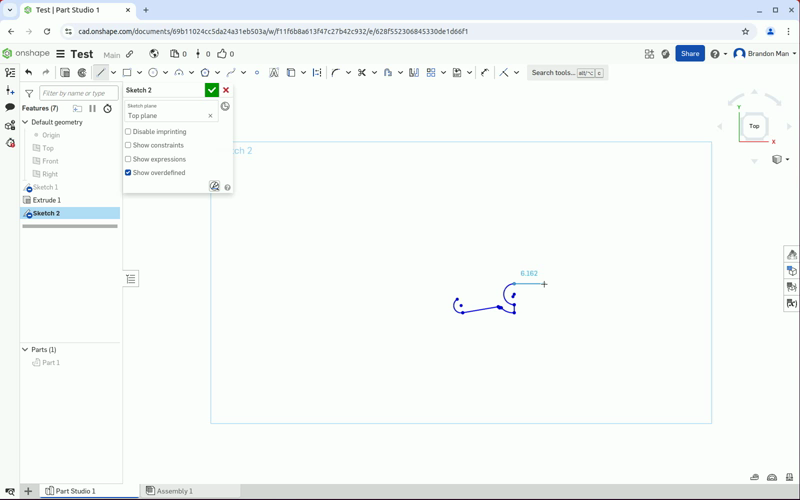
mouse_move(514, 274)
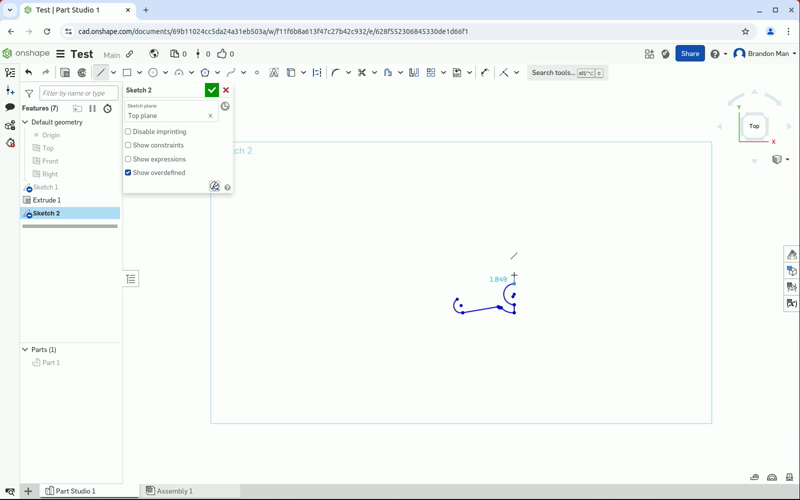
click(514, 274)
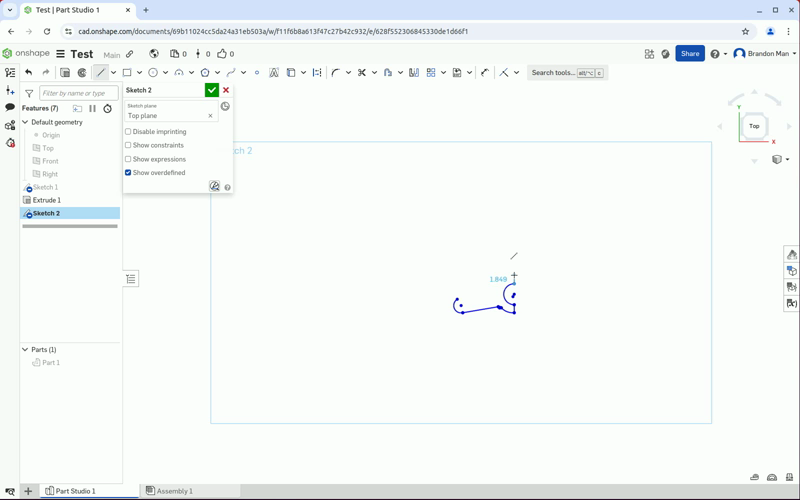
key_up(shift)
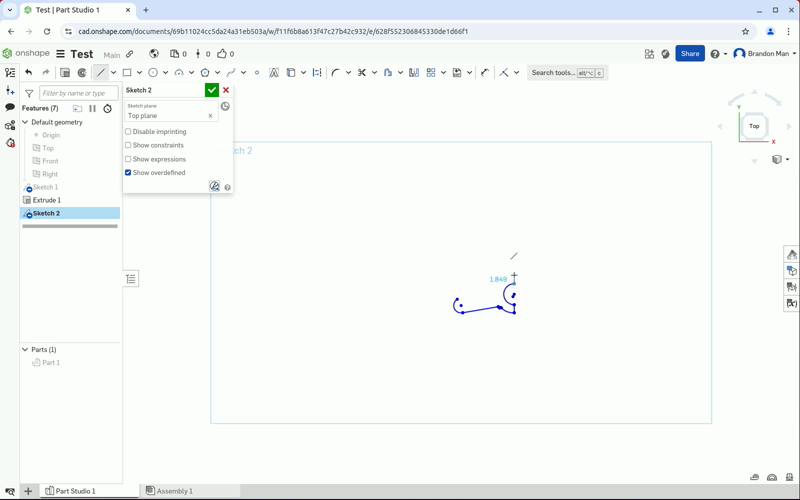
key(esc)
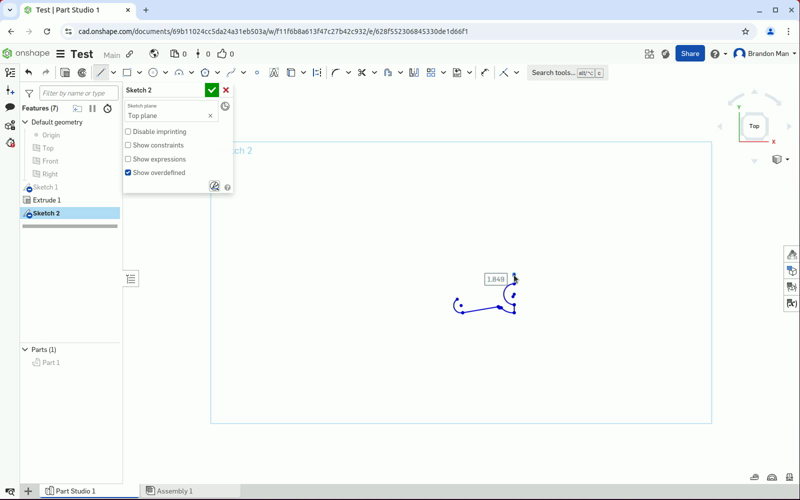
key(a)
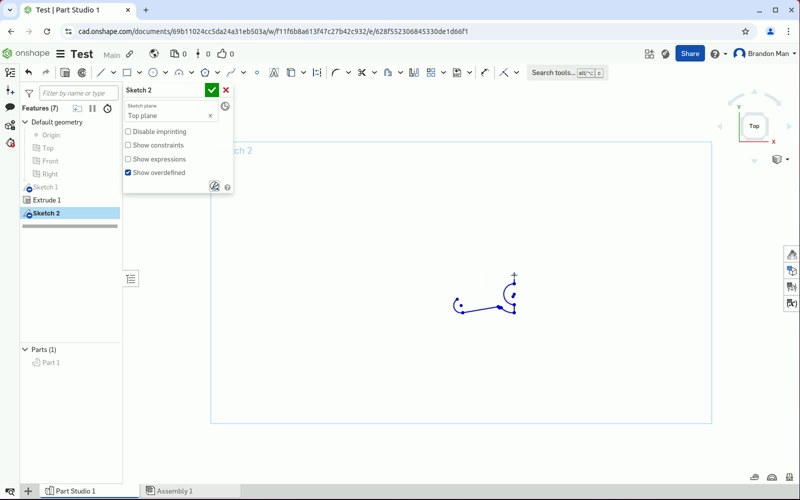
mouse_move(514, 274)
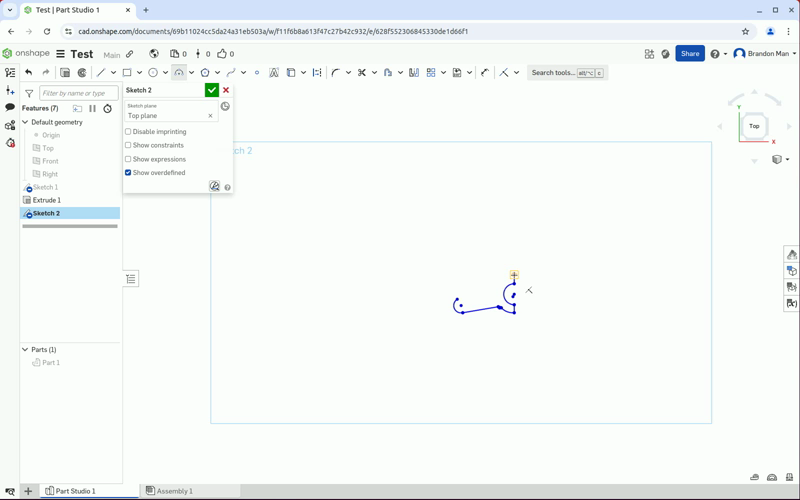
click(514, 274)
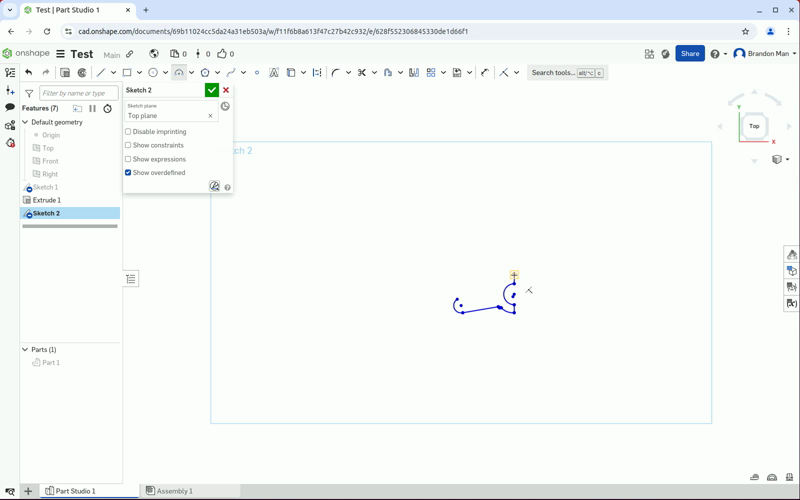
key_down(shift)
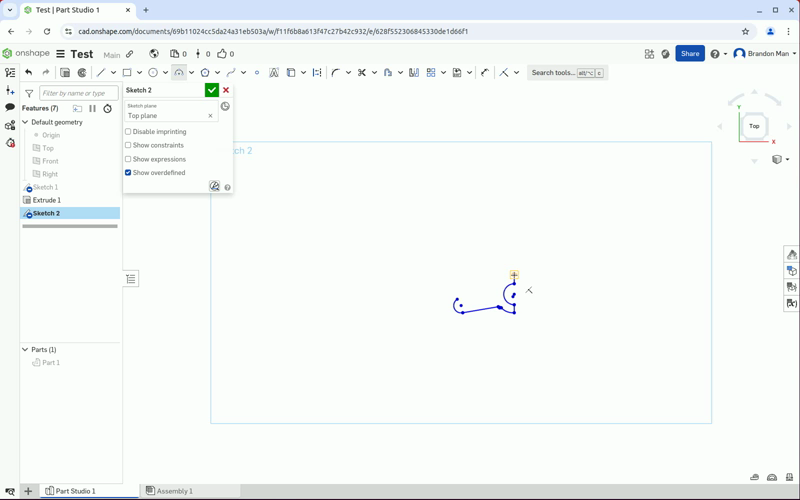
mouse_move(501, 280)
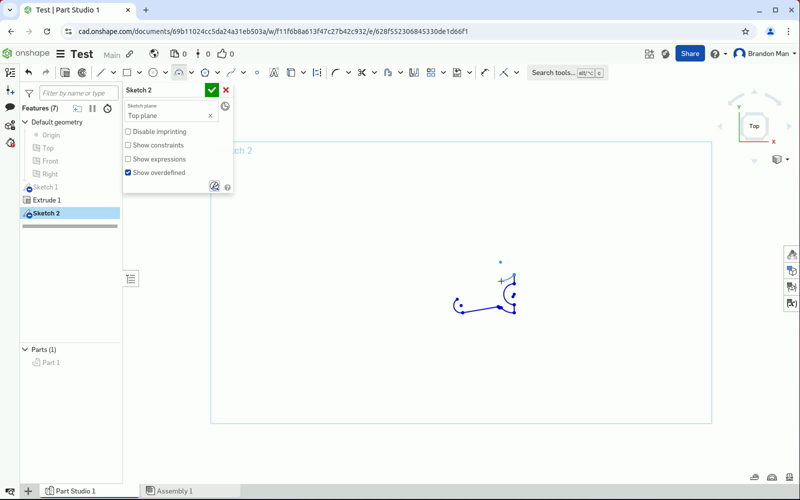
click(501, 280)
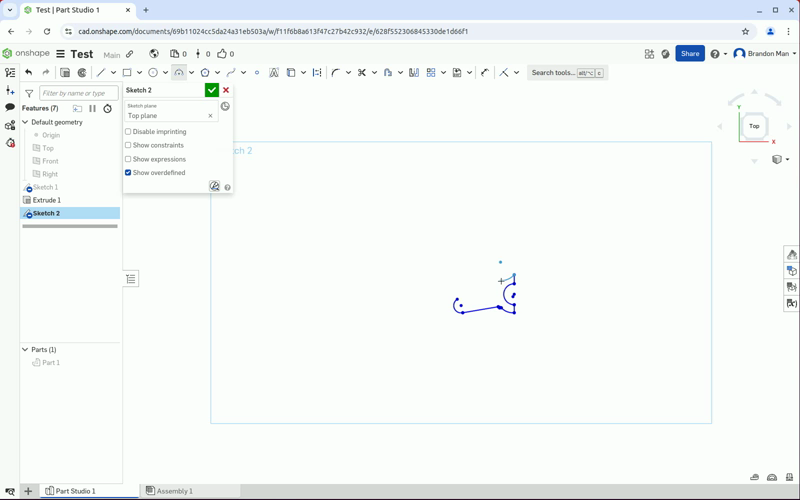
mouse_move(507, 276)
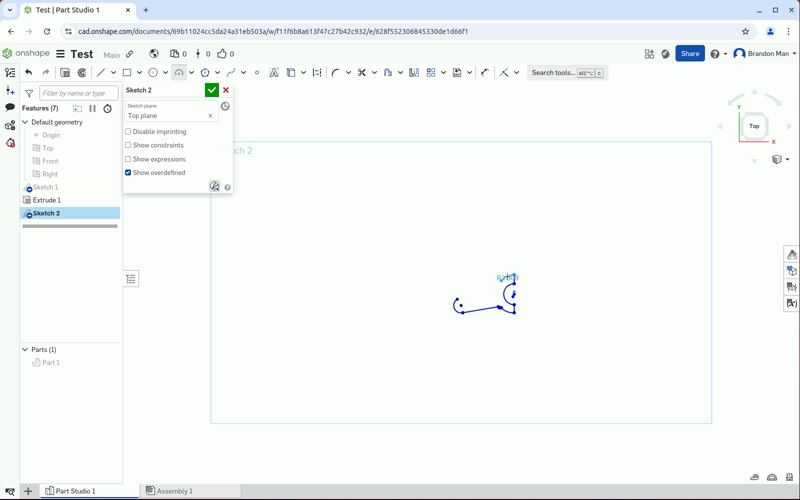
click(507, 276)
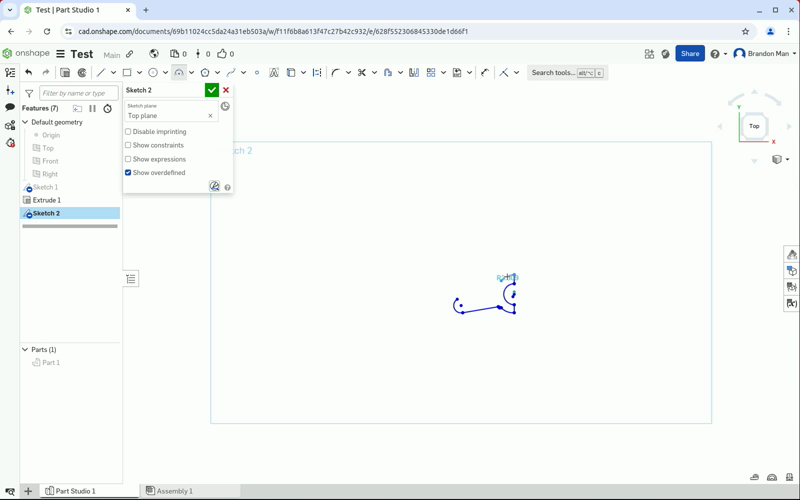
key_up(shift)
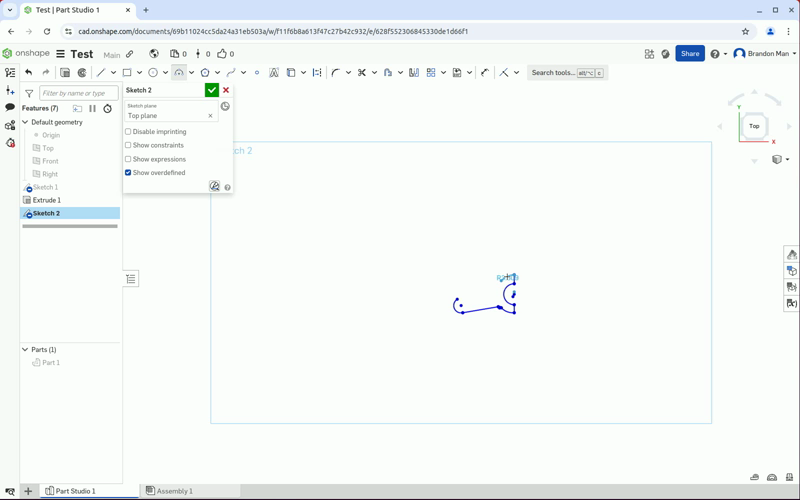
mouse_move(501, 280)
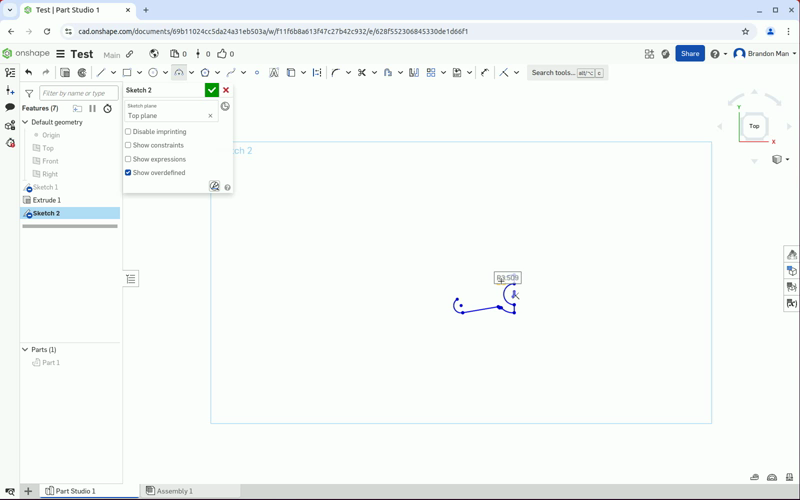
click(501, 280)
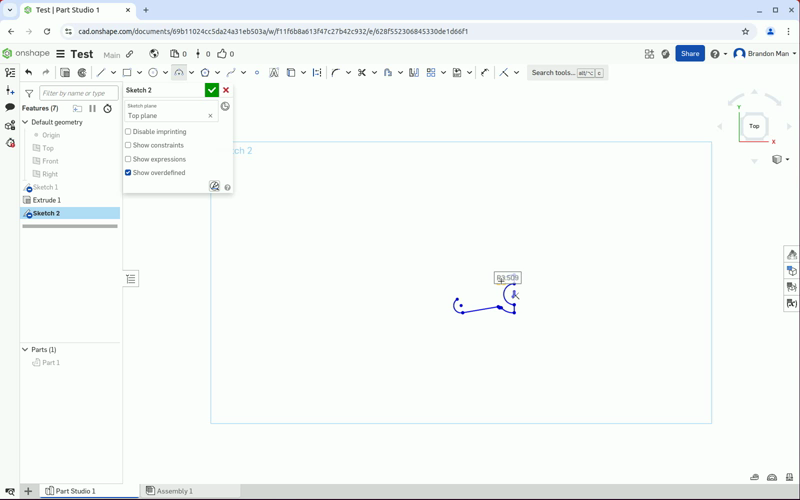
key_down(shift)
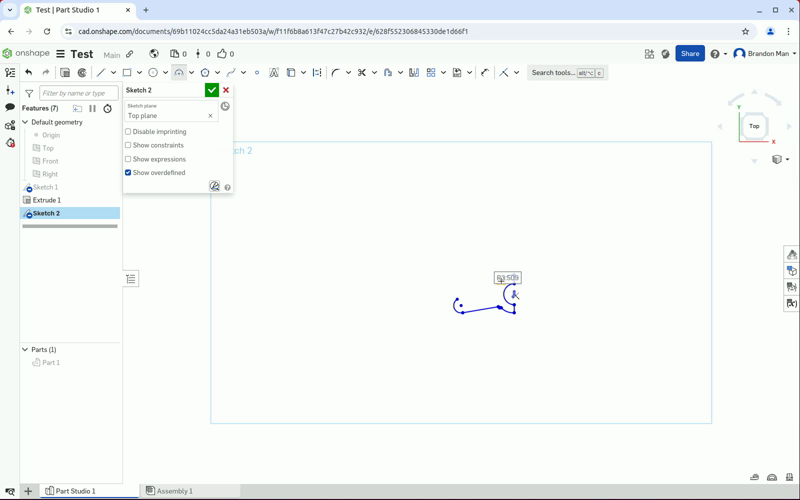
mouse_move(498, 281)
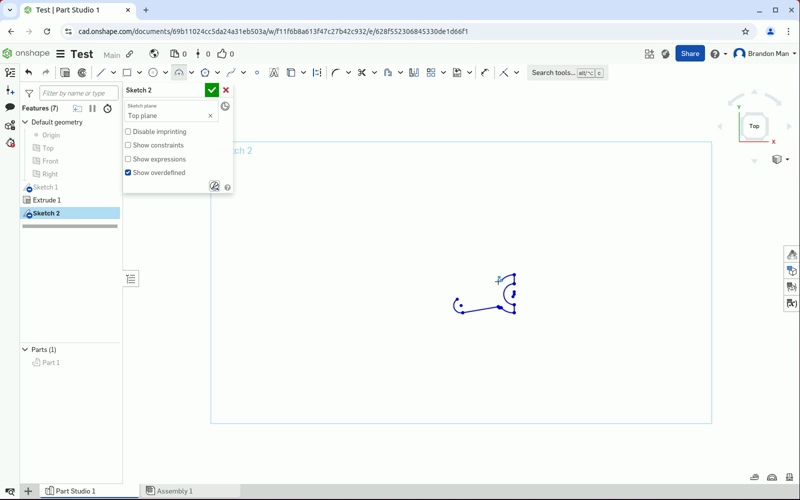
scroll(6)
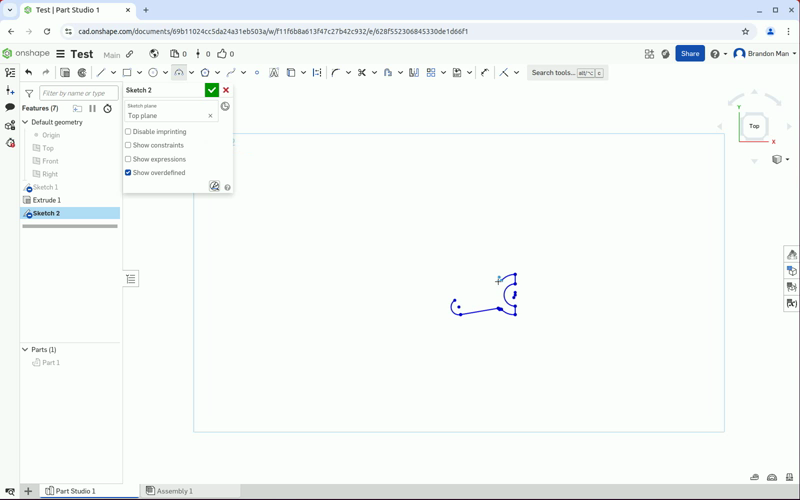
scroll(6)
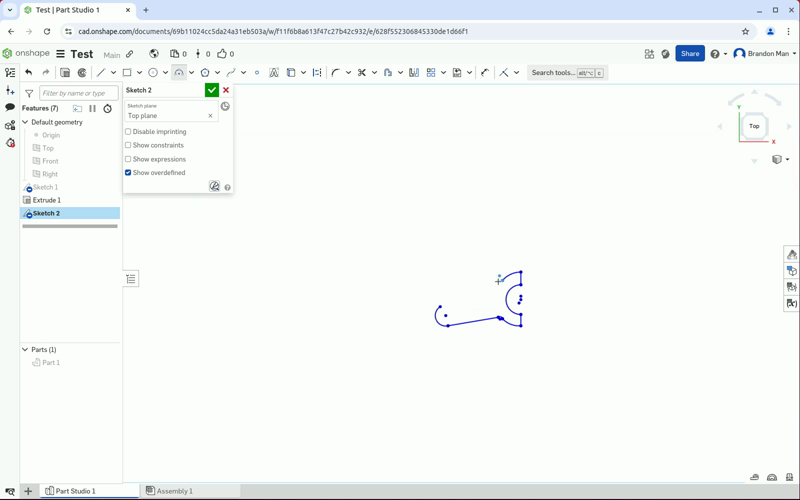
scroll(6)
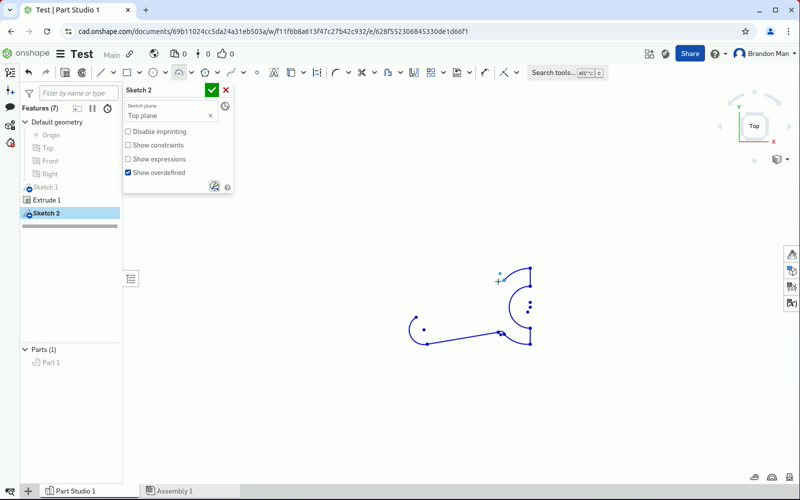
scroll(6)
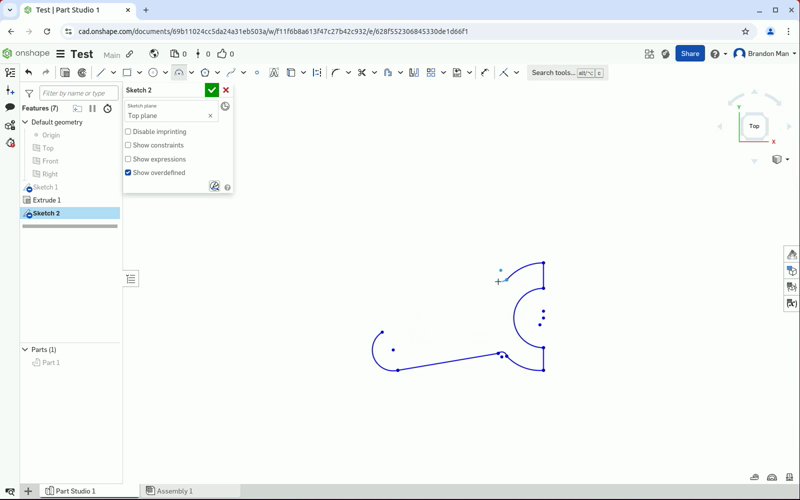
scroll(6)
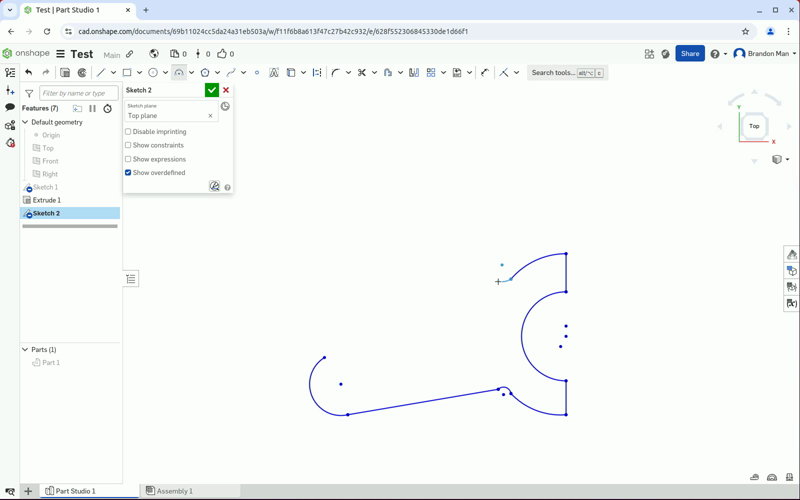
scroll(6)
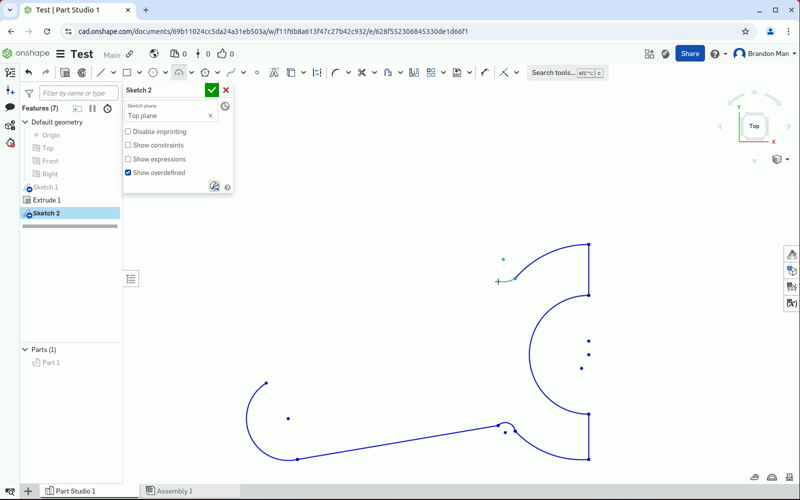
scroll(6)
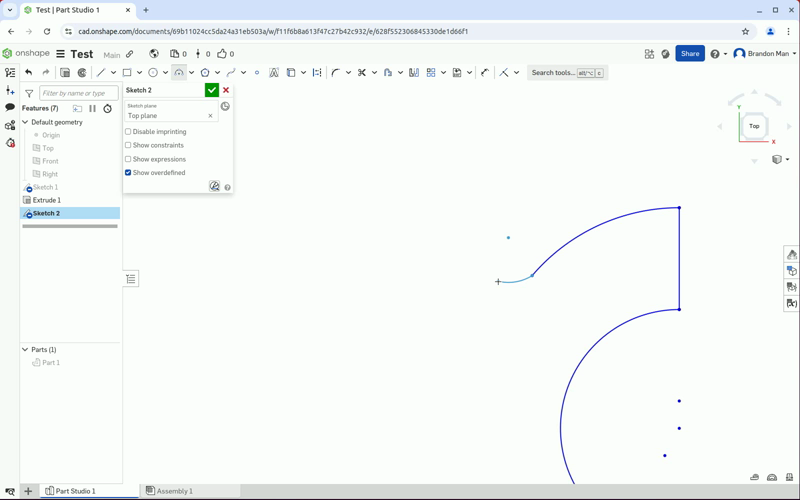
click(498, 281)
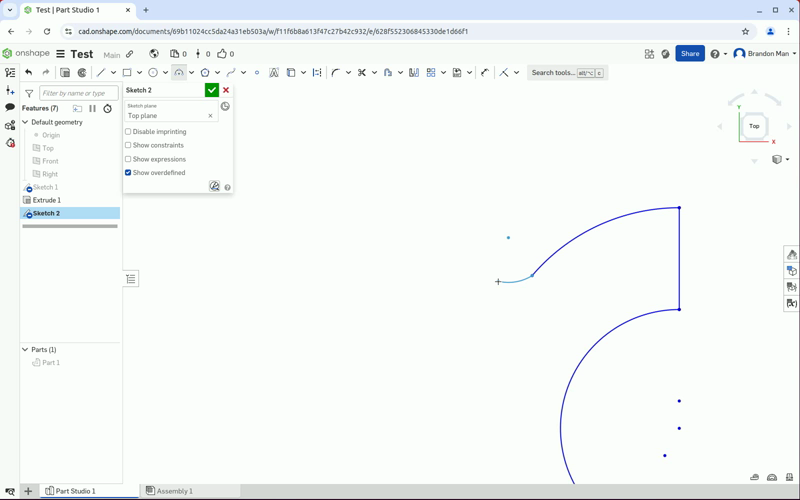
scroll(-6)
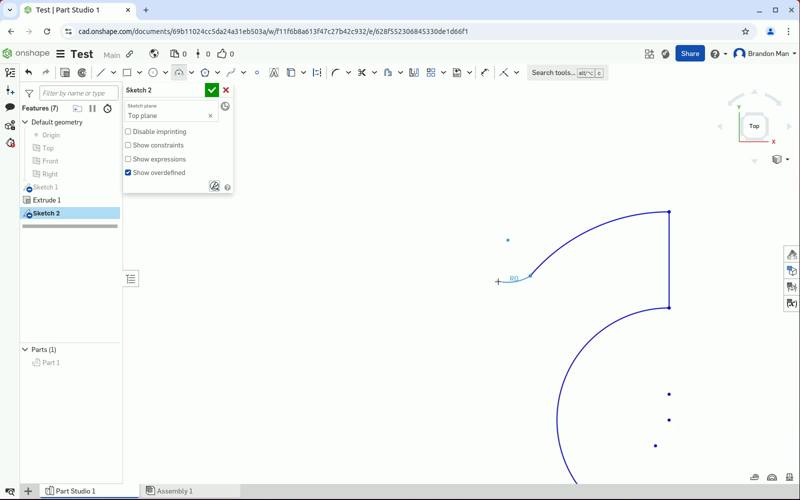
scroll(-6)
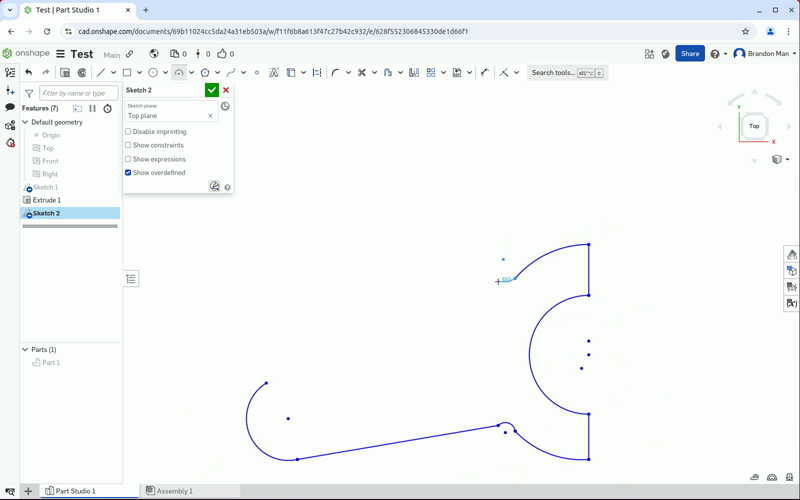
scroll(-6)
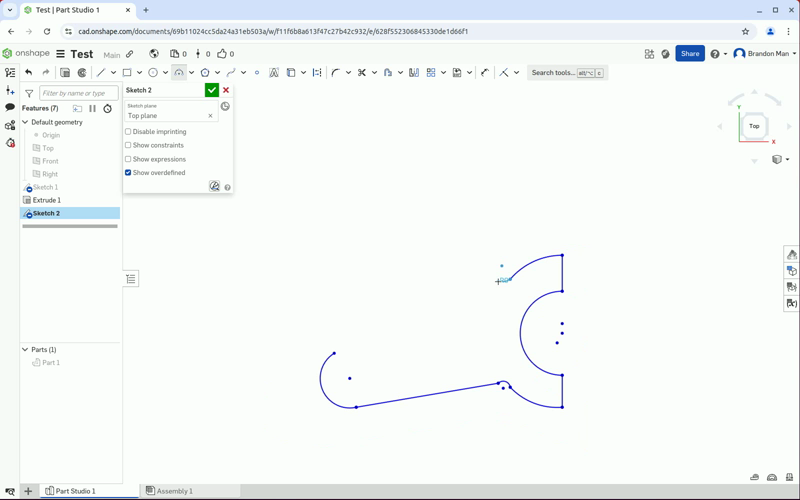
scroll(-6)
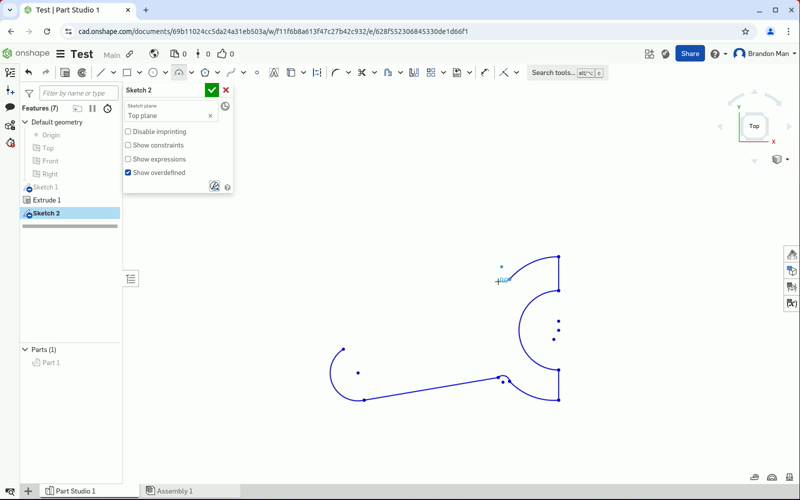
scroll(-6)
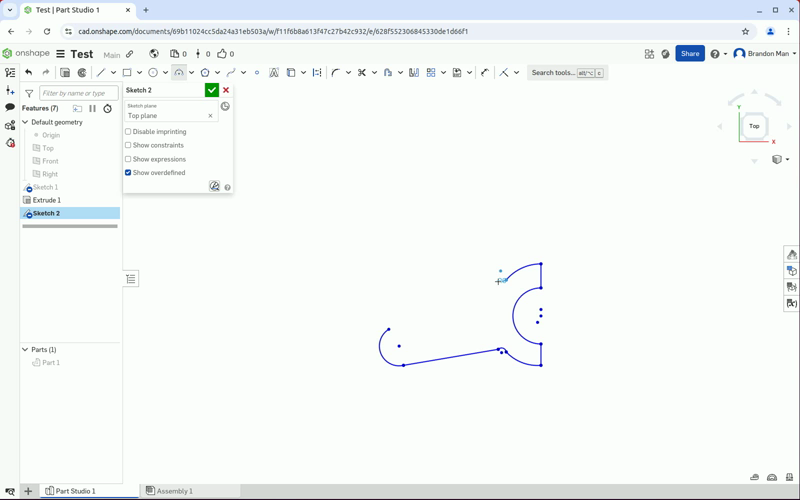
scroll(-6)
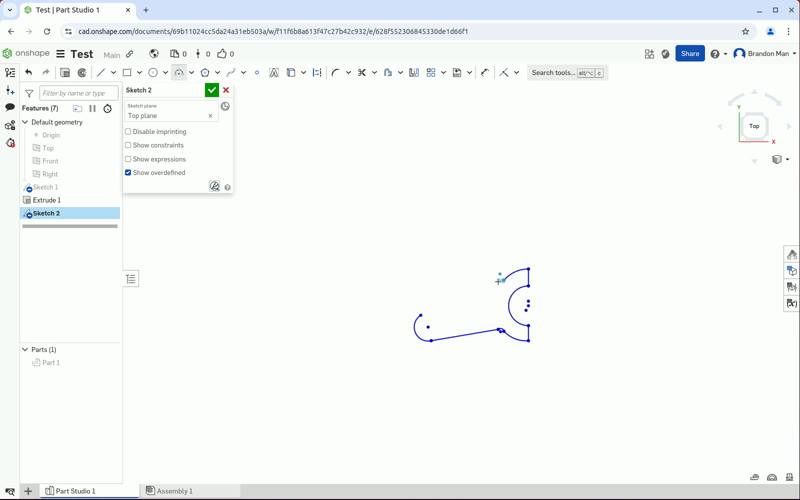
scroll(-6)
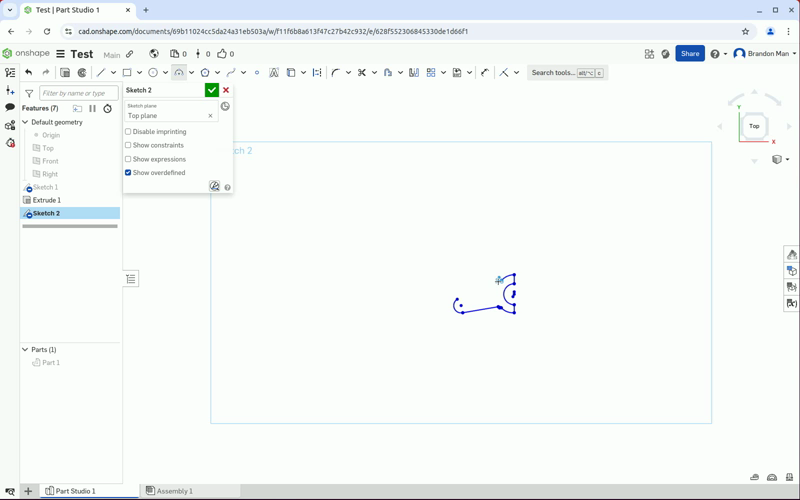
mouse_move(499, 282)
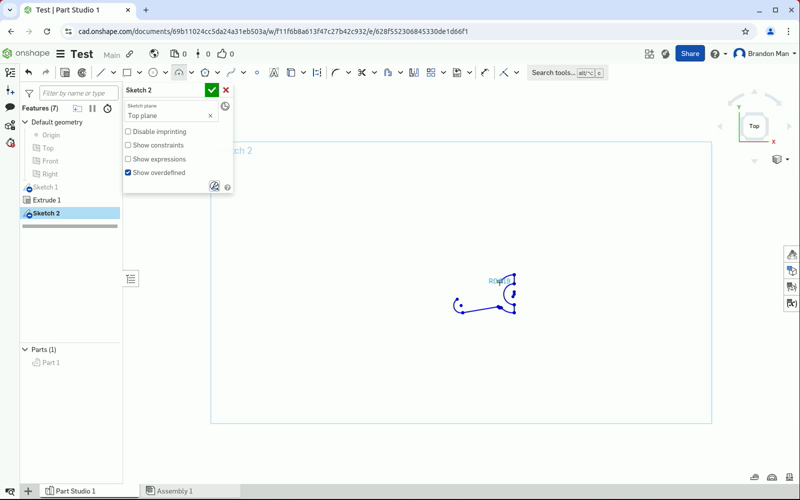
scroll(6)
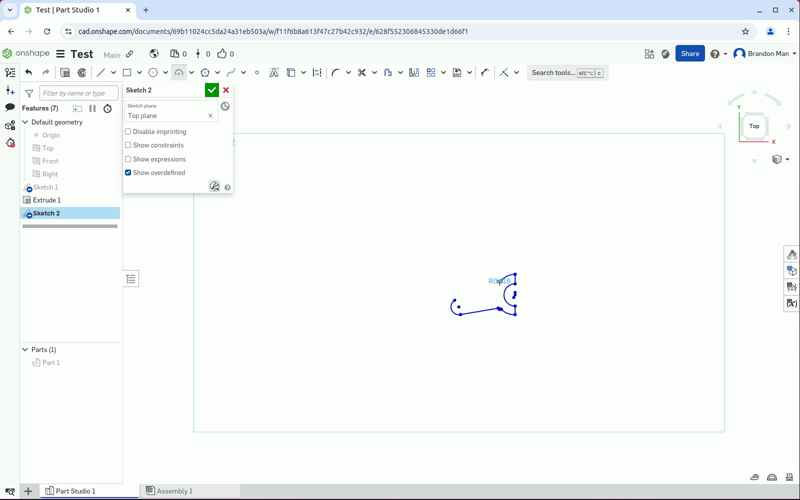
scroll(6)
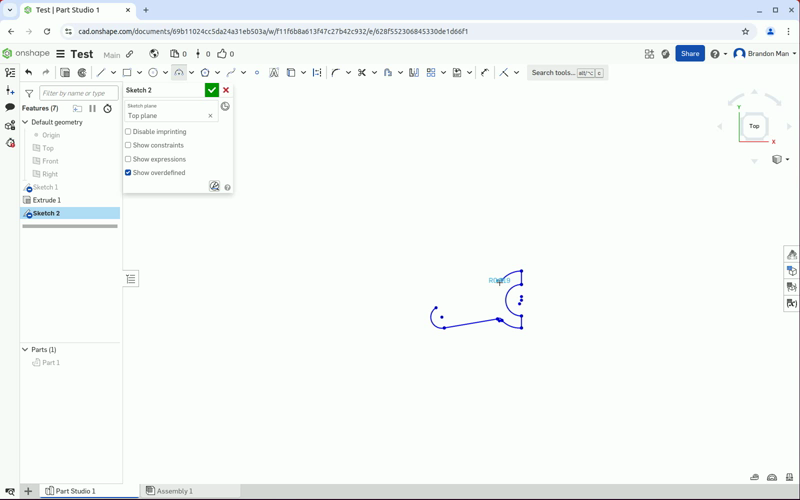
scroll(6)
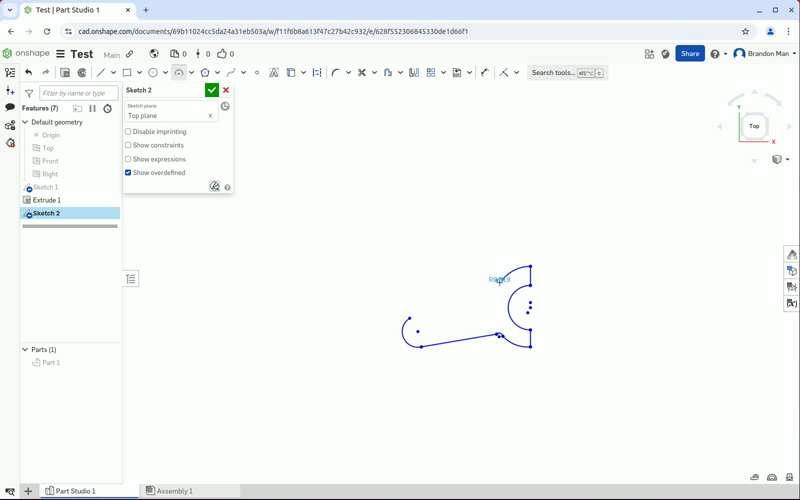
scroll(6)
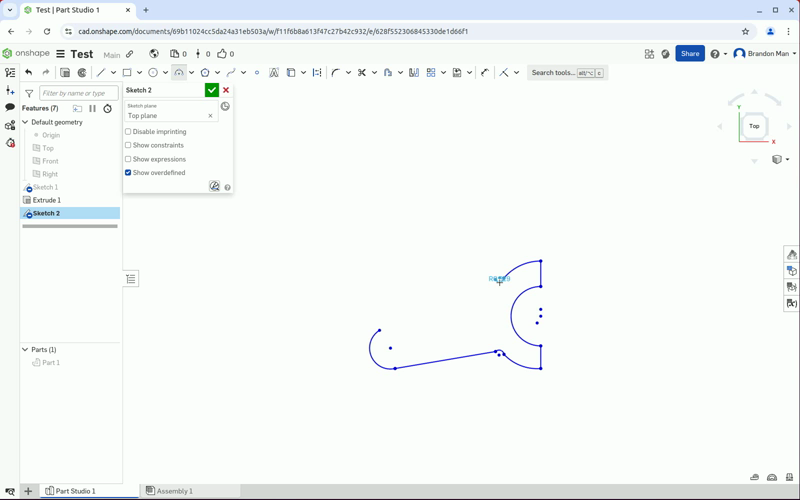
scroll(6)
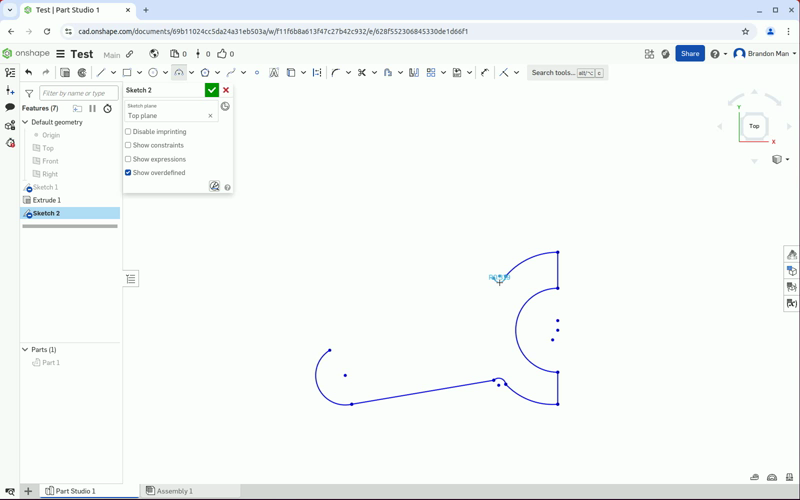
scroll(6)
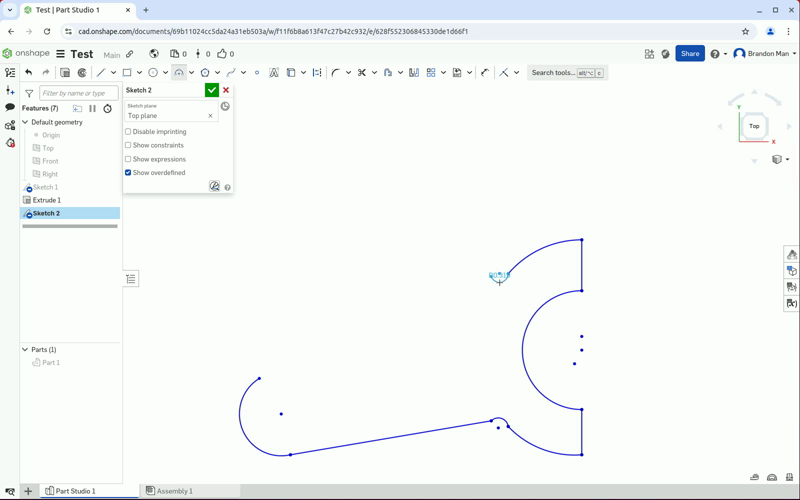
scroll(6)
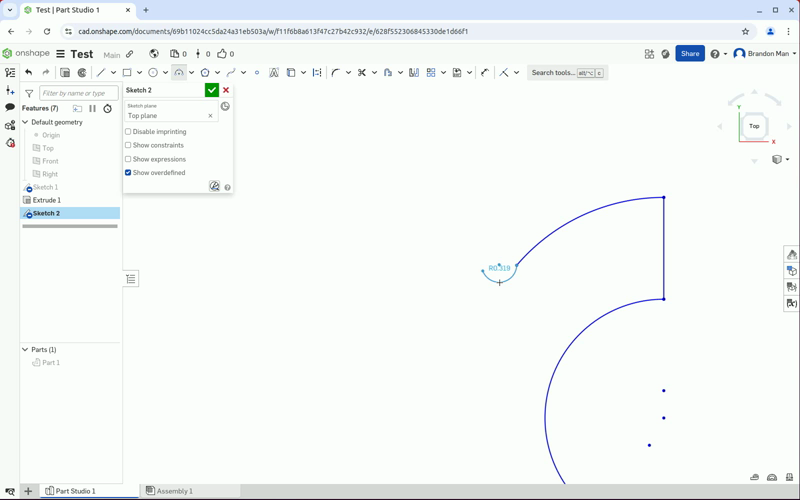
click(499, 282)
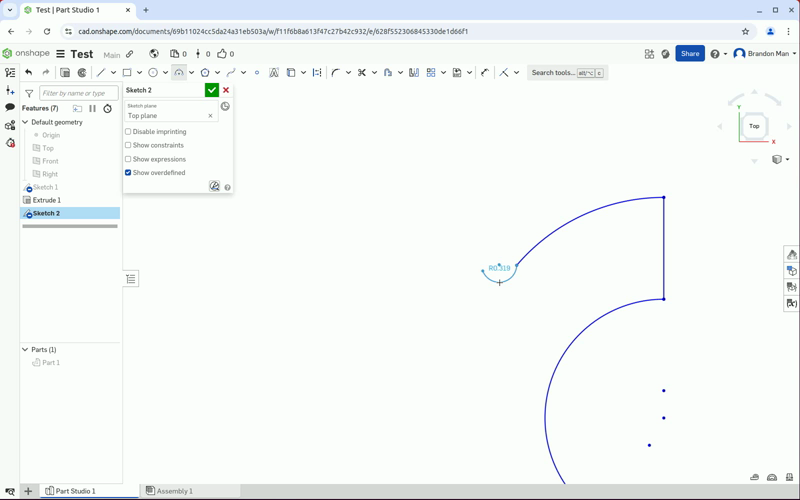
scroll(-6)
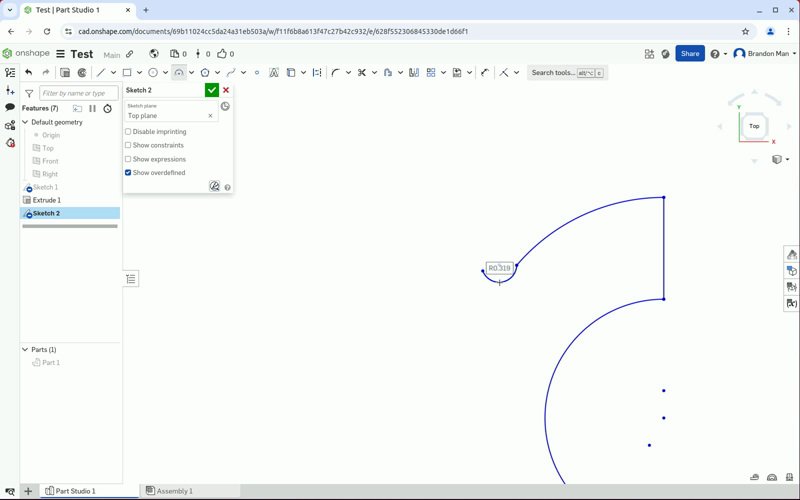
scroll(-6)
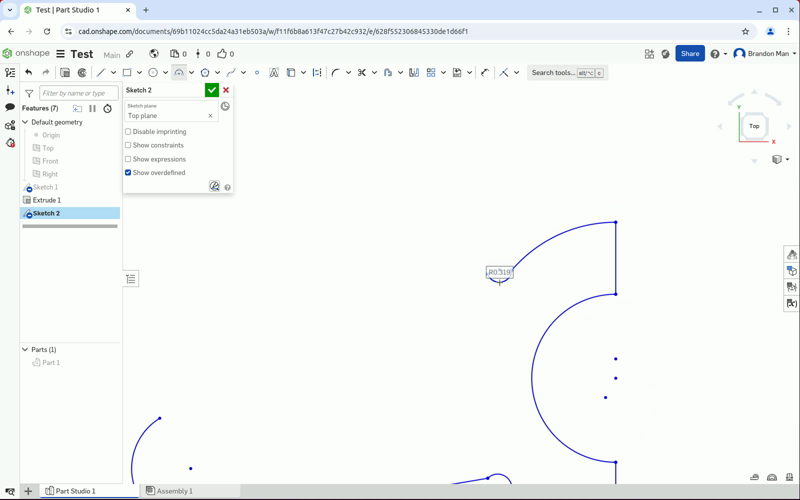
scroll(-6)
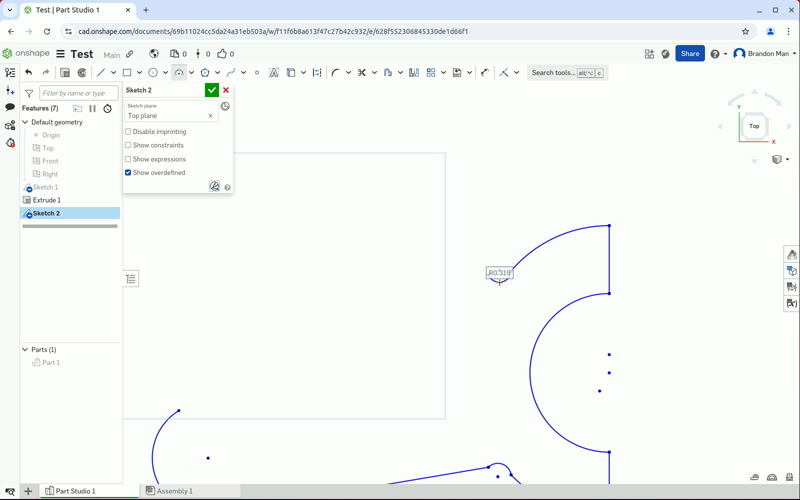
scroll(-6)
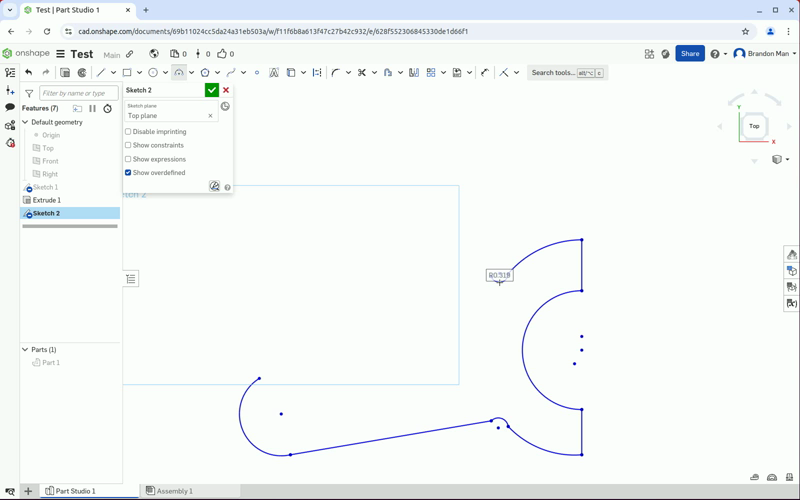
scroll(-6)
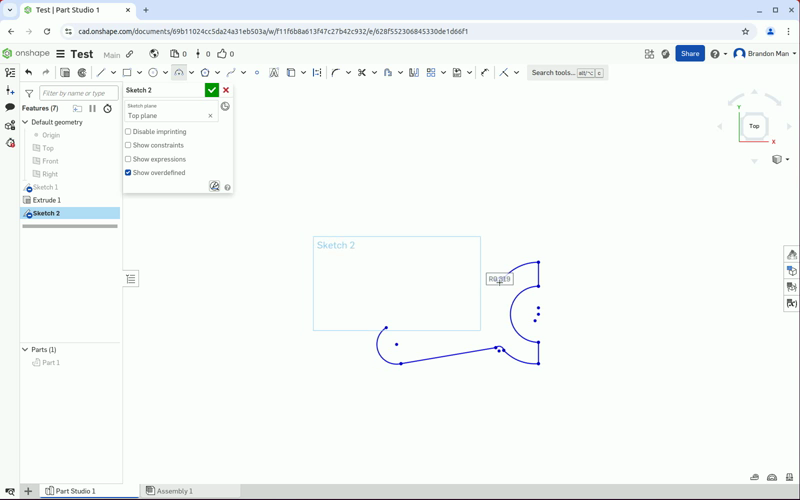
scroll(-6)
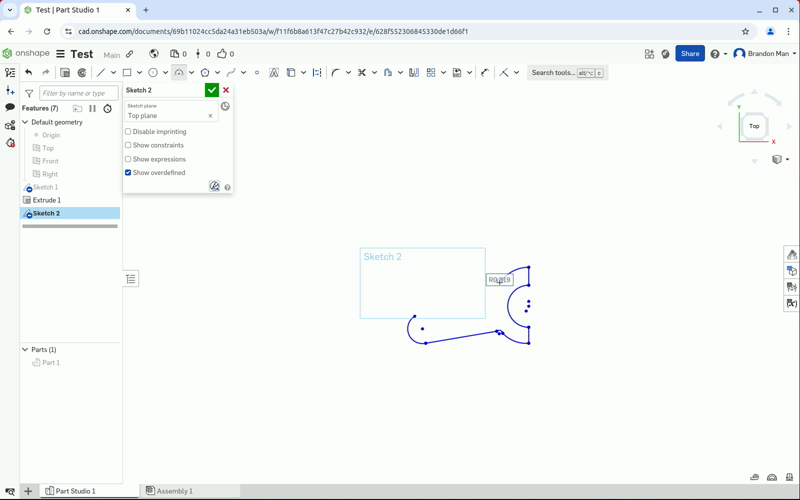
scroll(-6)
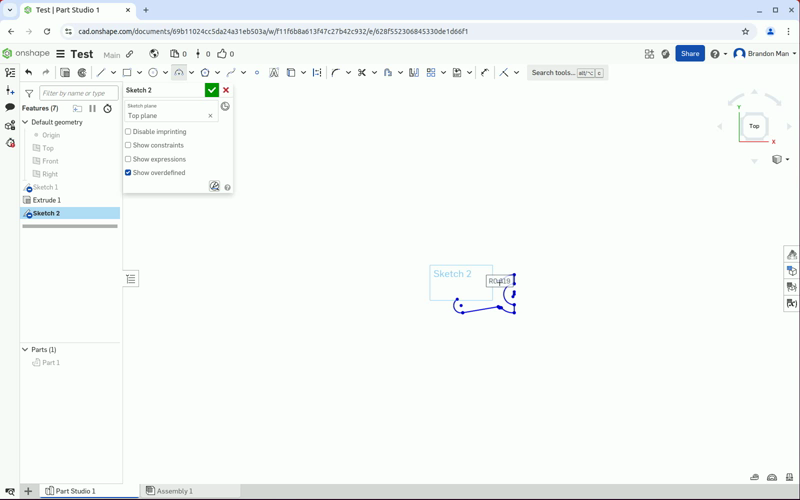
key_up(shift)
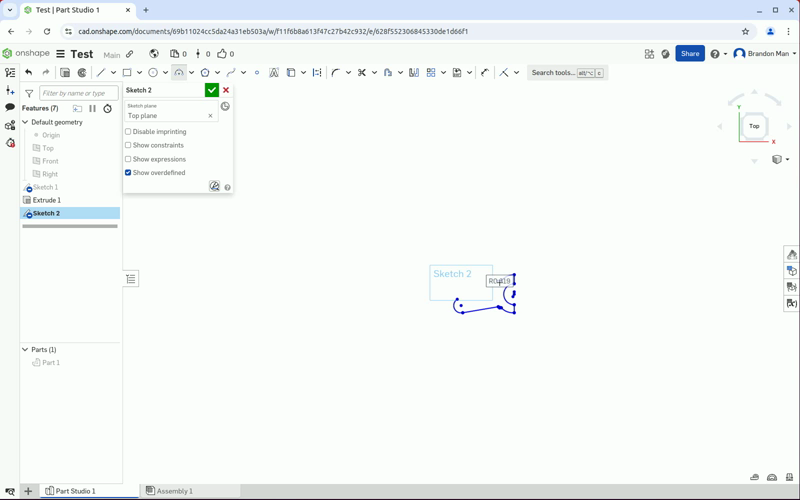
key(esc)
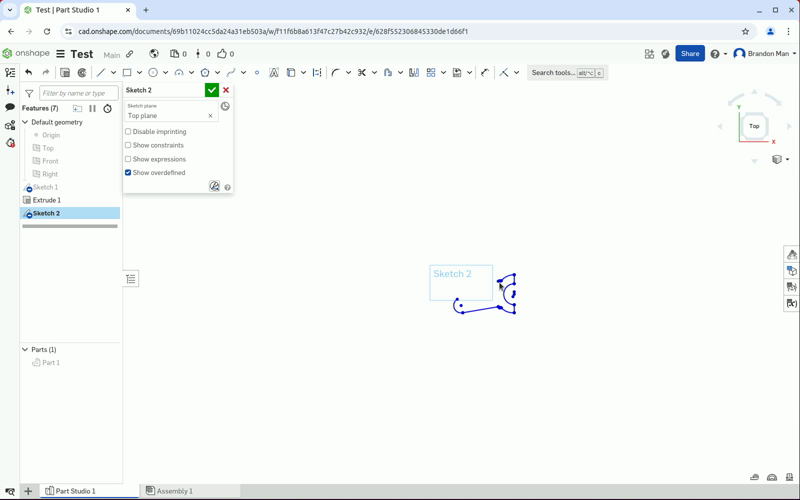
key(l)
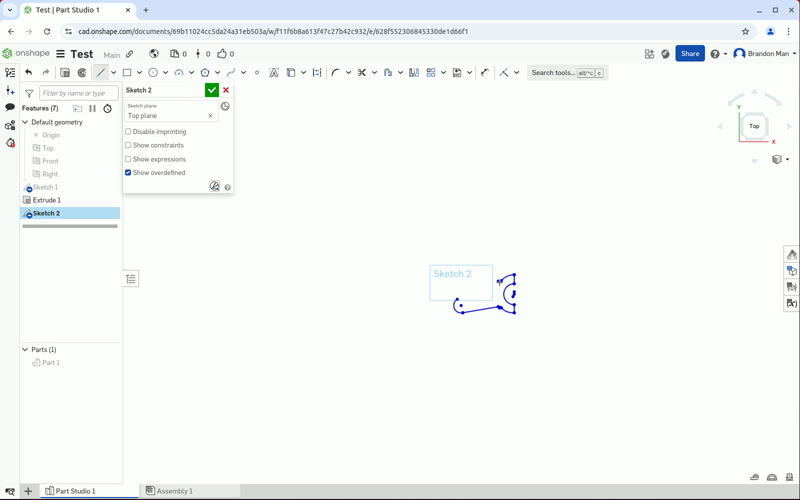
mouse_move(498, 281)
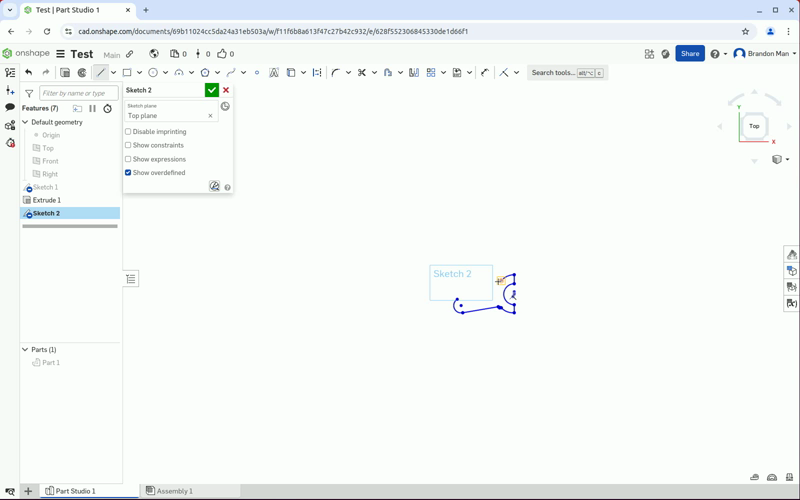
scroll(6)
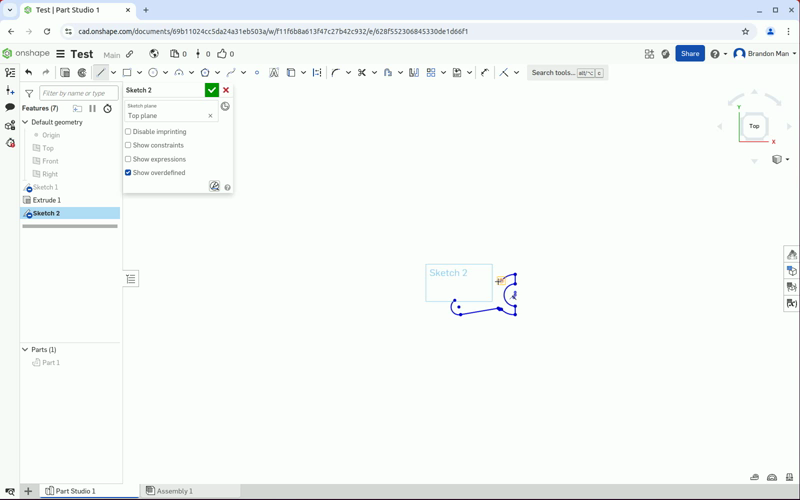
scroll(6)
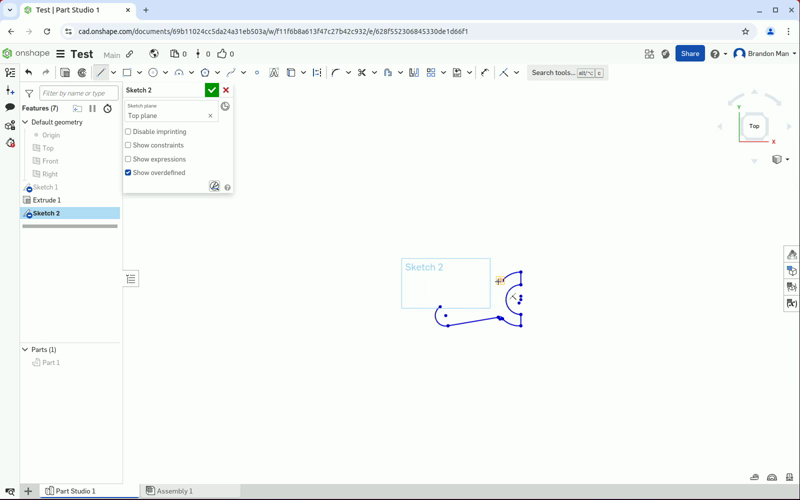
scroll(6)
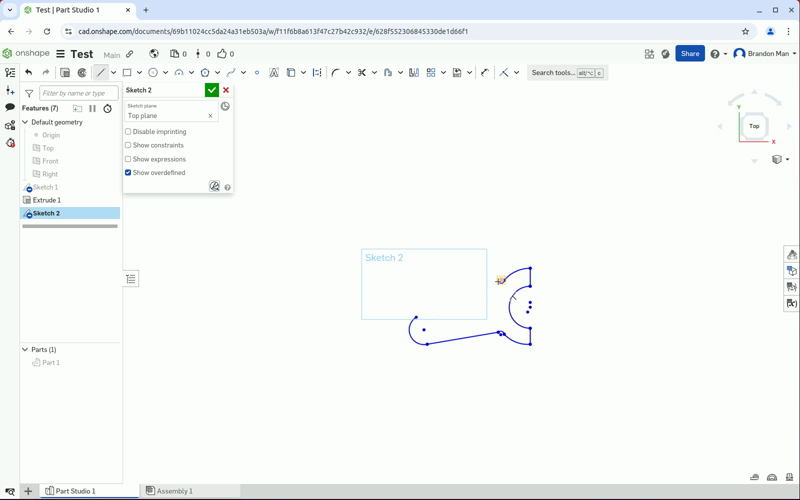
scroll(6)
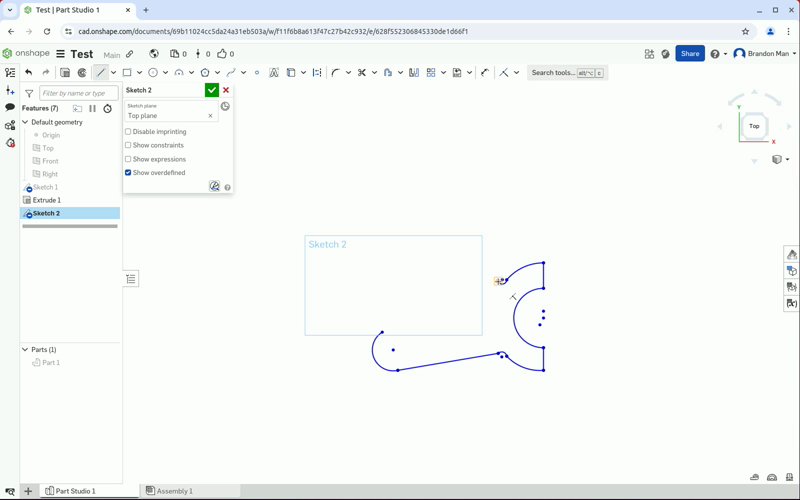
scroll(6)
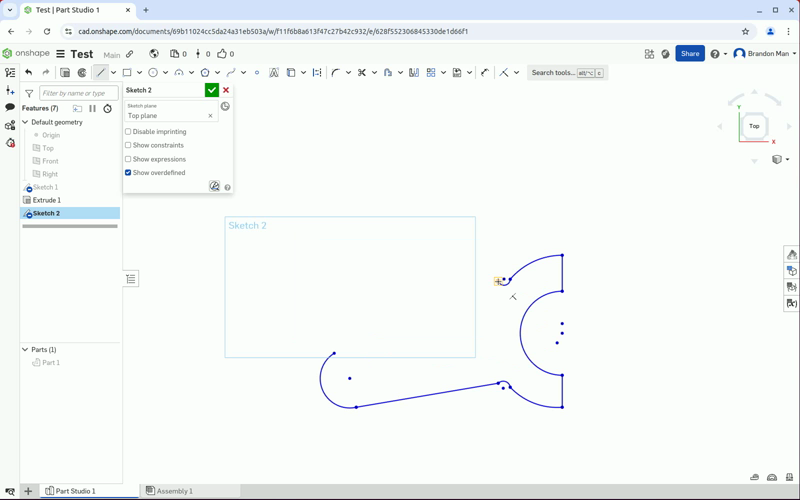
scroll(6)
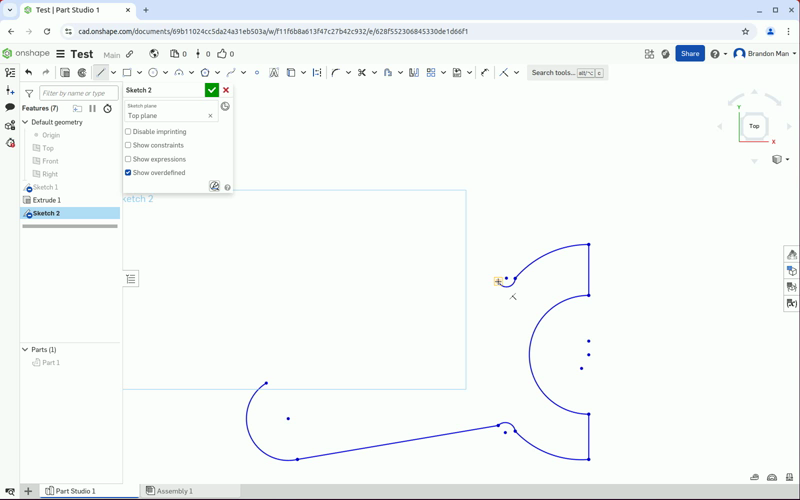
scroll(6)
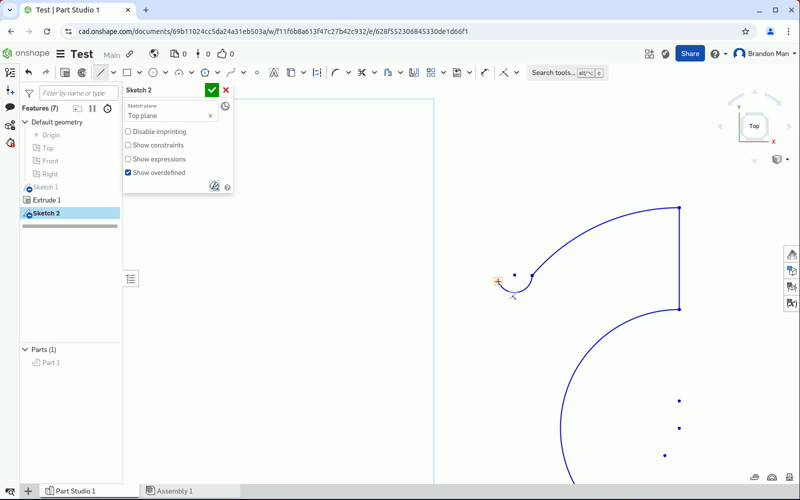
click(498, 281)
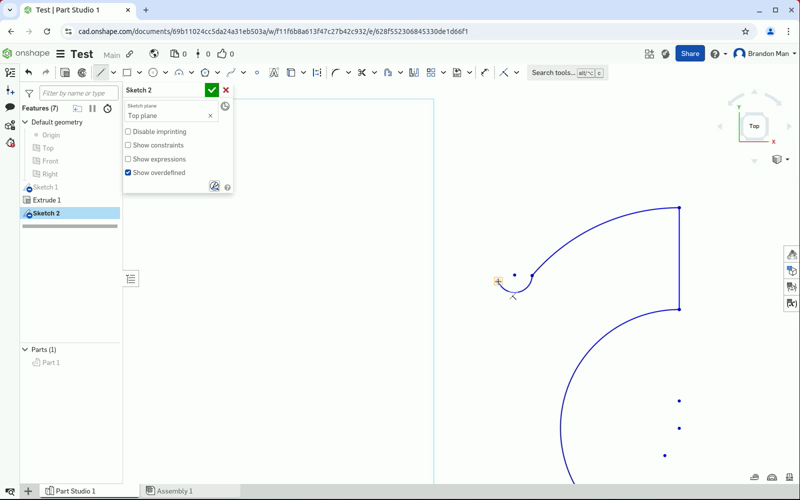
scroll(-6)
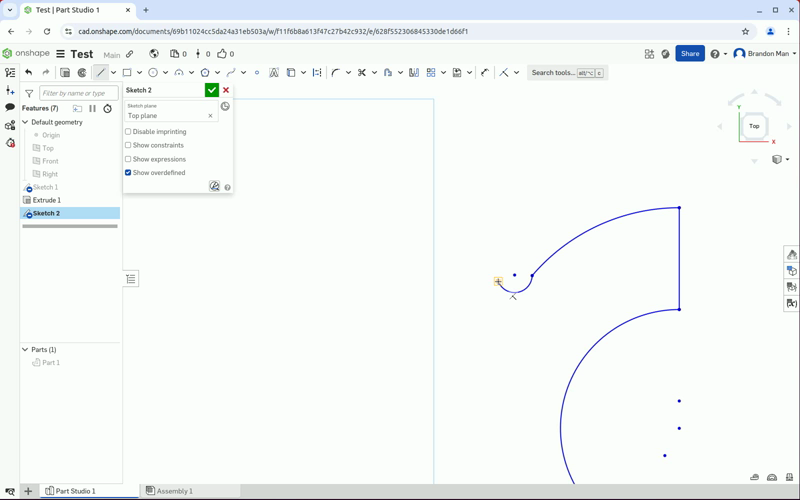
scroll(-6)
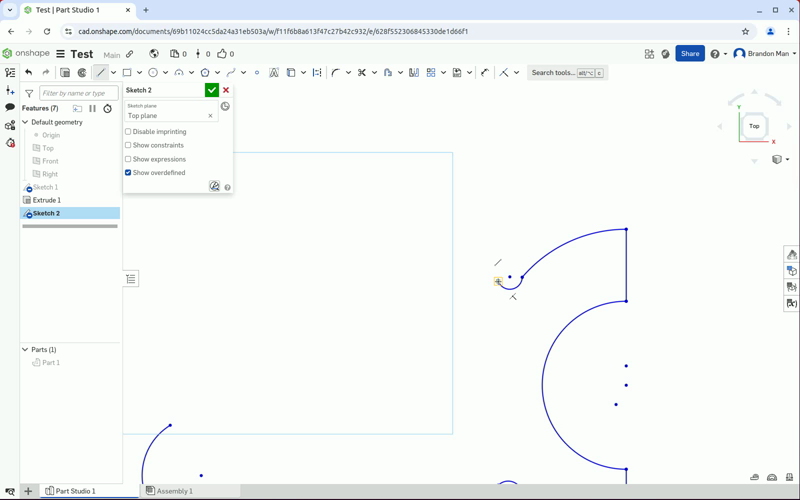
scroll(-6)
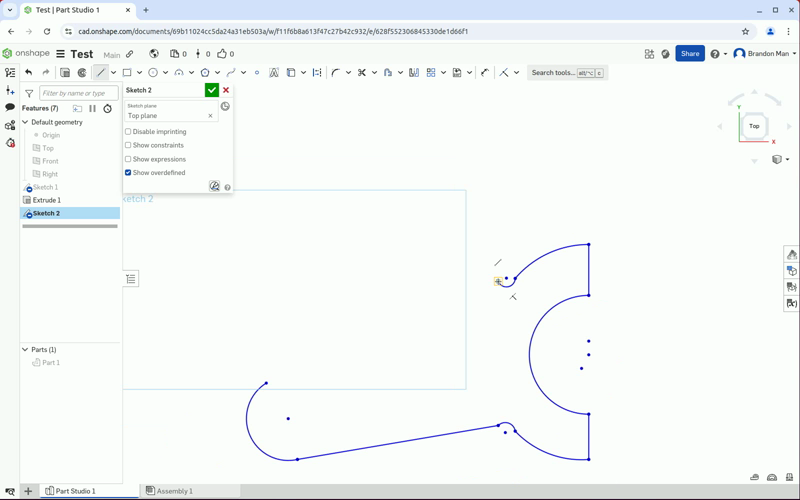
scroll(-6)
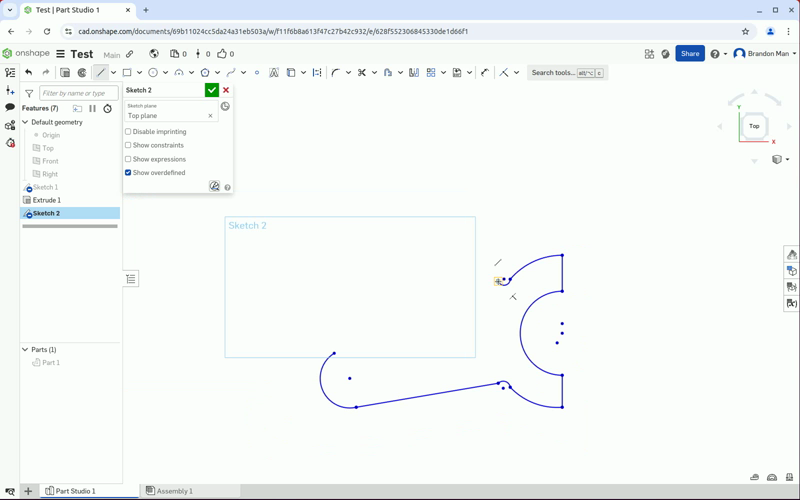
scroll(-6)
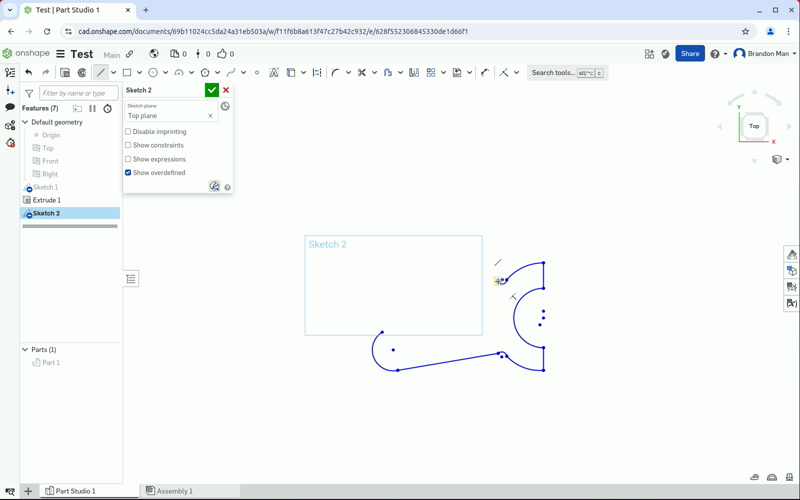
scroll(-6)
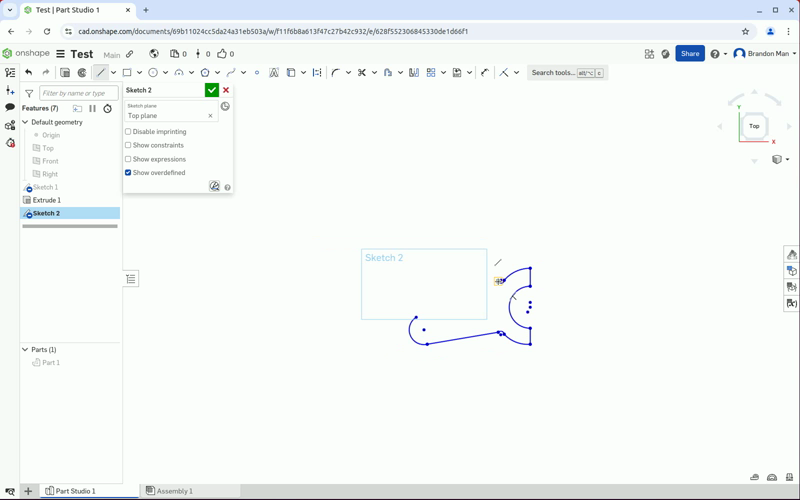
scroll(-6)
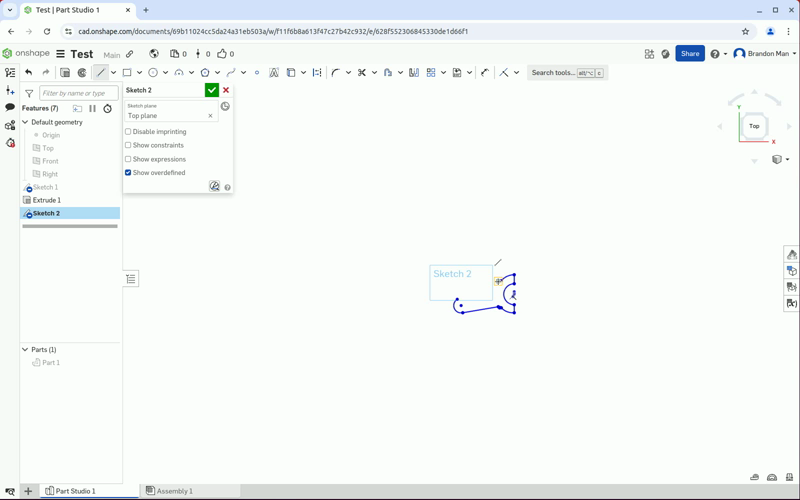
key_down(shift)
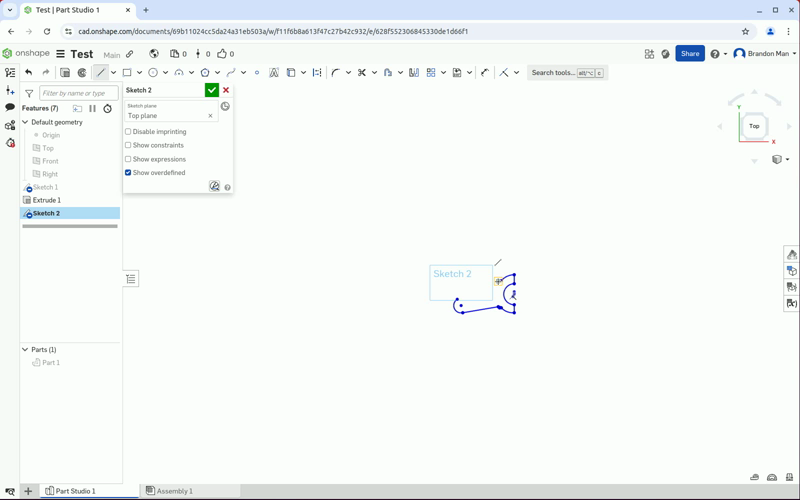
mouse_move(528, 281)
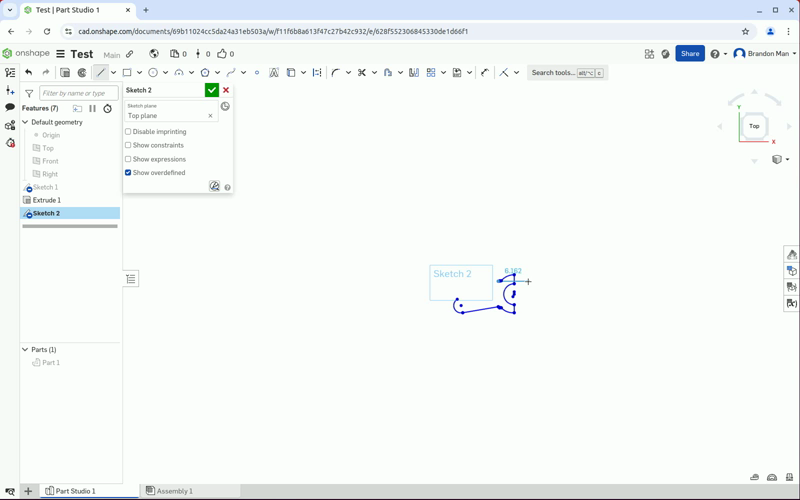
mouse_move(462, 275)
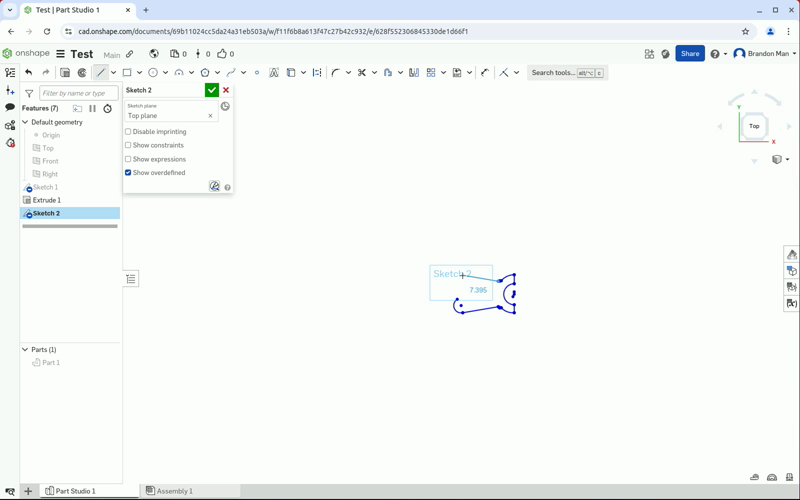
click(462, 275)
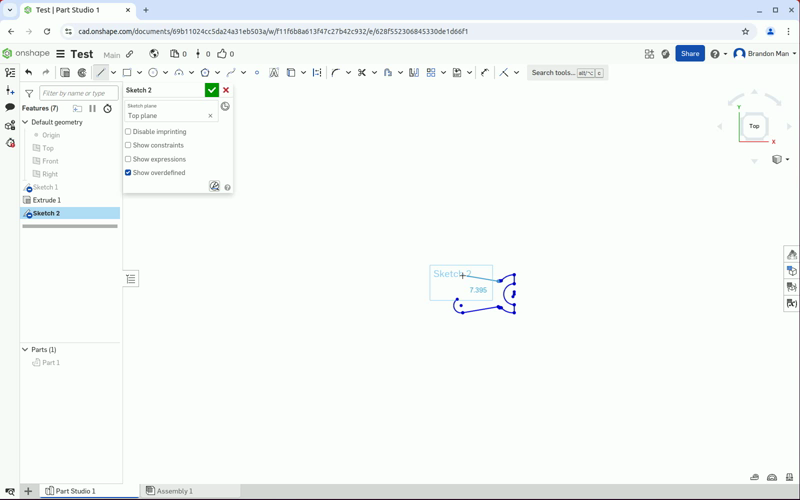
key_up(shift)
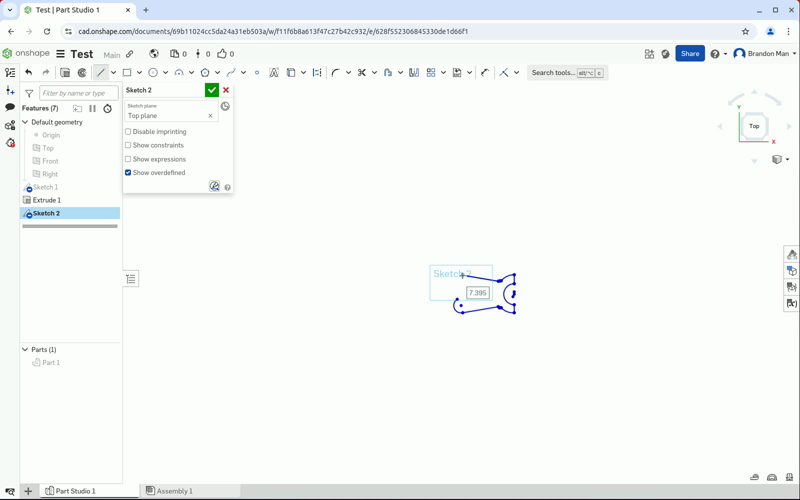
key(esc)
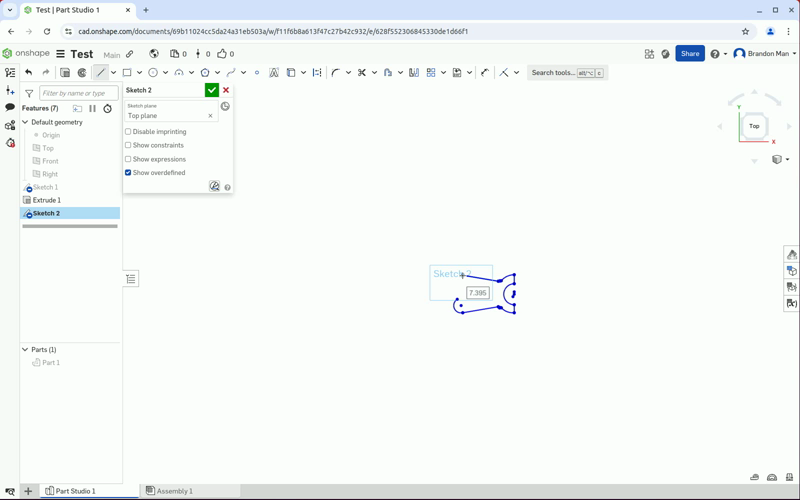
key(a)
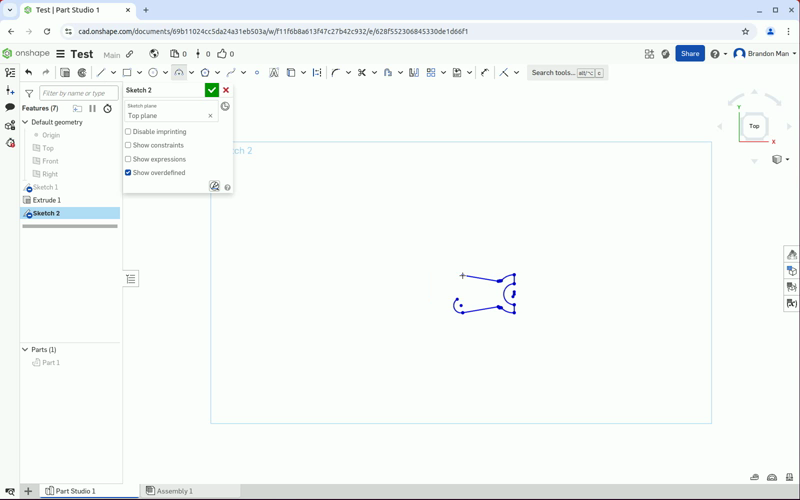
mouse_move(462, 275)
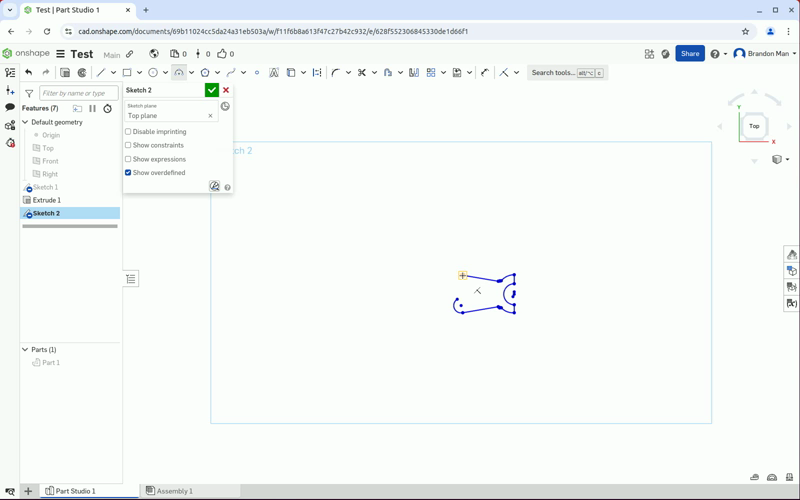
click(462, 275)
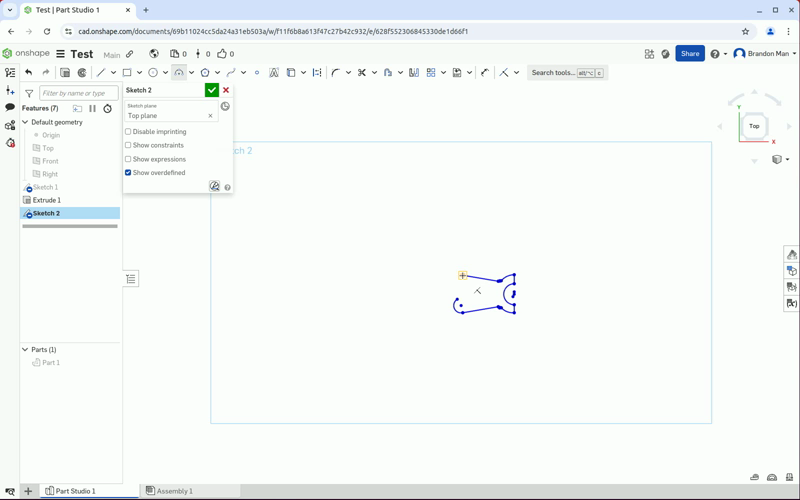
key_down(shift)
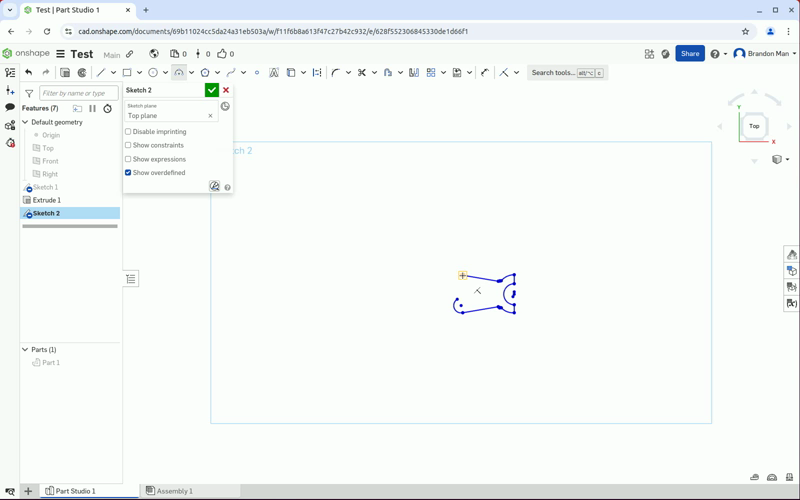
mouse_move(457, 289)
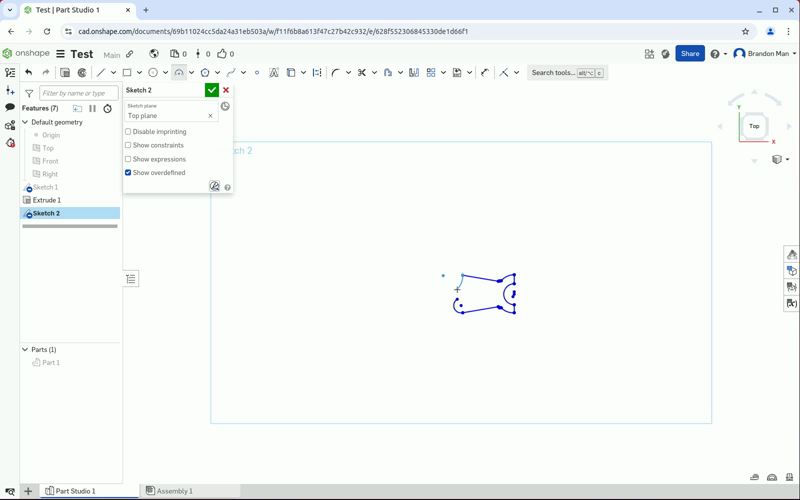
click(457, 289)
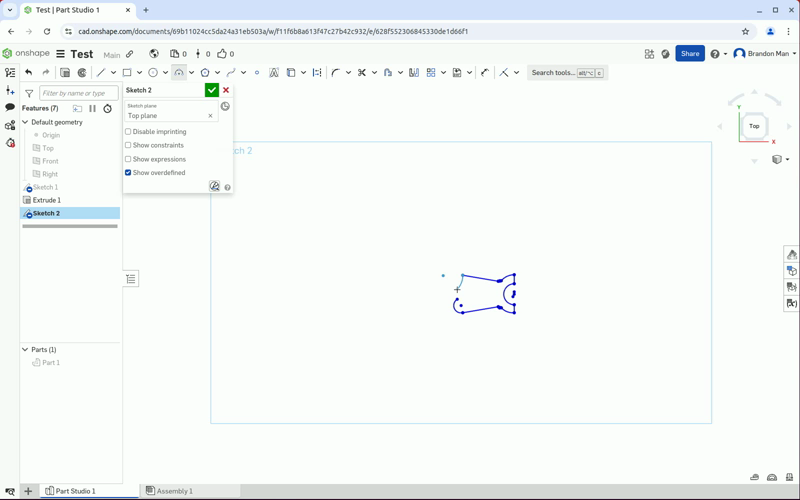
mouse_move(454, 279)
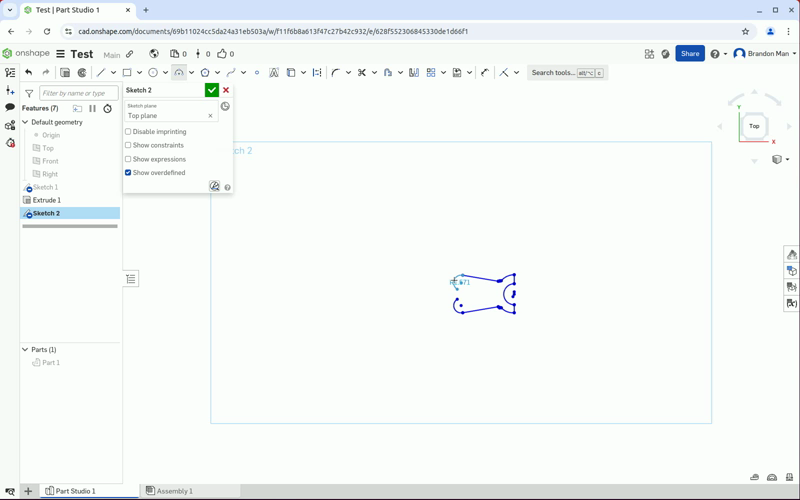
click(454, 279)
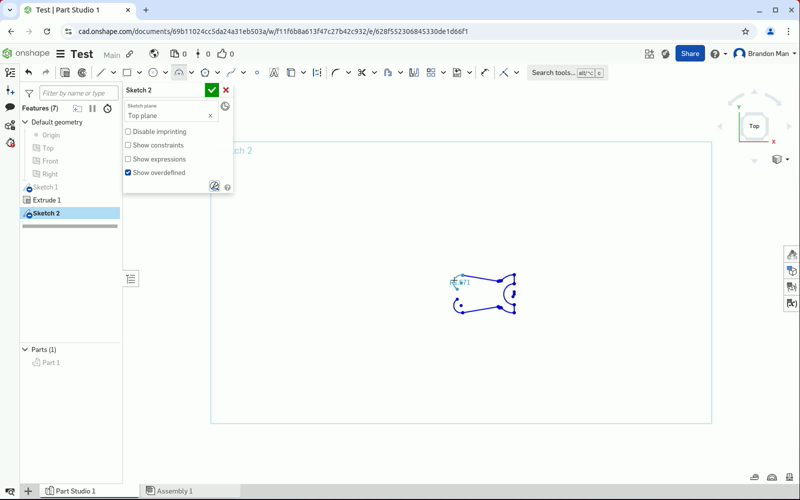
key_up(shift)
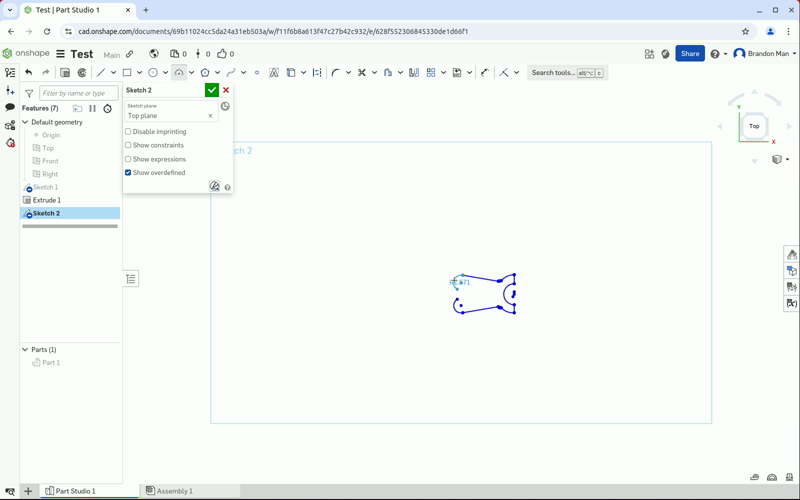
mouse_move(457, 289)
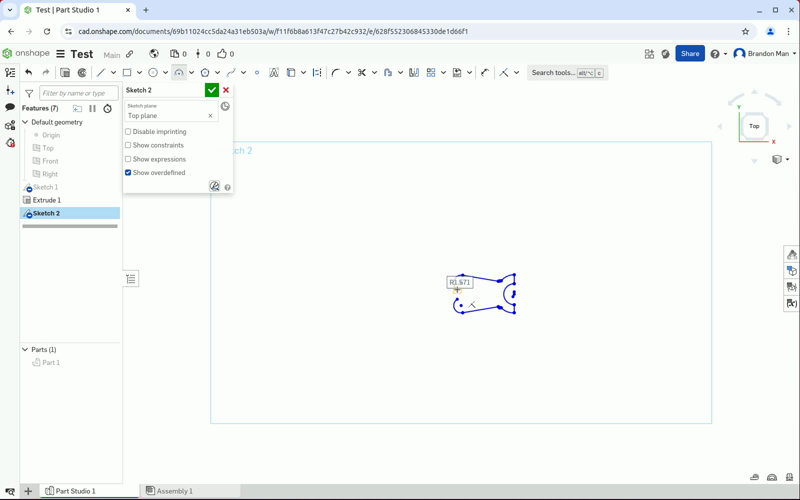
click(457, 289)
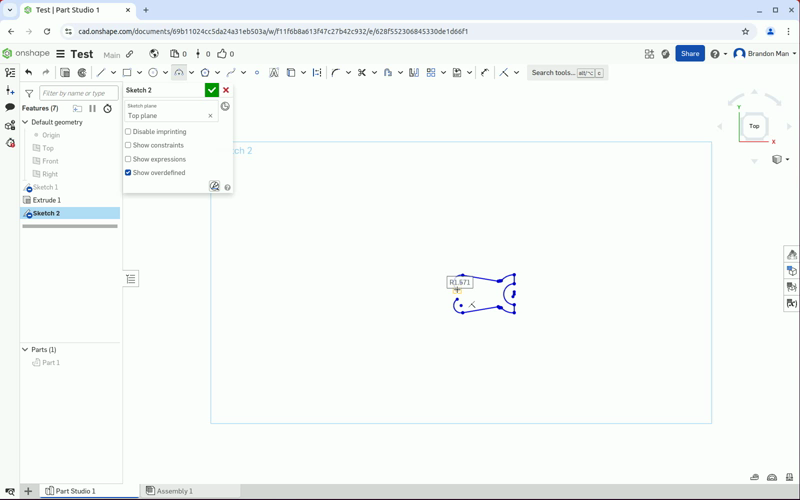
mouse_move(457, 299)
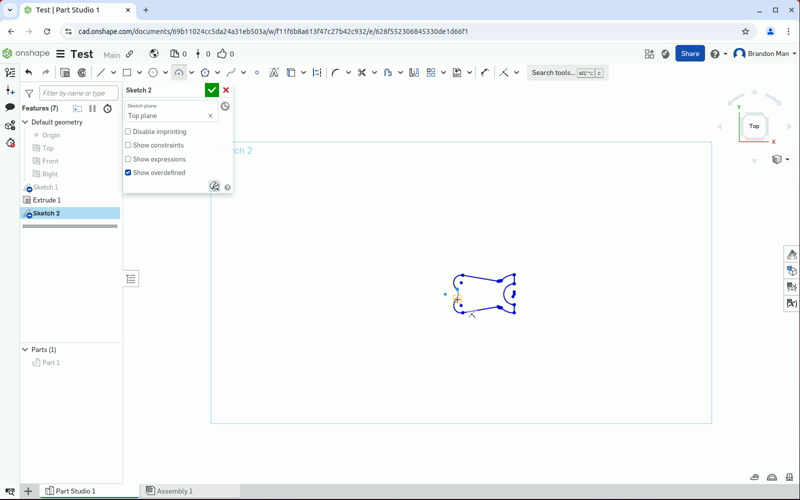
click(457, 299)
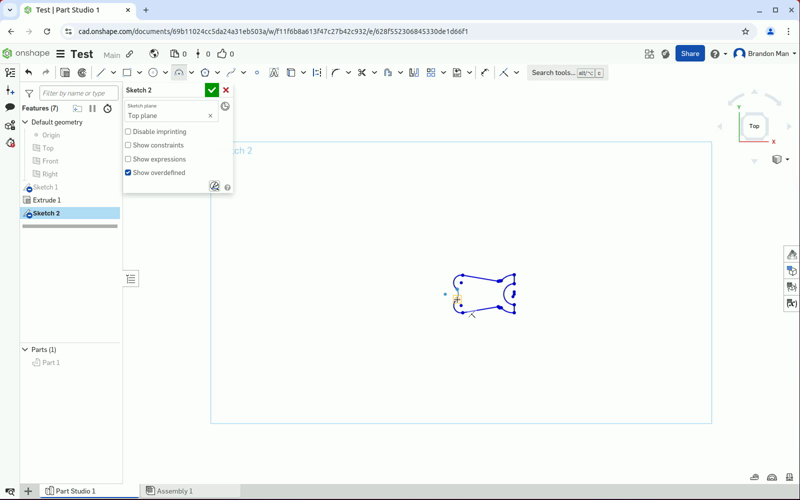
key_down(shift)
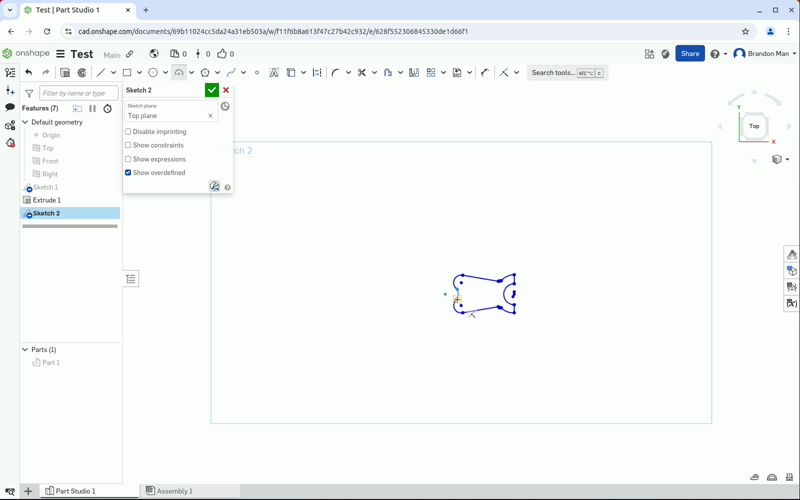
mouse_move(460, 294)
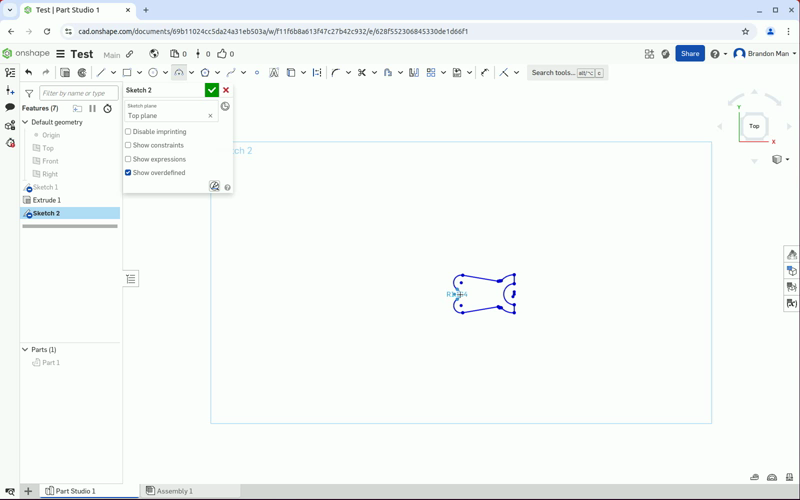
click(460, 294)
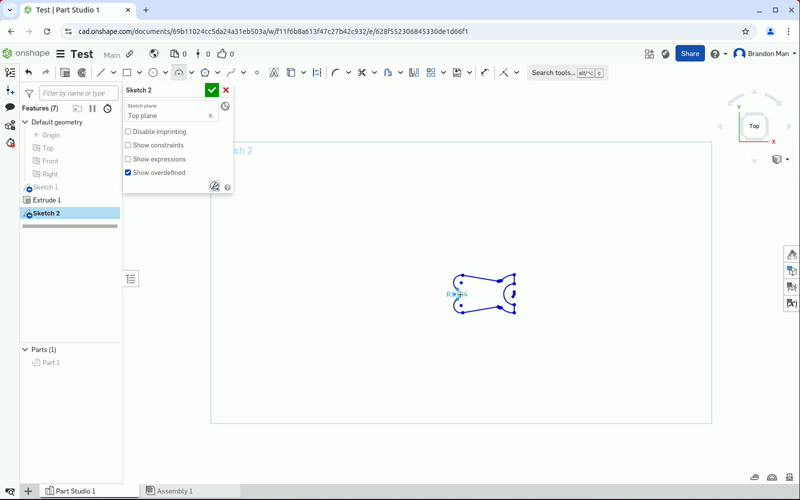
key_up(shift)
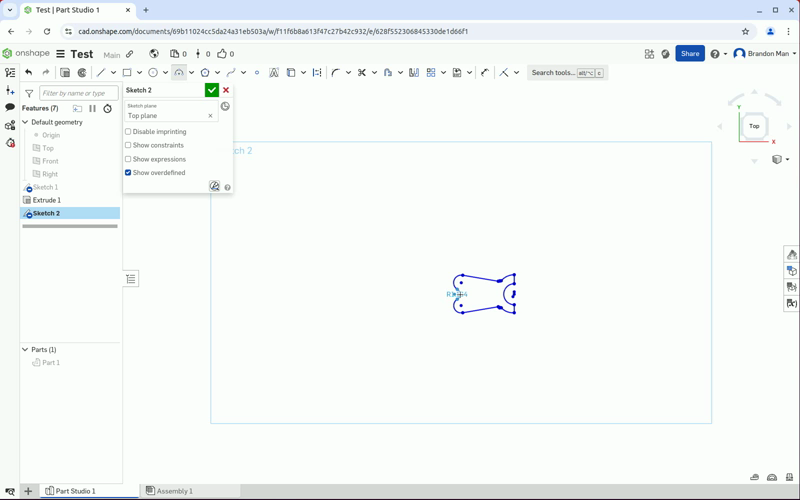
key(esc)
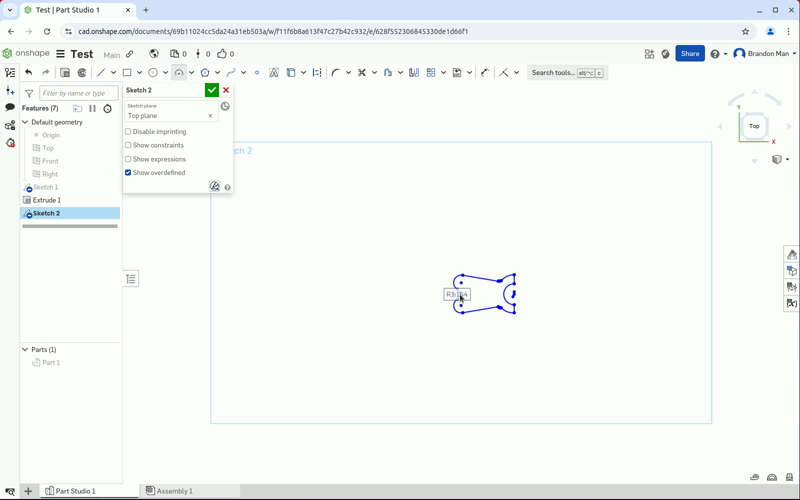
mouse_move(465, 291)
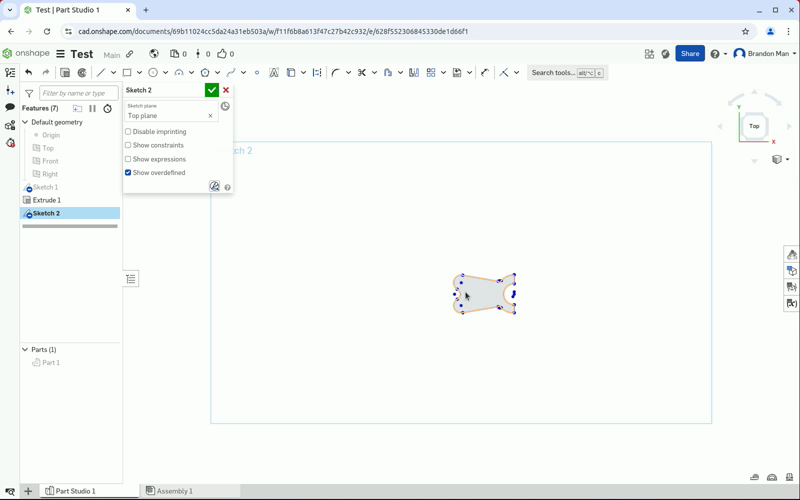
scroll(6)
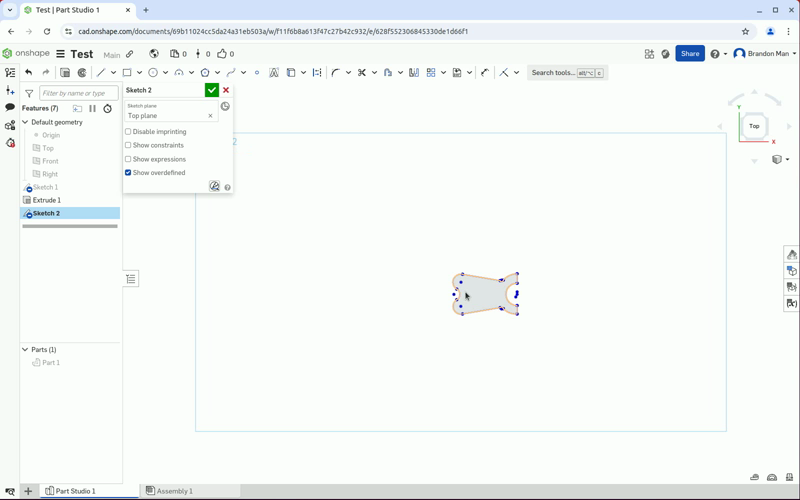
scroll(6)
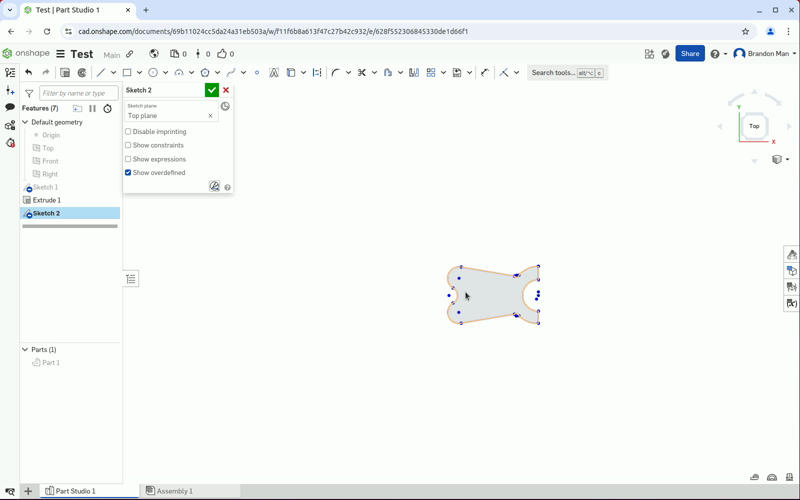
scroll(6)
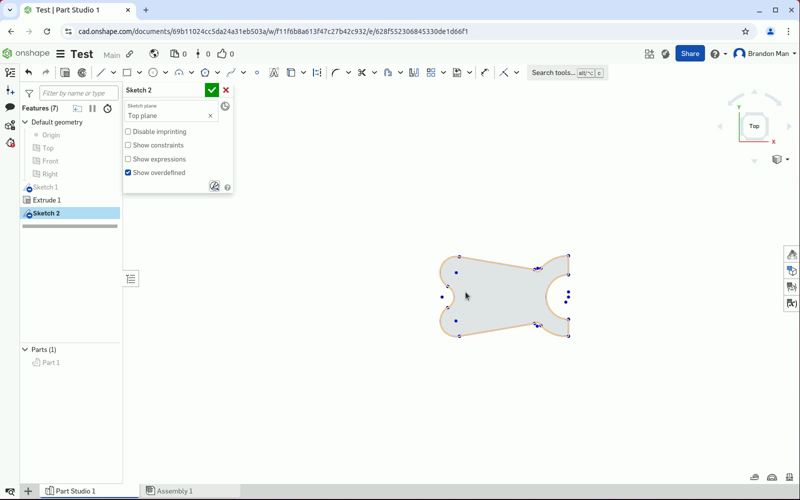
scroll(6)
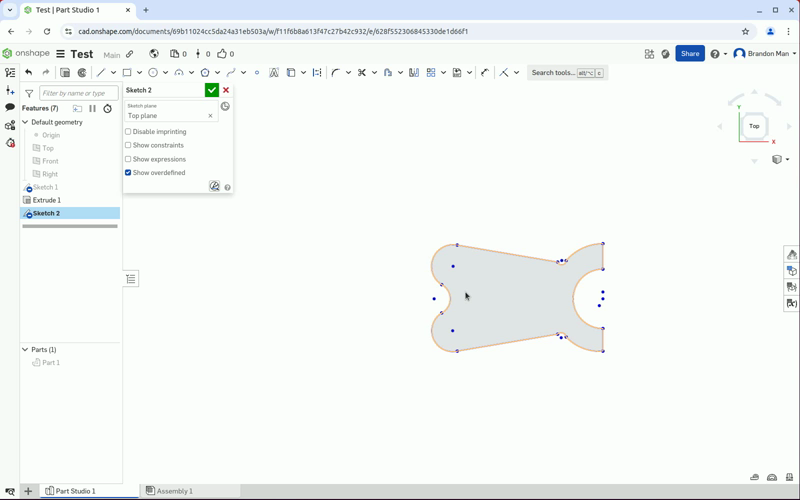
scroll(6)
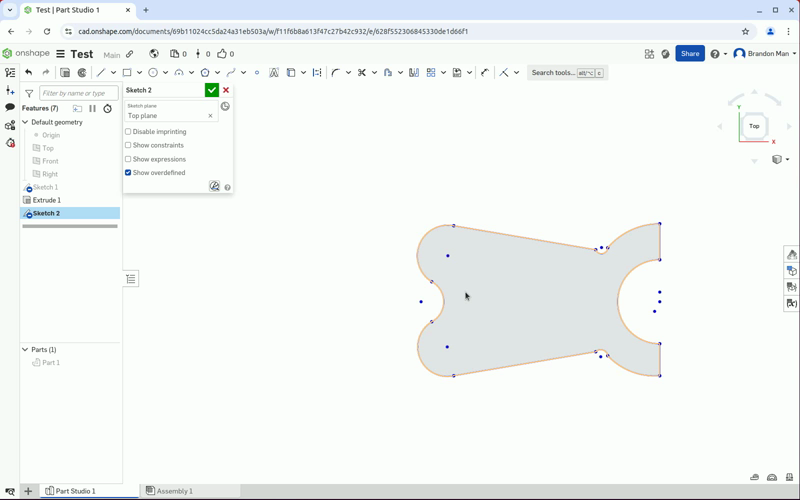
scroll(6)
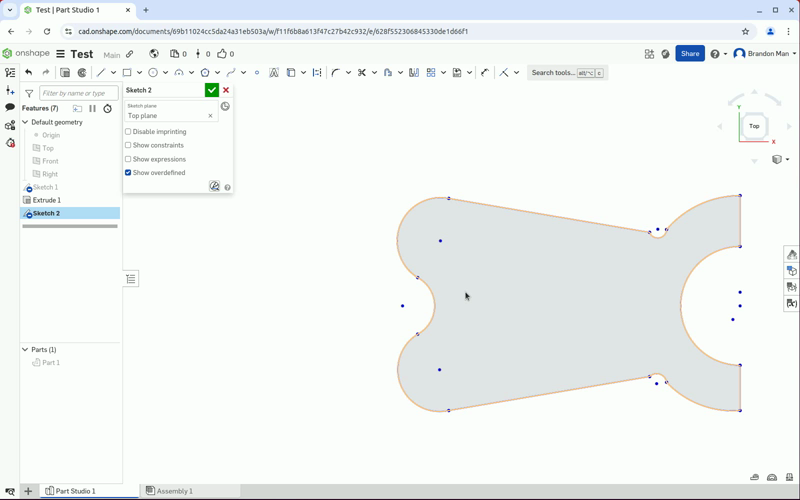
scroll(6)
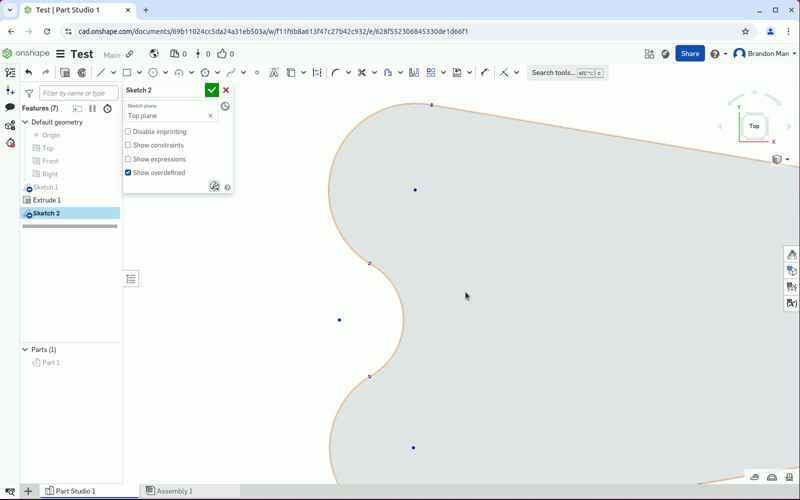
click(465, 291)
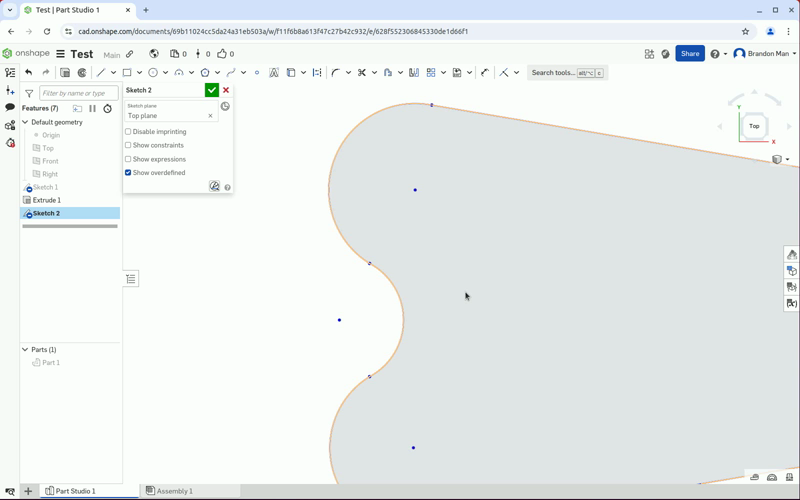
scroll(-6)
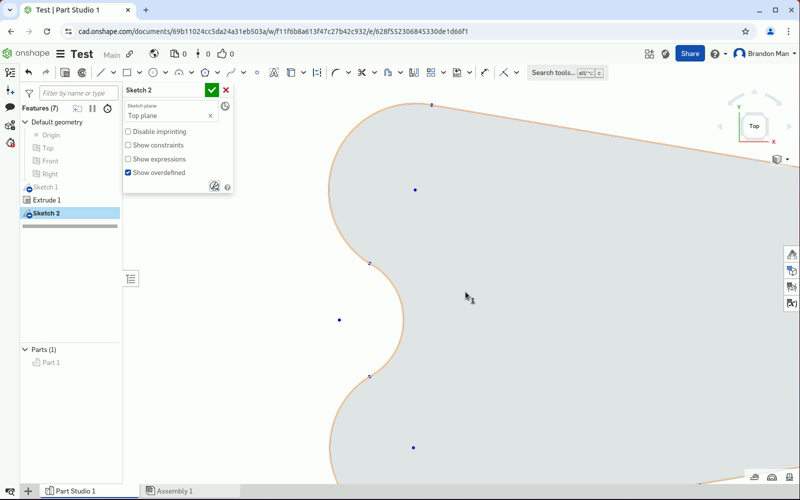
scroll(-6)
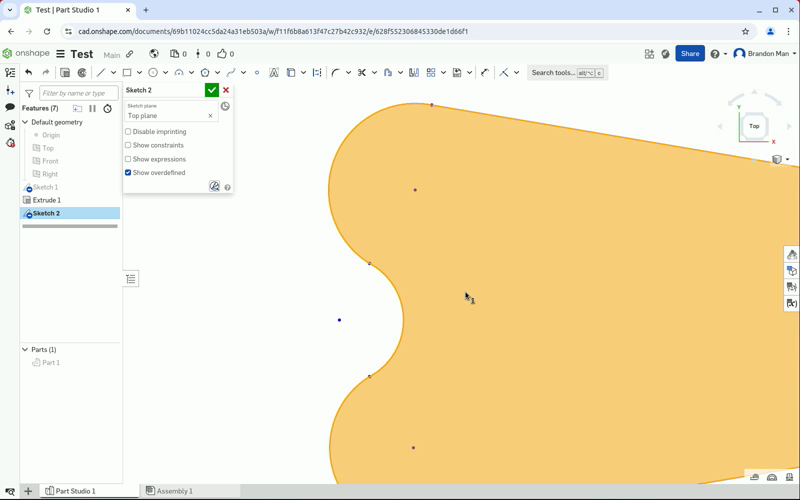
scroll(-6)
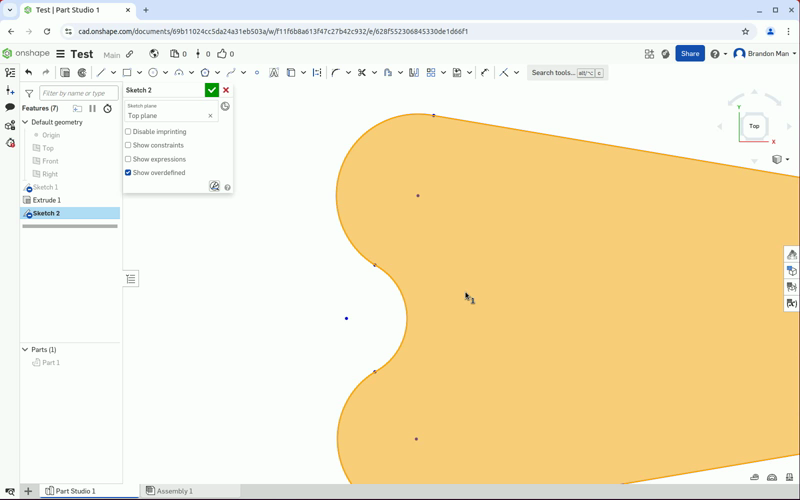
scroll(-6)
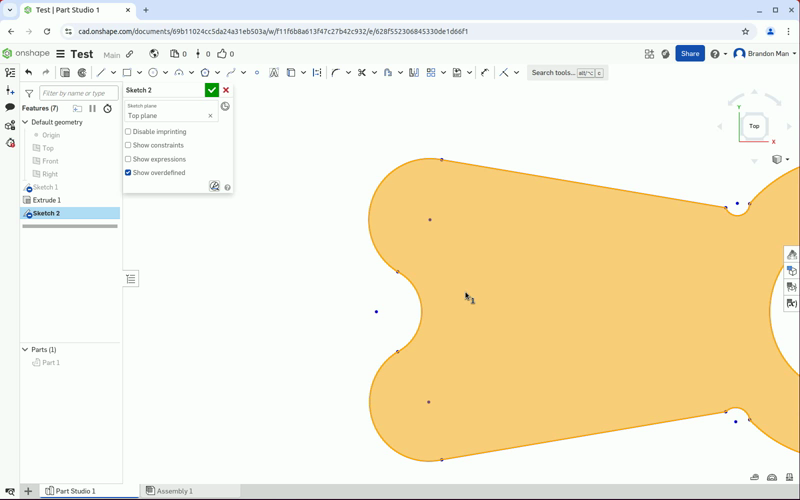
scroll(-6)
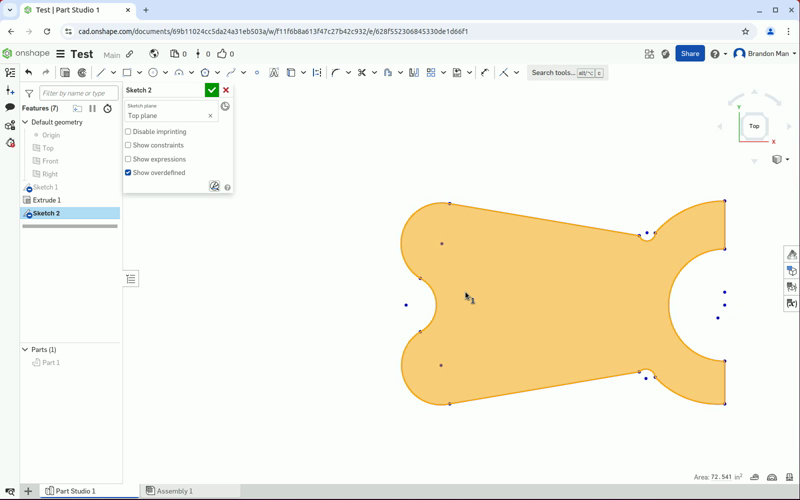
scroll(-6)
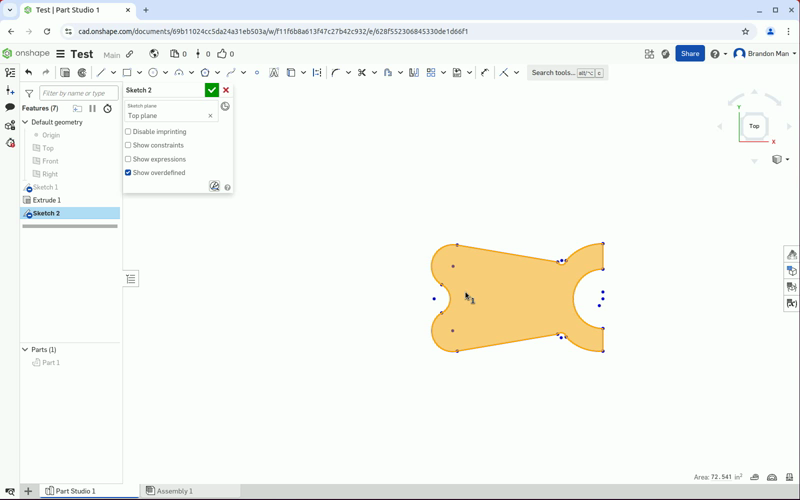
scroll(-6)
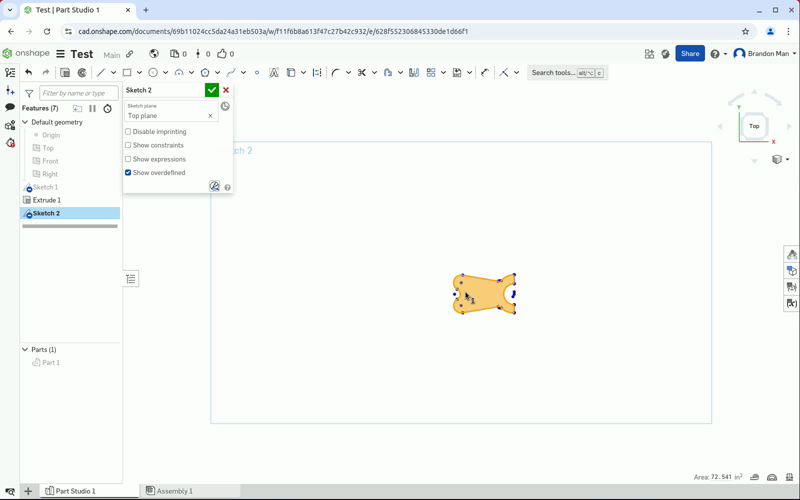
mouse_move(73, 352)
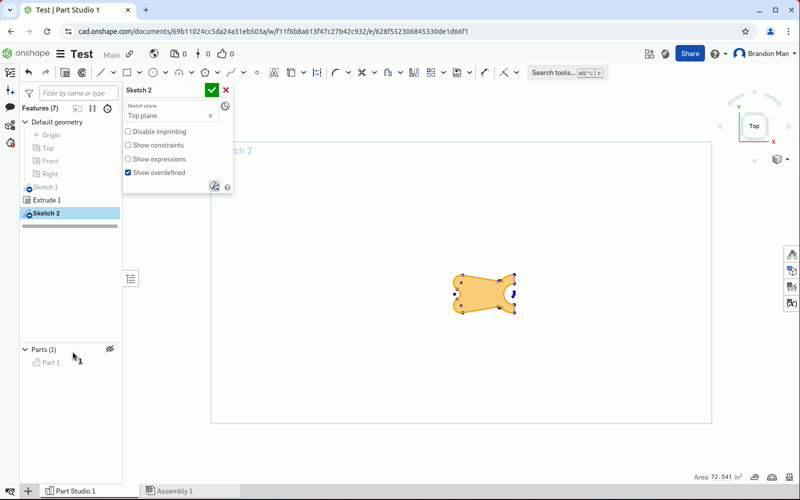
key(shift+y)
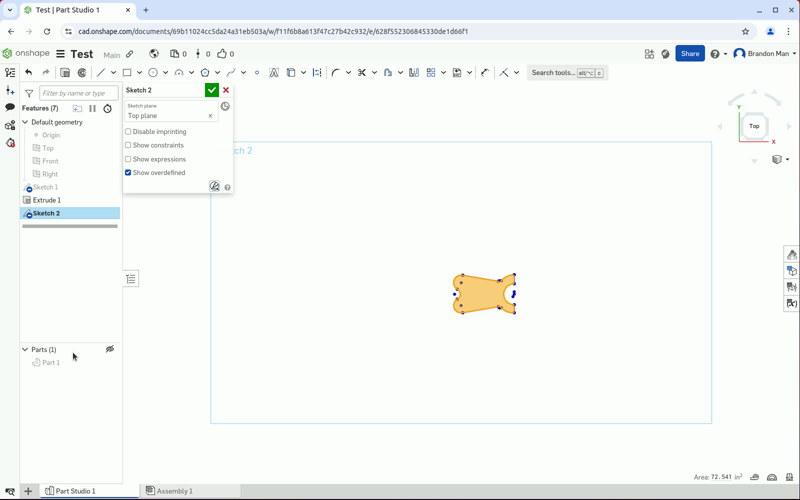
key(shift+e)
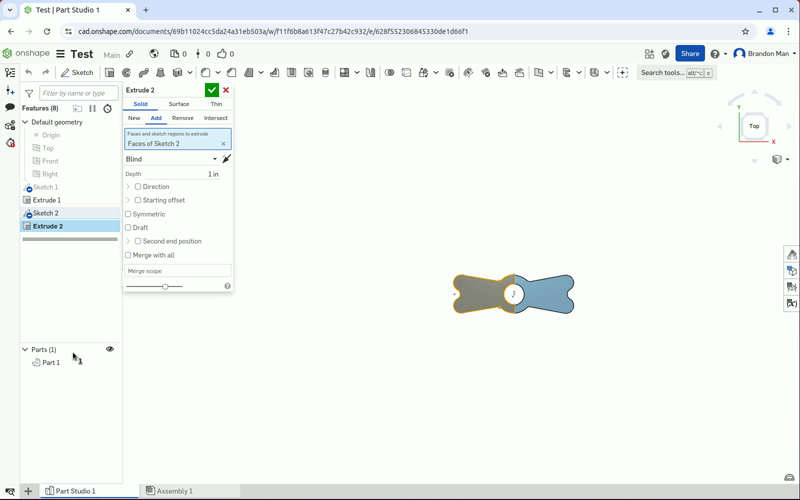
mouse_move(143, 106)
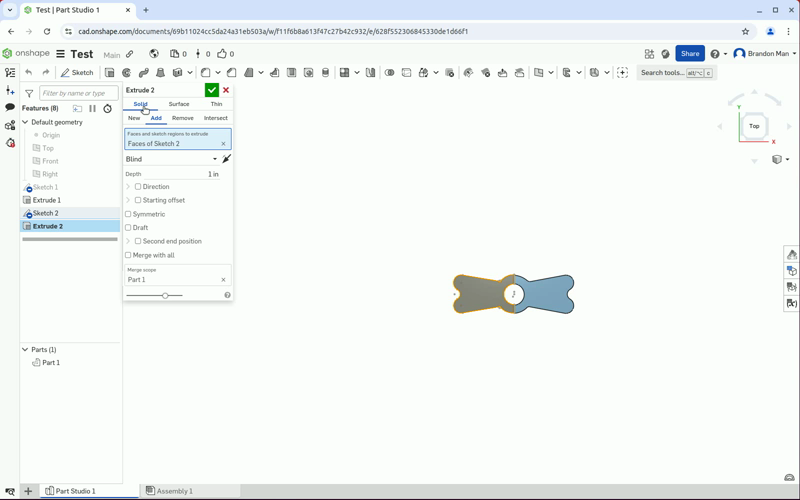
click(143, 106)
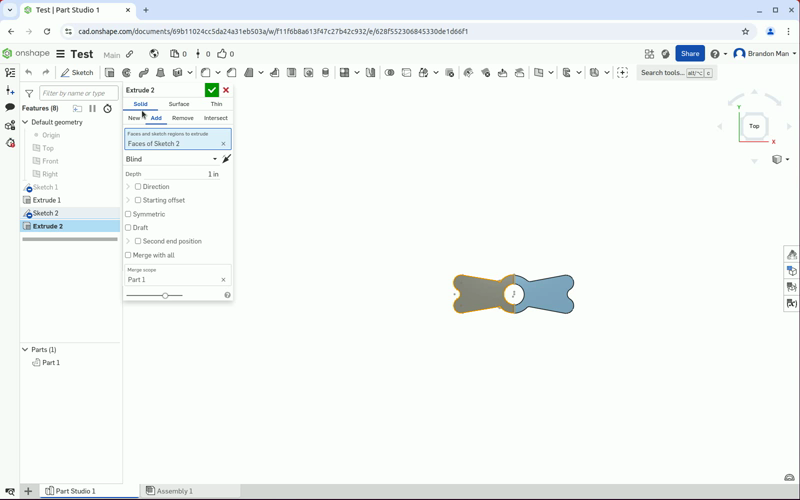
mouse_move(137, 120)
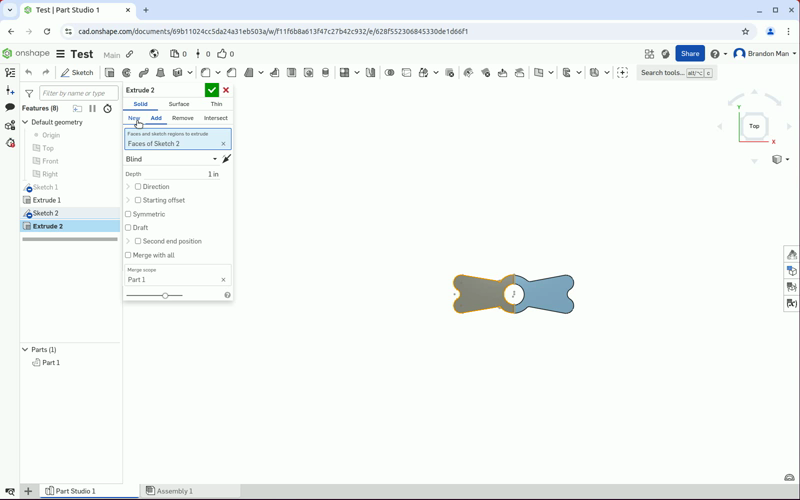
click(137, 120)
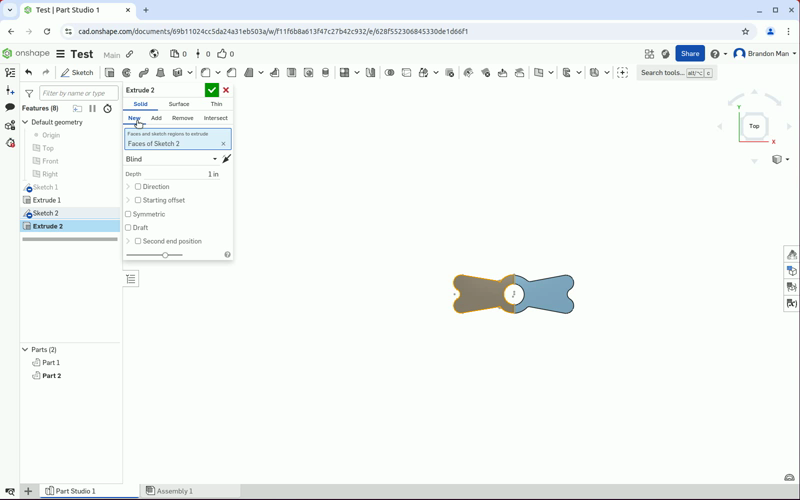
key(tab, 4)
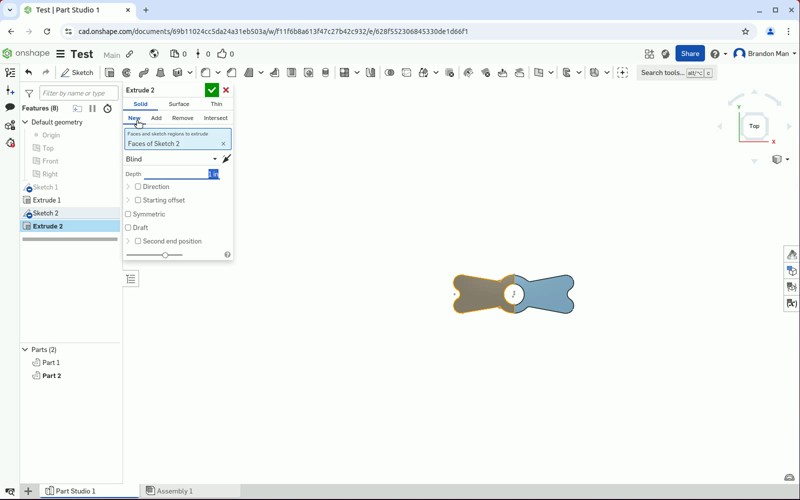
text(3.129)
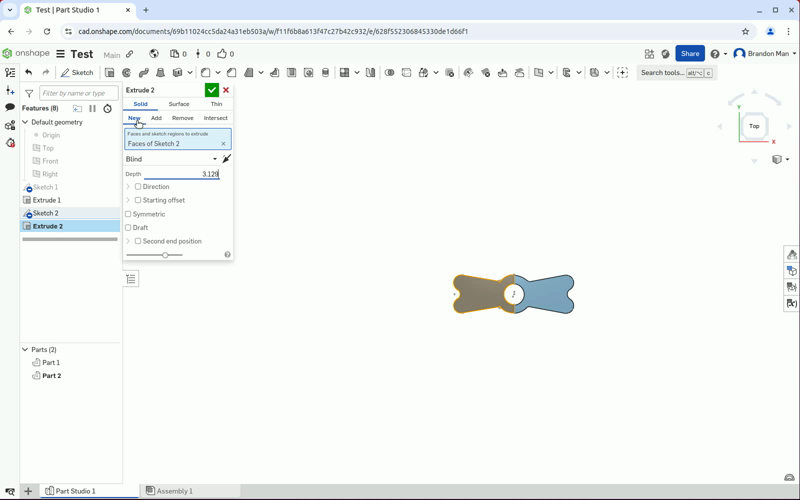
key(enter)
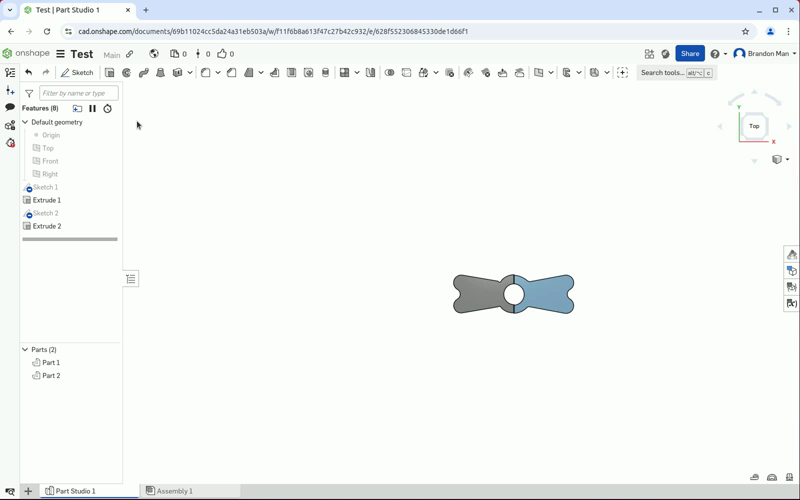
key(shift+h)
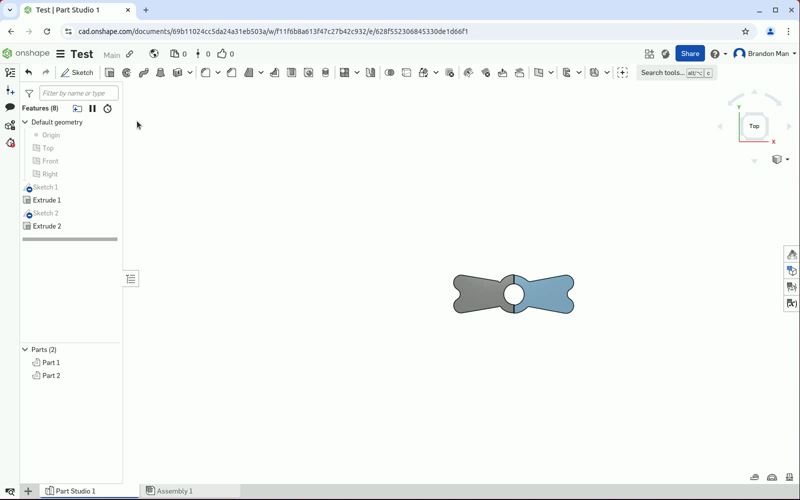
key(shift+h)
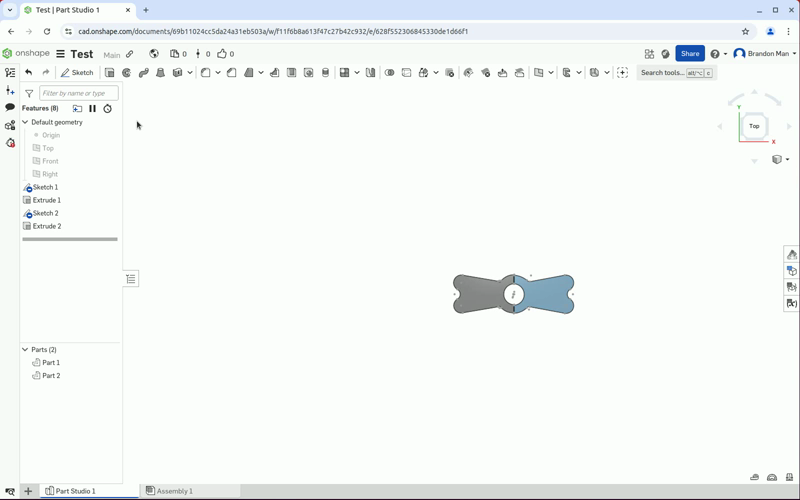
key(shift+7)
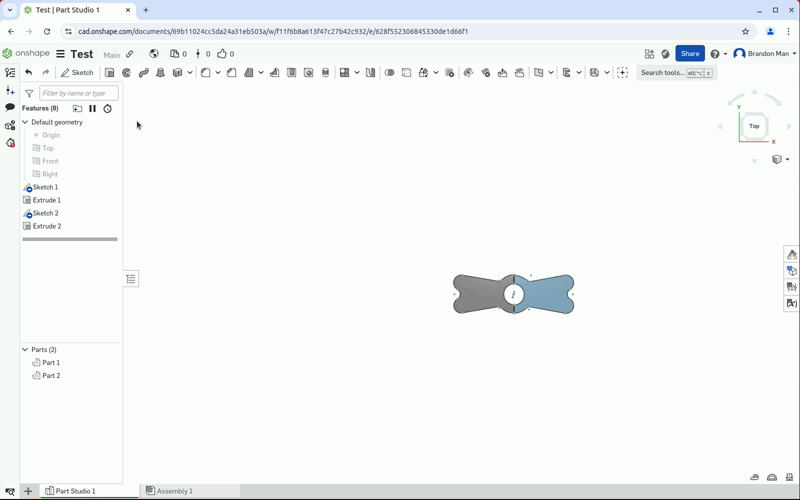
key(up, 3)
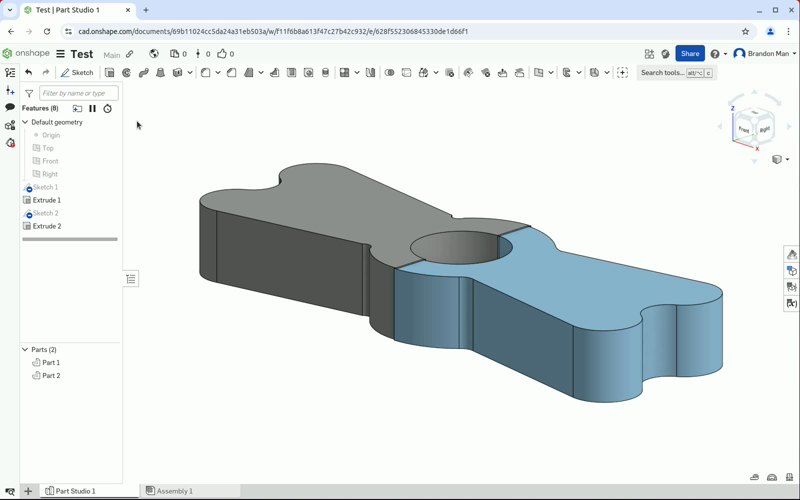
key(left, 3)
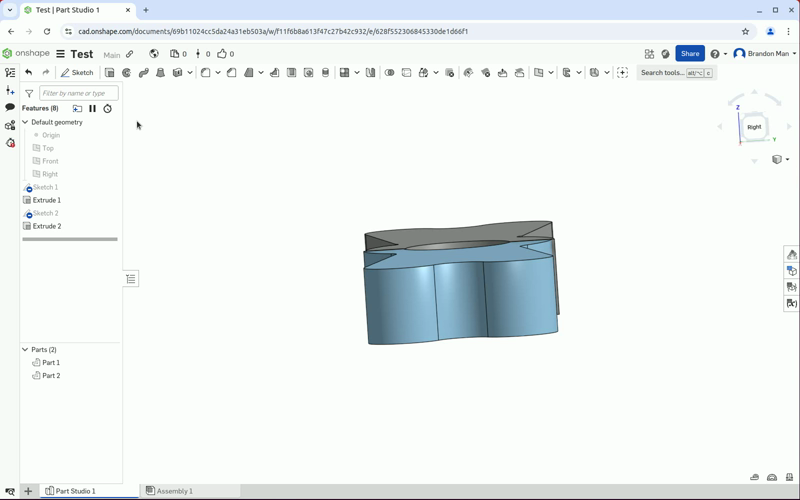
key(right, 3)
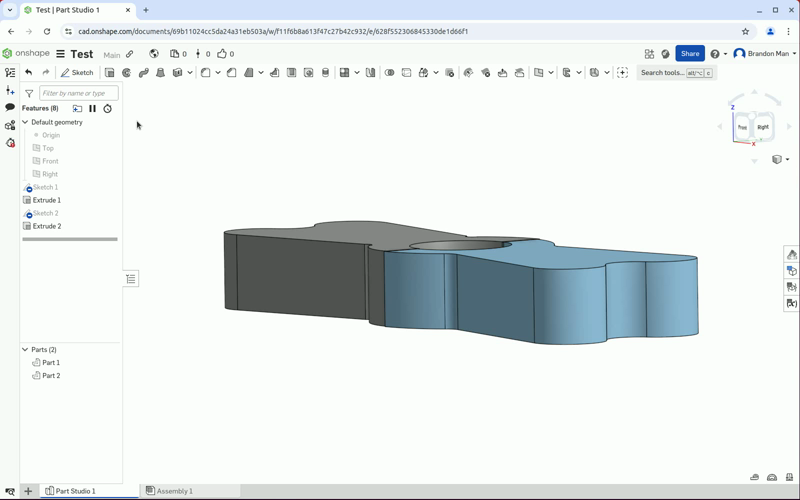
key(down, 3)
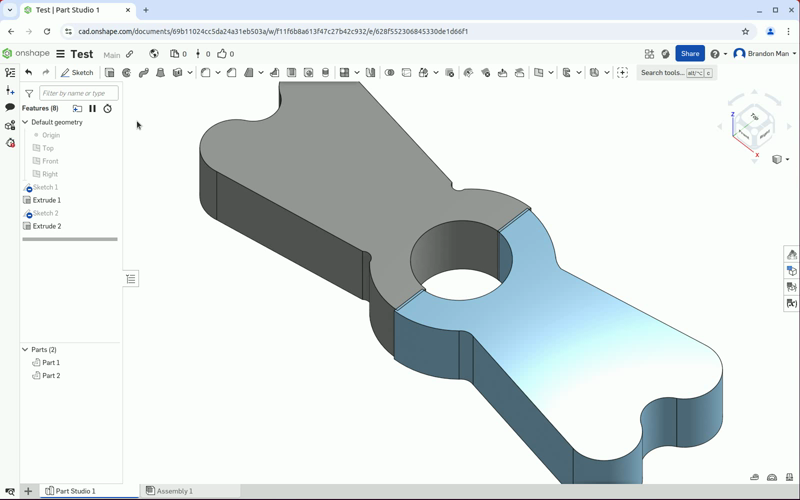
mouse_move(73, 189)
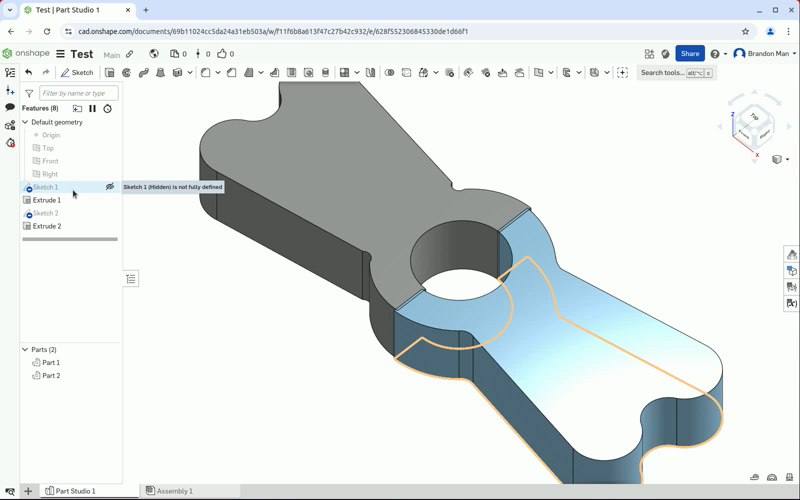
click(73, 189)